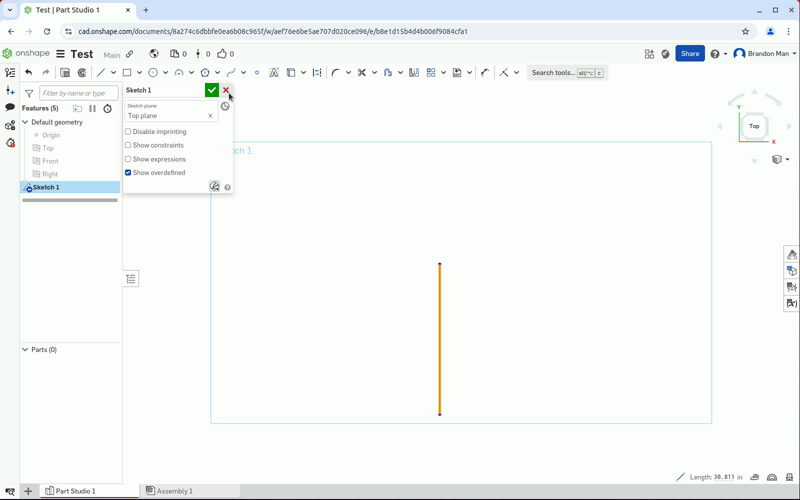
key(shift+h)
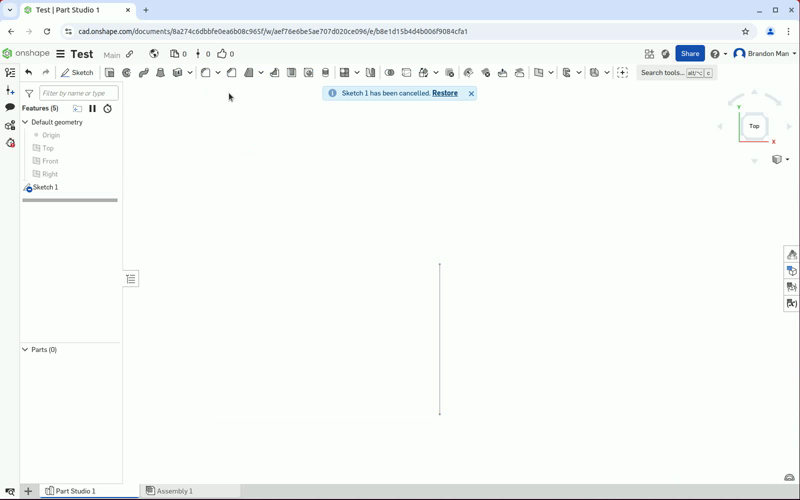
key(shift+s)
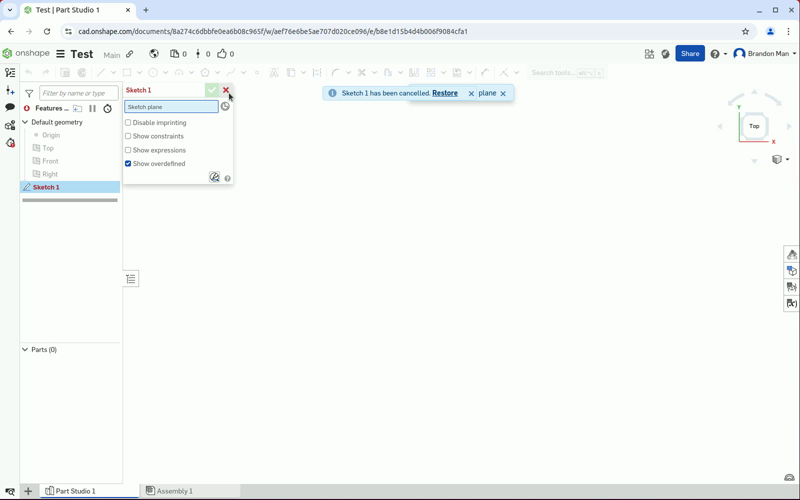
mouse_move(73, 150)
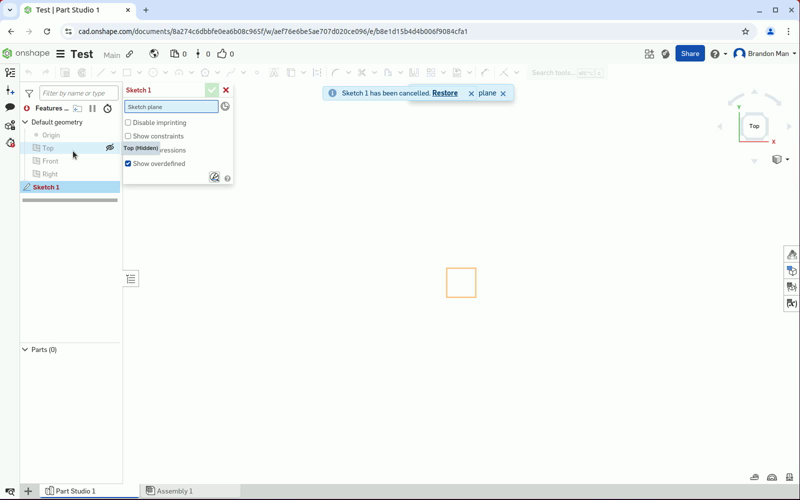
click(73, 150)
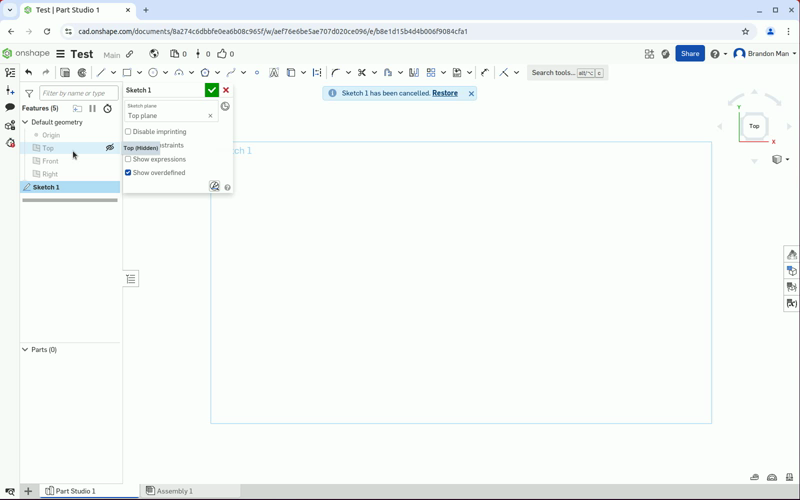
mouse_move(73, 352)
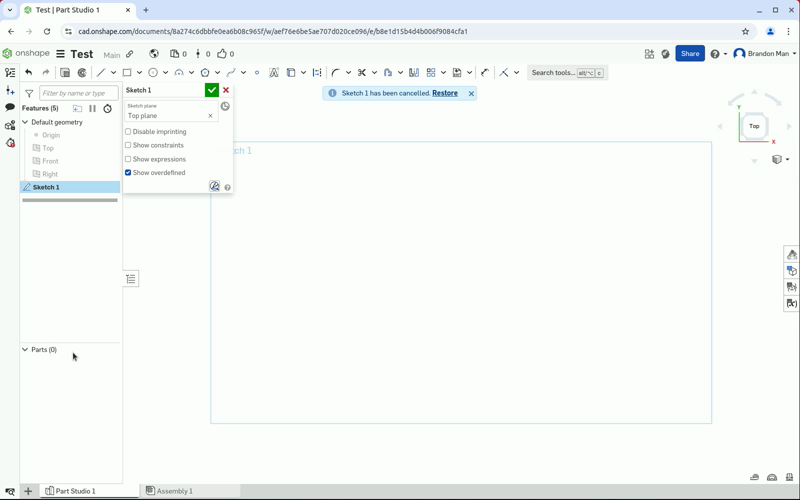
key(y)
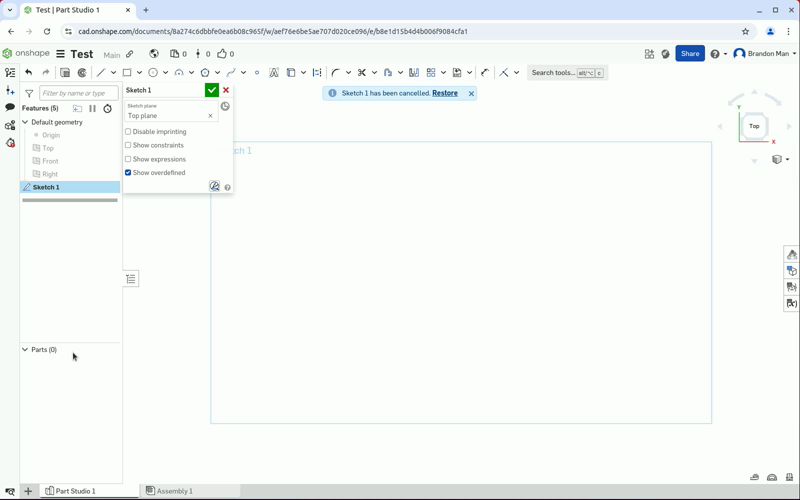
key(a)
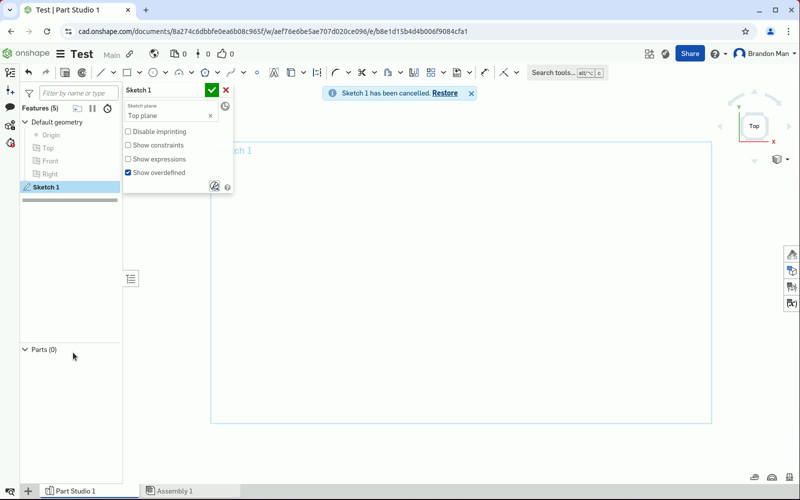
key_down(shift)
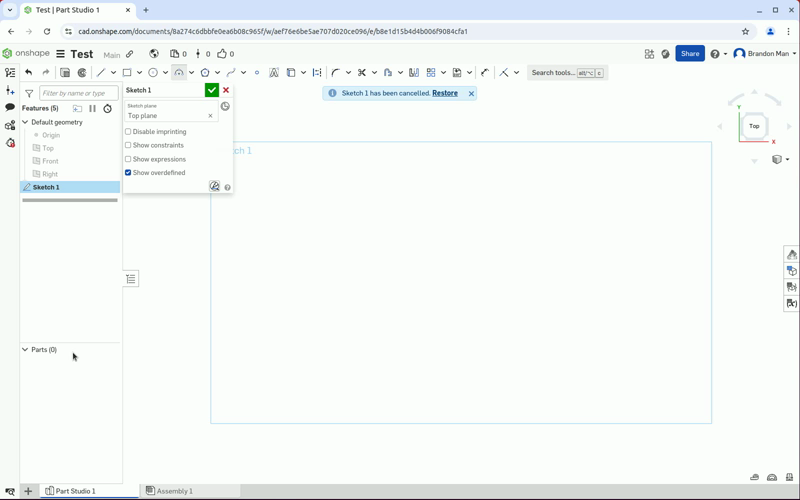
mouse_move(396, 282)
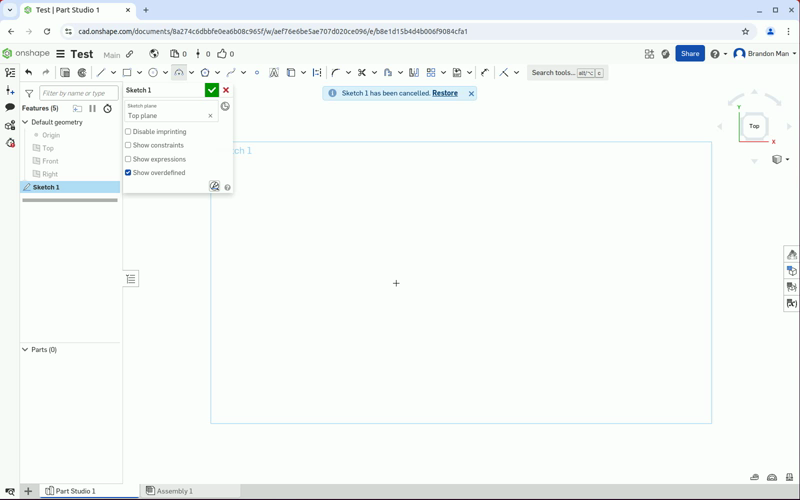
click(396, 282)
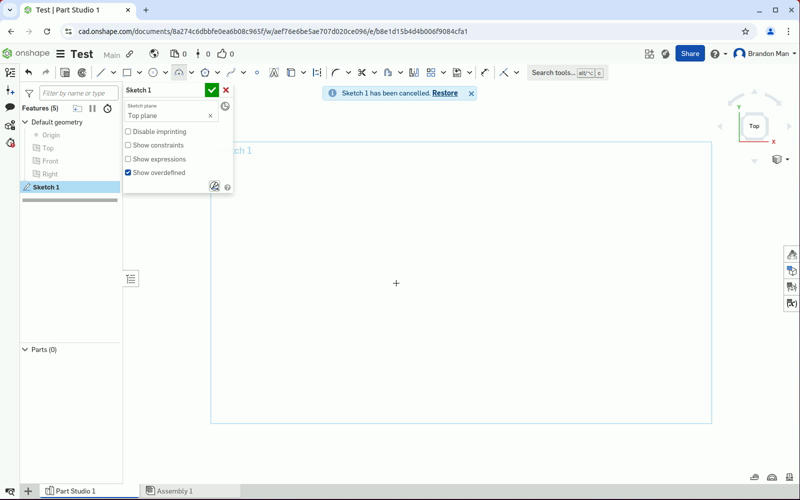
key_up(shift)
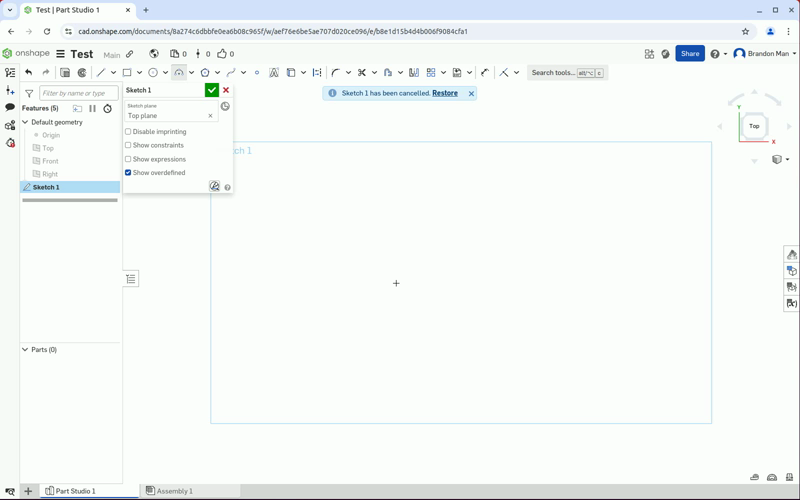
key_down(shift)
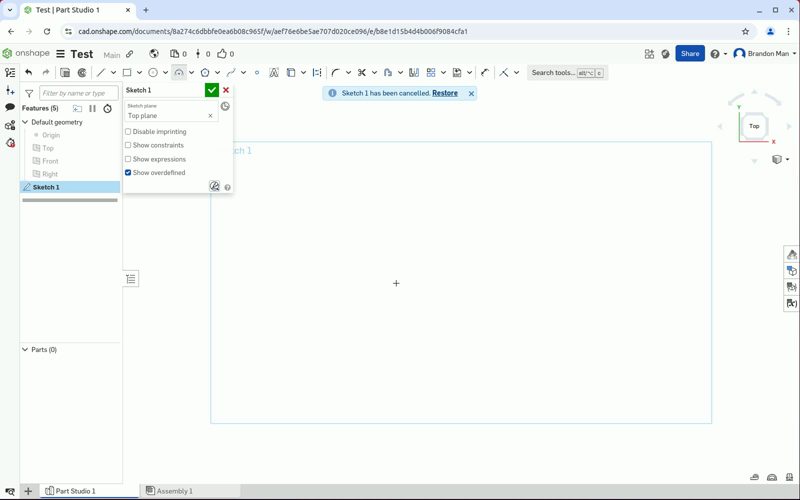
mouse_move(429, 339)
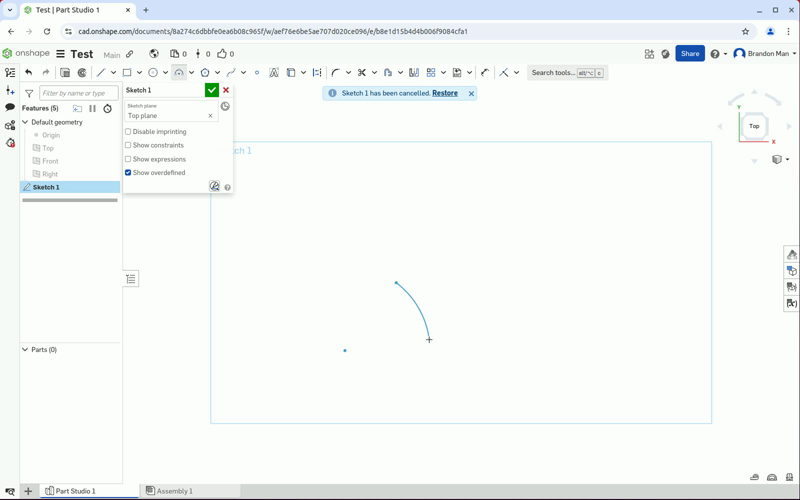
click(429, 339)
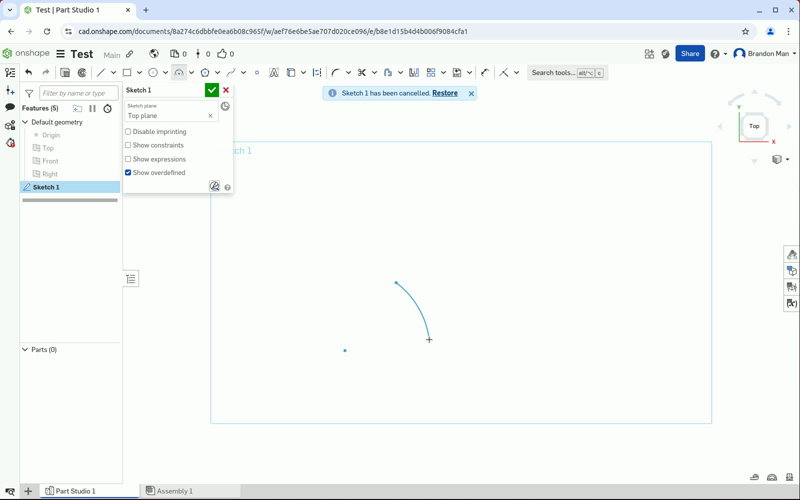
mouse_move(429, 301)
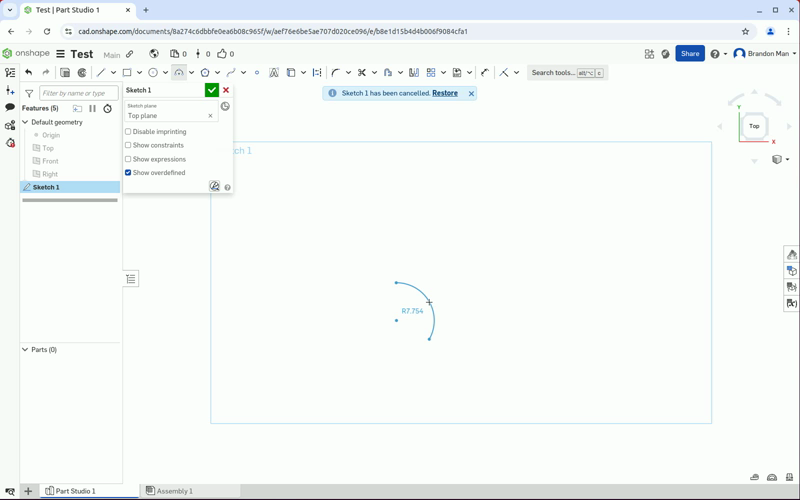
click(429, 301)
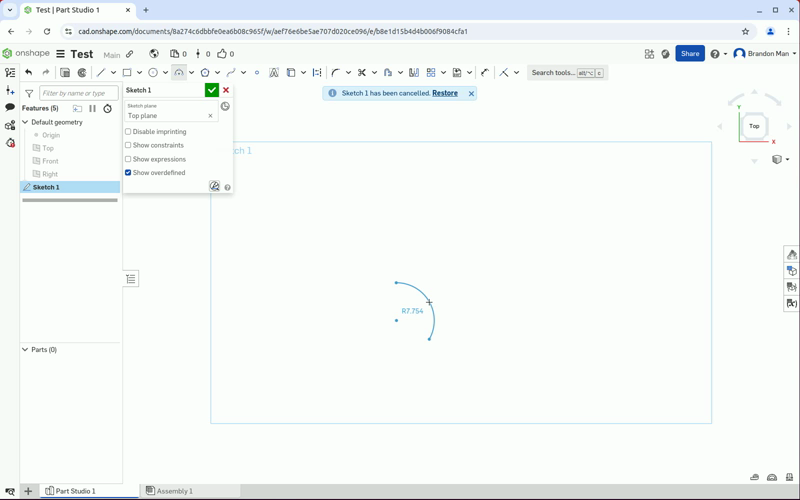
key_up(shift)
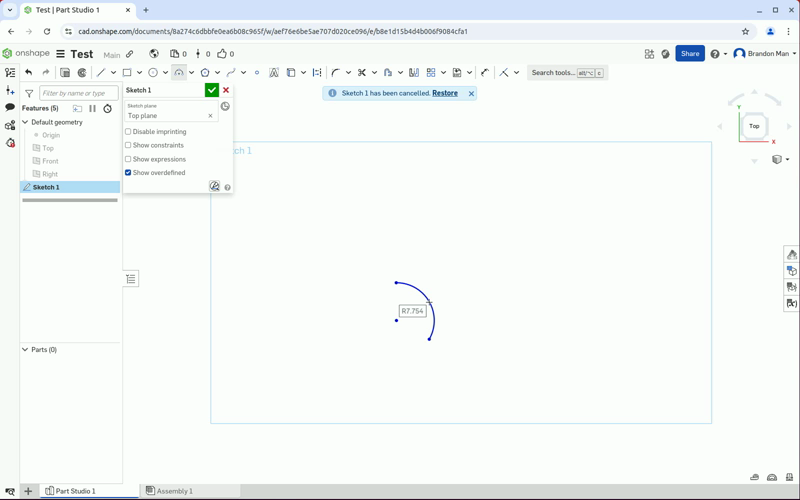
mouse_move(429, 339)
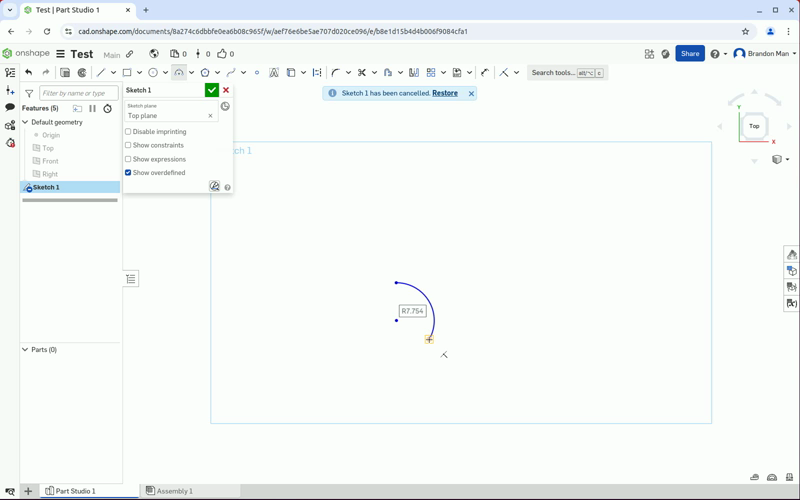
click(429, 339)
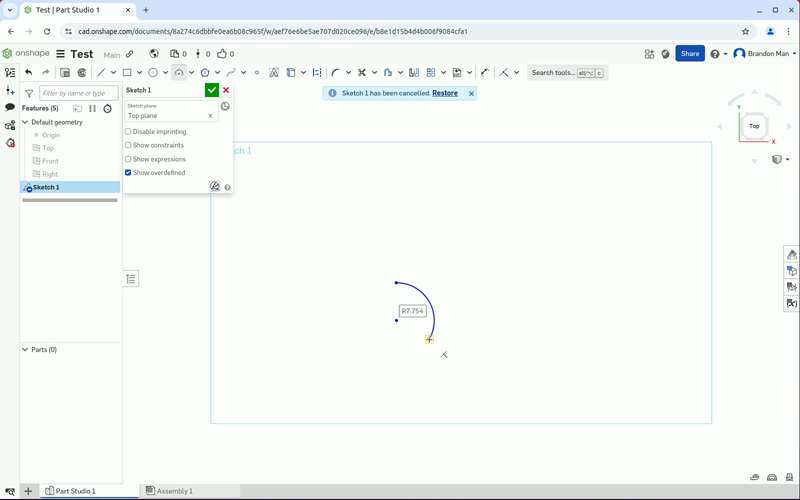
key_down(shift)
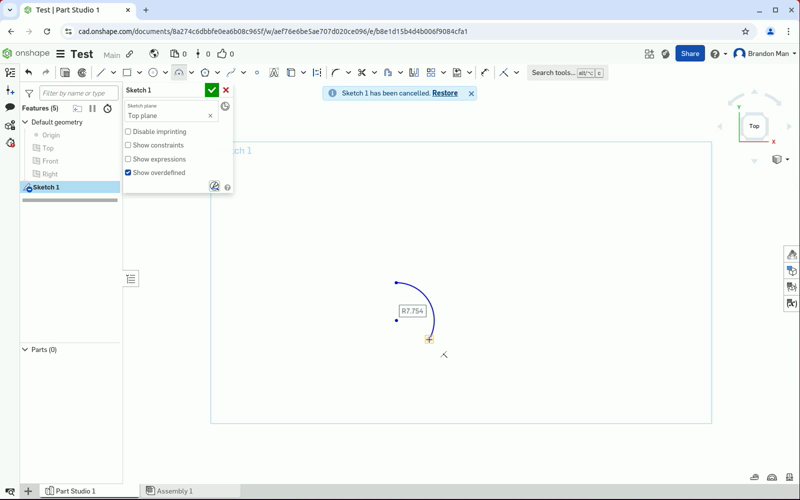
mouse_move(493, 339)
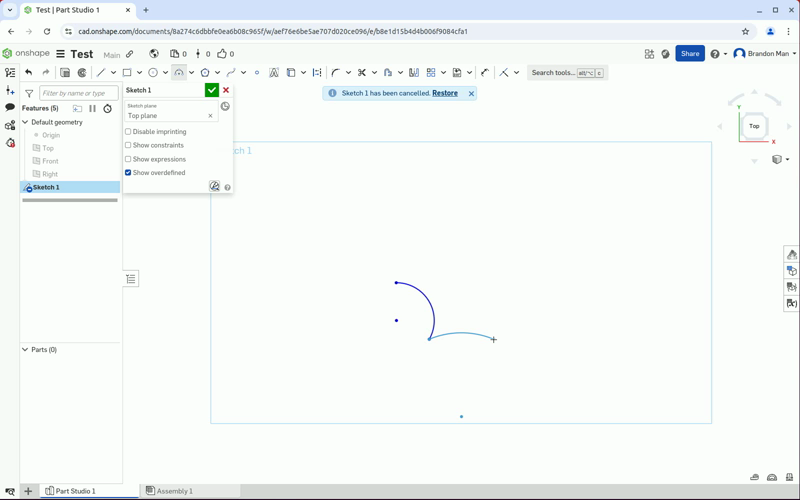
click(493, 339)
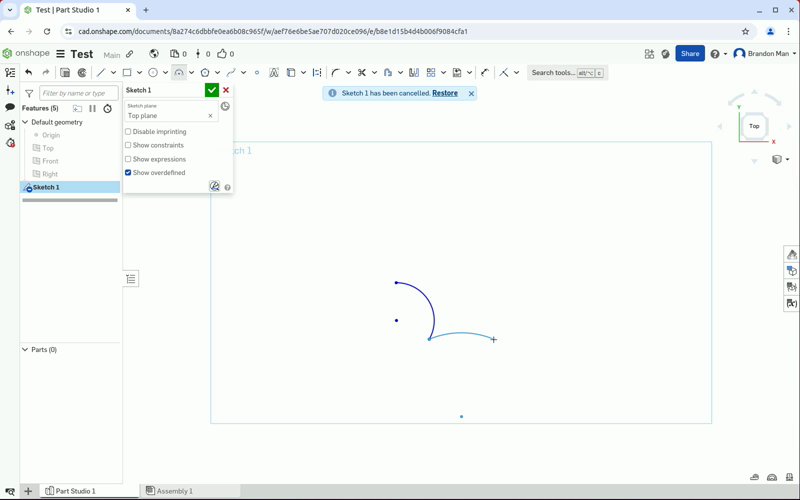
mouse_move(461, 320)
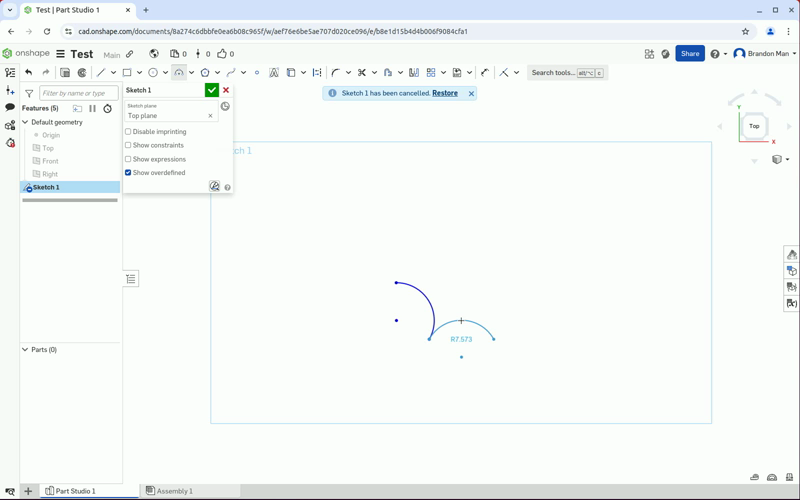
click(461, 320)
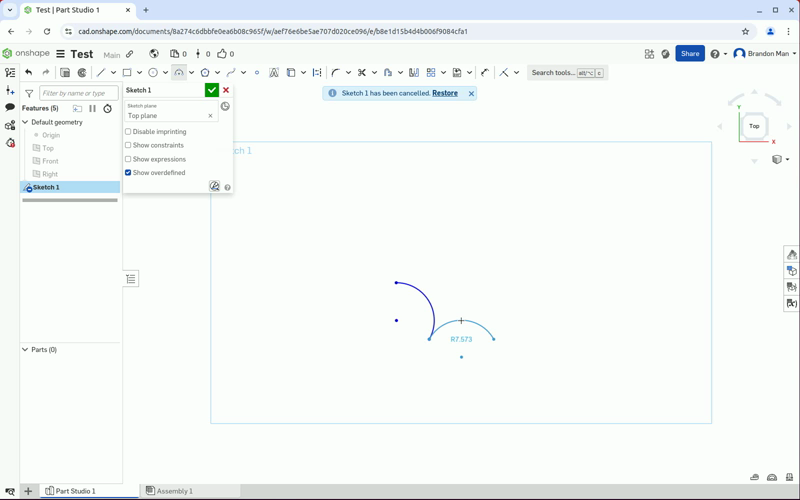
key_up(shift)
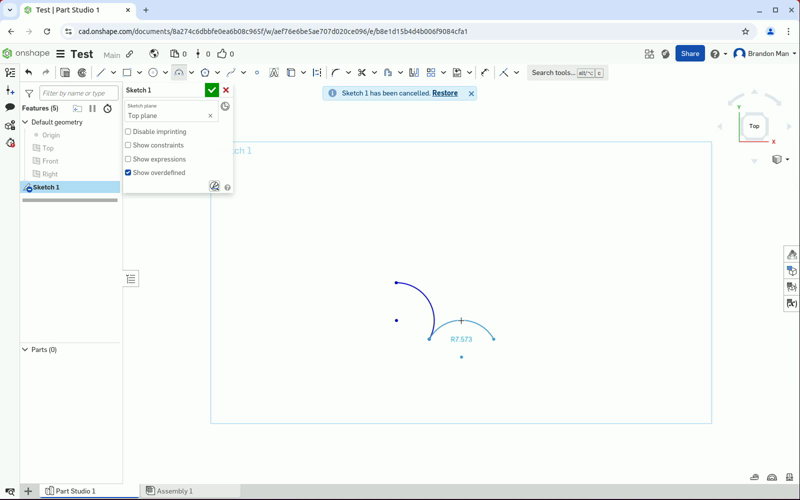
mouse_move(493, 339)
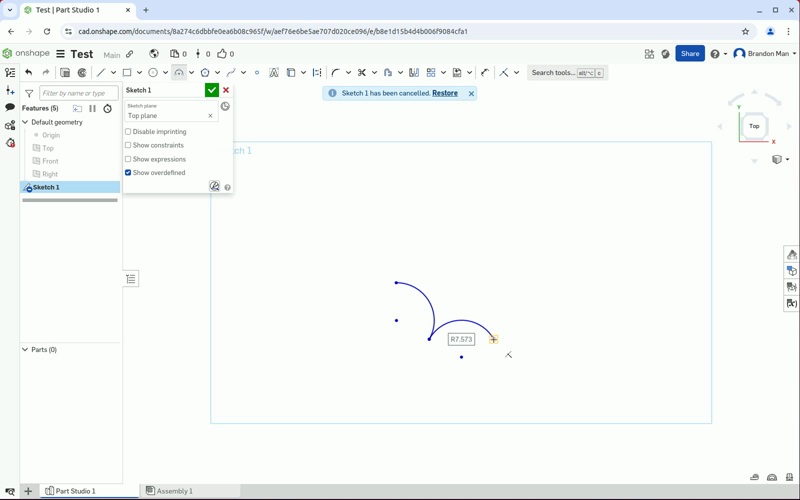
click(493, 339)
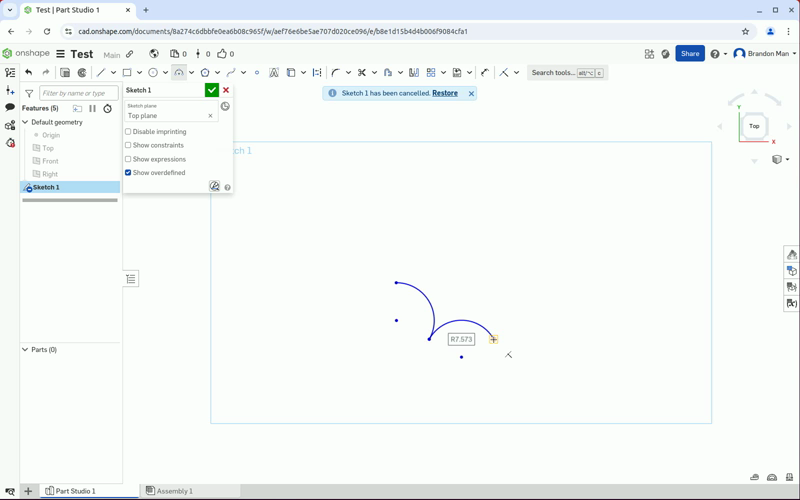
key_down(shift)
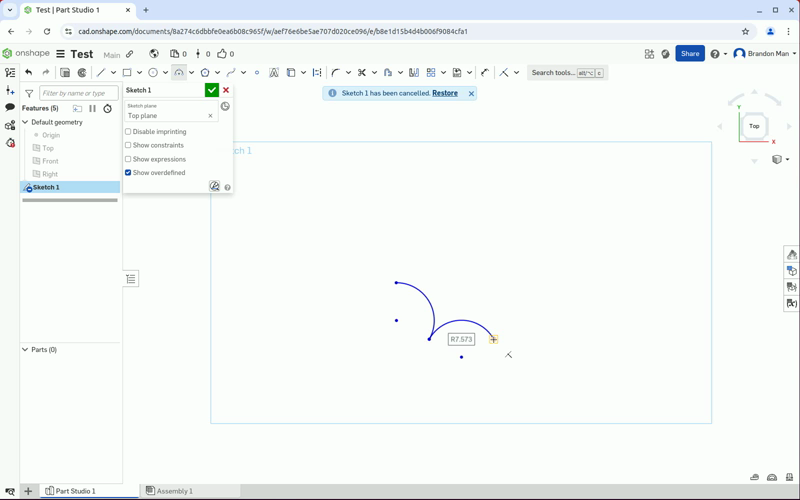
mouse_move(526, 282)
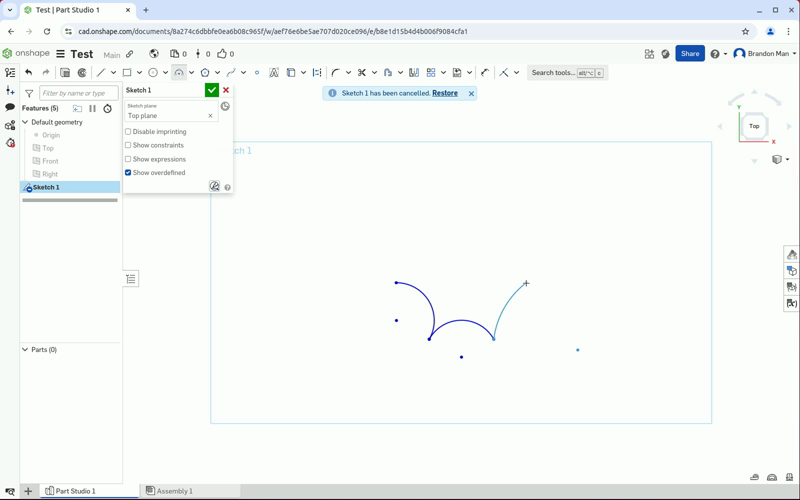
click(526, 282)
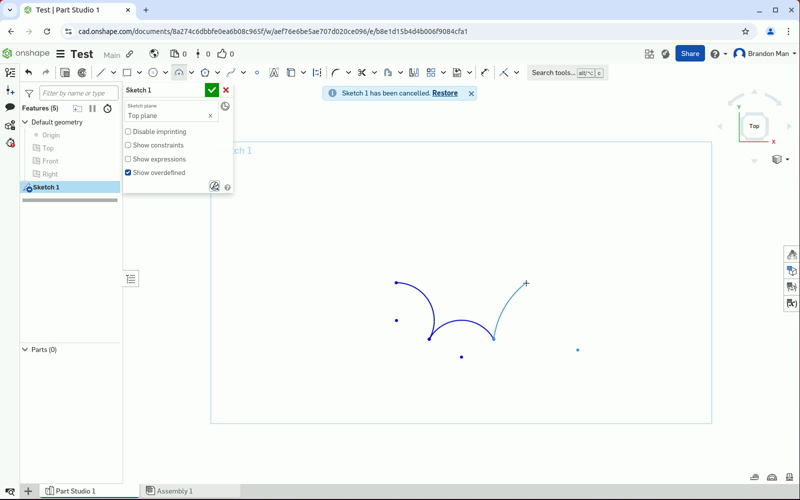
mouse_move(493, 301)
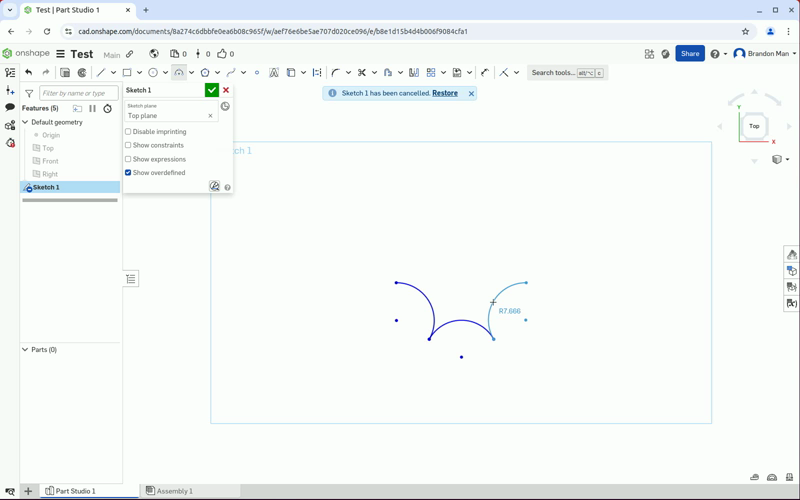
click(493, 301)
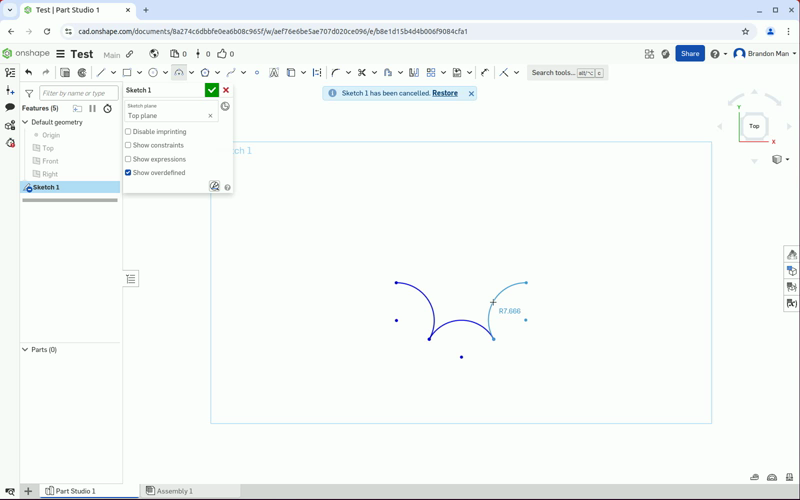
key_up(shift)
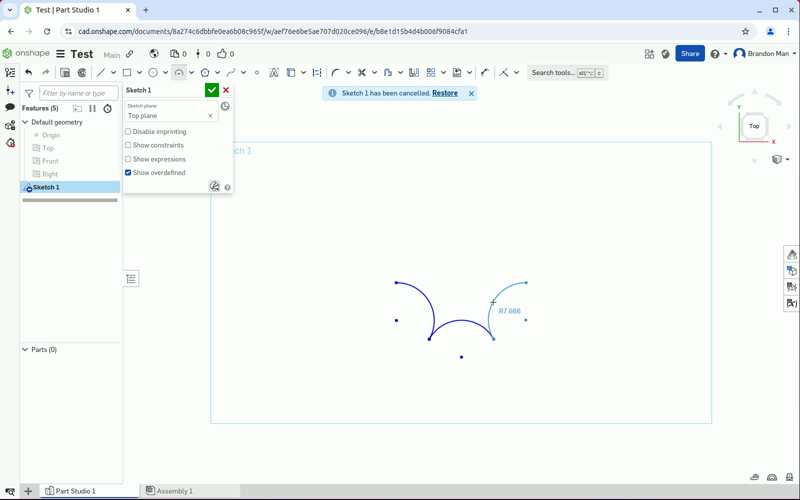
mouse_move(526, 282)
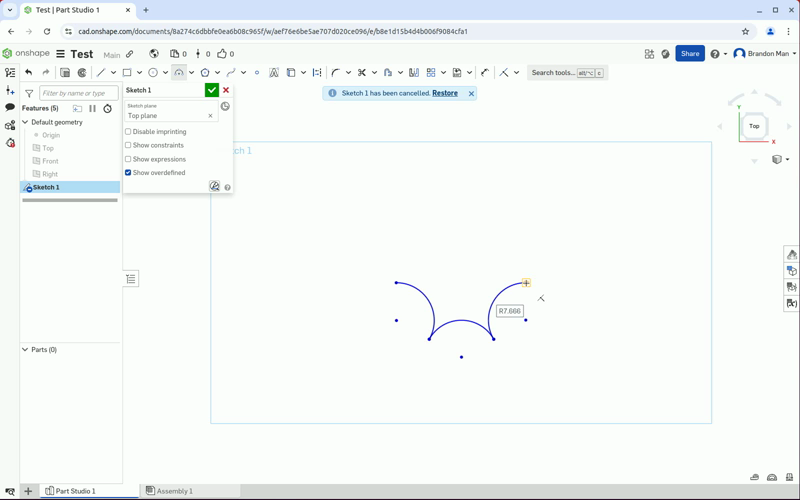
click(526, 282)
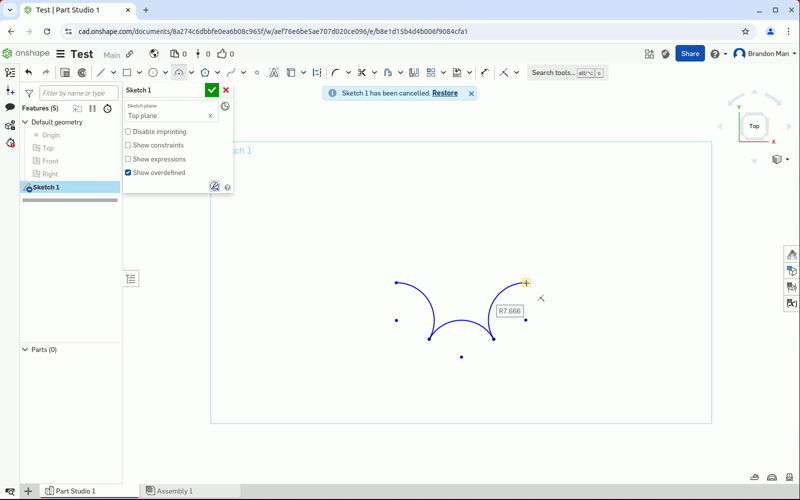
key_down(shift)
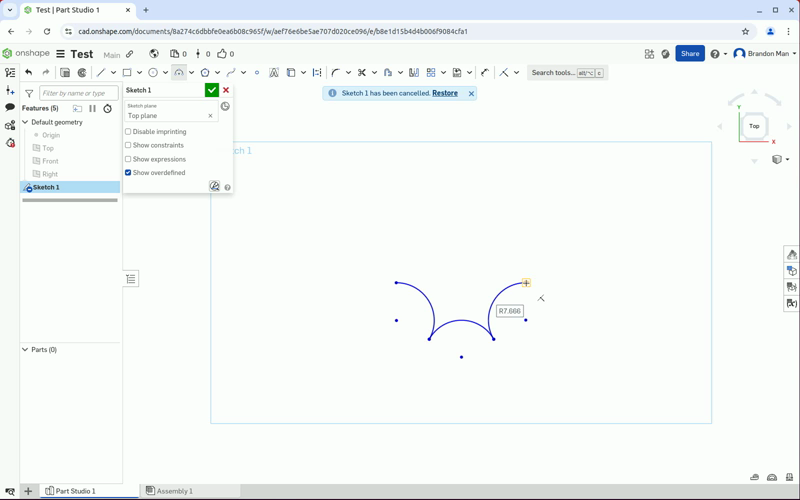
mouse_move(493, 226)
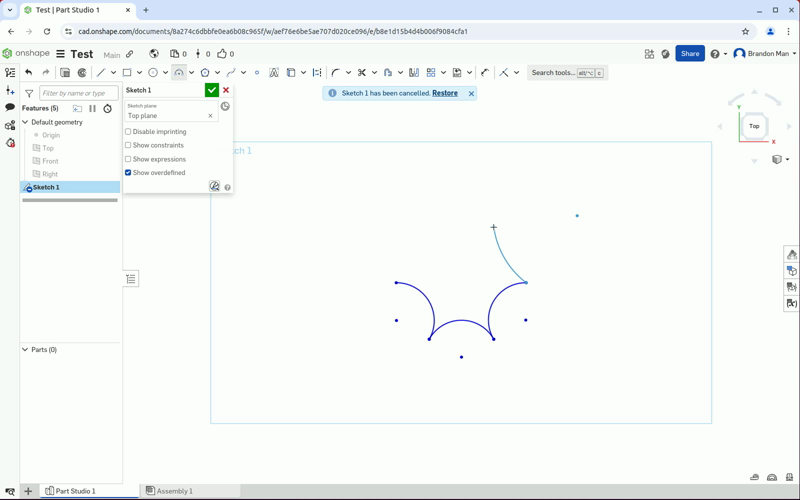
click(493, 226)
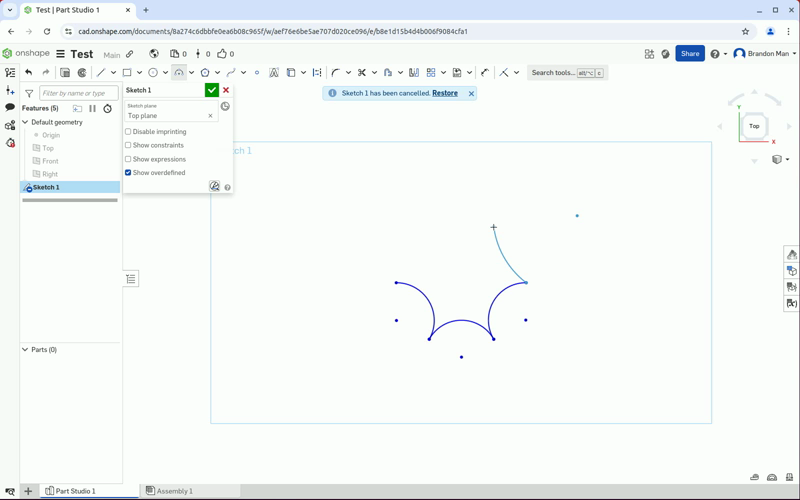
mouse_move(493, 264)
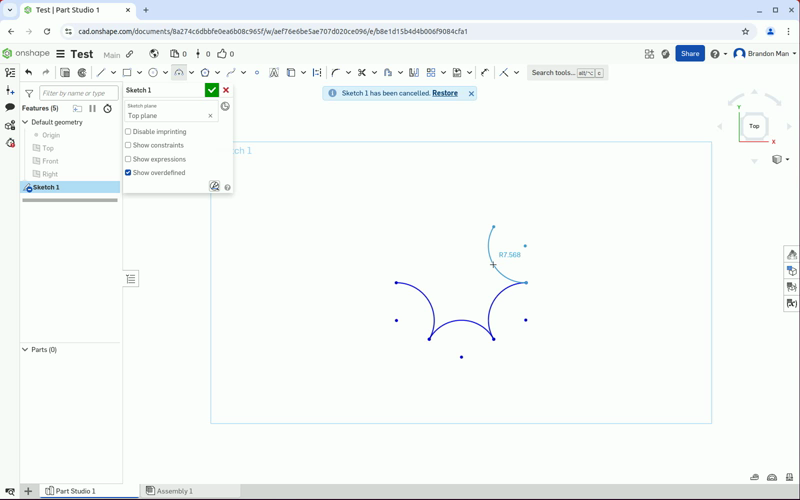
click(493, 264)
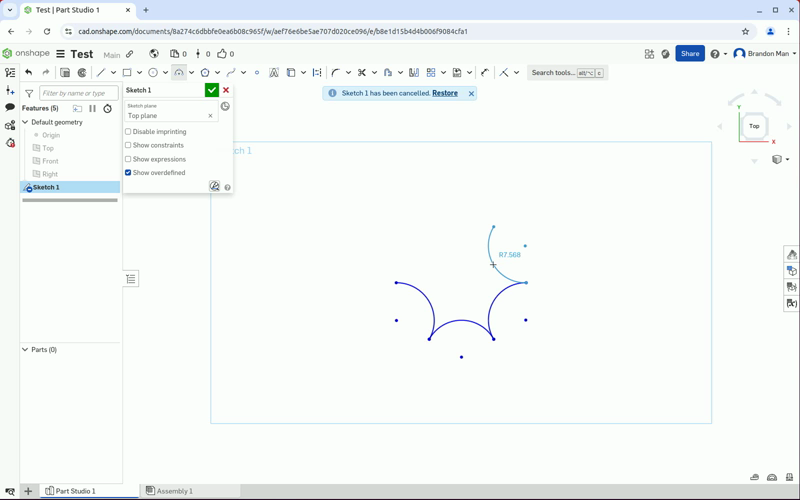
key_up(shift)
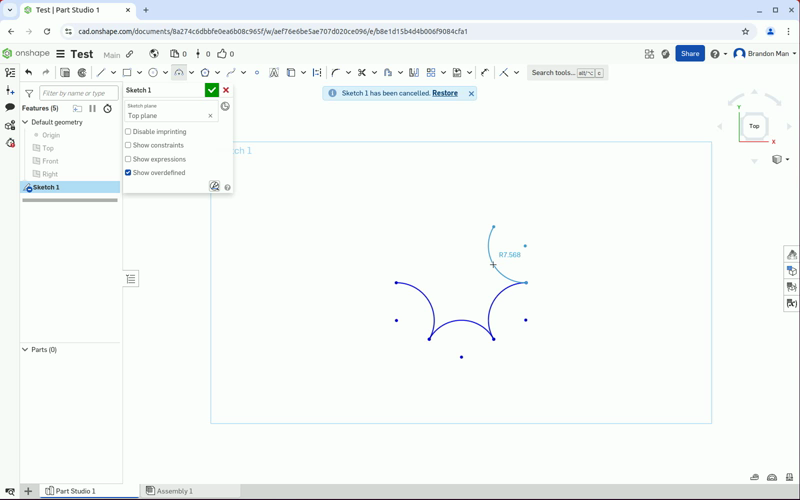
mouse_move(493, 226)
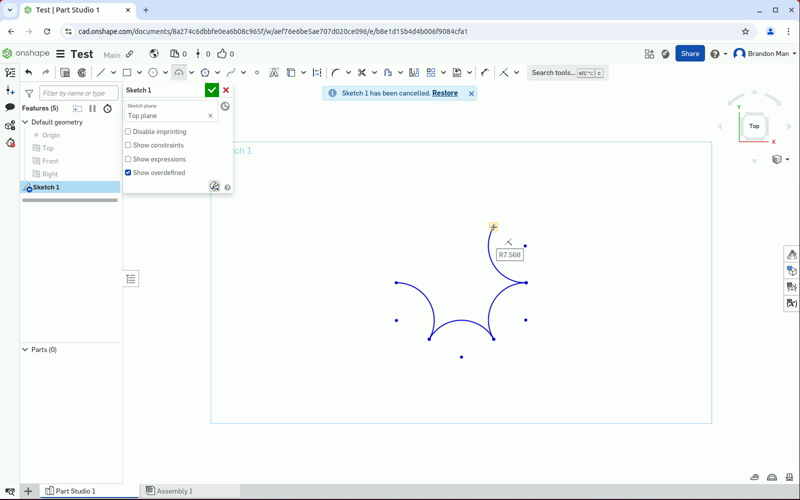
click(493, 226)
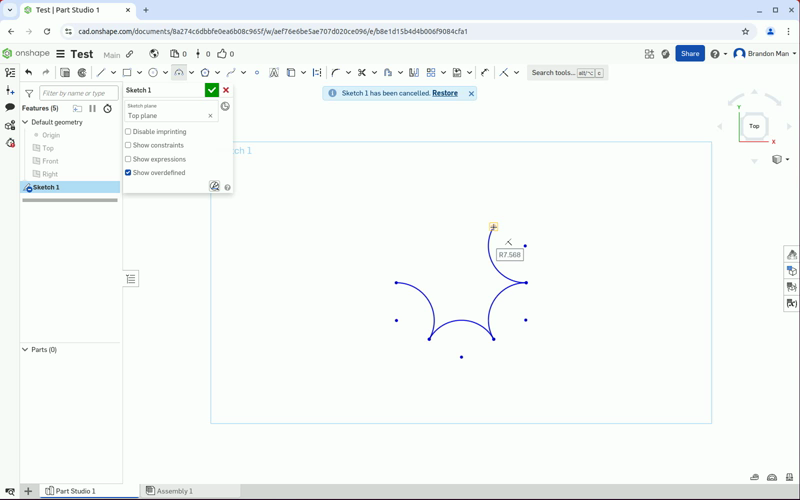
key_down(shift)
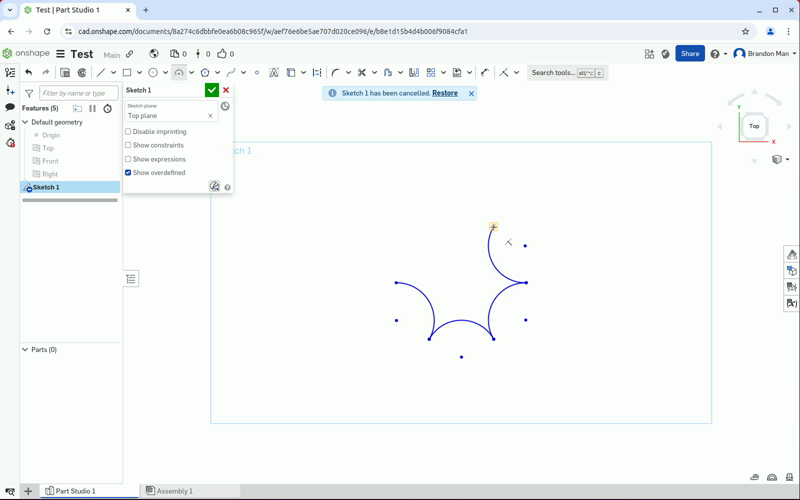
mouse_move(429, 226)
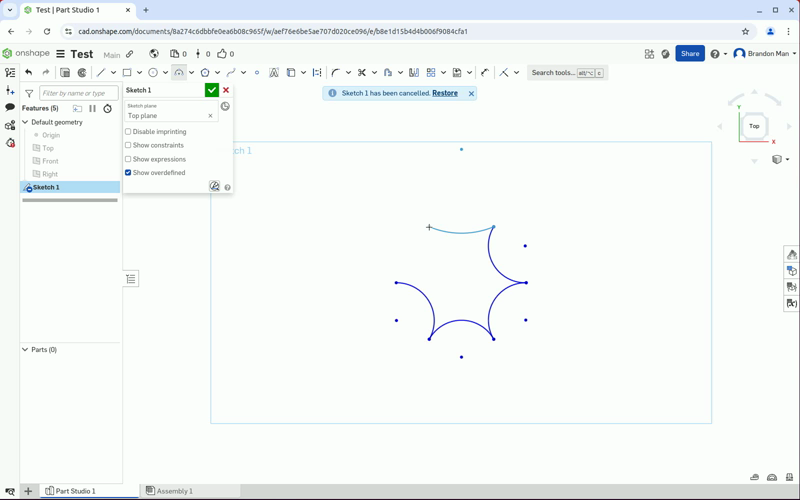
click(429, 226)
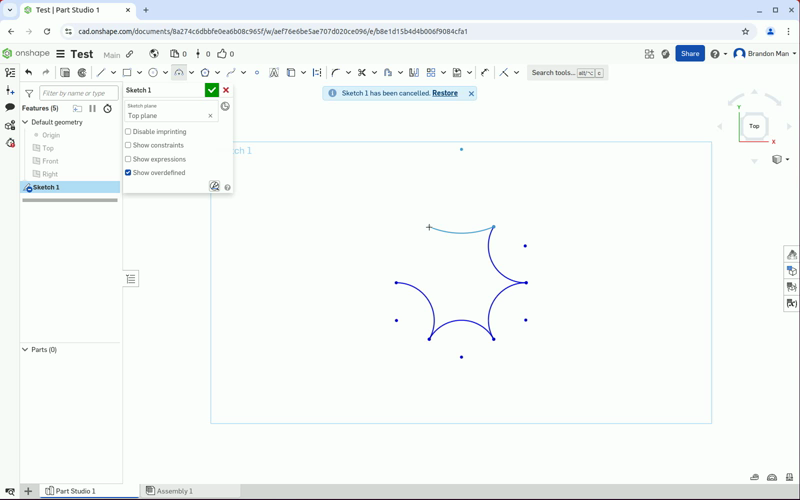
mouse_move(461, 245)
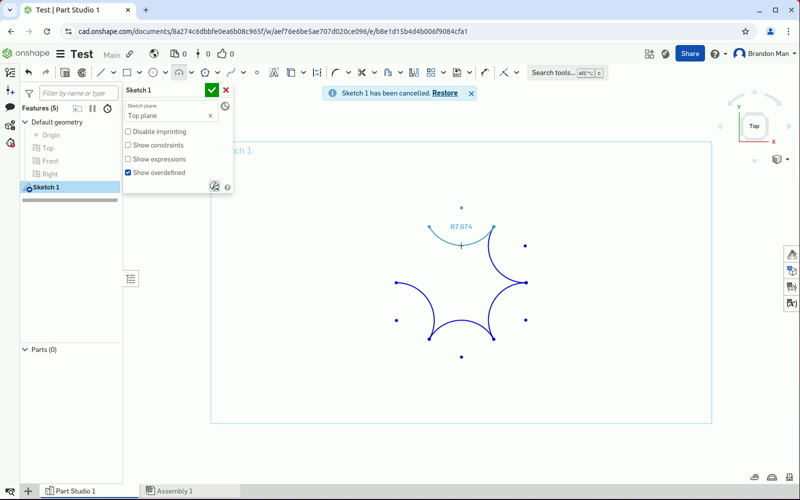
click(461, 245)
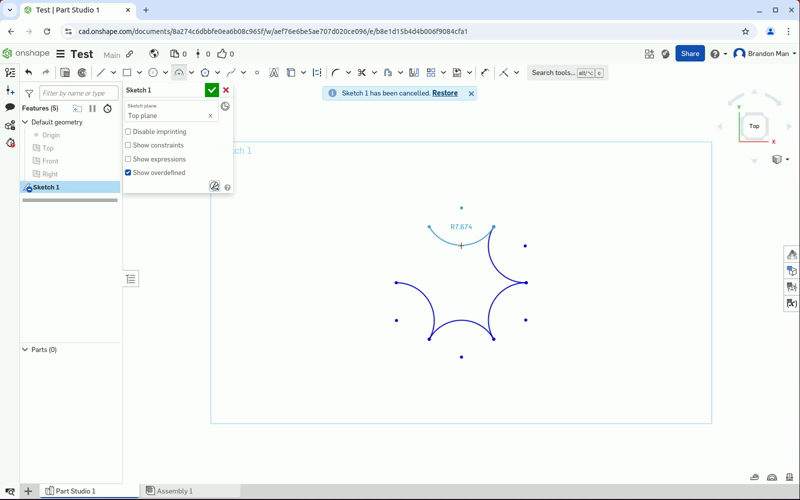
key_up(shift)
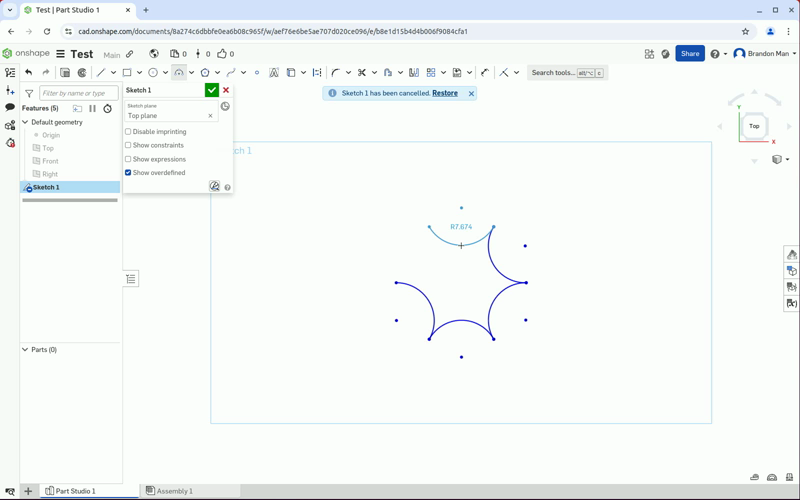
mouse_move(429, 226)
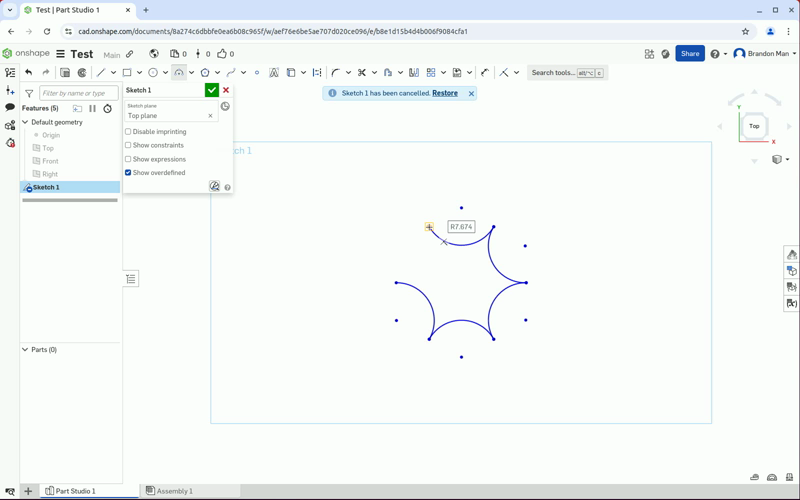
click(429, 226)
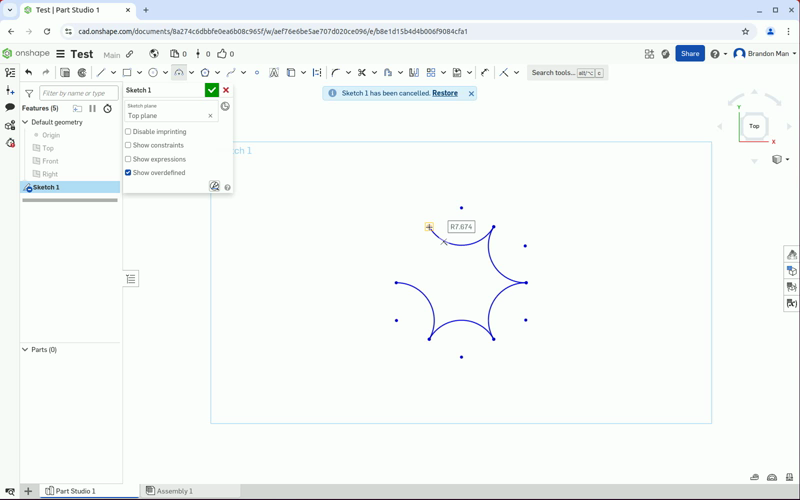
mouse_move(396, 282)
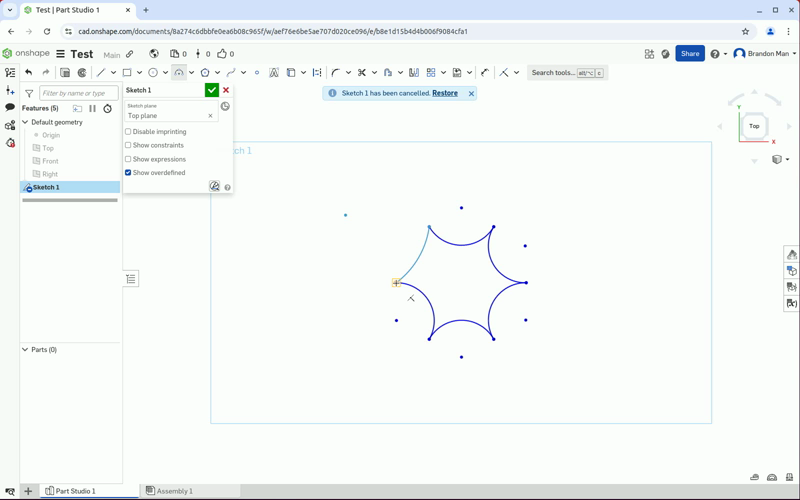
click(396, 282)
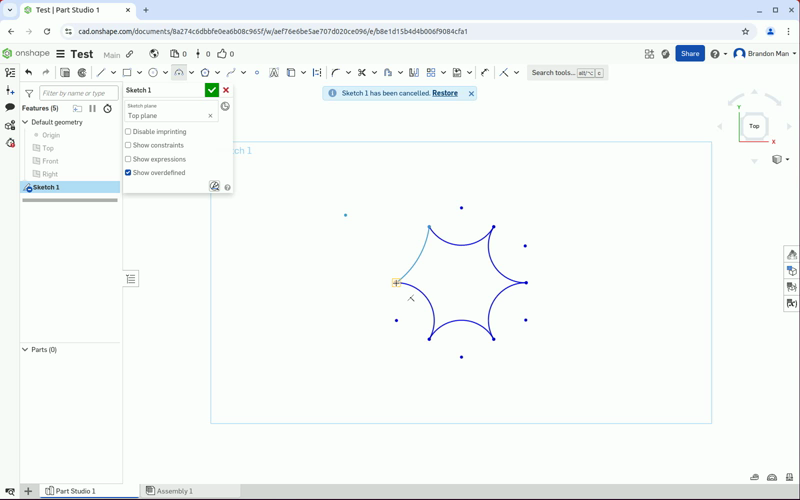
key_down(shift)
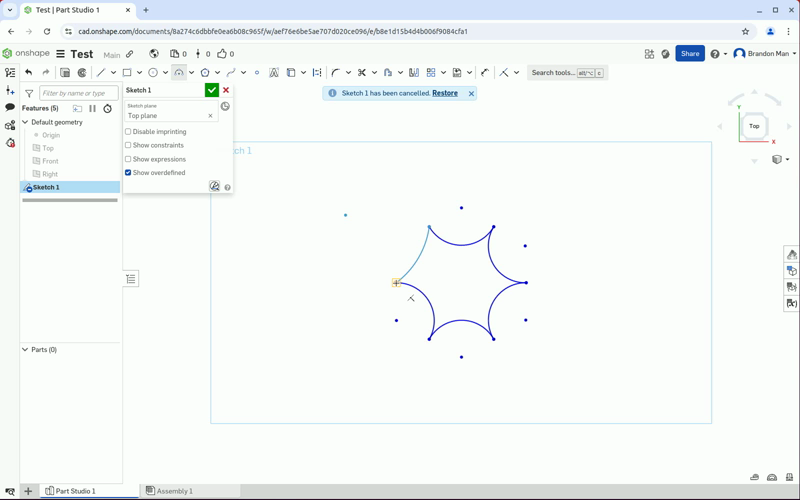
mouse_move(429, 264)
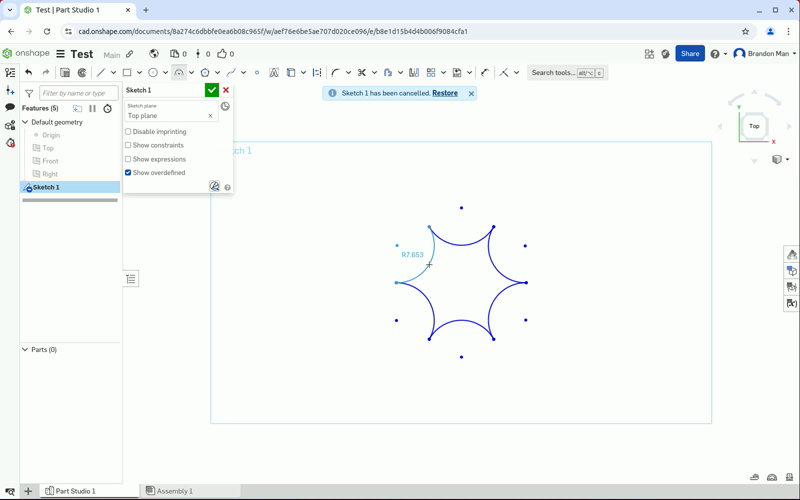
click(429, 264)
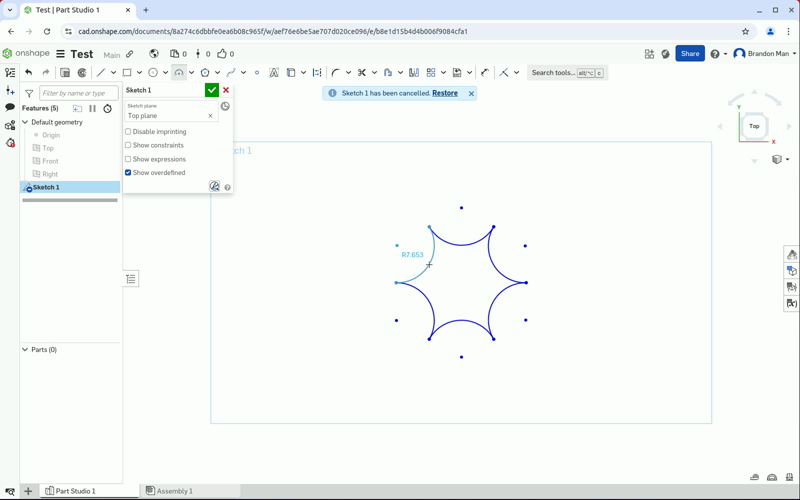
key_up(shift)
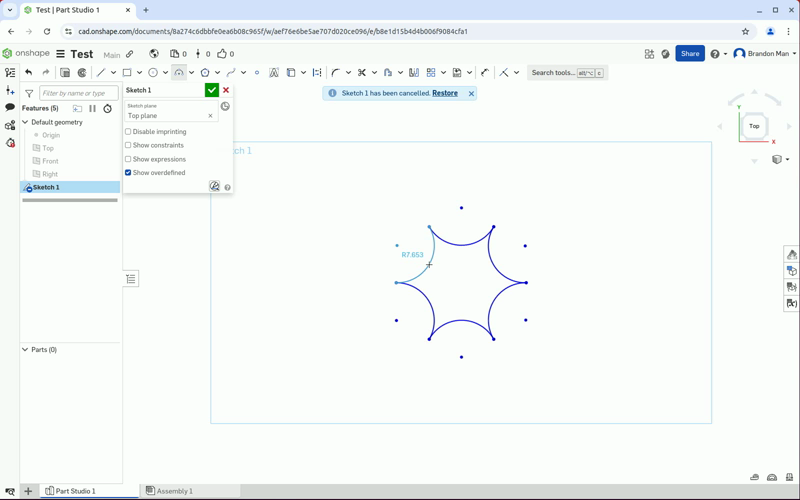
key(esc)
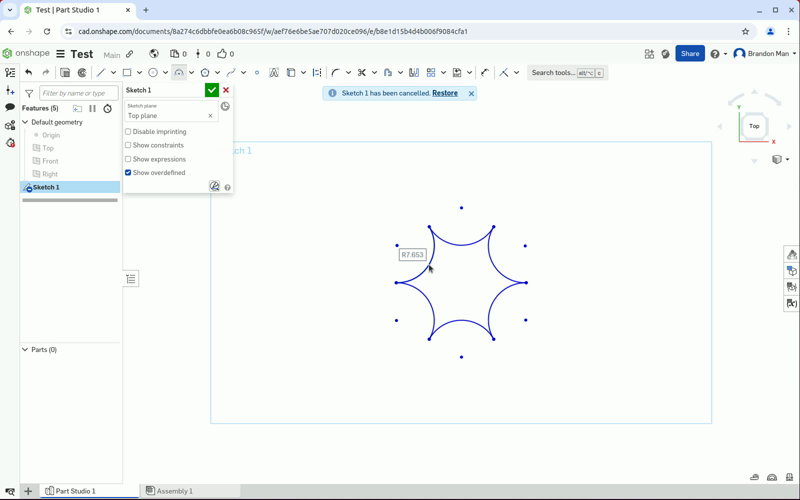
key(c)
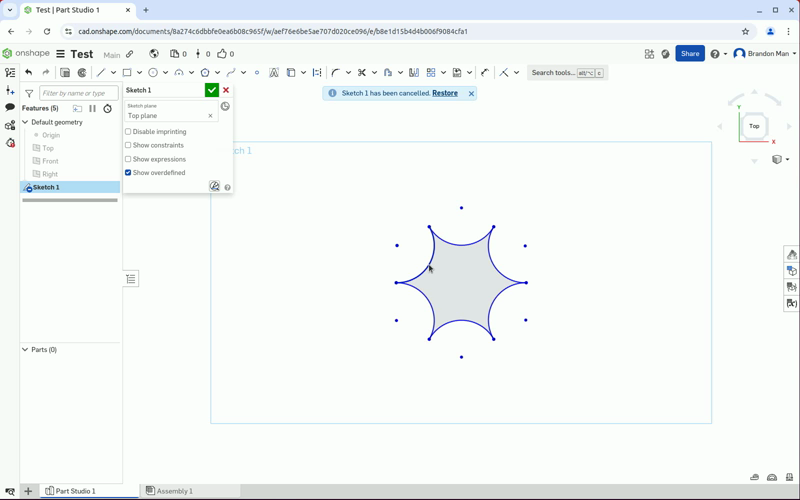
key_down(shift)
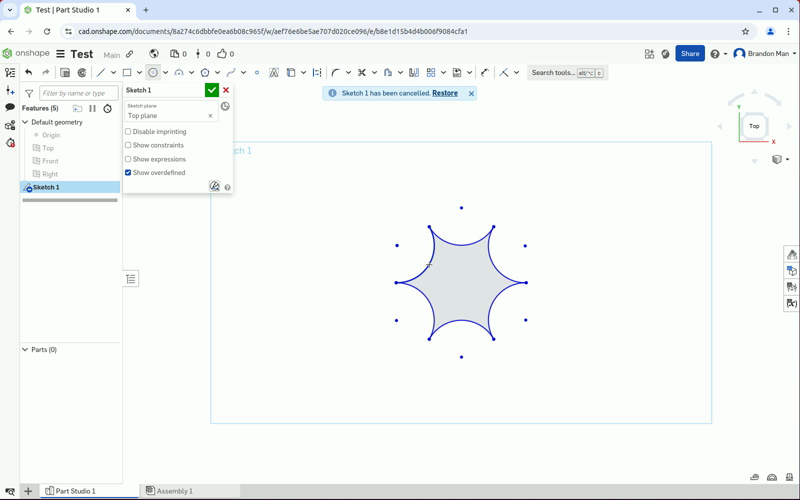
mouse_move(461, 282)
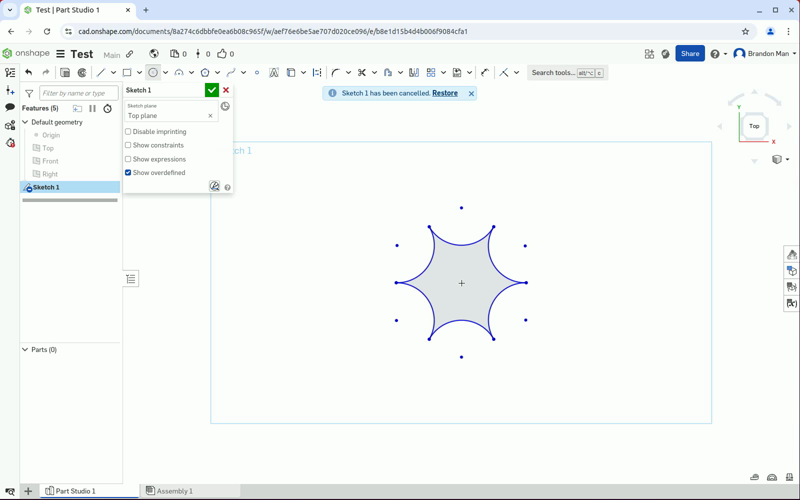
click(461, 282)
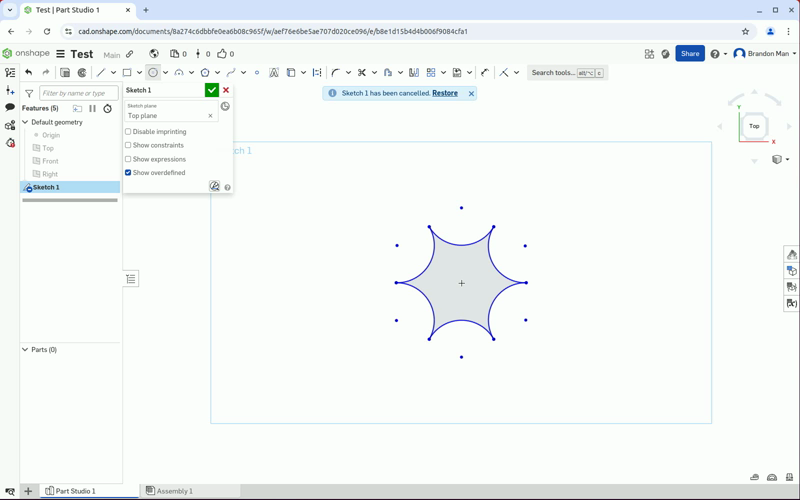
key_up(shift)
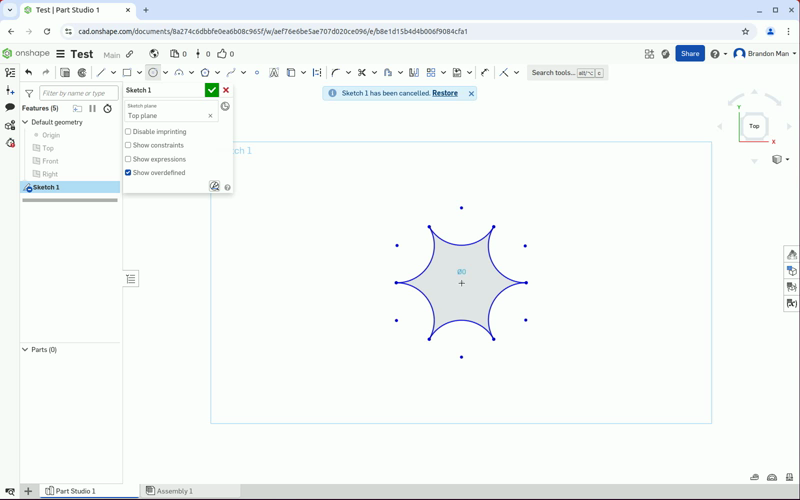
mouse_move(496, 282)
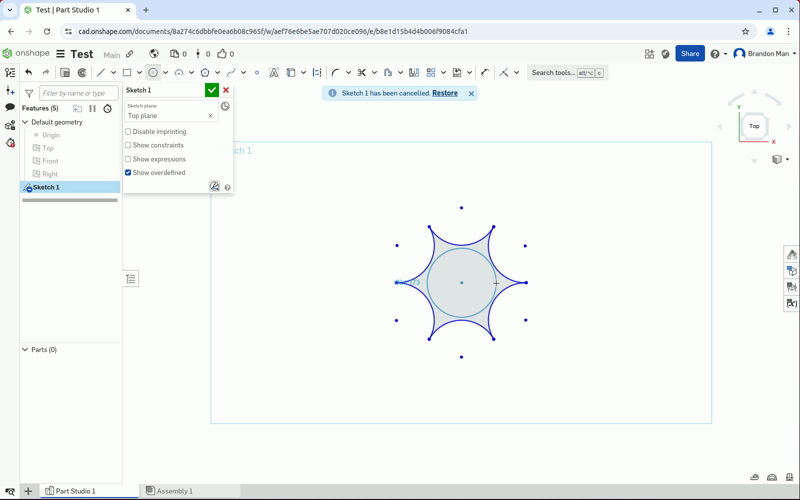
click(496, 282)
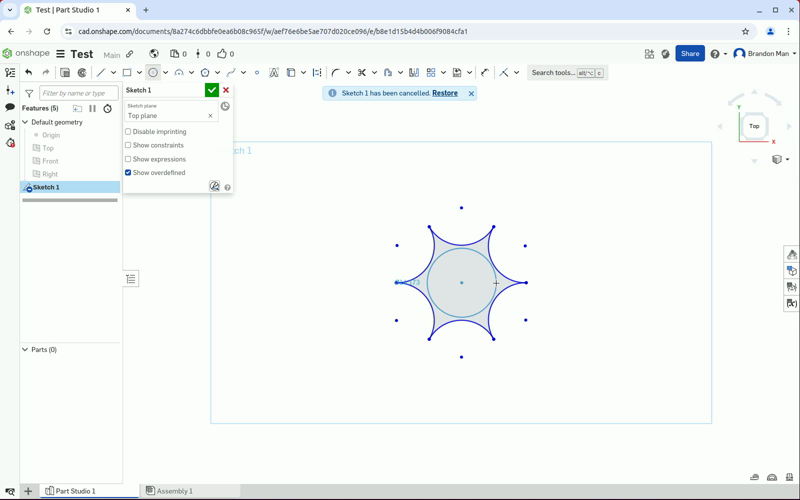
key(esc)
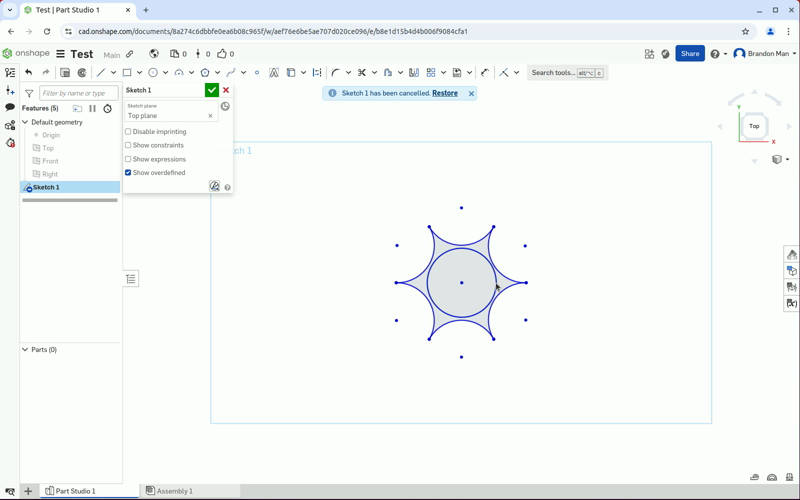
mouse_move(409, 287)
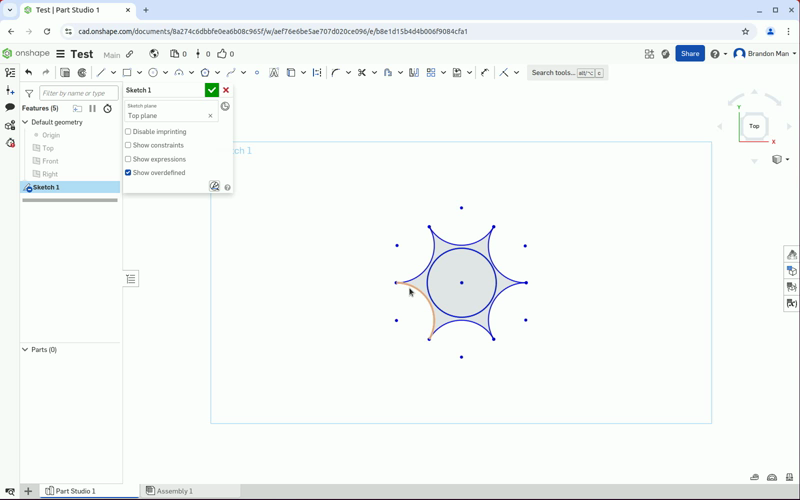
scroll(6)
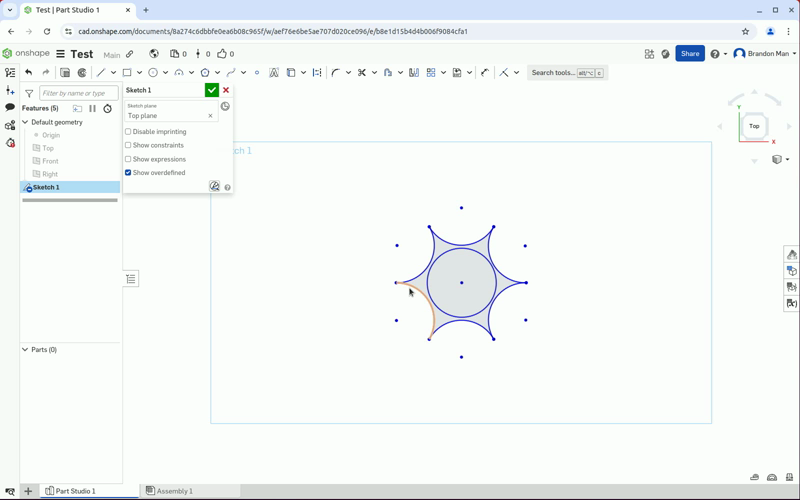
scroll(6)
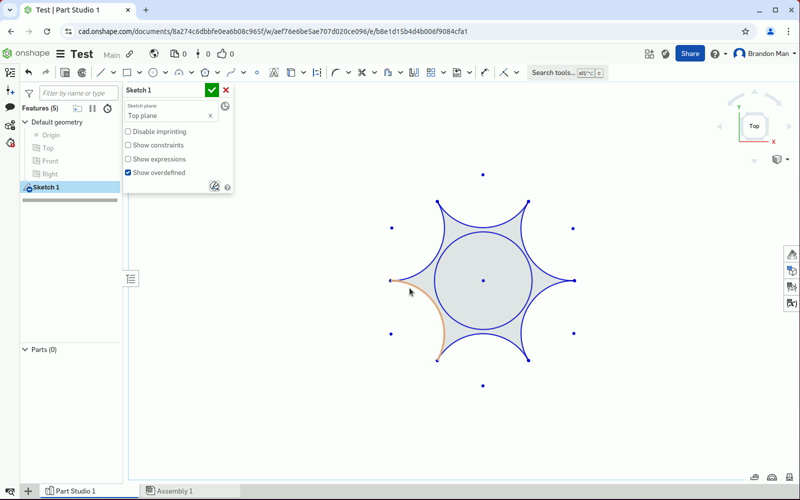
scroll(6)
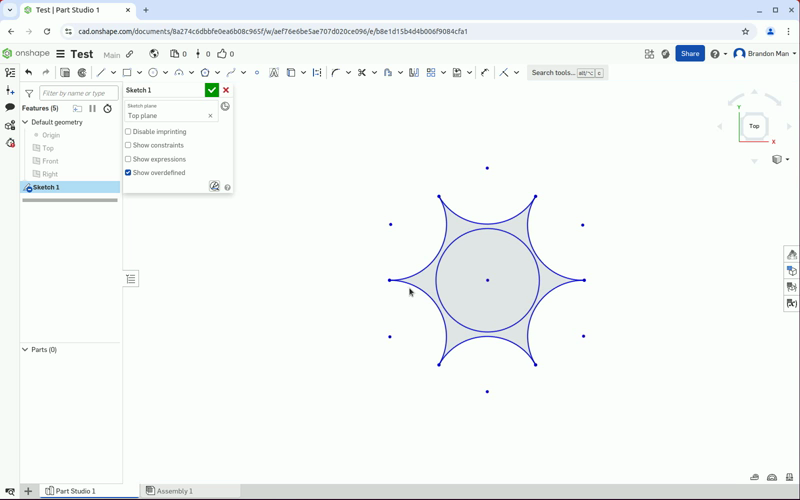
scroll(6)
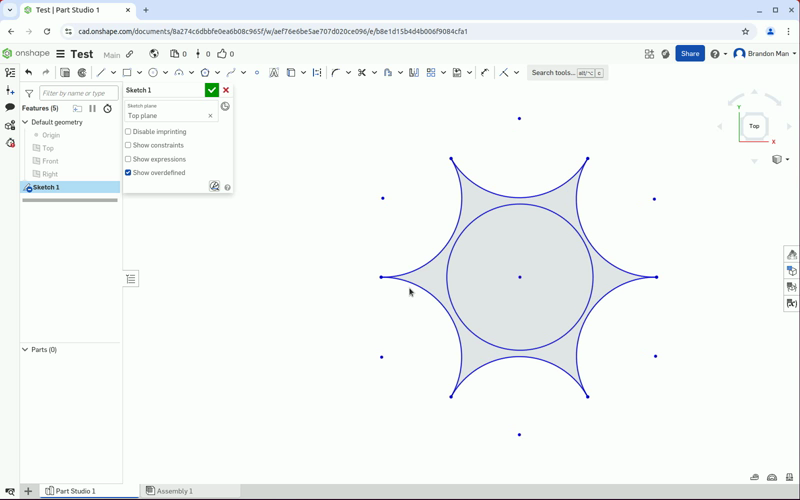
scroll(6)
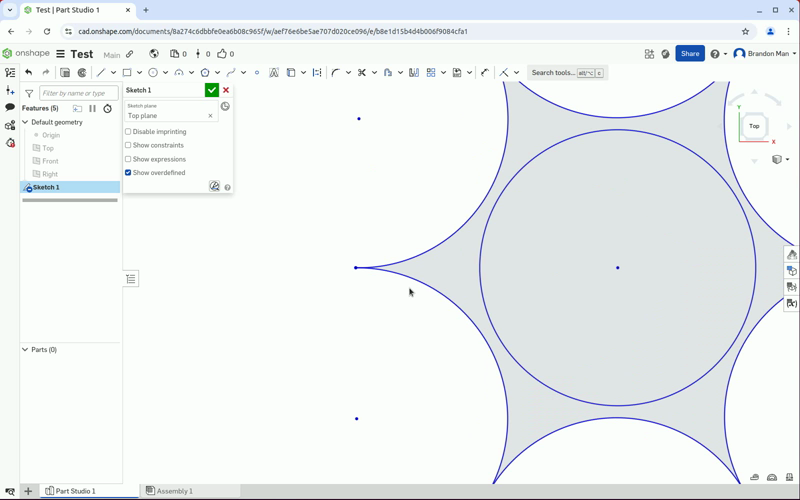
scroll(6)
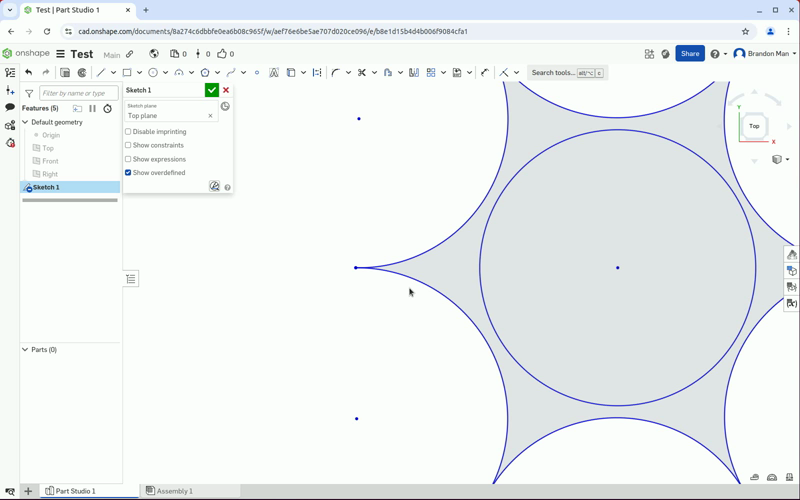
scroll(6)
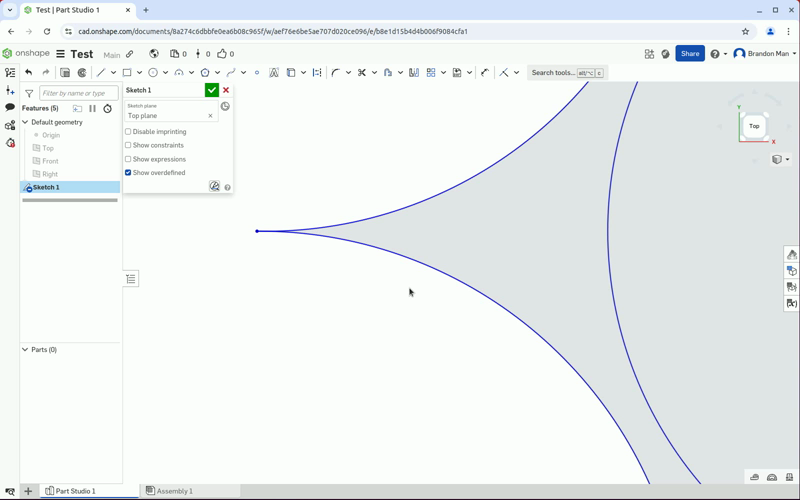
click(409, 287)
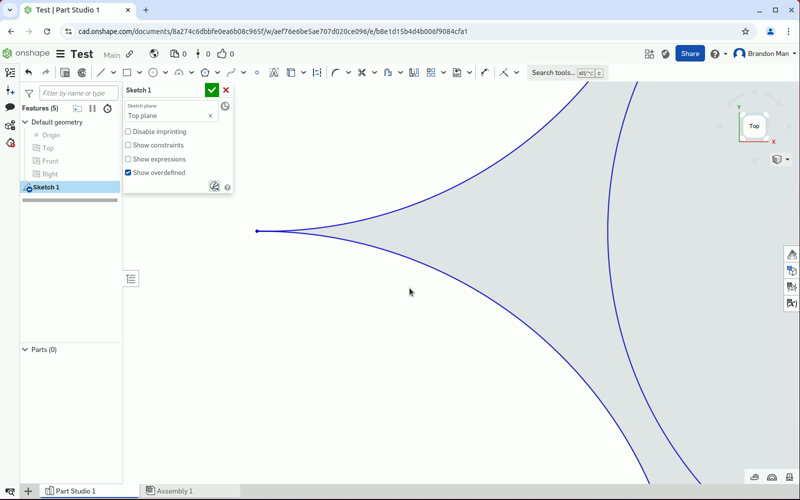
scroll(-6)
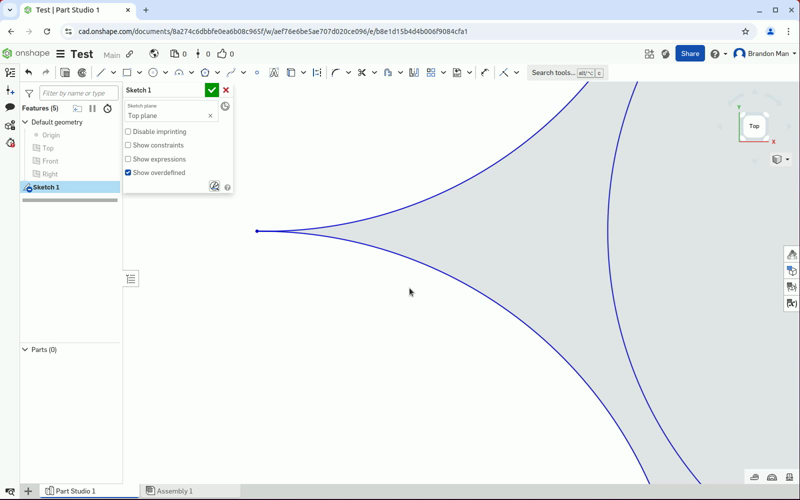
scroll(-6)
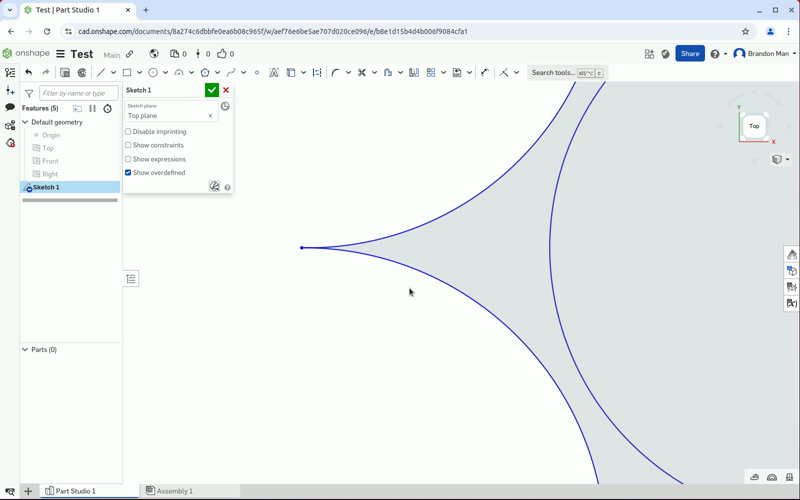
scroll(-6)
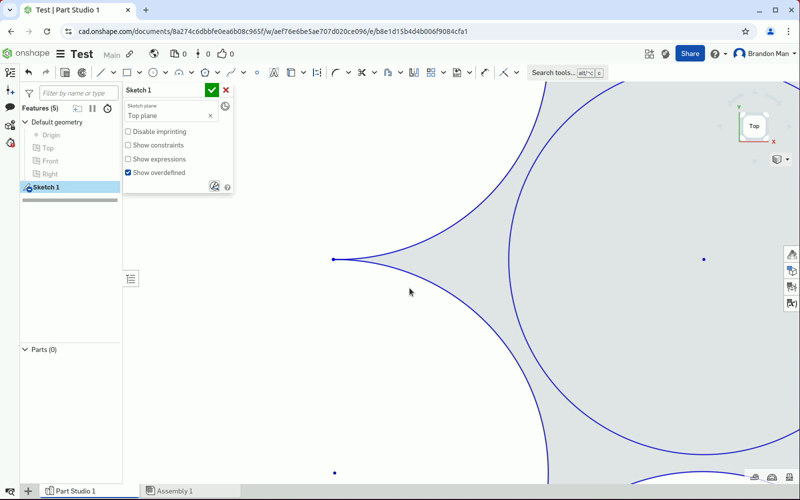
scroll(-6)
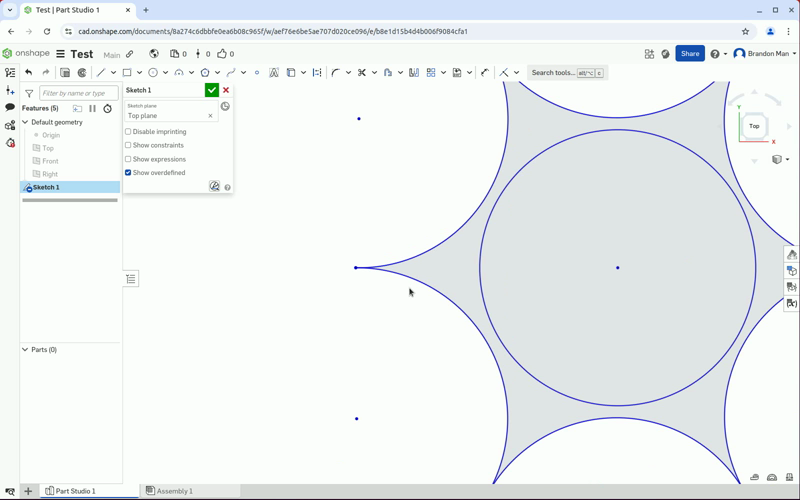
scroll(-6)
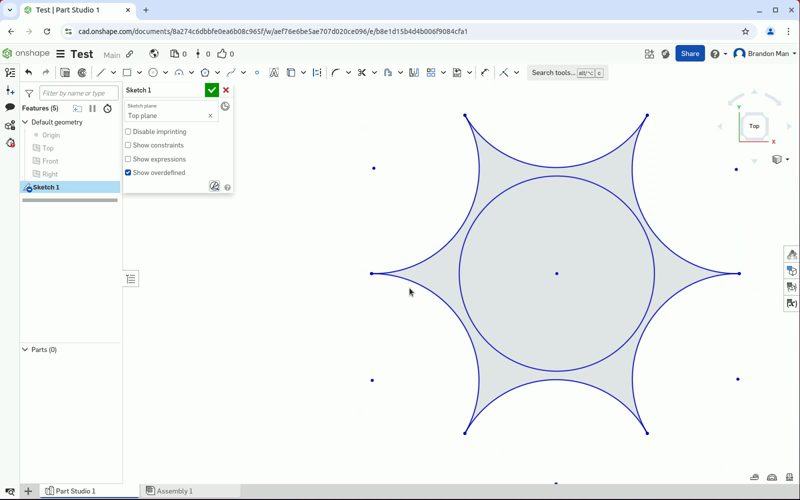
scroll(-6)
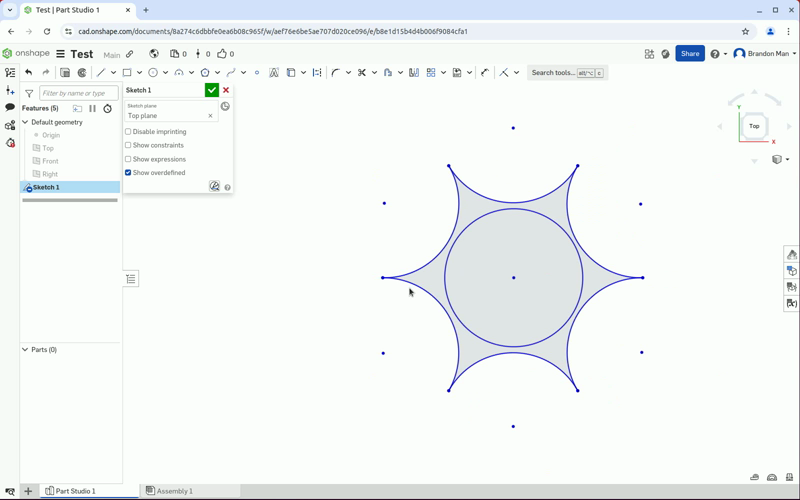
scroll(-6)
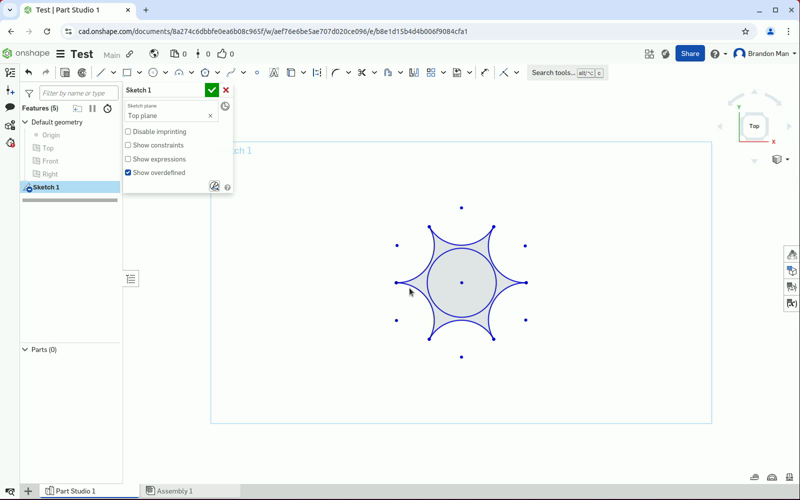
mouse_move(73, 352)
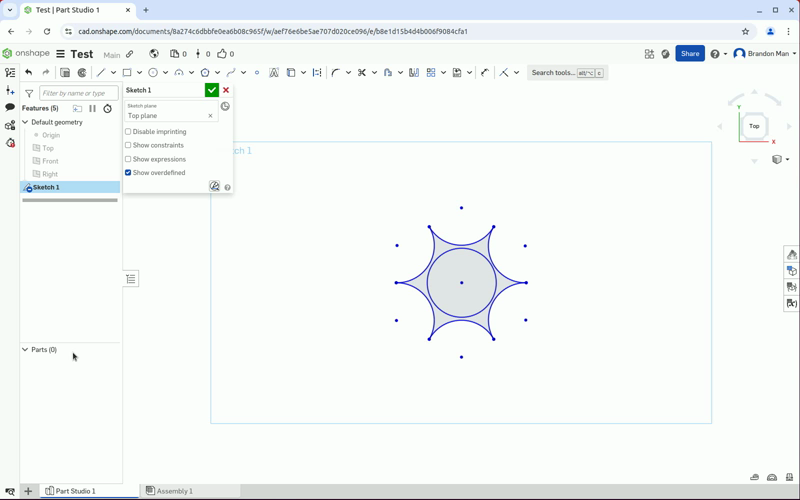
key(shift+y)
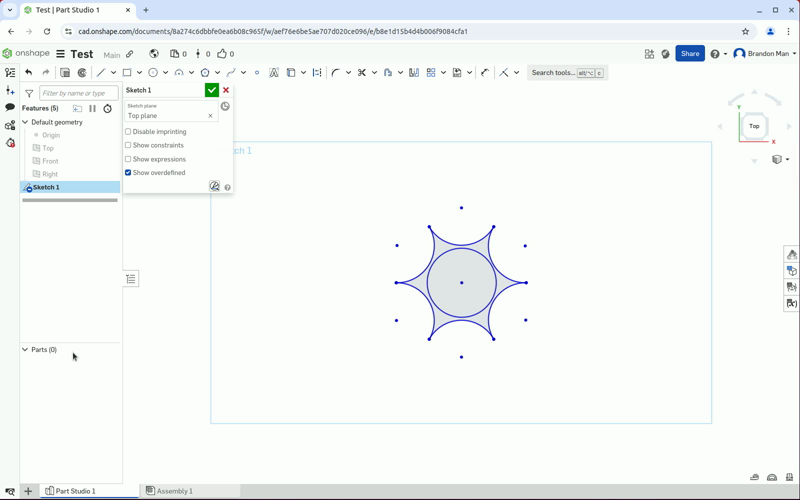
key(shift+e)
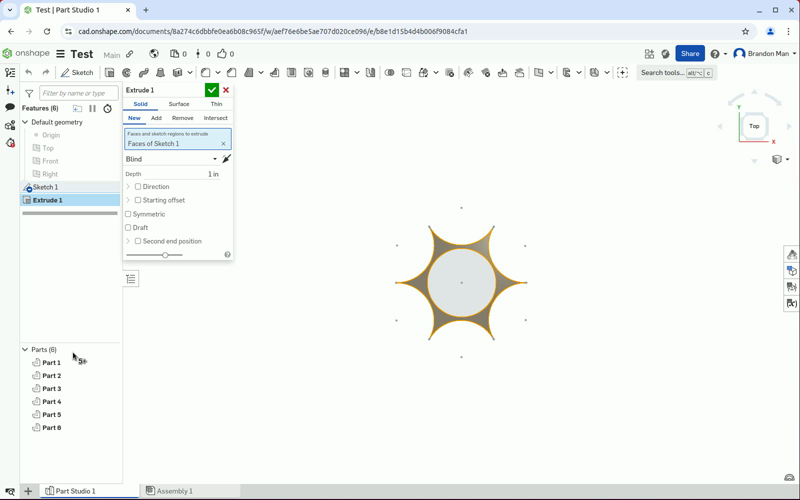
mouse_move(143, 106)
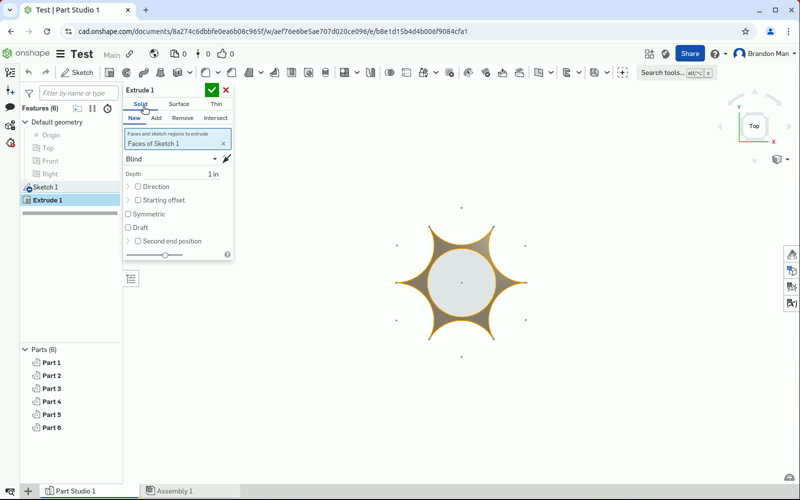
click(143, 106)
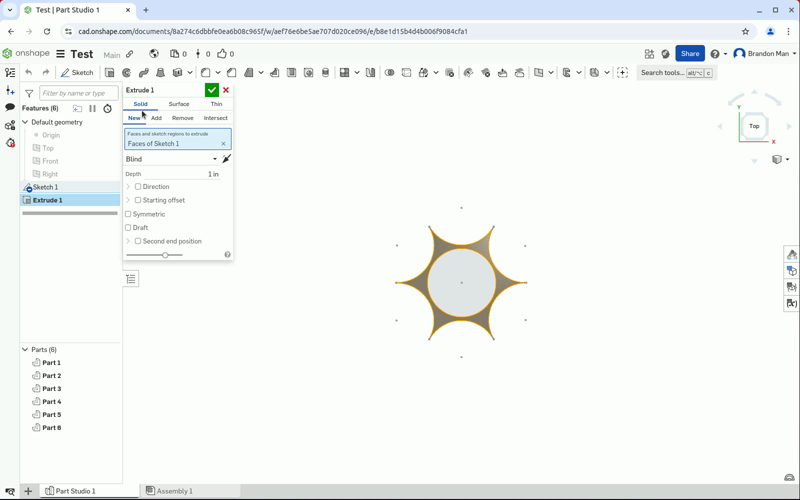
mouse_move(137, 120)
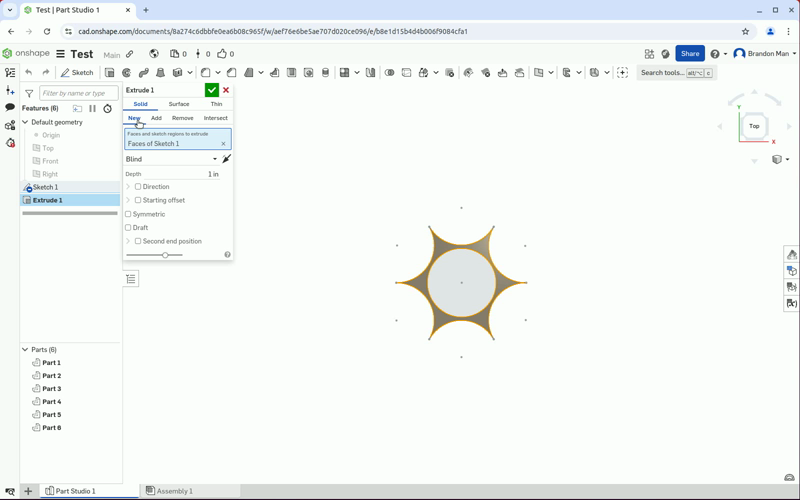
click(137, 120)
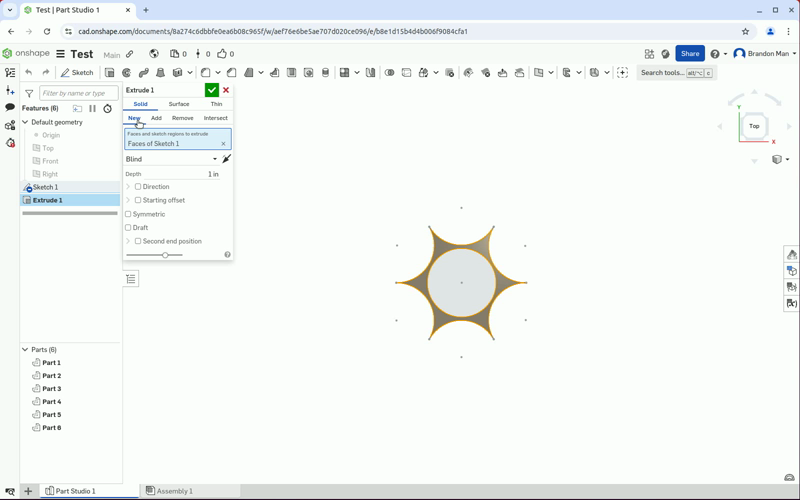
key(tab, 4)
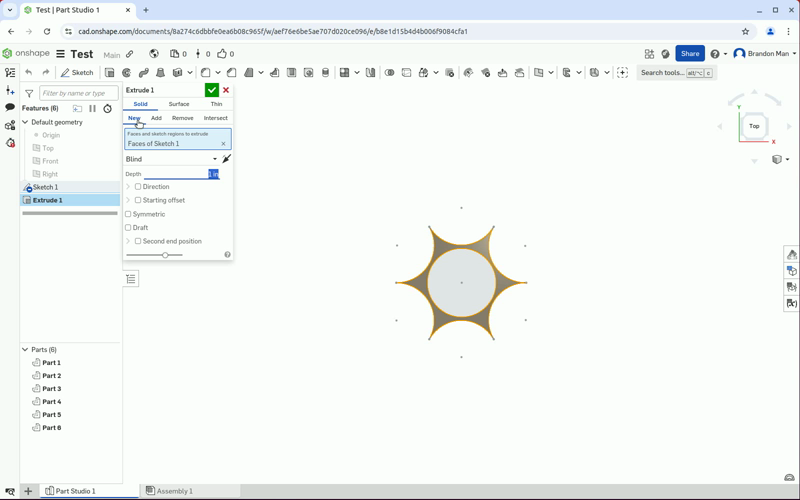
text(3.129)
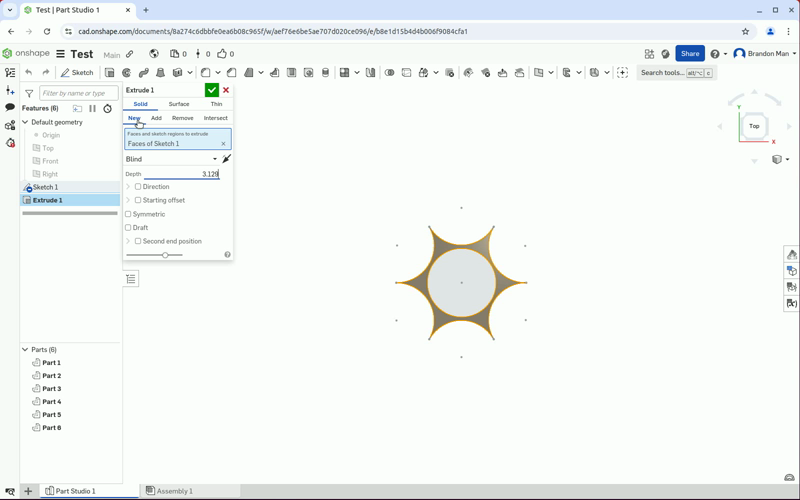
key(enter)
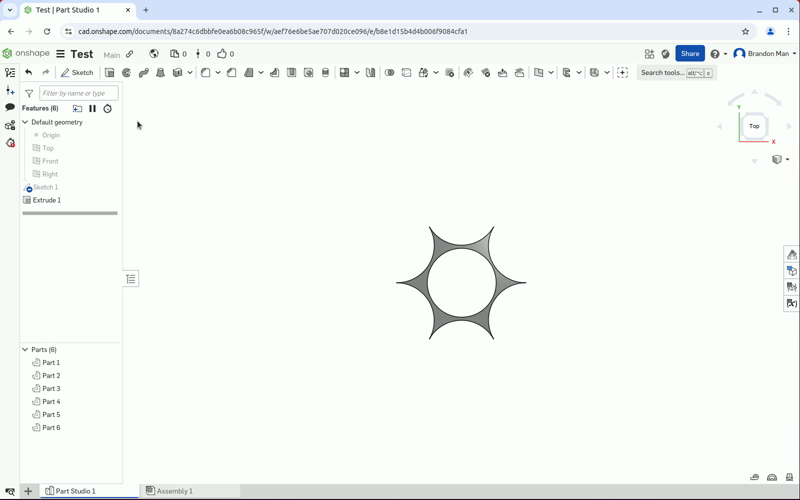
key(shift+h)
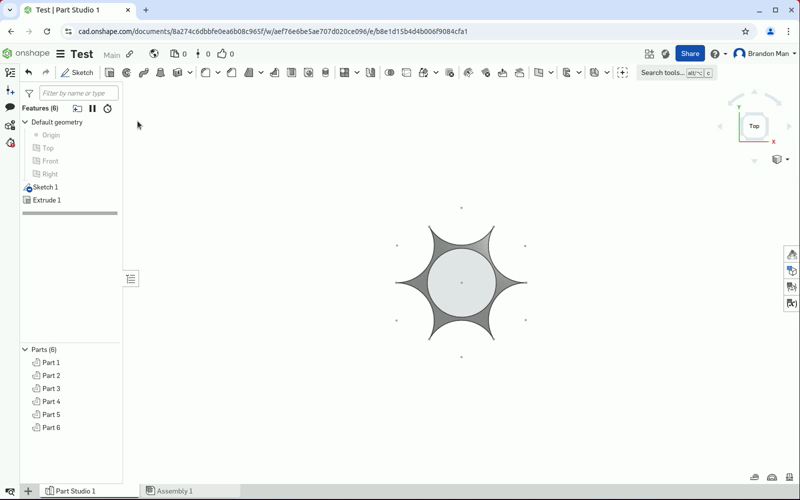
key(shift+h)
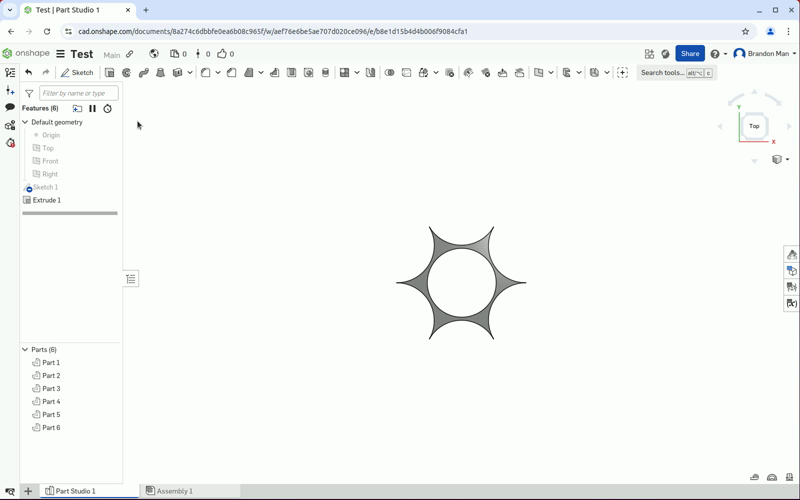
mouse_move(73, 189)
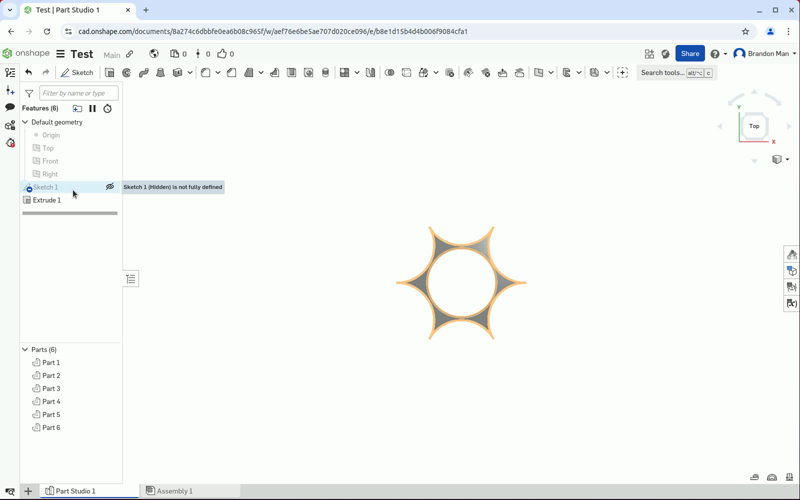
click(73, 189)
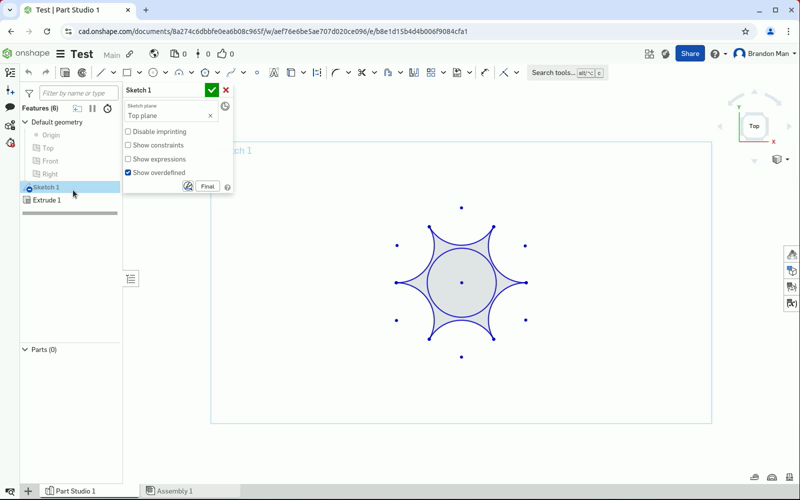
mouse_move(229, 92)
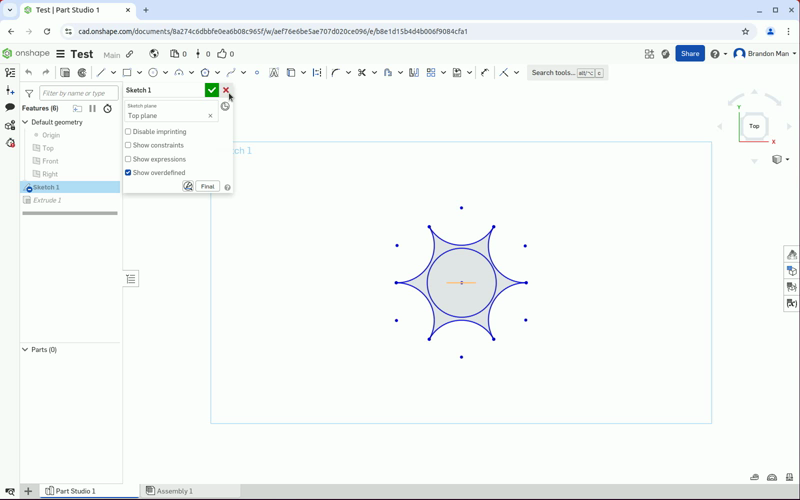
click(229, 92)
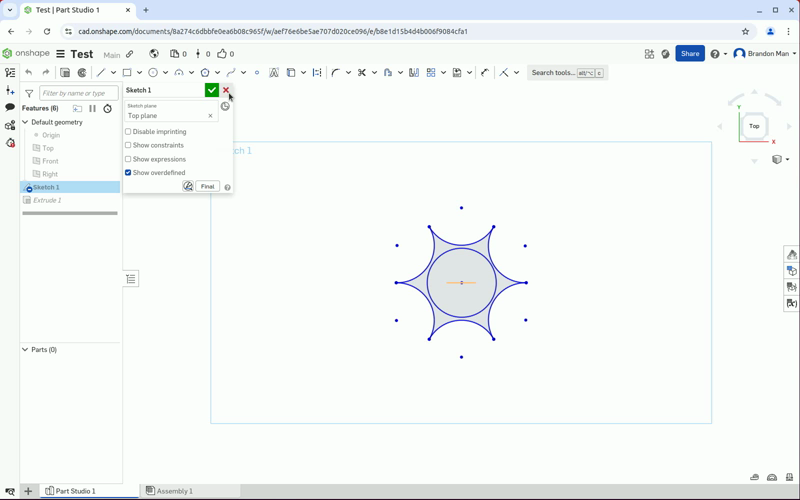
key(shift+s)
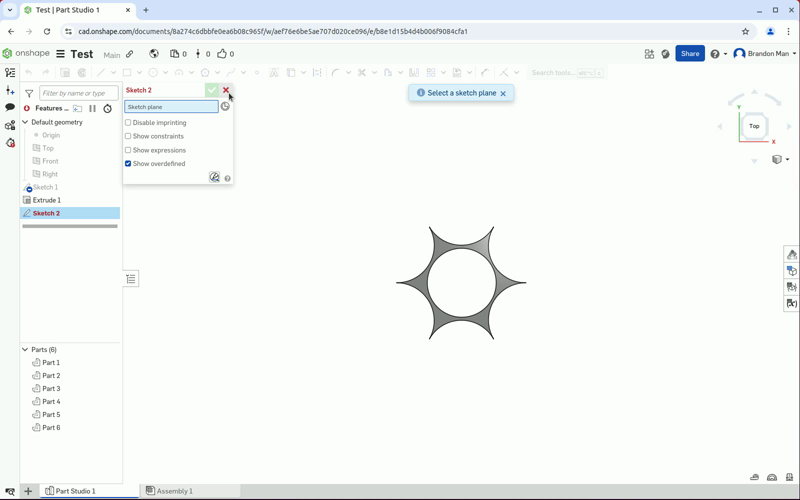
mouse_move(73, 150)
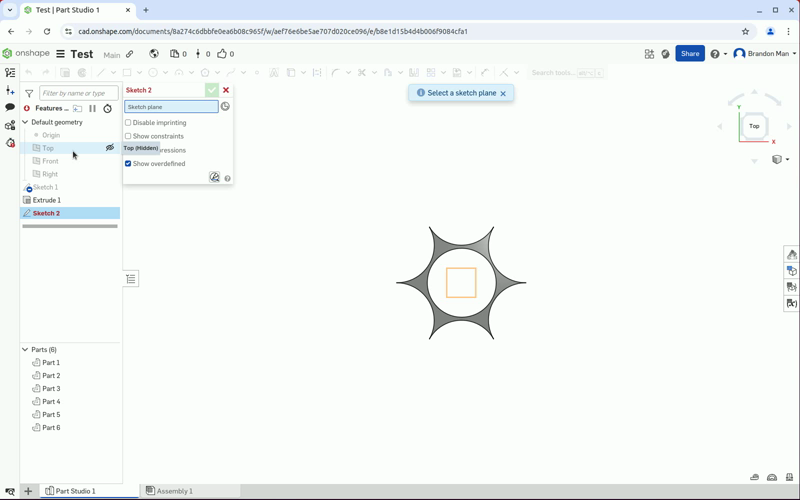
click(73, 150)
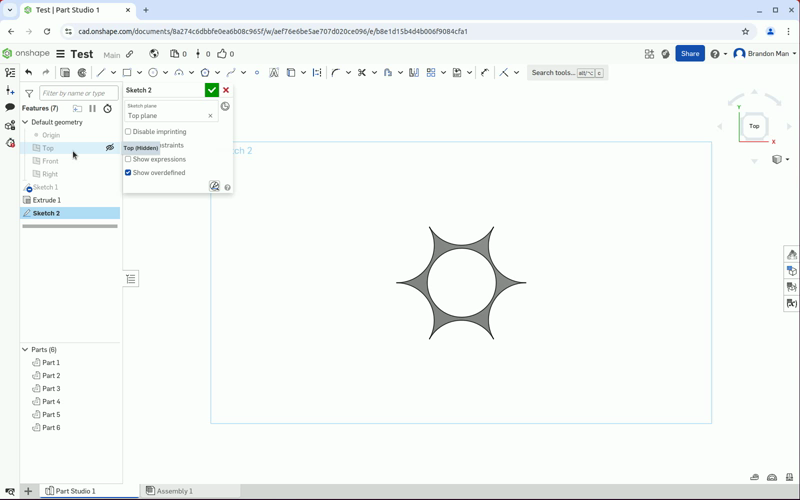
mouse_move(73, 352)
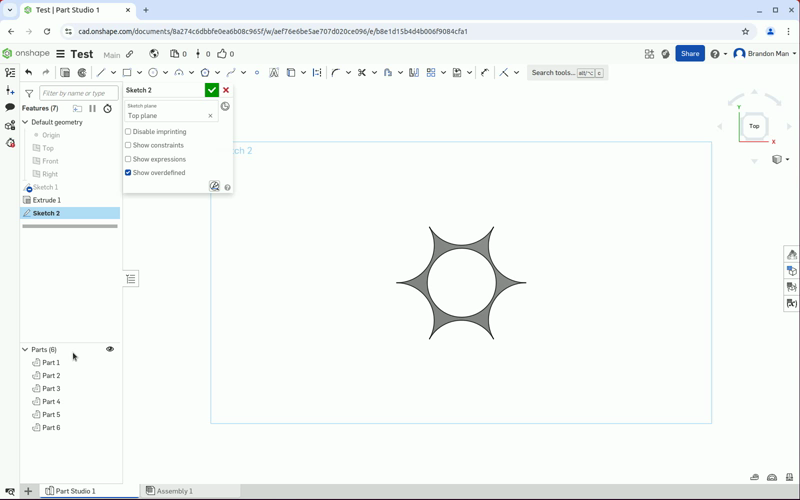
key(y)
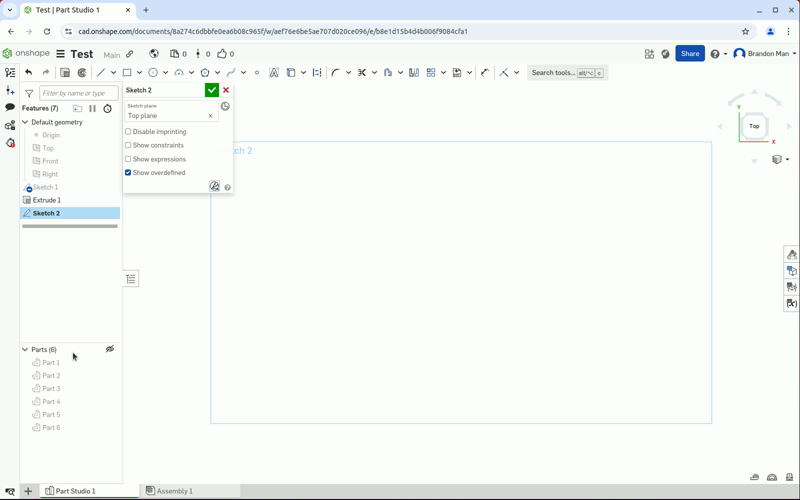
key(c)
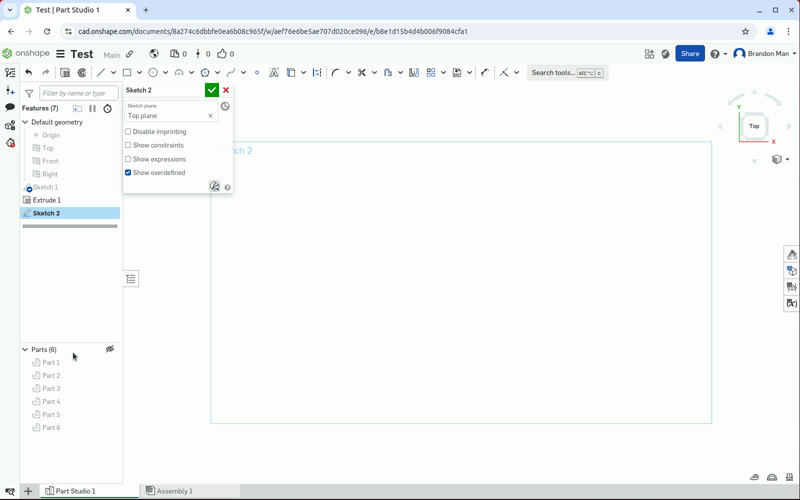
key_down(shift)
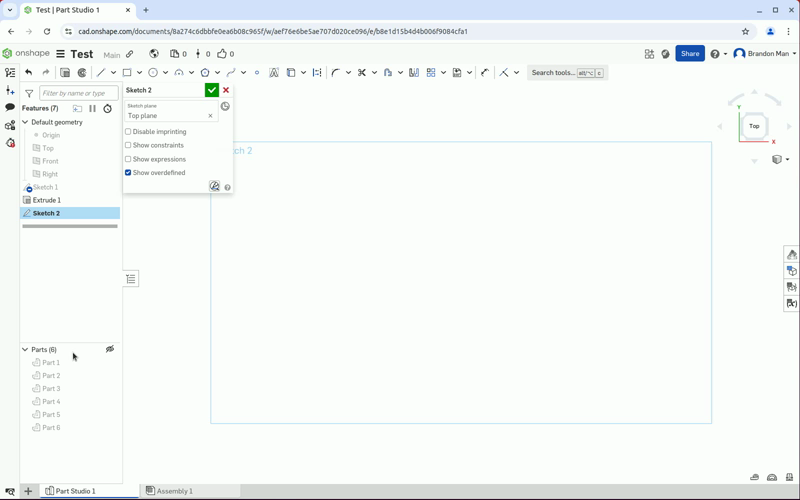
mouse_move(525, 245)
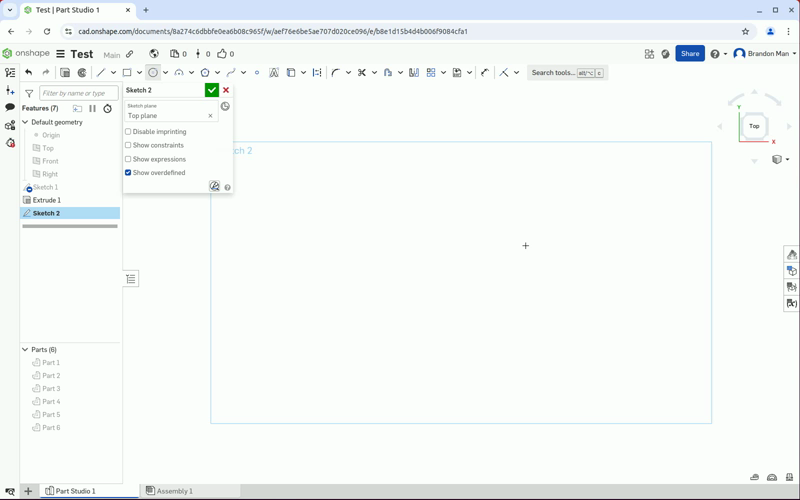
click(525, 245)
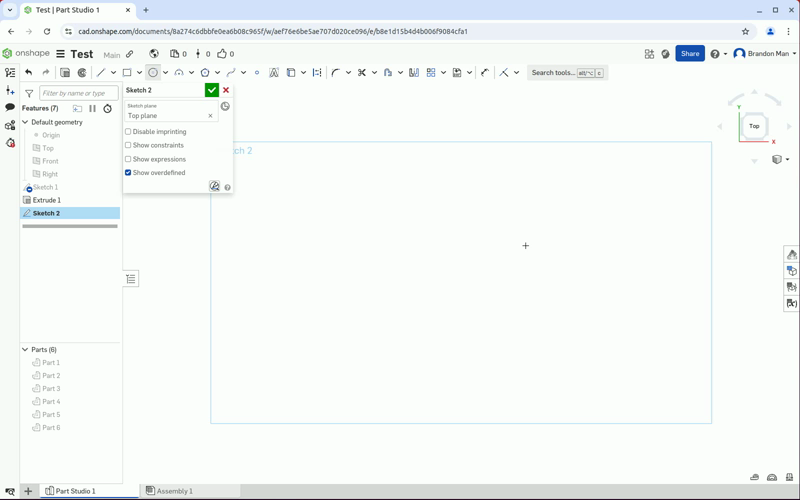
key_up(shift)
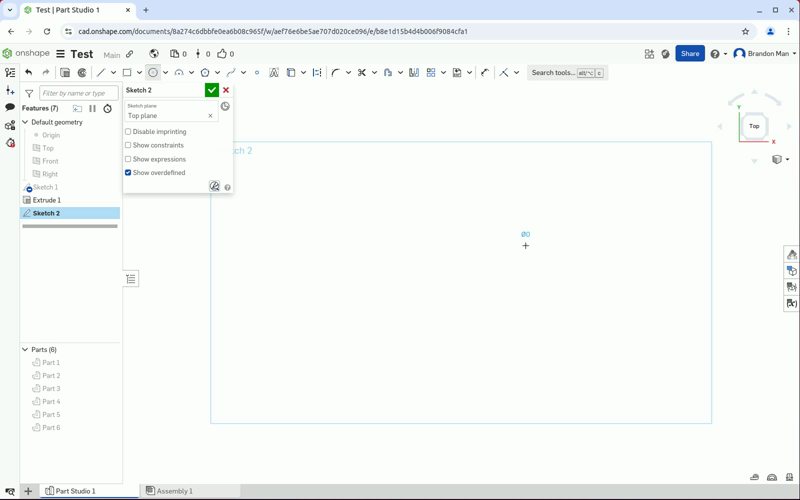
mouse_move(564, 245)
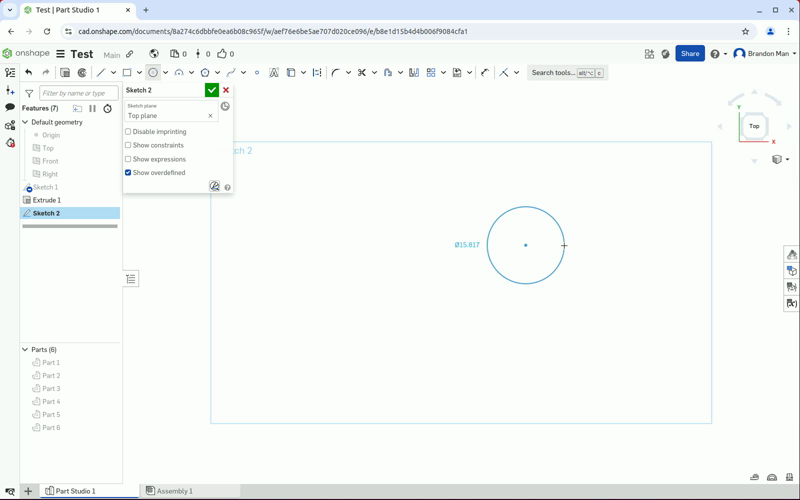
click(564, 245)
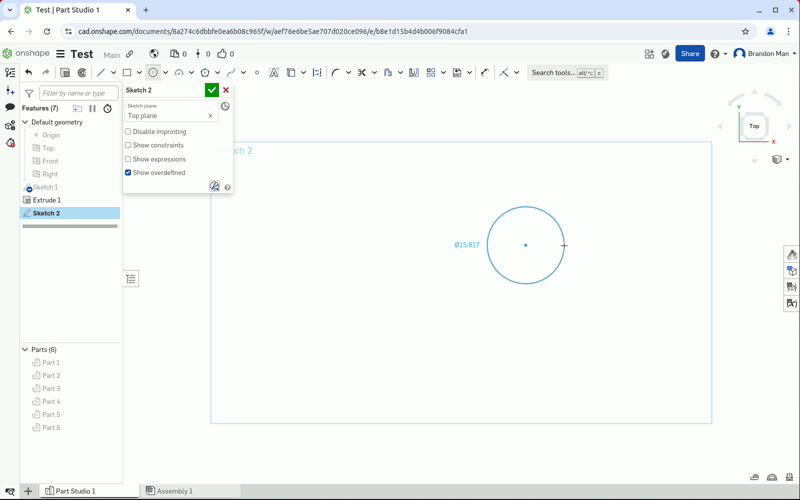
key(esc)
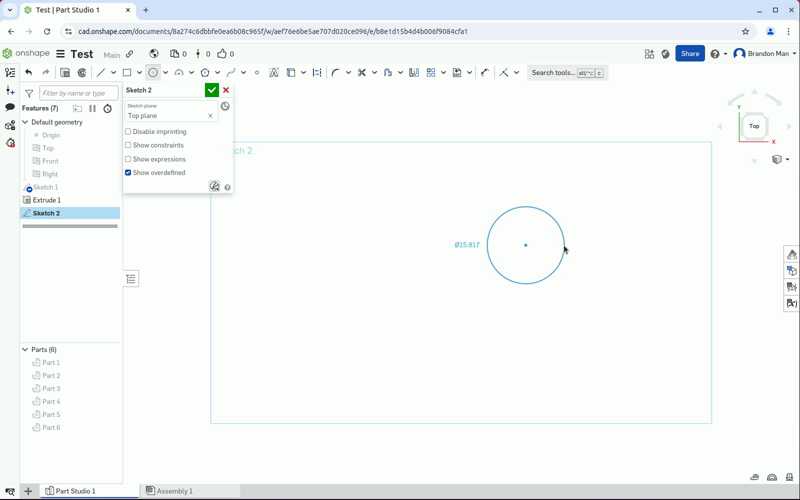
key(c)
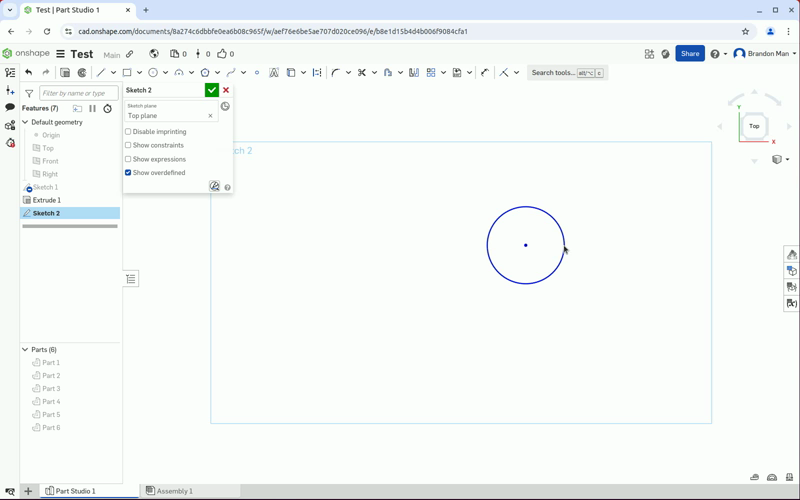
key_down(shift)
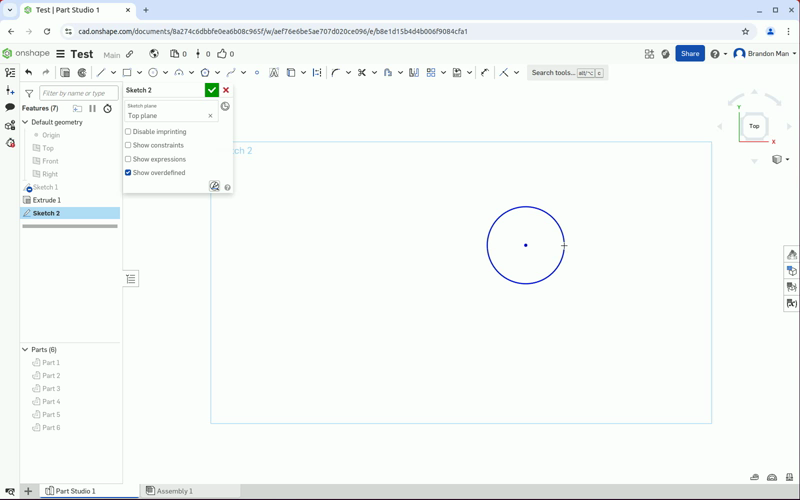
mouse_move(525, 245)
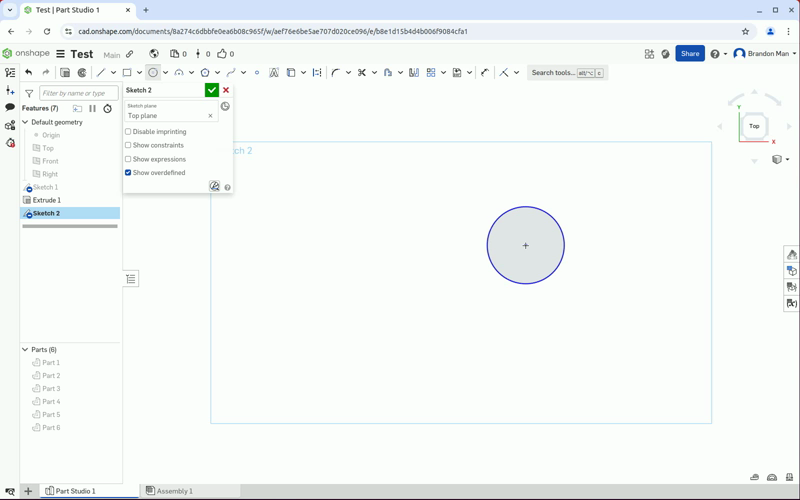
click(525, 245)
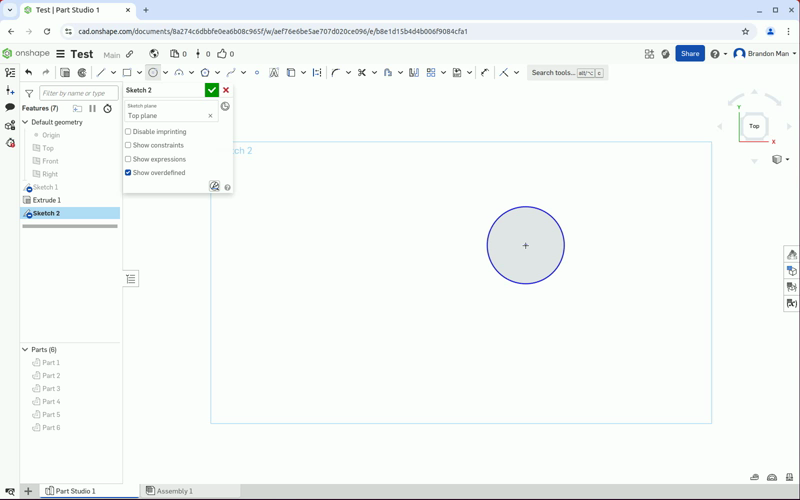
key_up(shift)
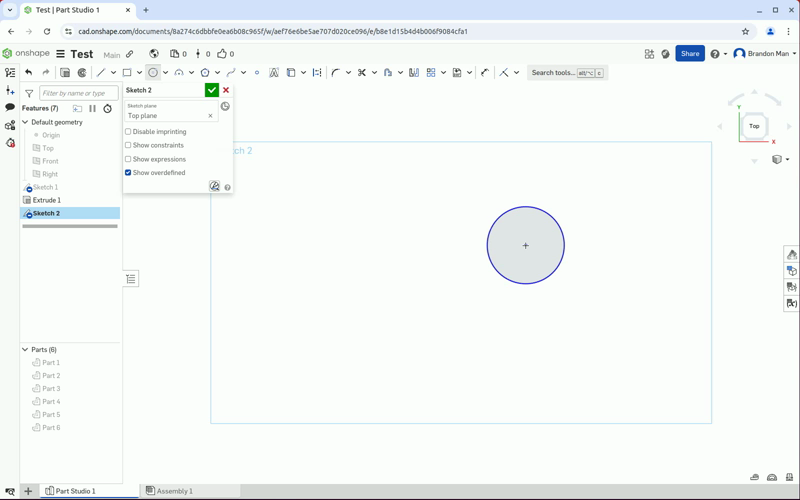
mouse_move(552, 245)
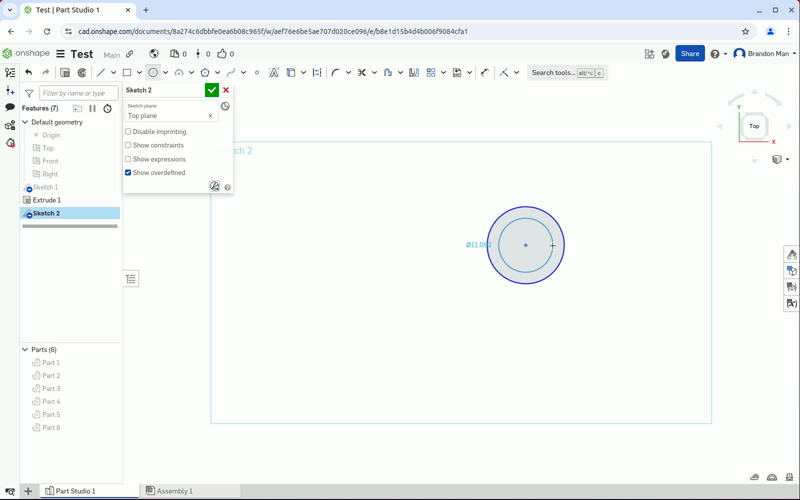
click(552, 245)
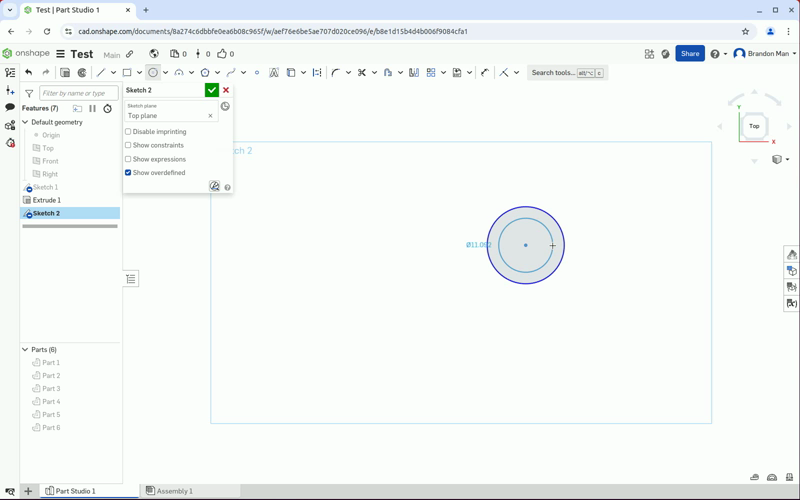
key(esc)
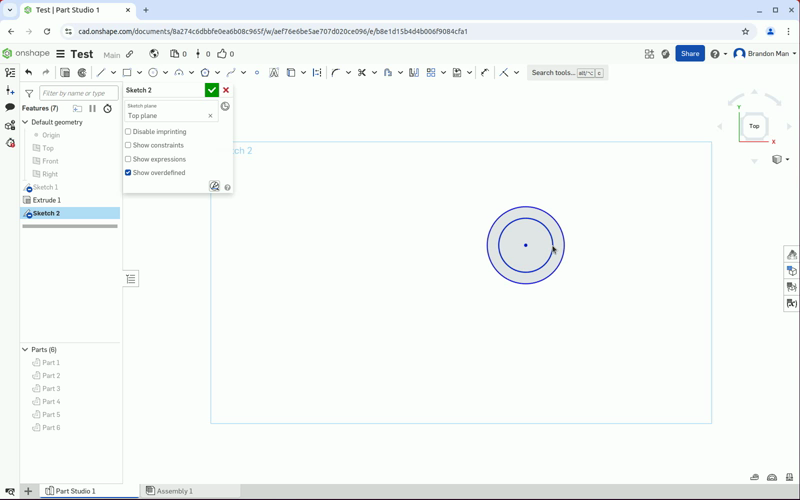
mouse_move(491, 243)
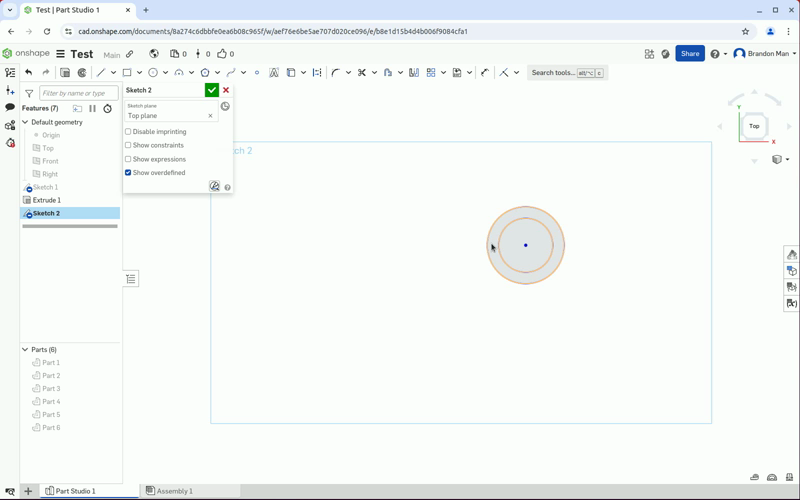
click(491, 243)
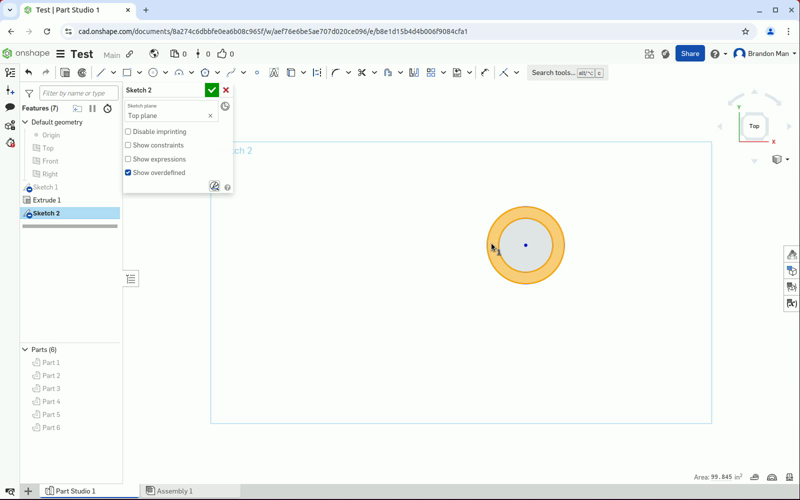
mouse_move(73, 352)
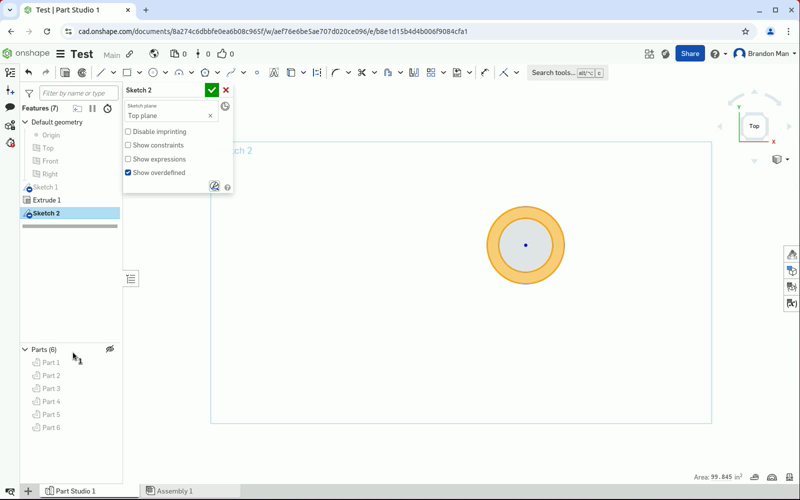
key(shift+y)
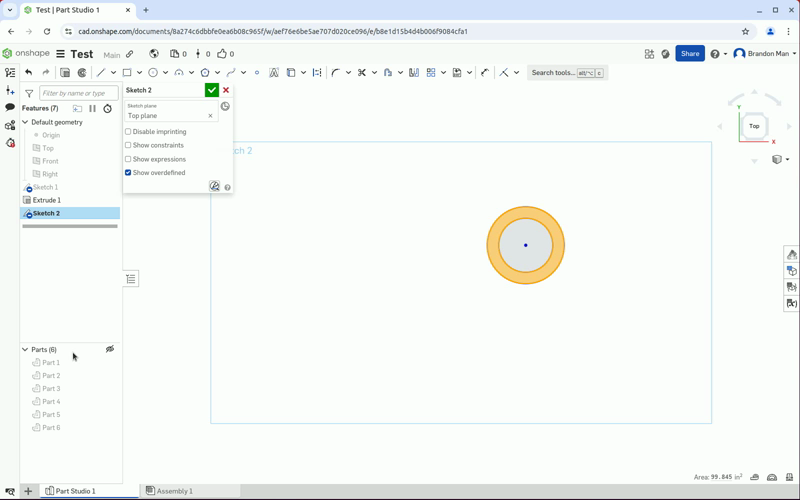
key(shift+e)
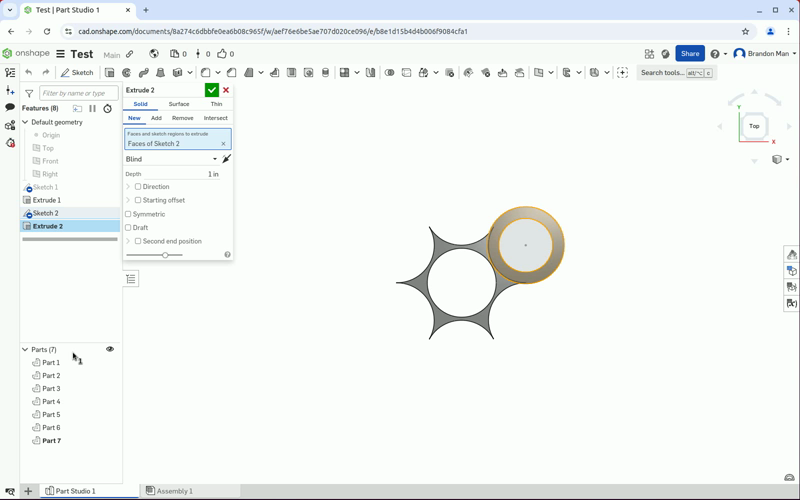
mouse_move(143, 106)
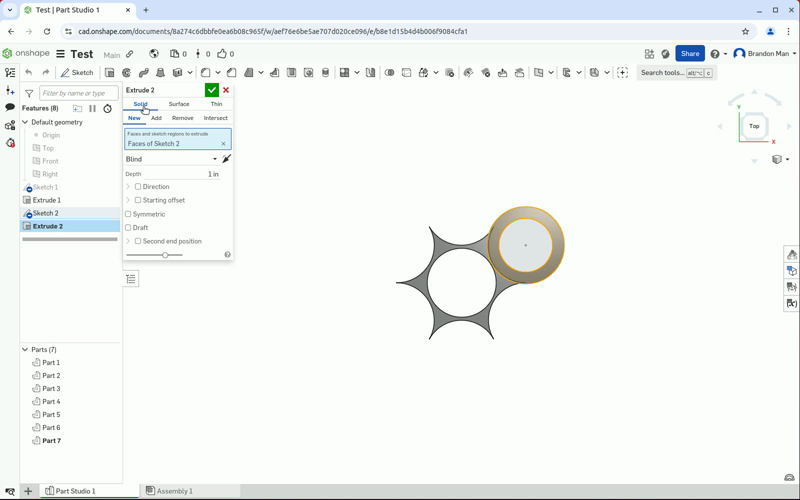
click(143, 106)
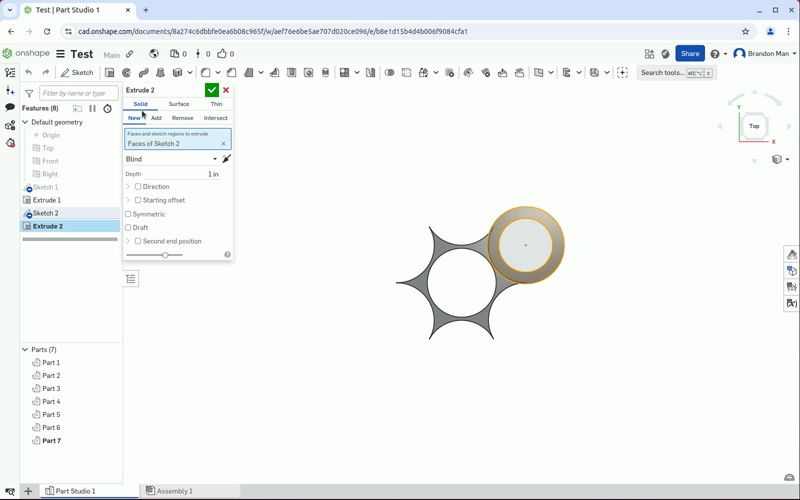
mouse_move(137, 120)
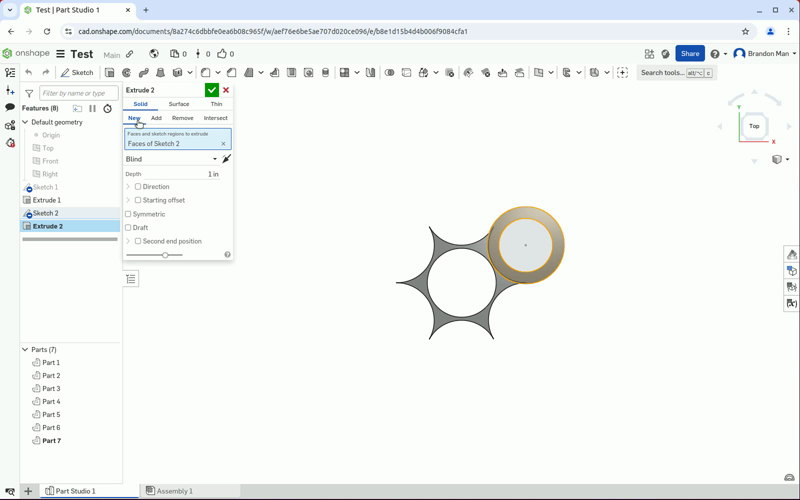
click(137, 120)
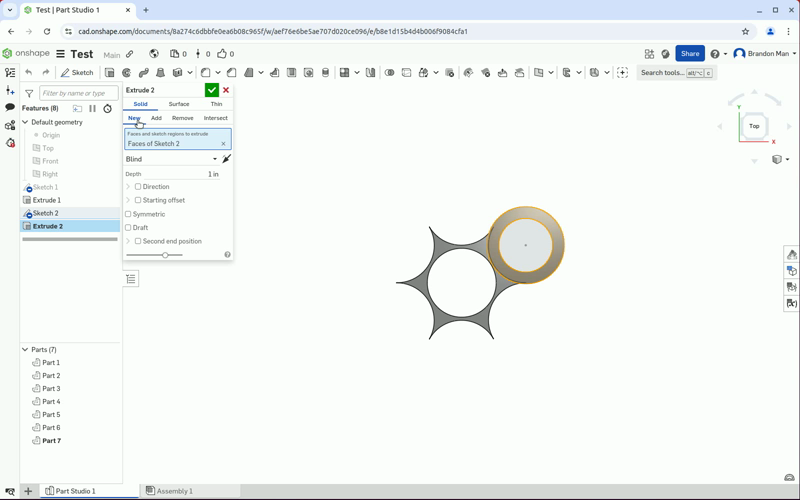
key(tab, 4)
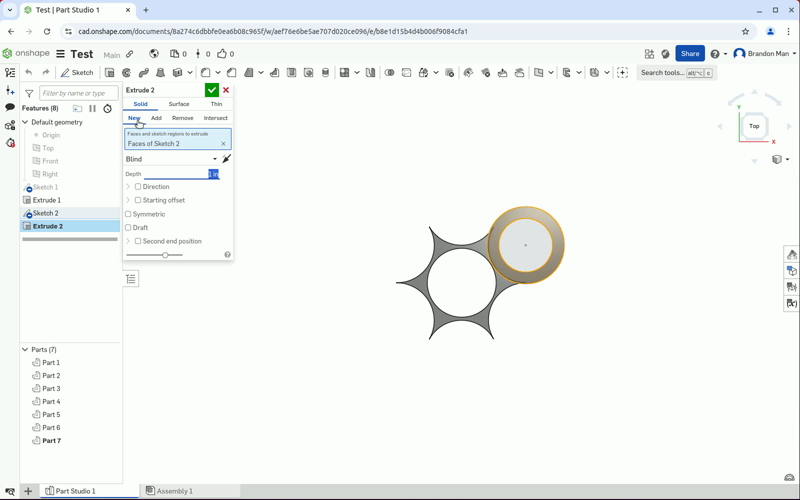
text(3.129)
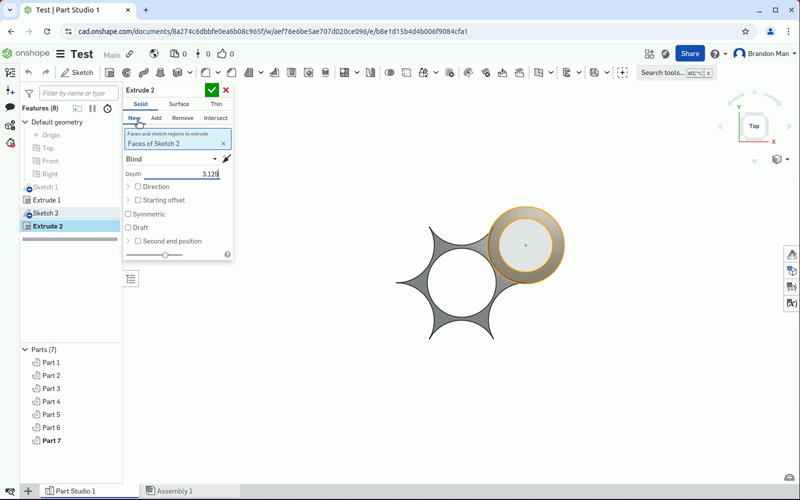
key(enter)
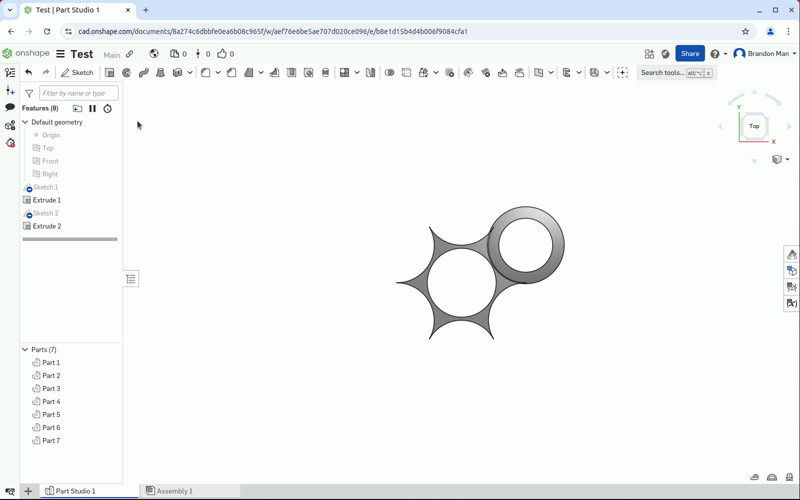
key(shift+h)
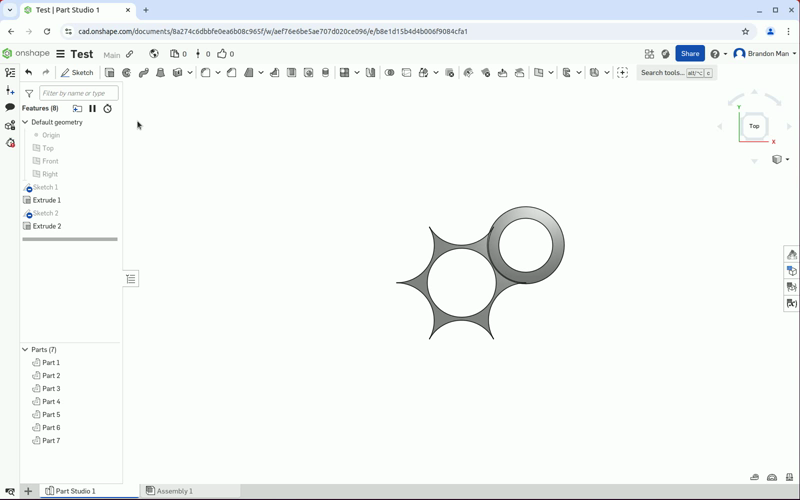
key(shift+h)
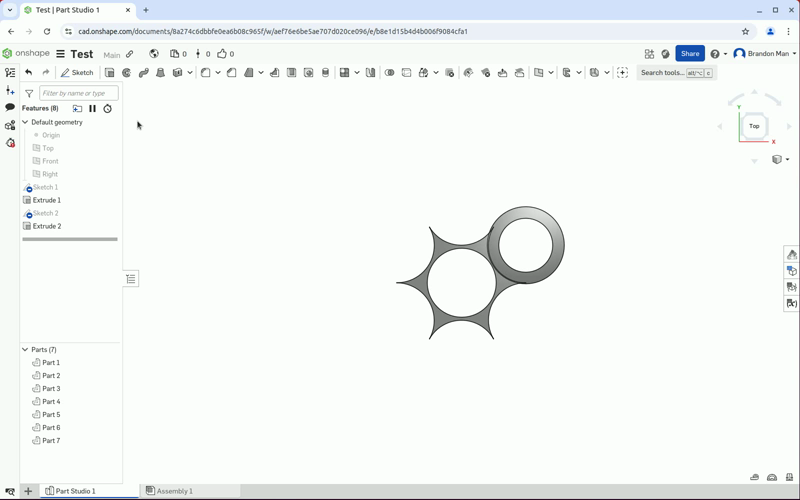
mouse_move(73, 189)
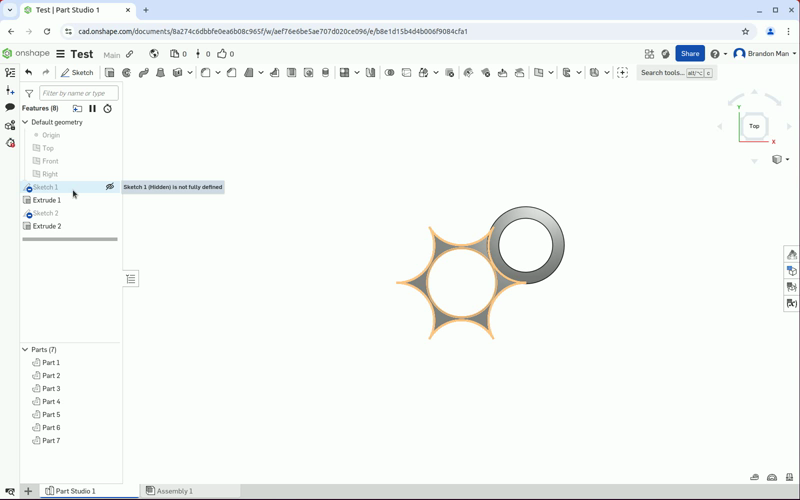
click(73, 189)
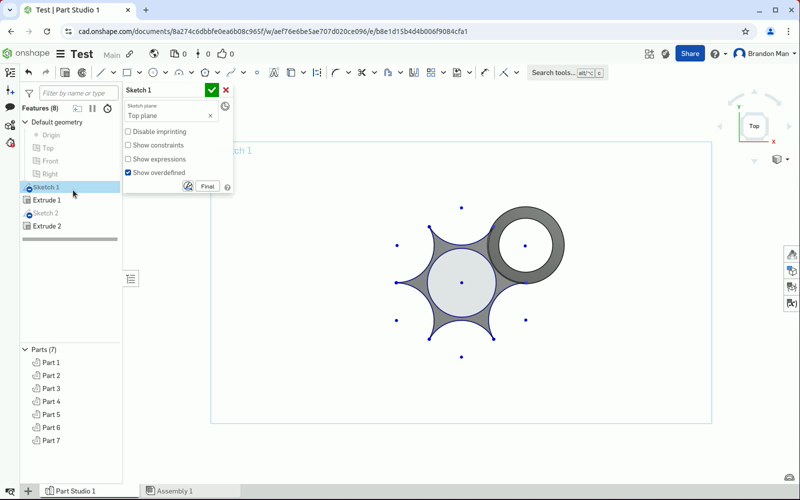
mouse_move(229, 92)
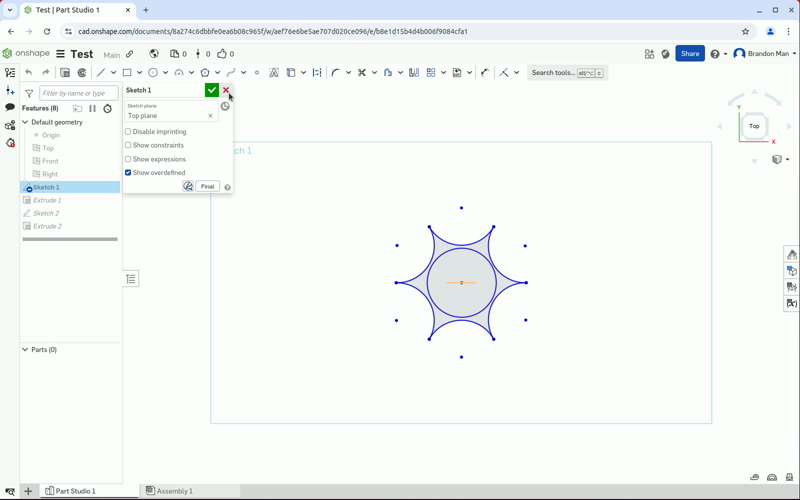
click(229, 92)
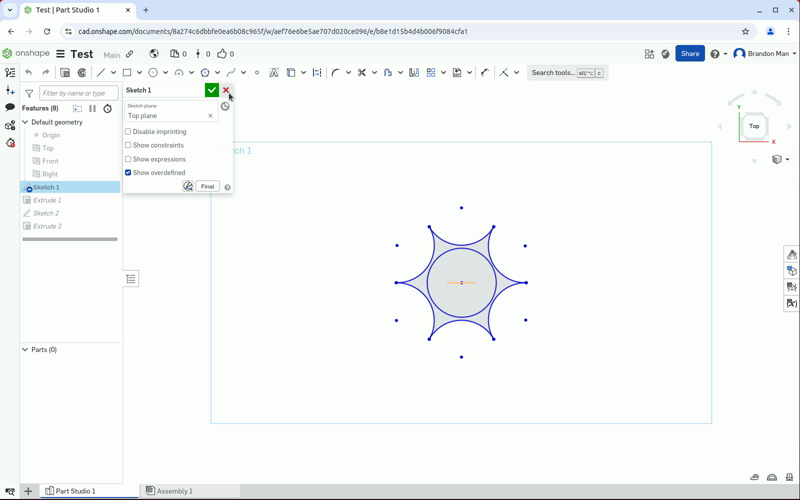
key(shift+s)
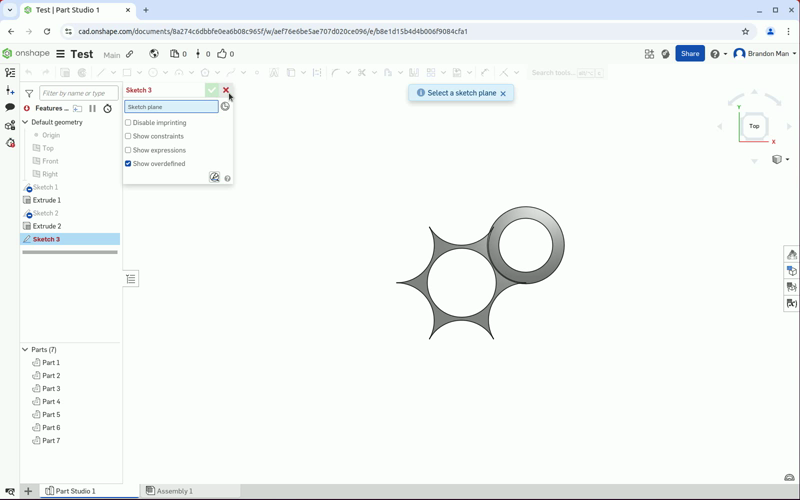
mouse_move(73, 150)
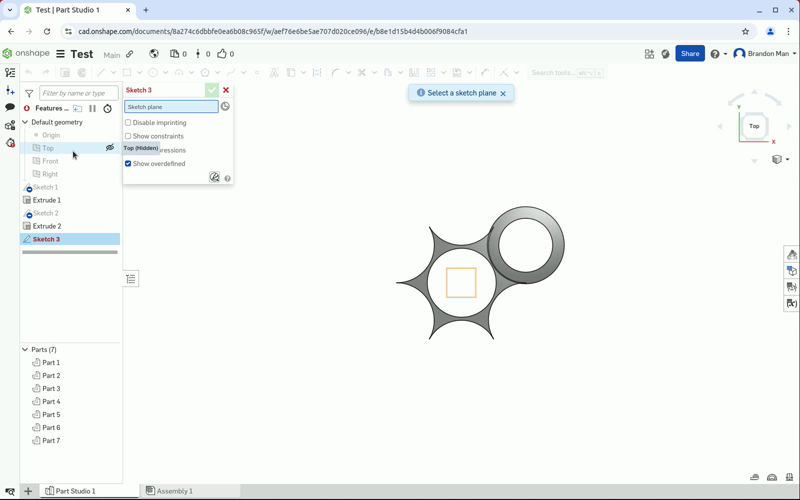
click(73, 150)
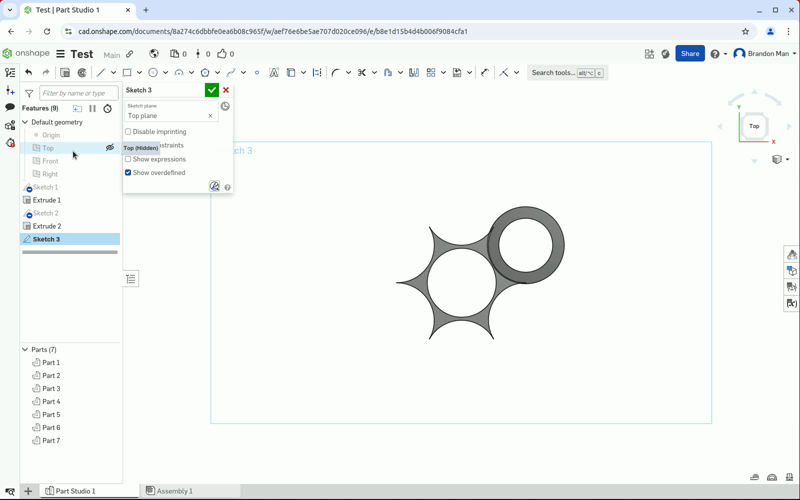
mouse_move(73, 352)
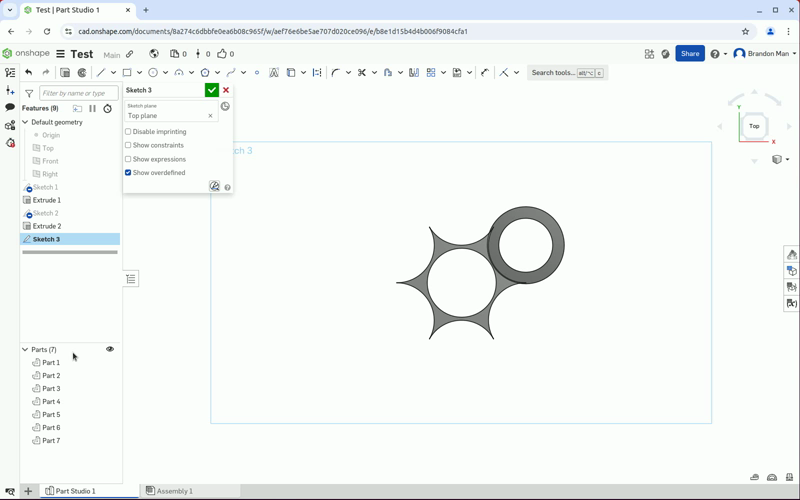
key(y)
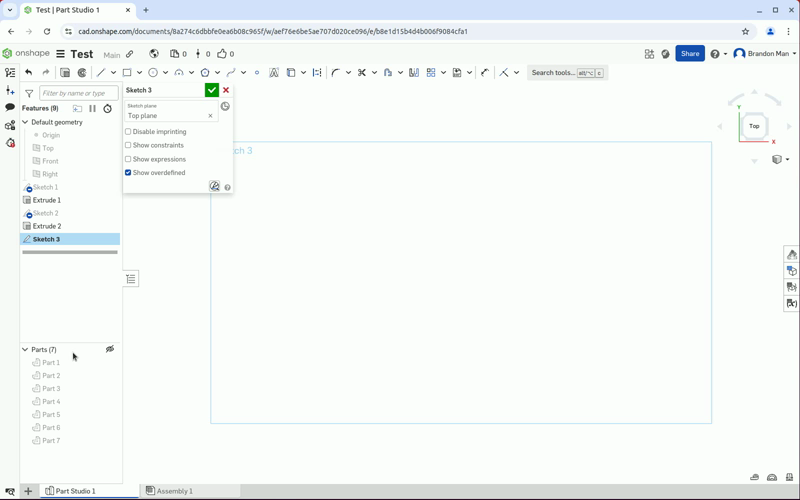
key(c)
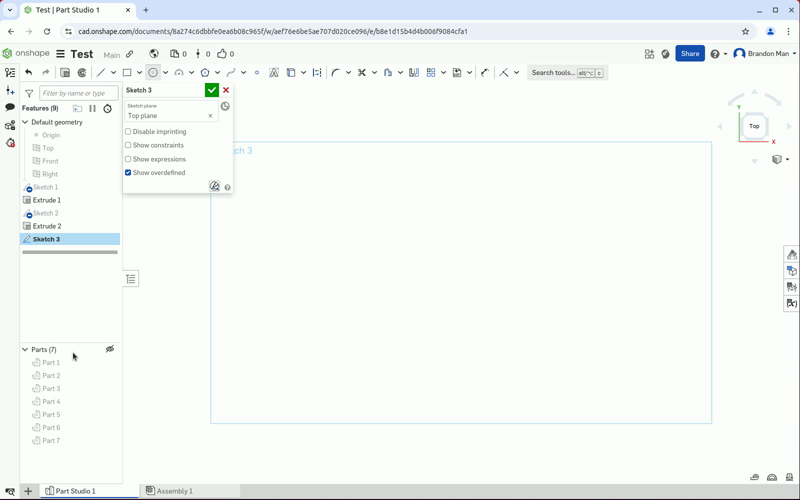
key_down(shift)
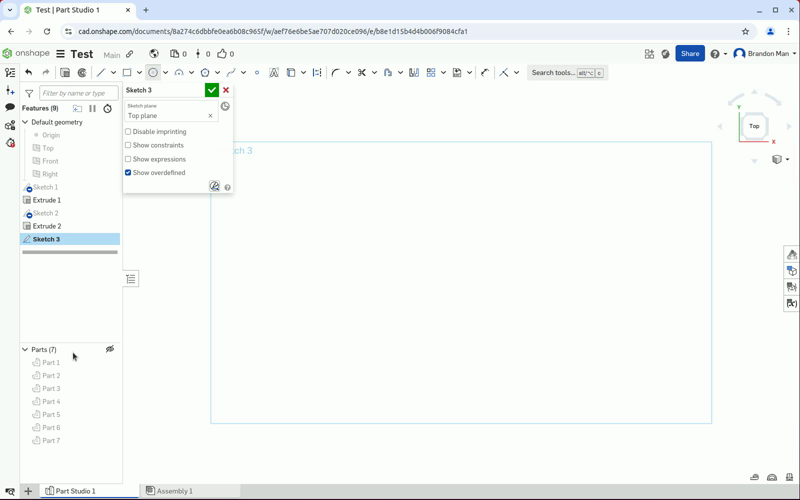
mouse_move(461, 282)
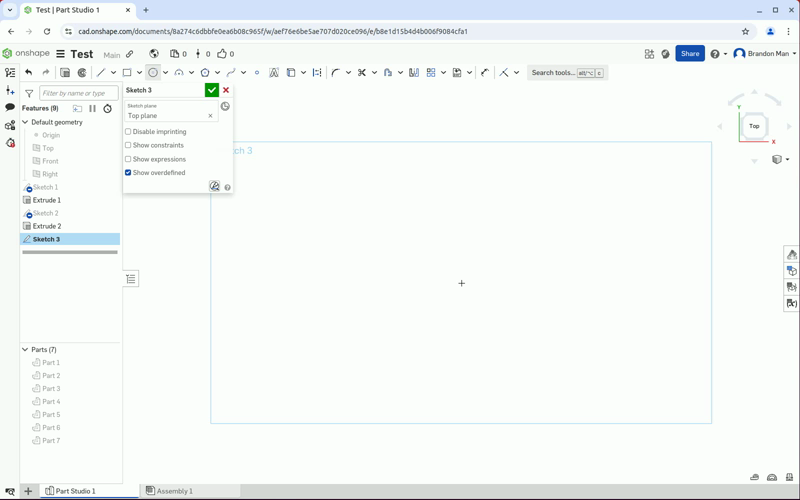
click(461, 282)
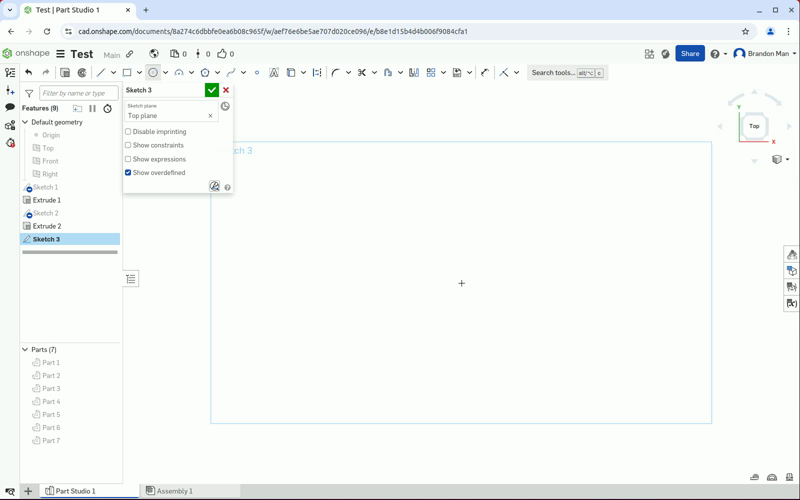
key_up(shift)
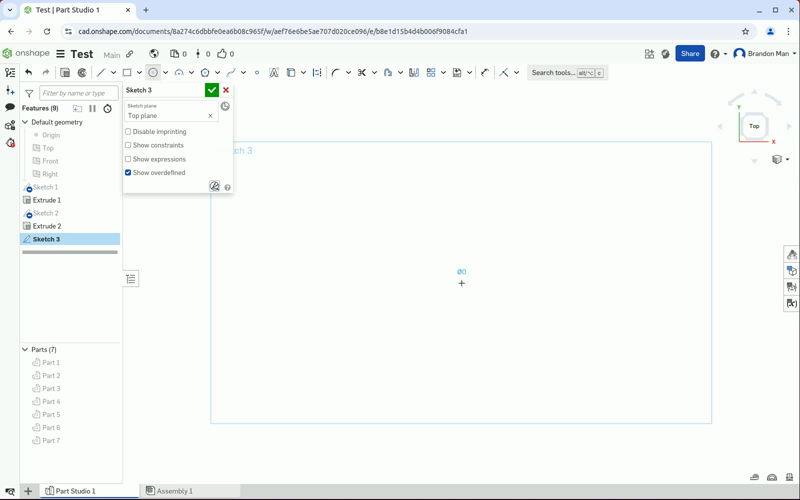
mouse_move(497, 282)
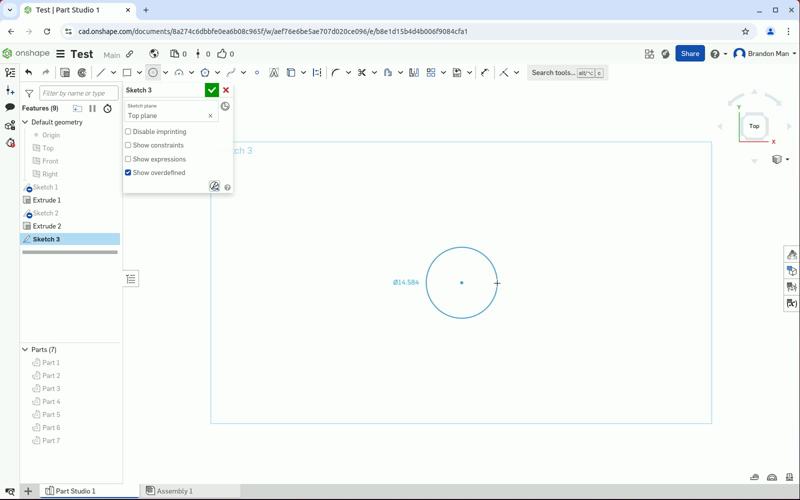
click(497, 282)
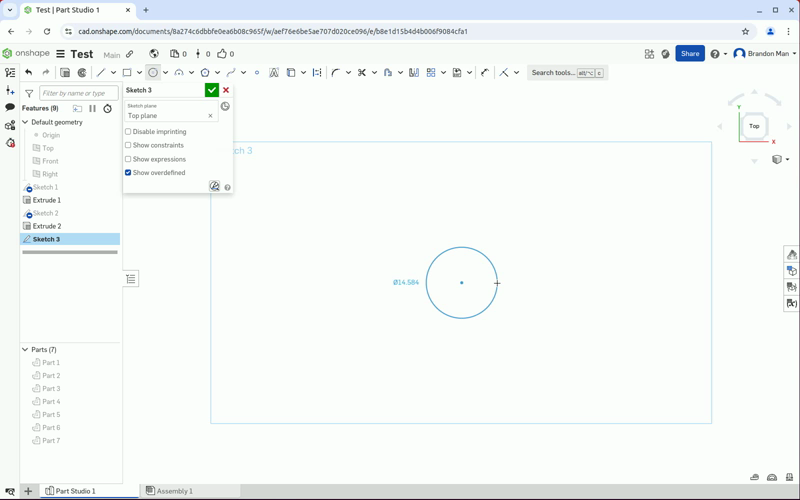
key(esc)
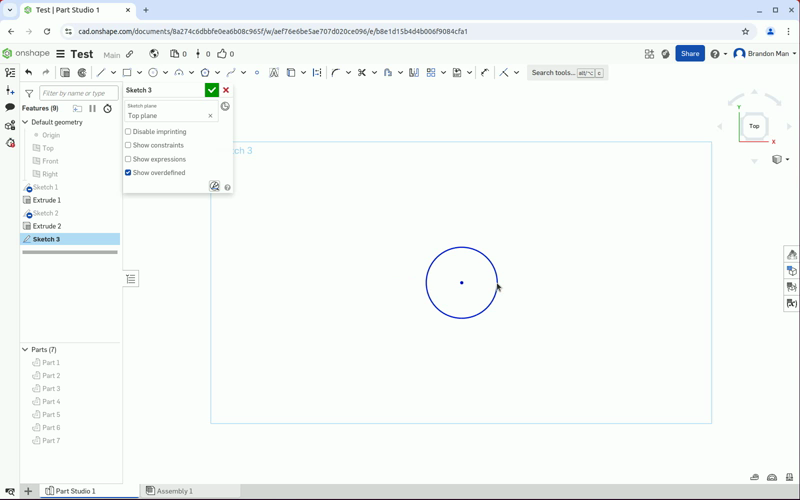
key(c)
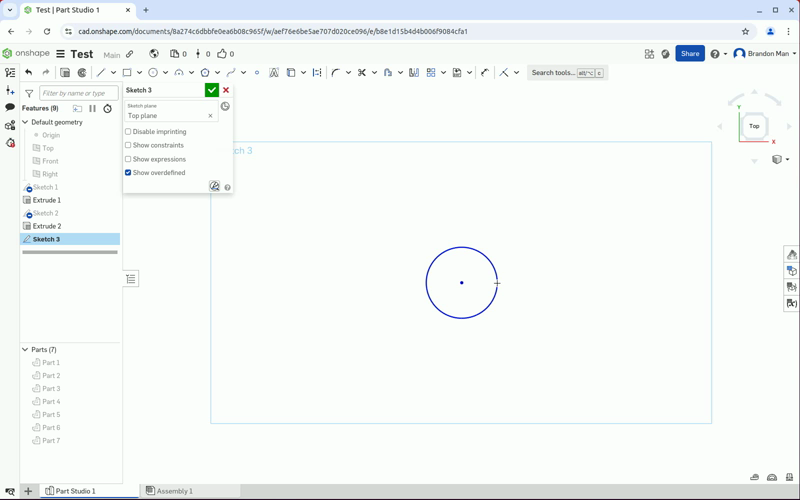
key_down(shift)
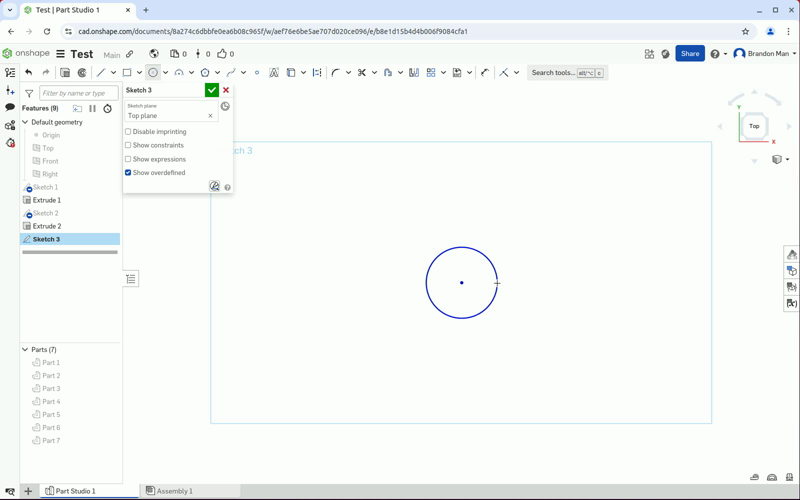
mouse_move(461, 282)
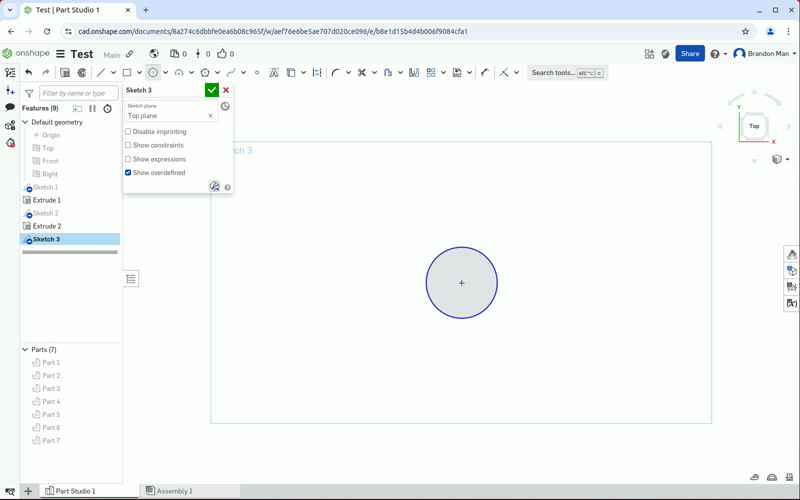
click(461, 282)
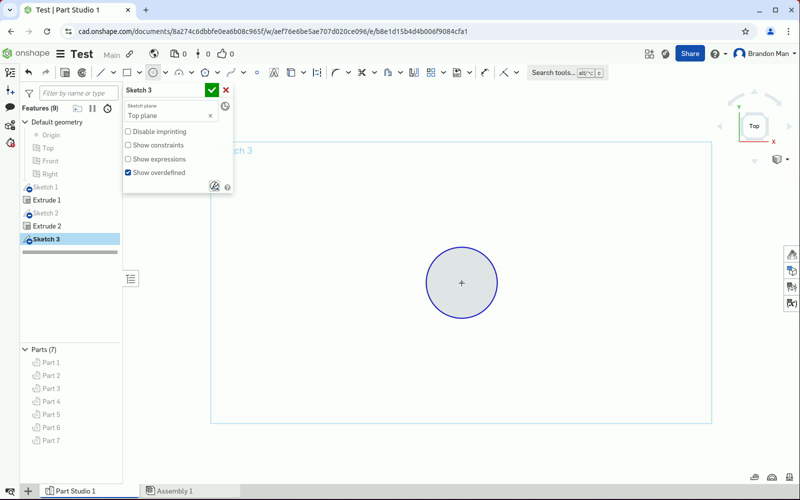
key_up(shift)
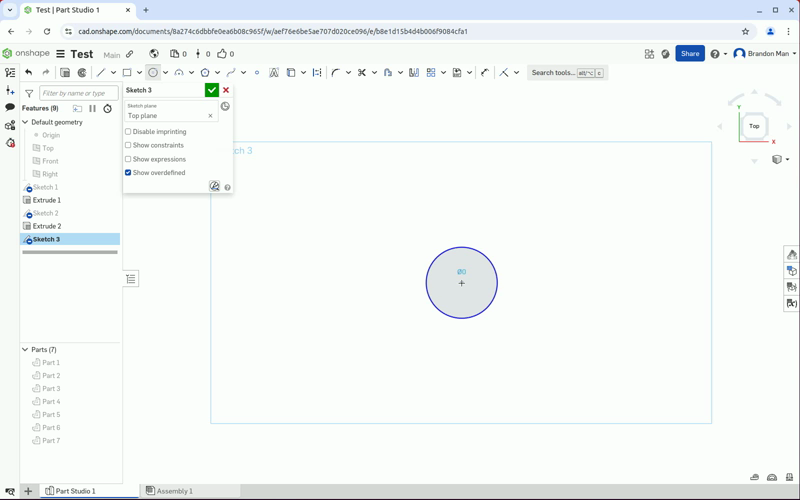
mouse_move(489, 282)
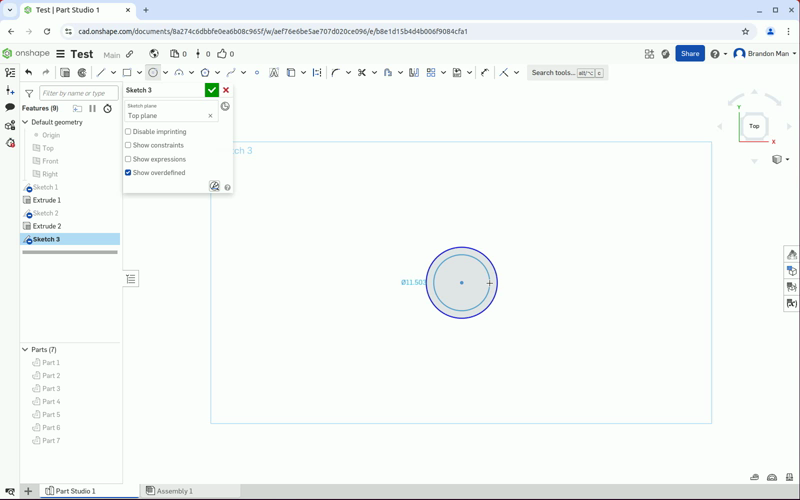
click(489, 282)
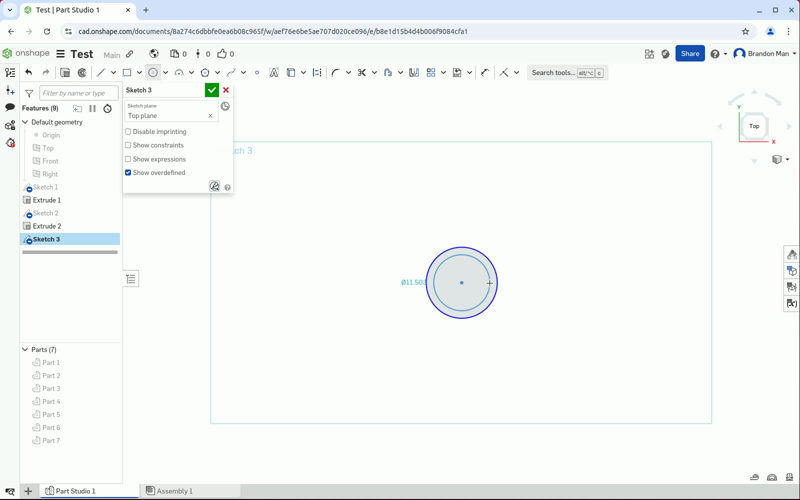
key(esc)
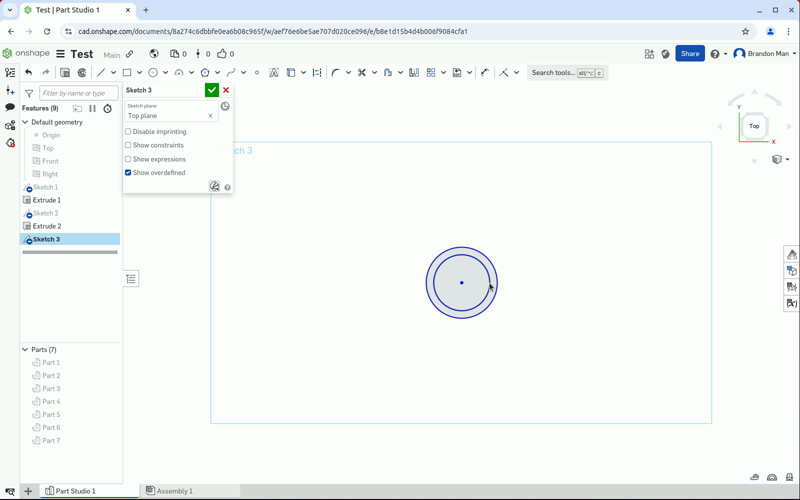
mouse_move(432, 274)
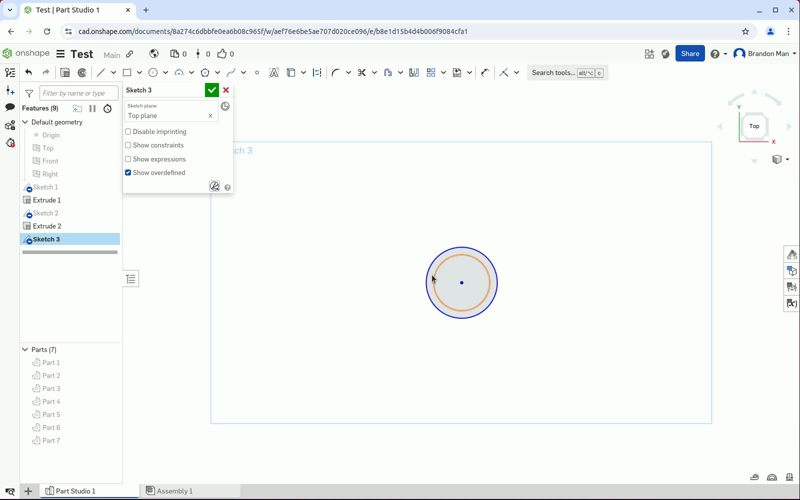
scroll(6)
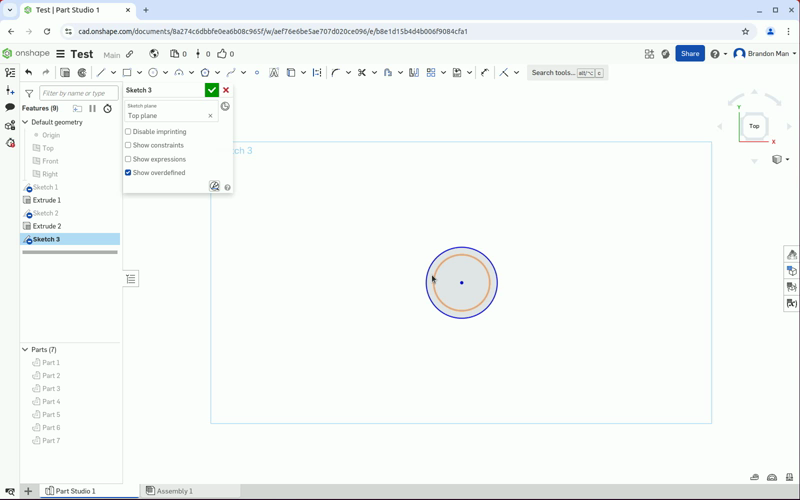
scroll(6)
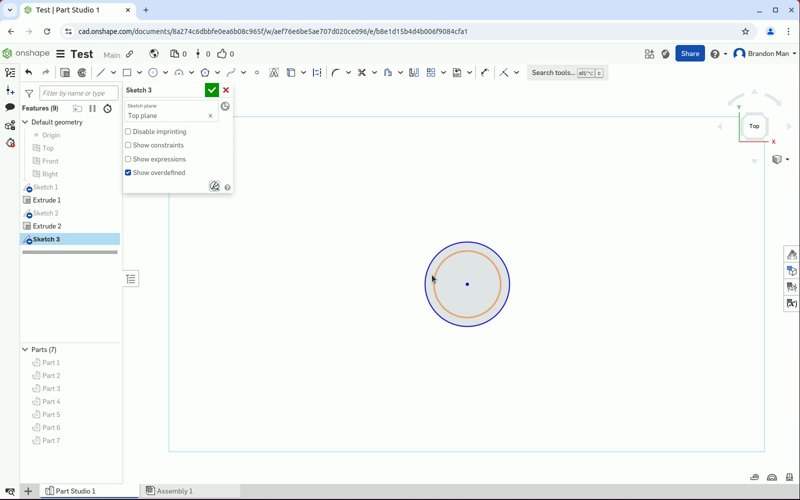
scroll(6)
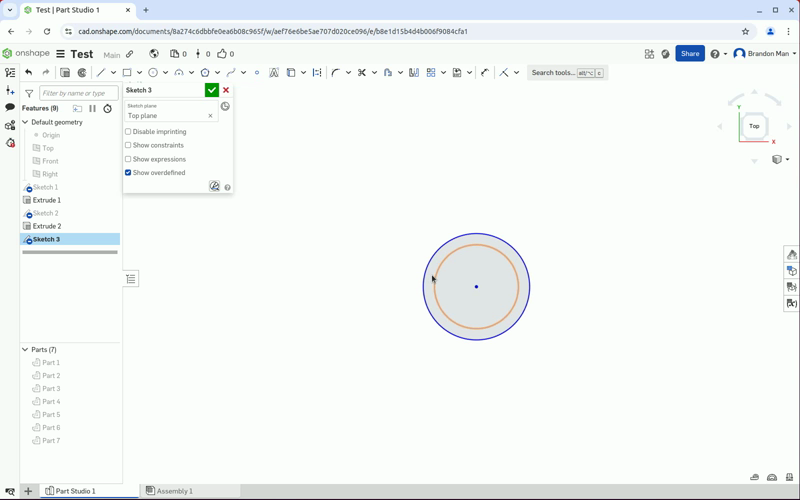
scroll(6)
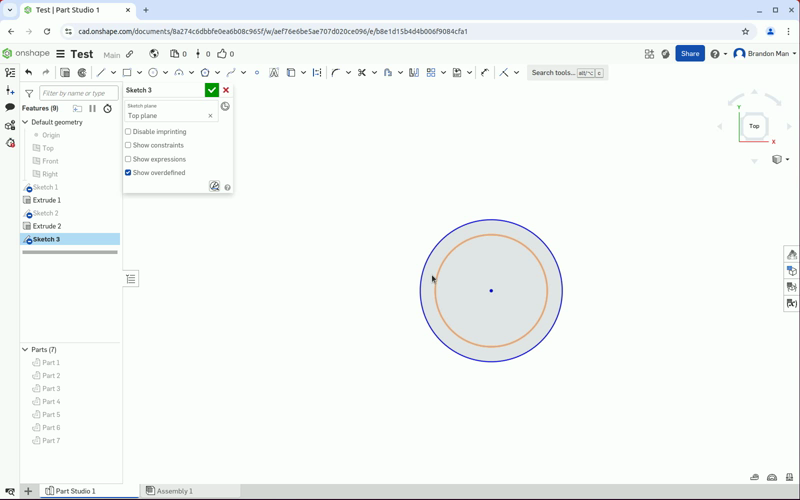
scroll(6)
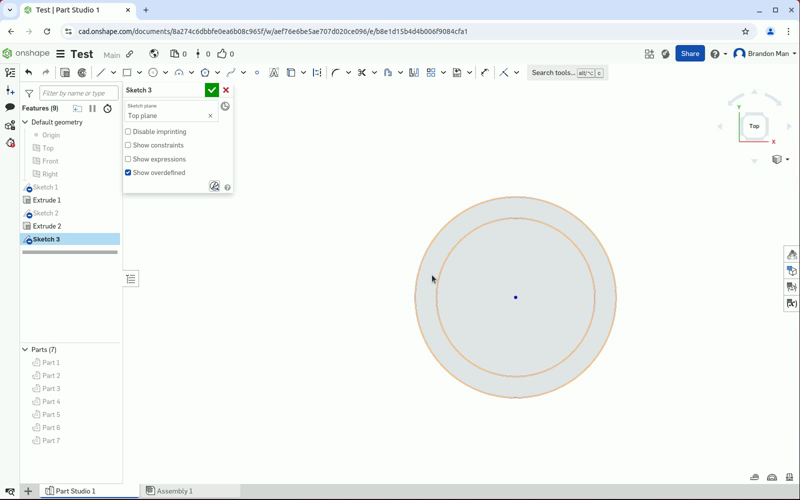
scroll(6)
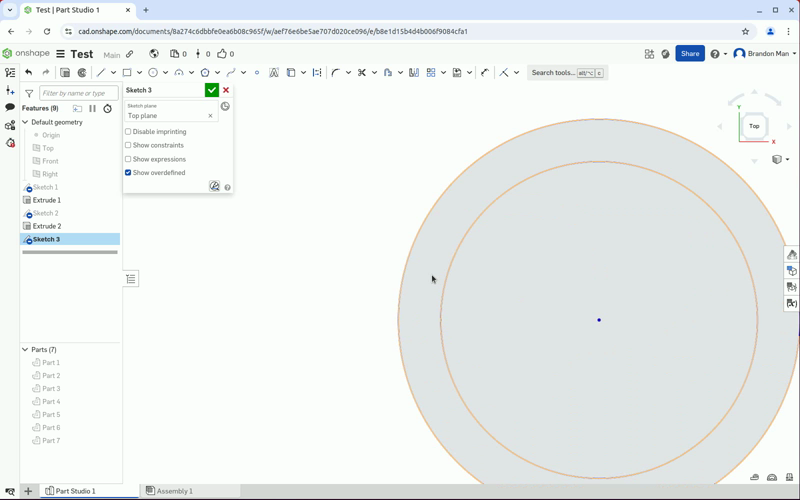
scroll(6)
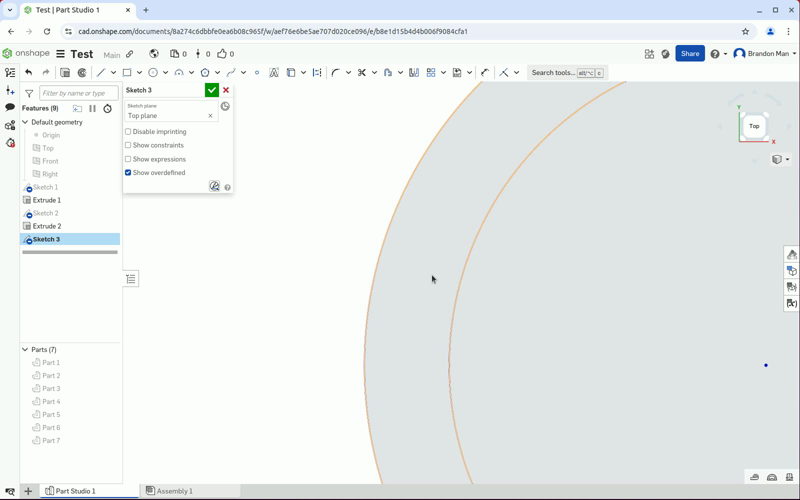
click(432, 274)
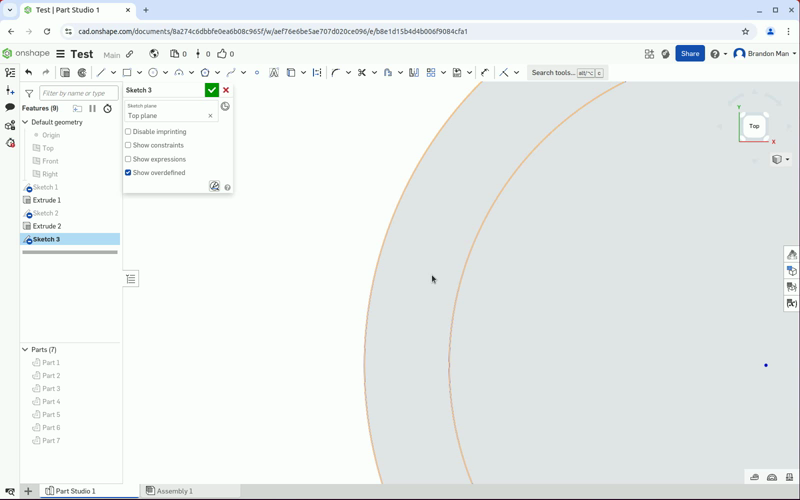
scroll(-6)
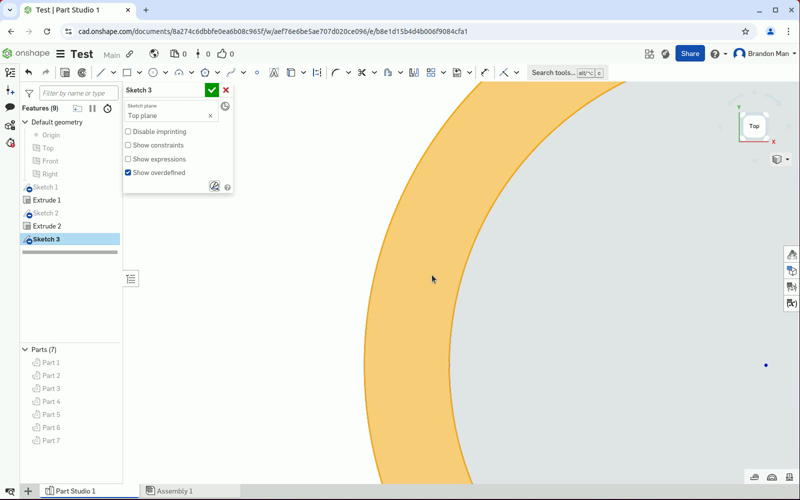
scroll(-6)
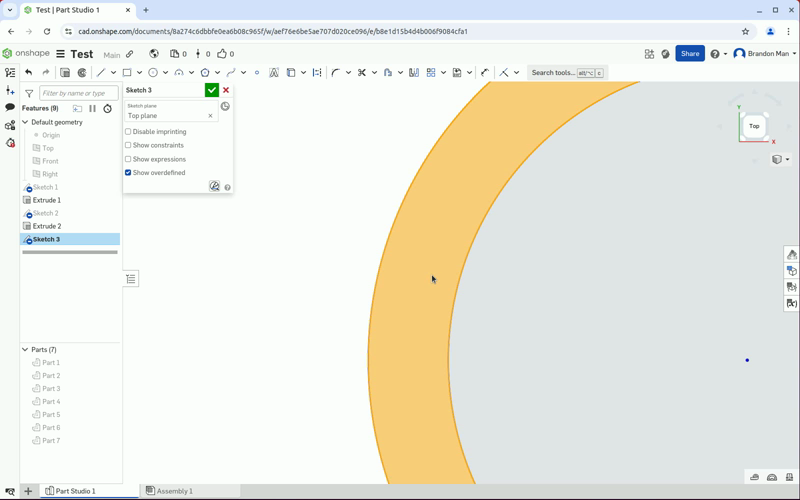
scroll(-6)
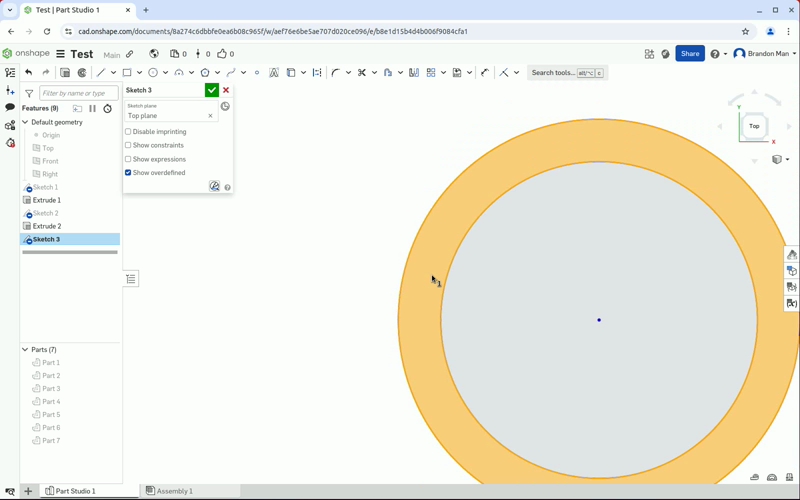
scroll(-6)
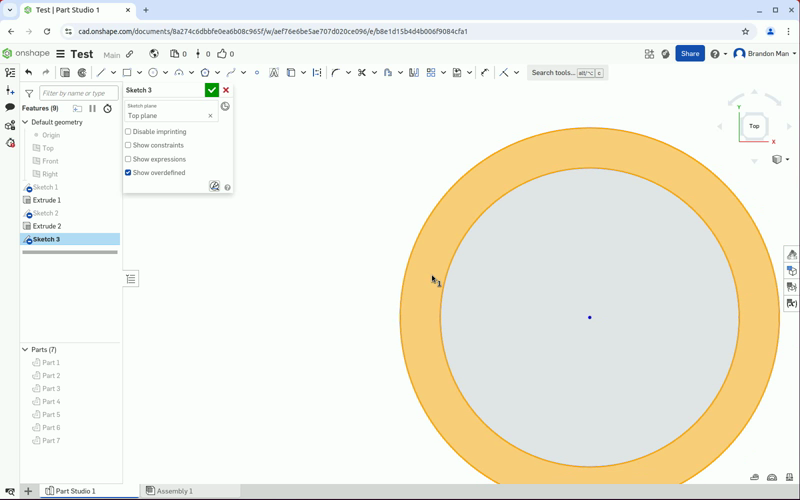
scroll(-6)
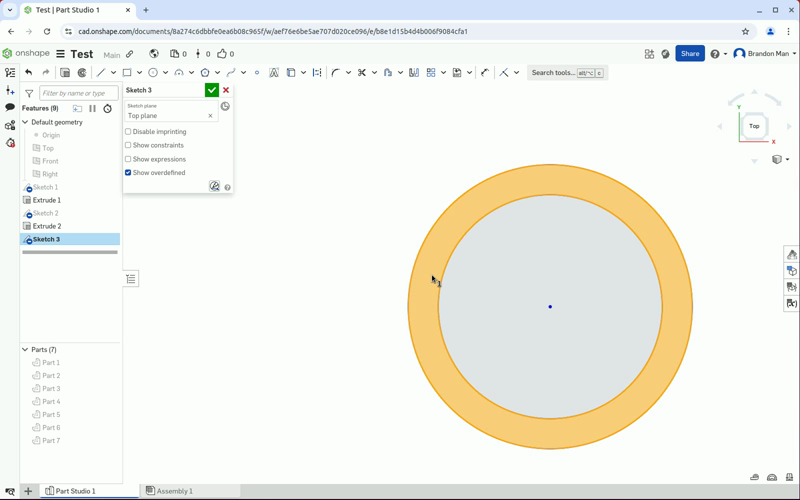
scroll(-6)
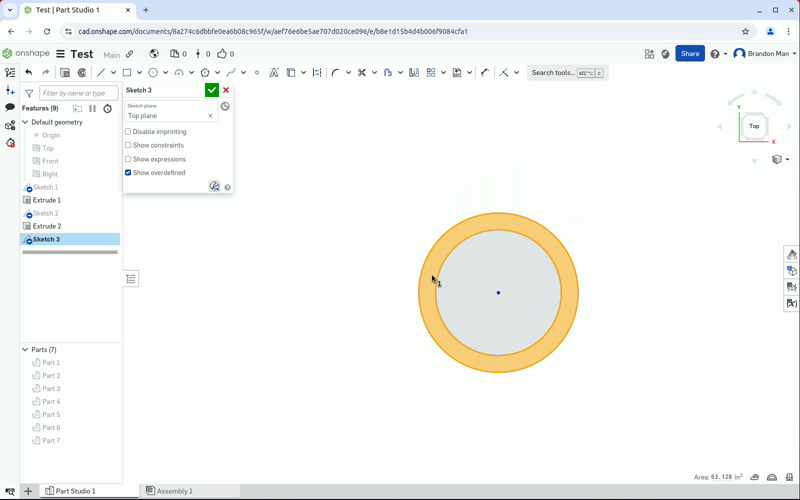
scroll(-6)
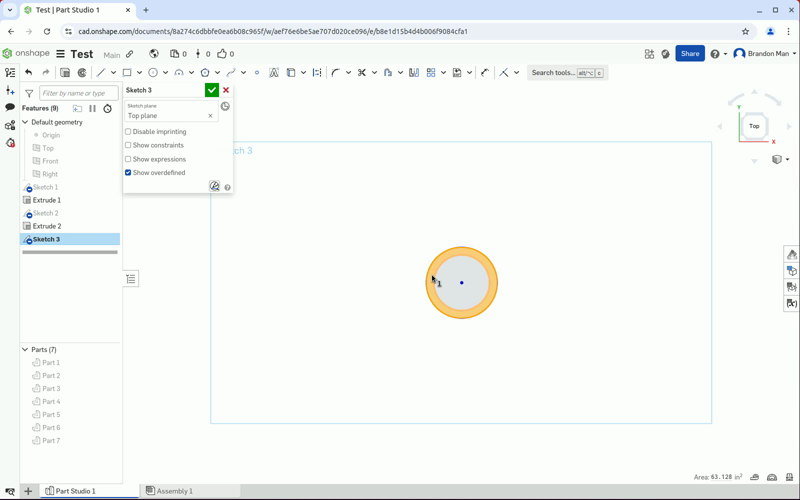
mouse_move(73, 352)
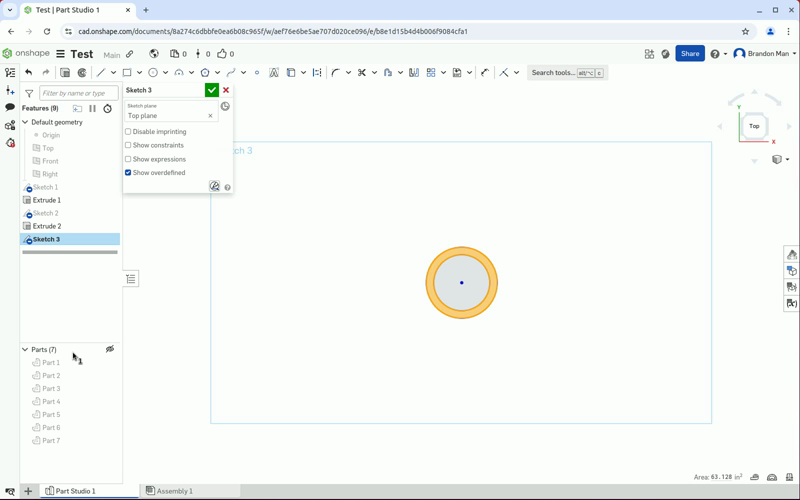
key(shift+y)
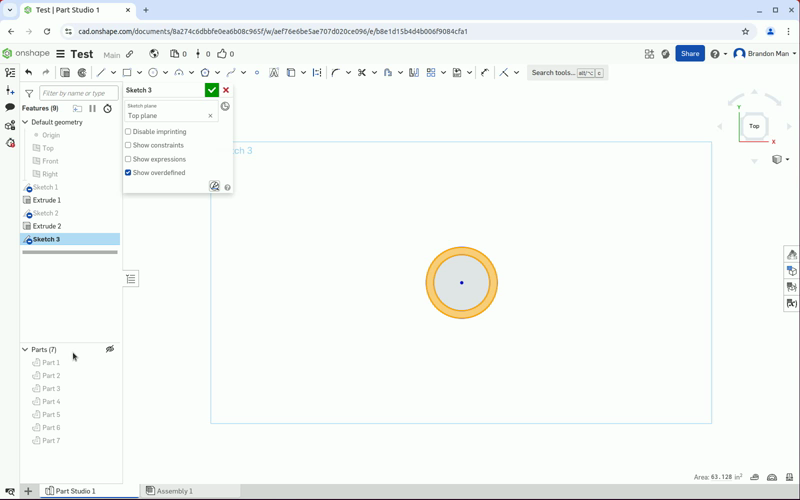
key(shift+e)
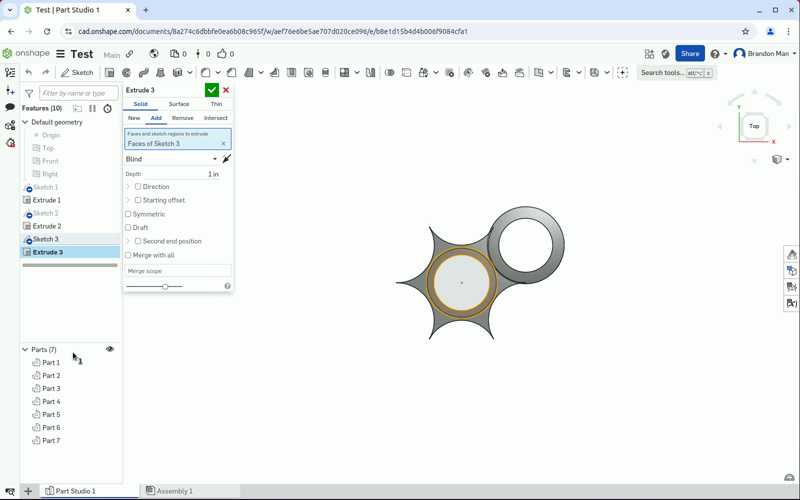
mouse_move(143, 106)
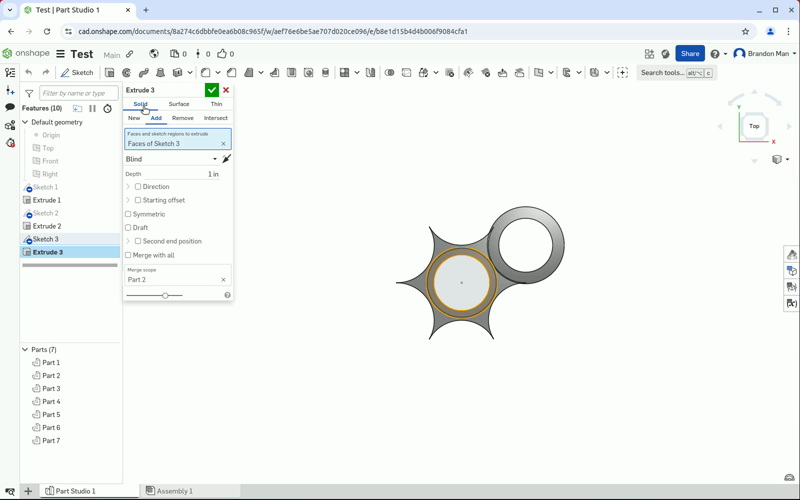
click(143, 106)
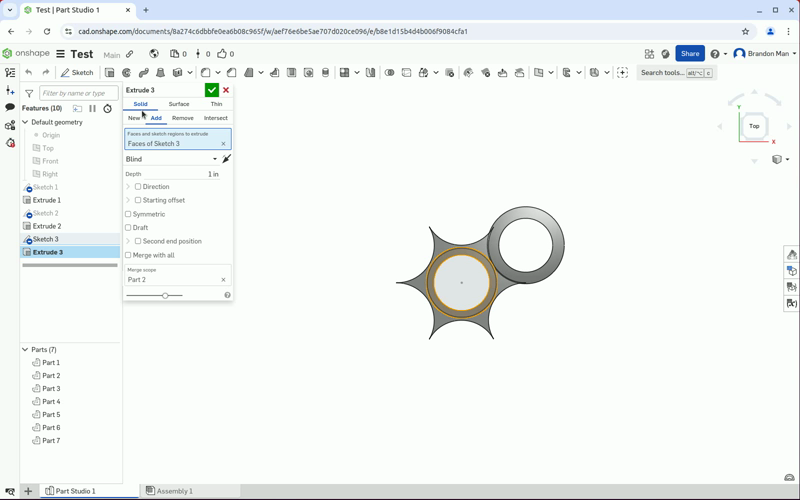
mouse_move(137, 120)
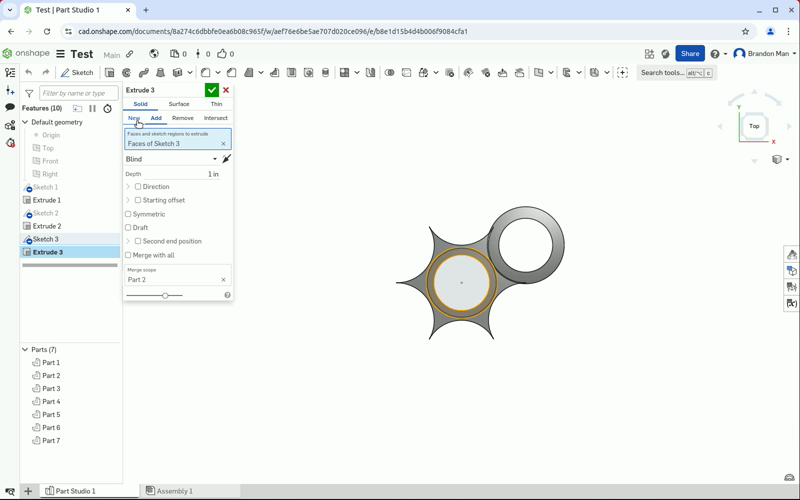
click(137, 120)
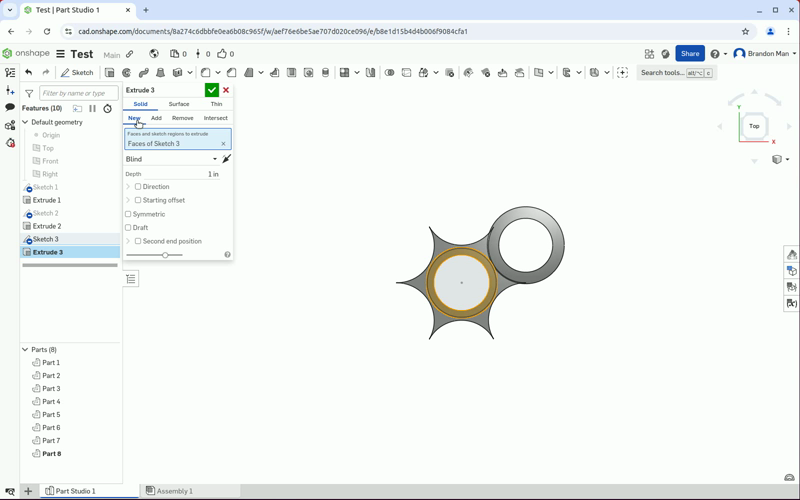
key(tab, 4)
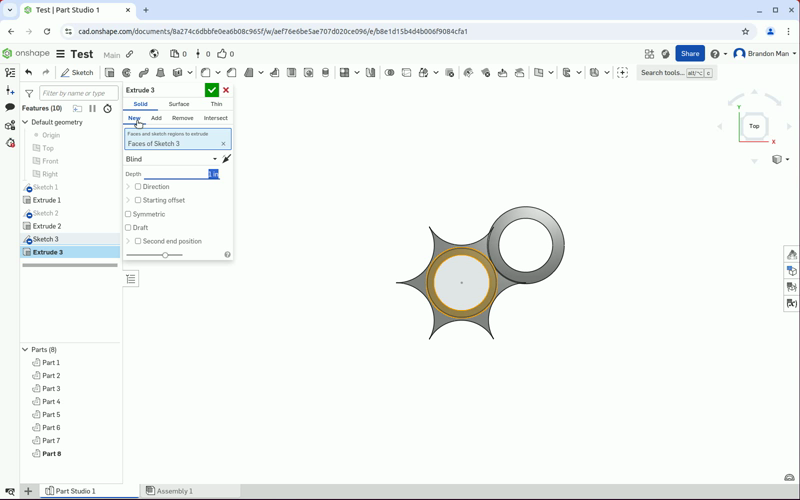
text(3.129)
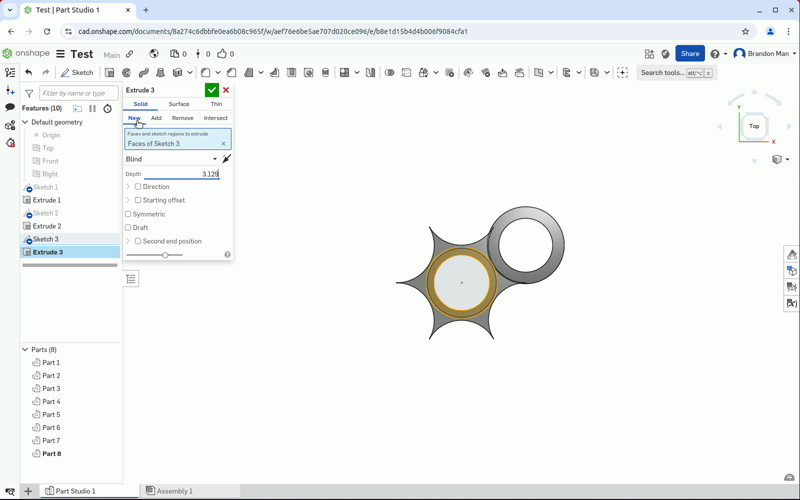
key(enter)
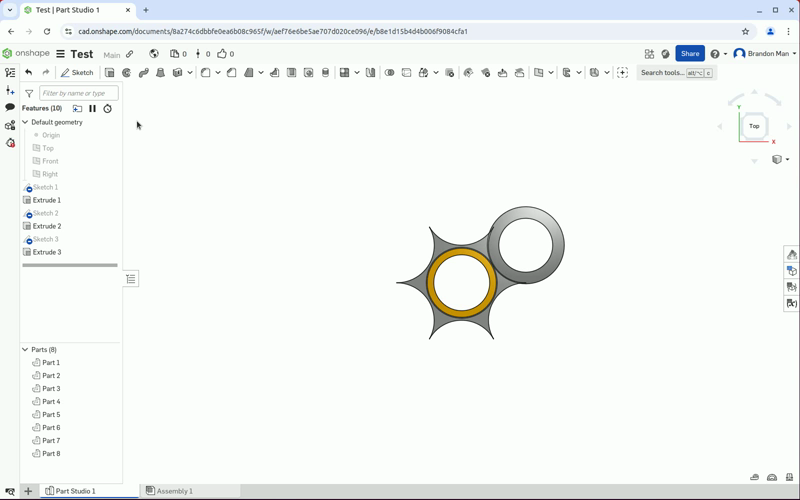
key(shift+h)
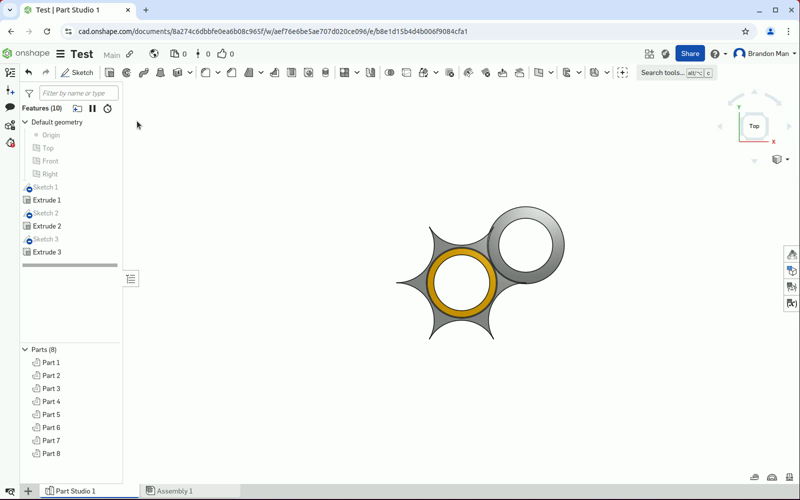
key(shift+h)
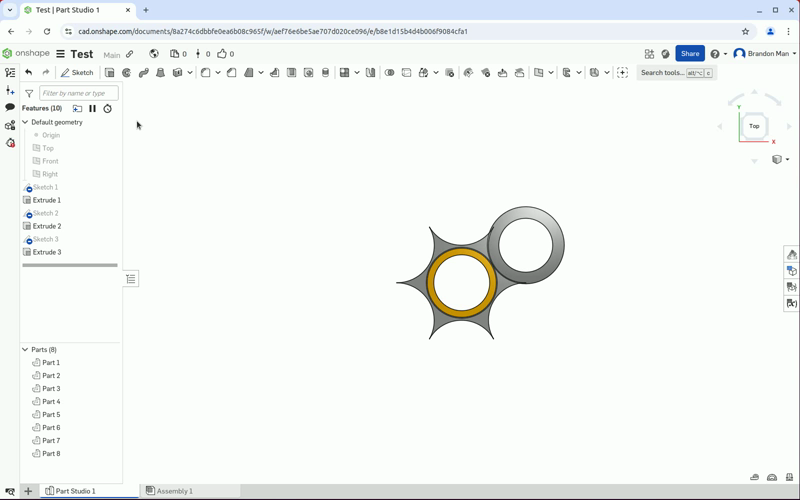
mouse_move(73, 189)
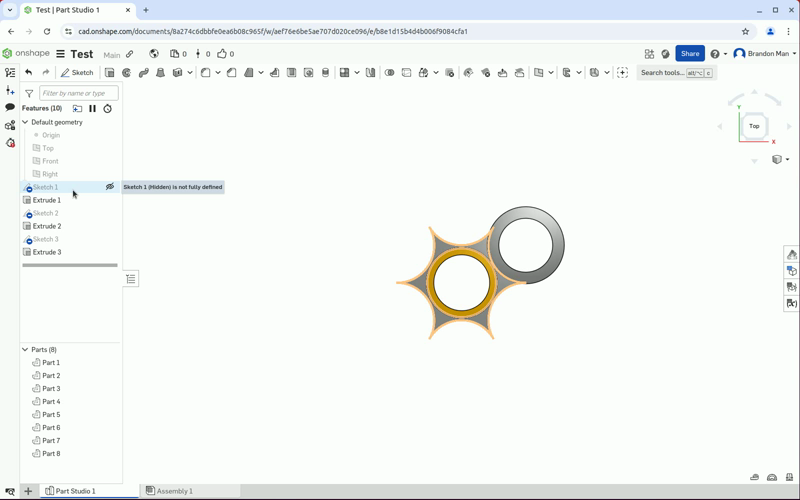
click(73, 189)
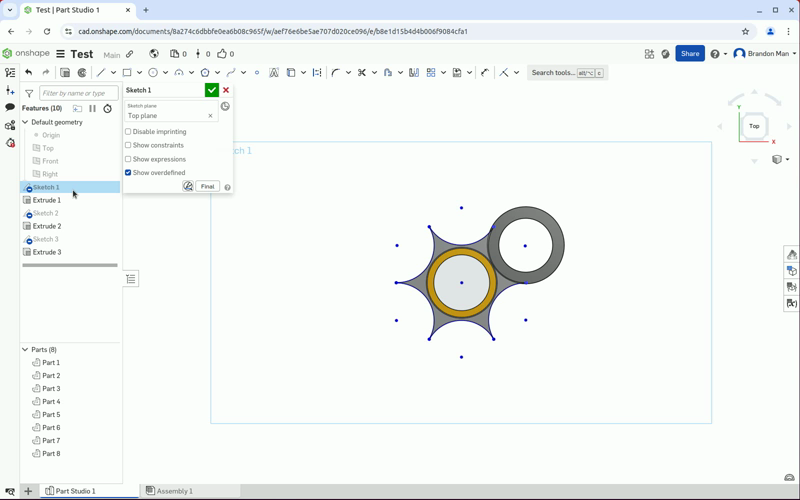
mouse_move(229, 92)
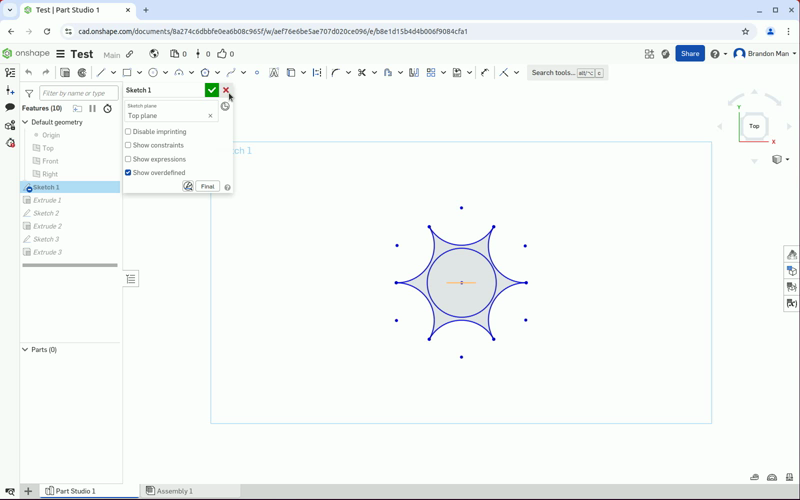
click(229, 92)
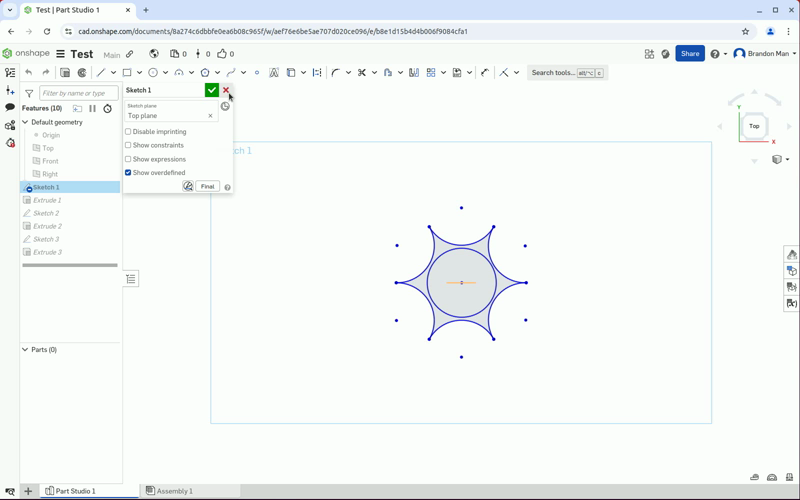
key(shift+s)
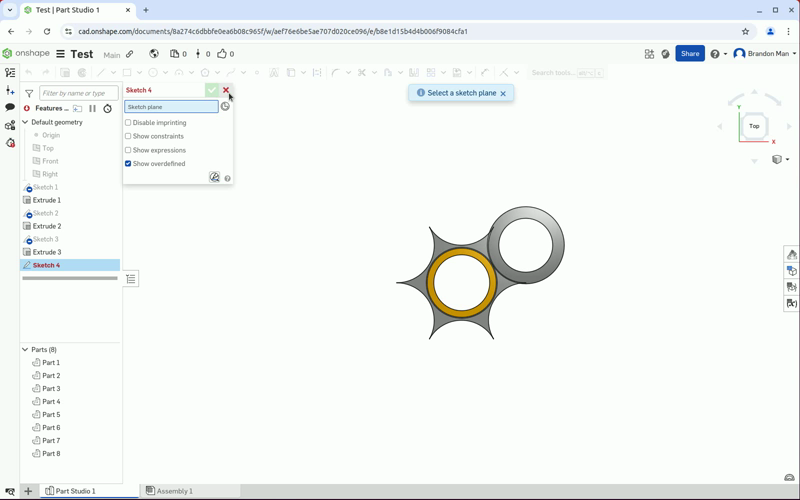
mouse_move(73, 150)
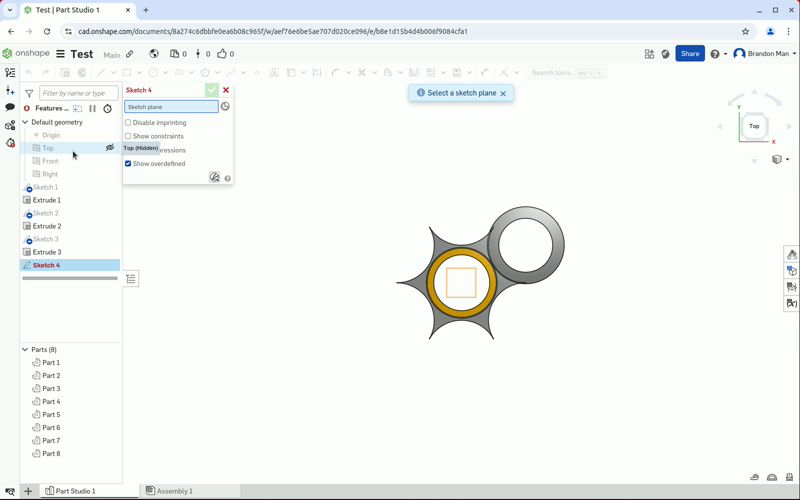
click(73, 150)
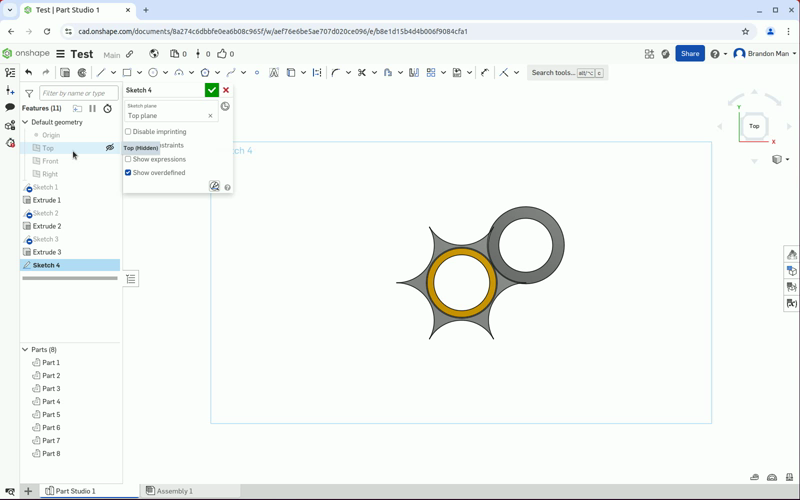
mouse_move(73, 352)
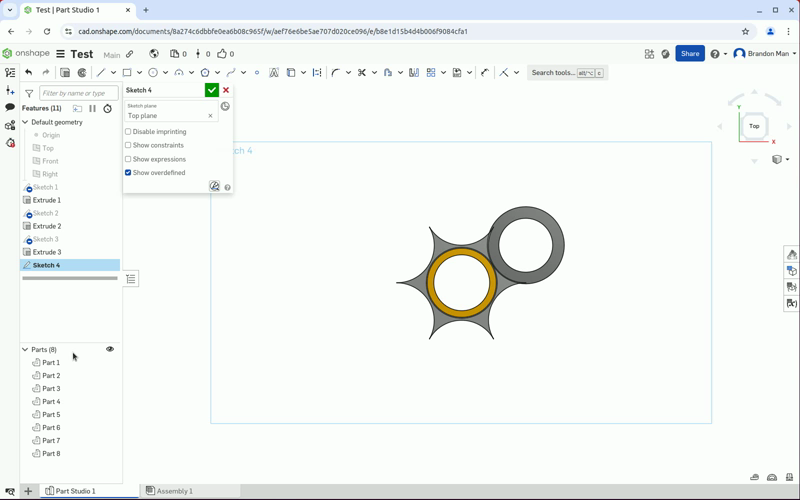
key(y)
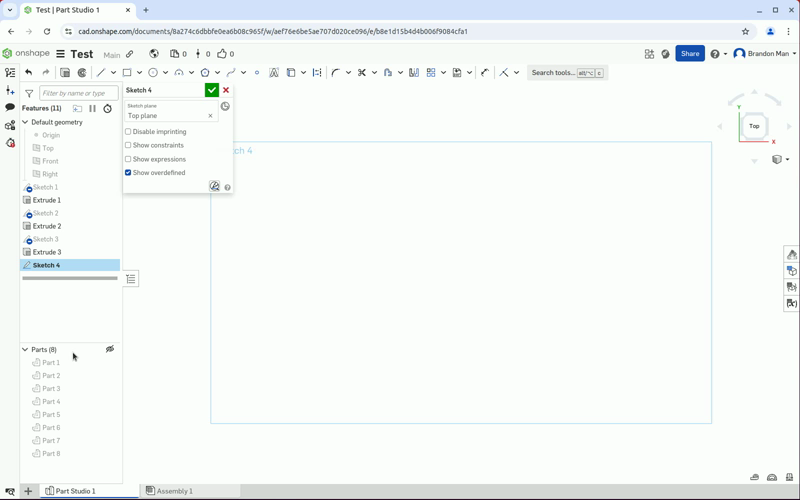
key(c)
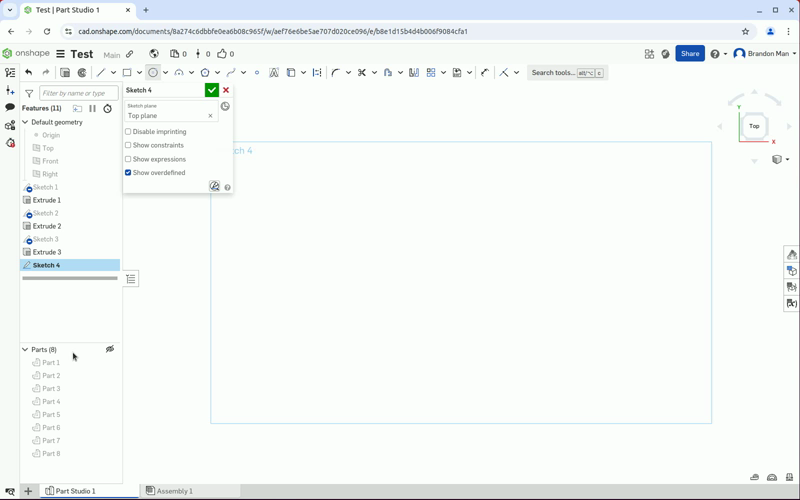
key_down(shift)
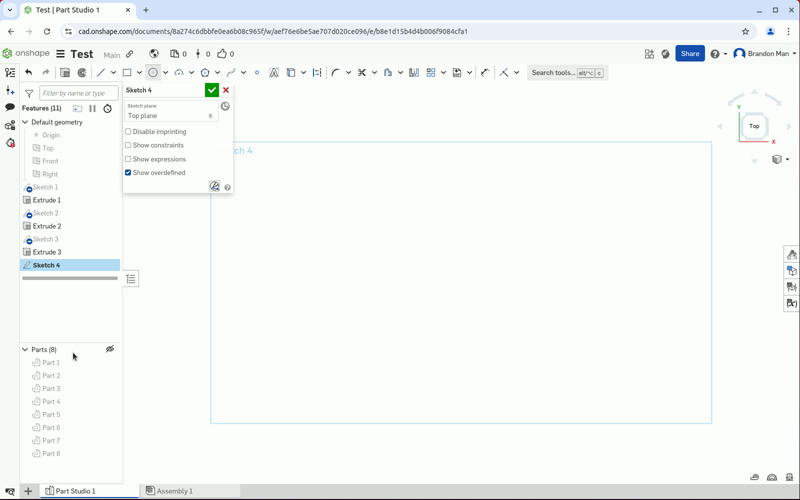
mouse_move(461, 207)
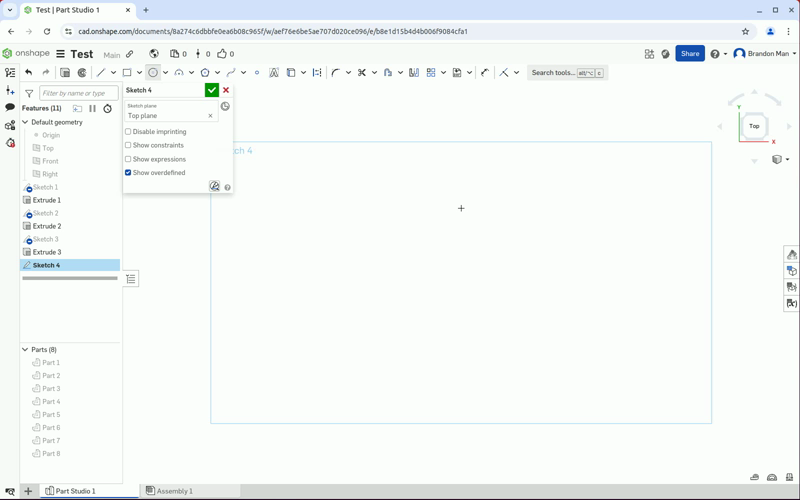
click(461, 207)
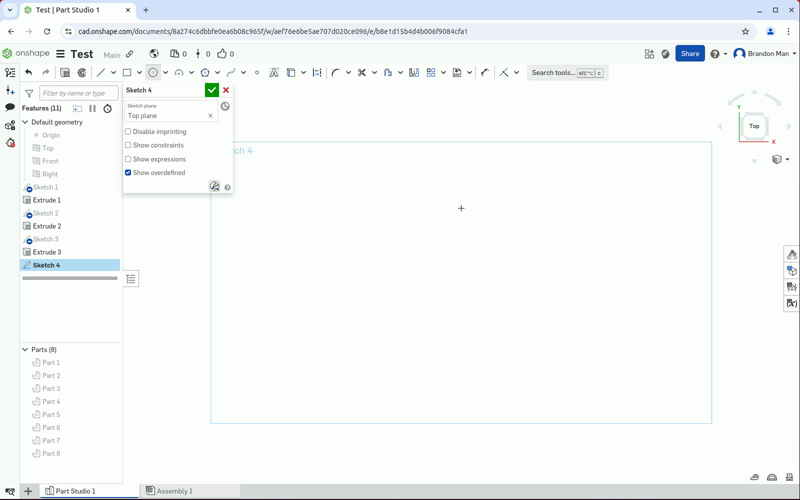
key_up(shift)
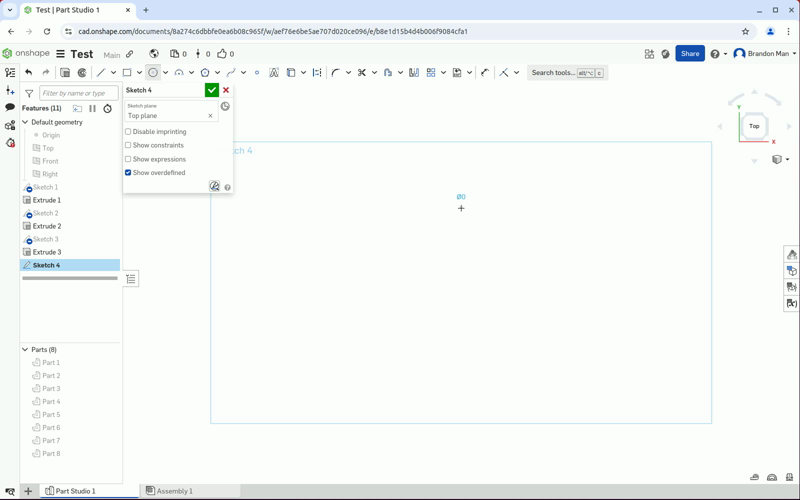
mouse_move(499, 207)
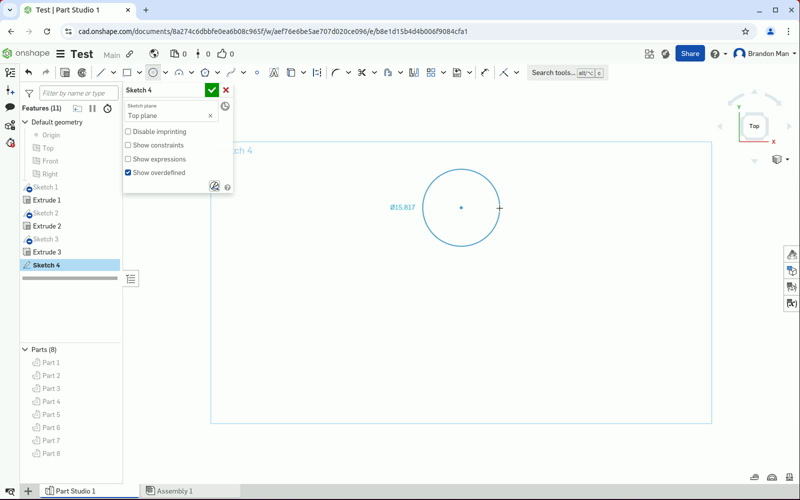
click(499, 207)
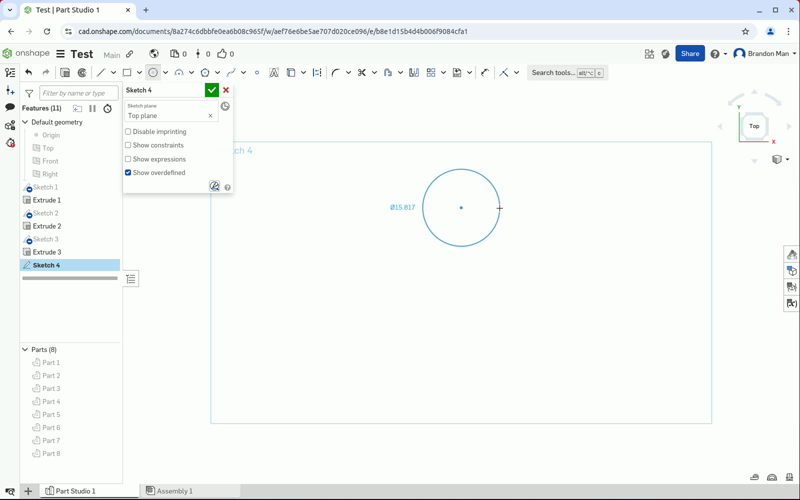
key(esc)
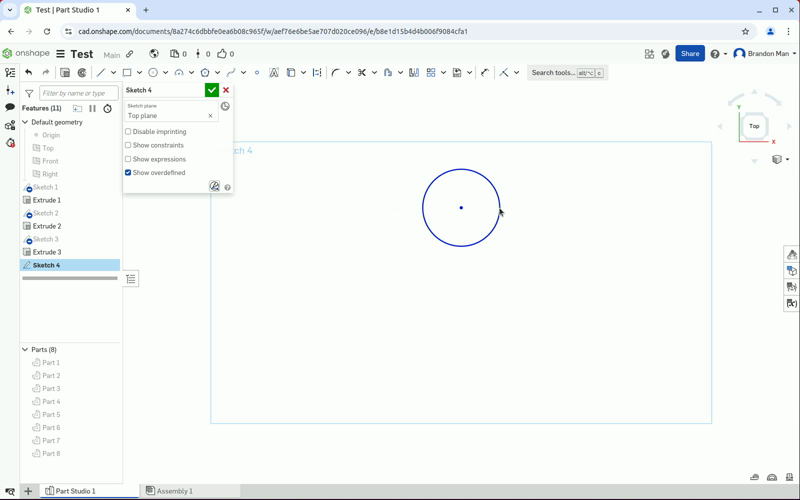
key(c)
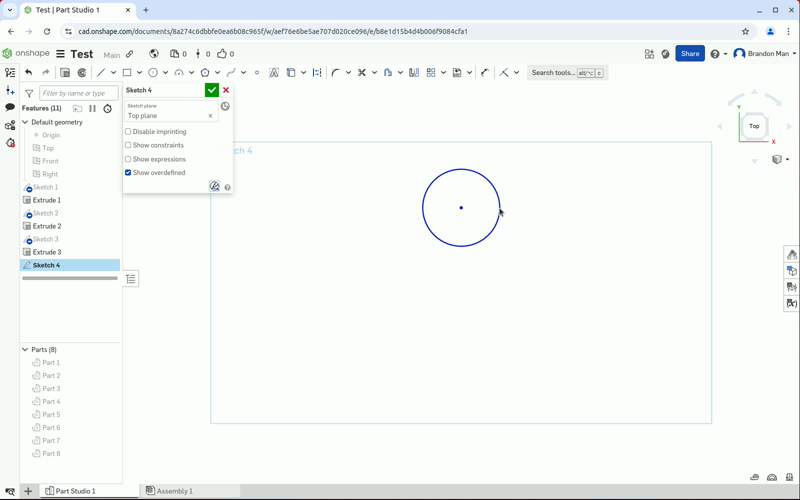
key_down(shift)
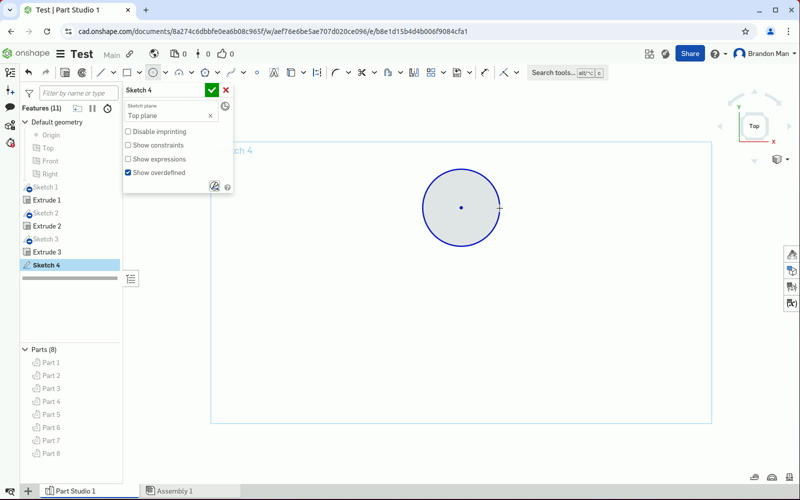
mouse_move(461, 207)
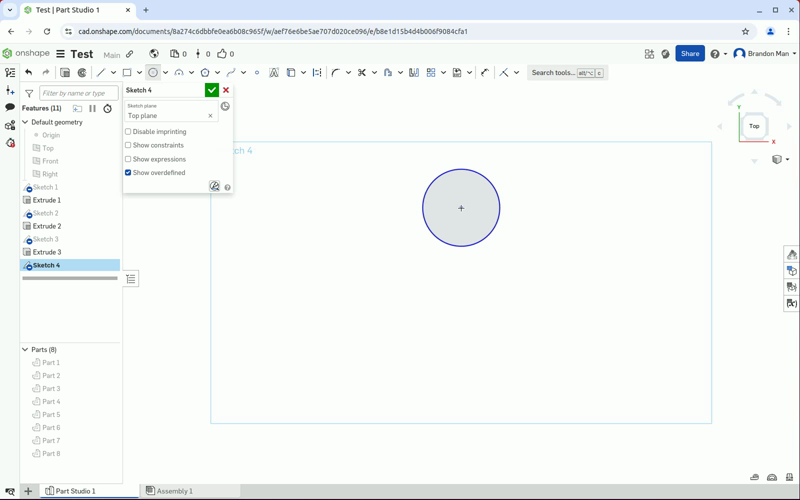
click(461, 207)
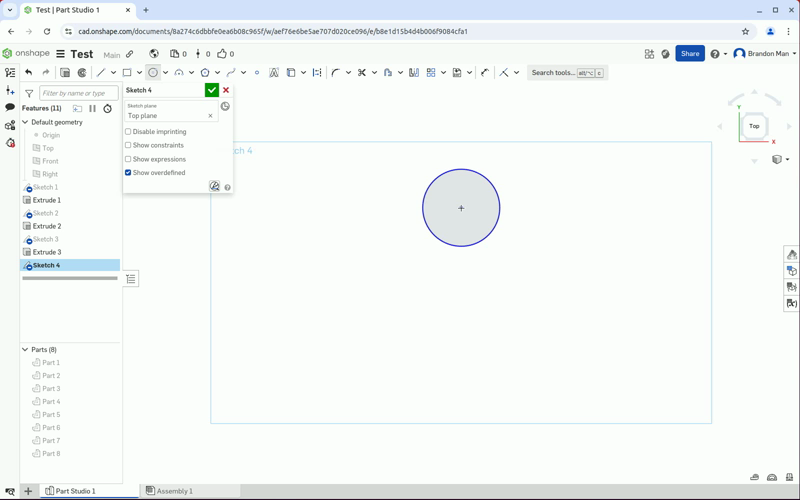
key_up(shift)
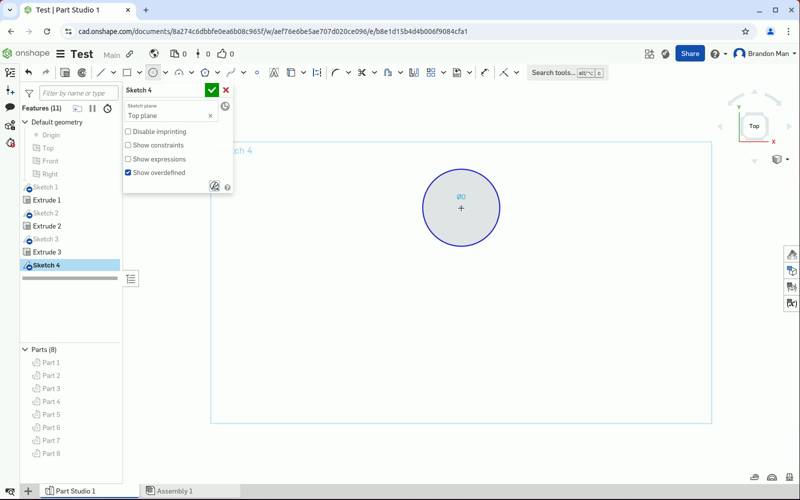
mouse_move(488, 207)
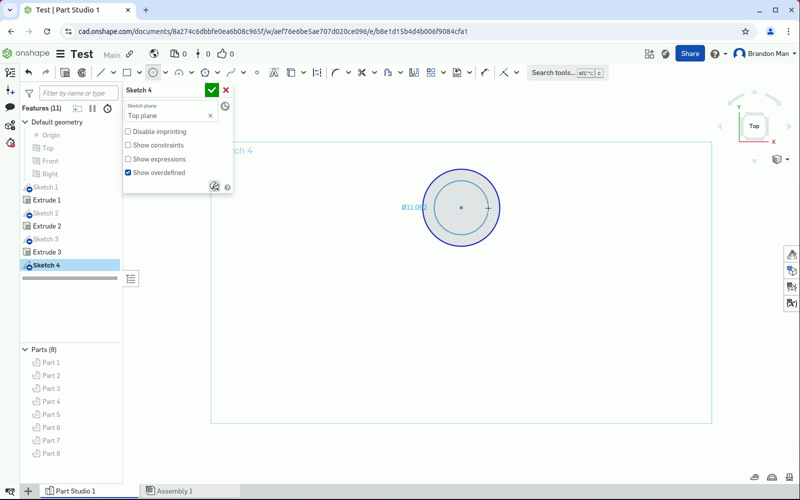
click(488, 207)
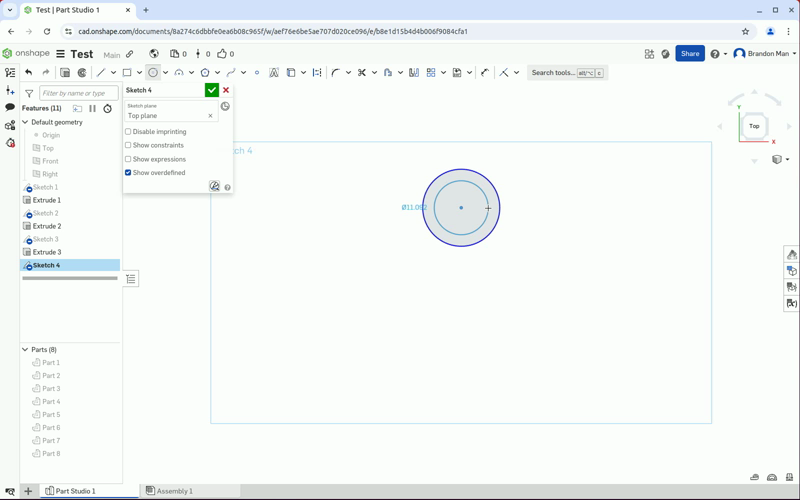
key(esc)
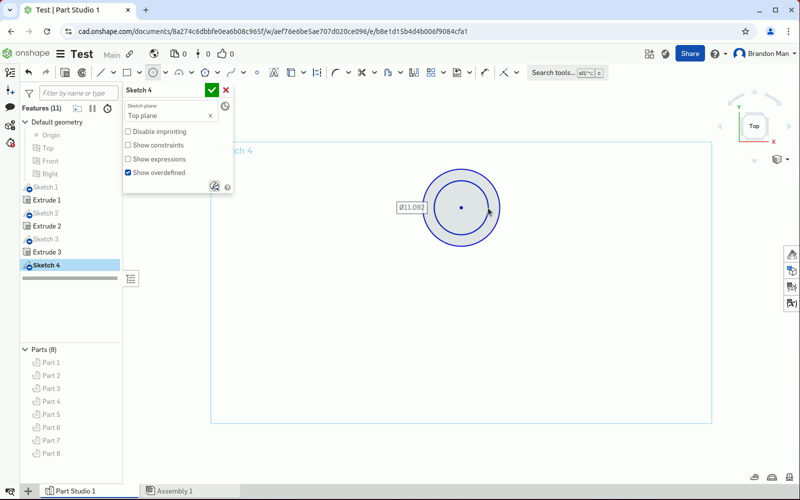
mouse_move(466, 242)
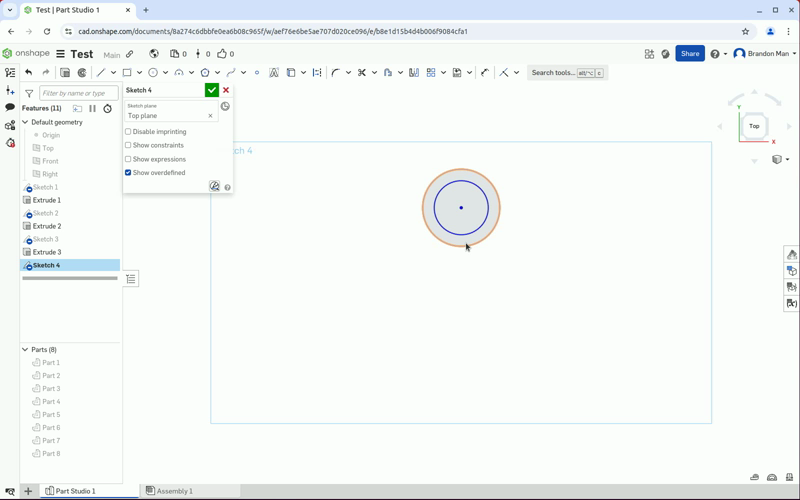
click(466, 242)
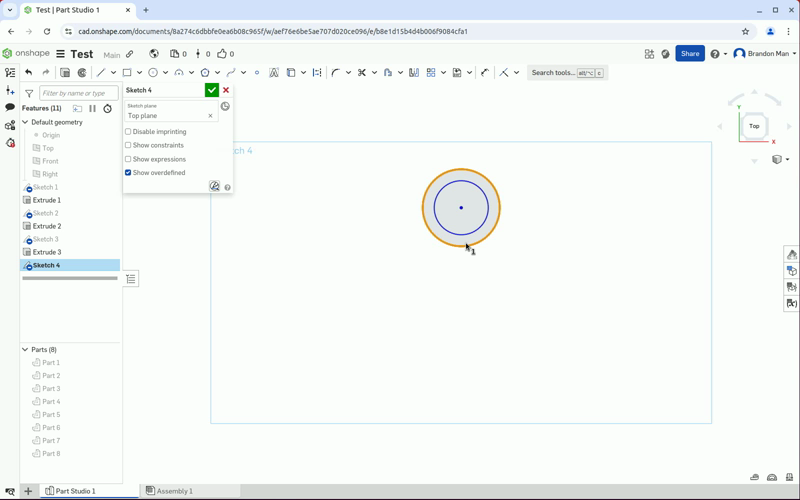
mouse_move(73, 352)
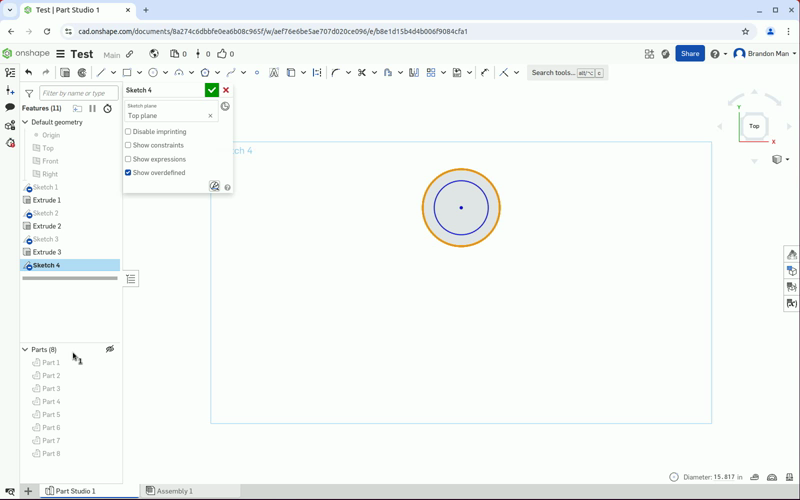
key(shift+y)
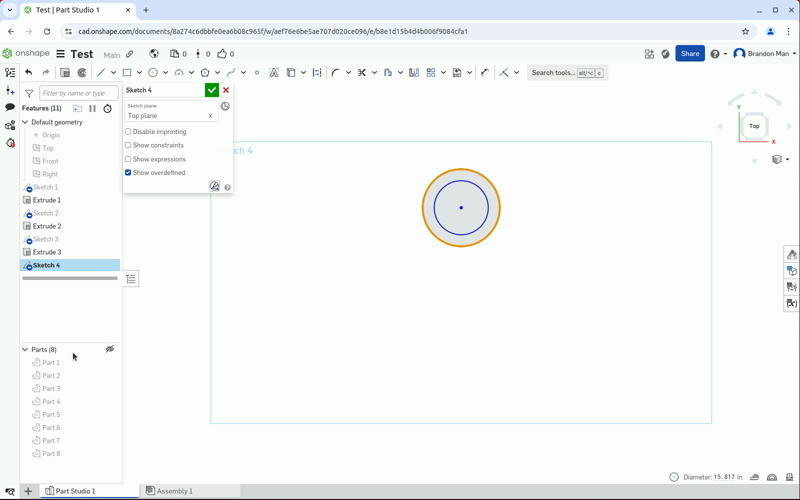
key(shift+e)
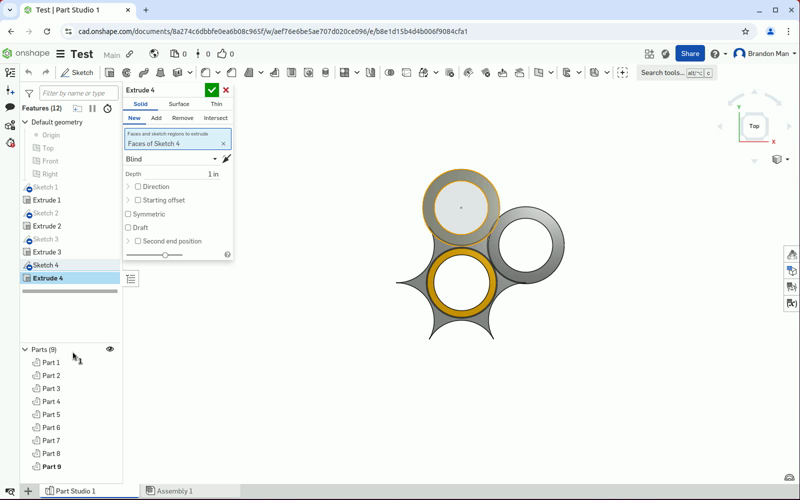
mouse_move(143, 106)
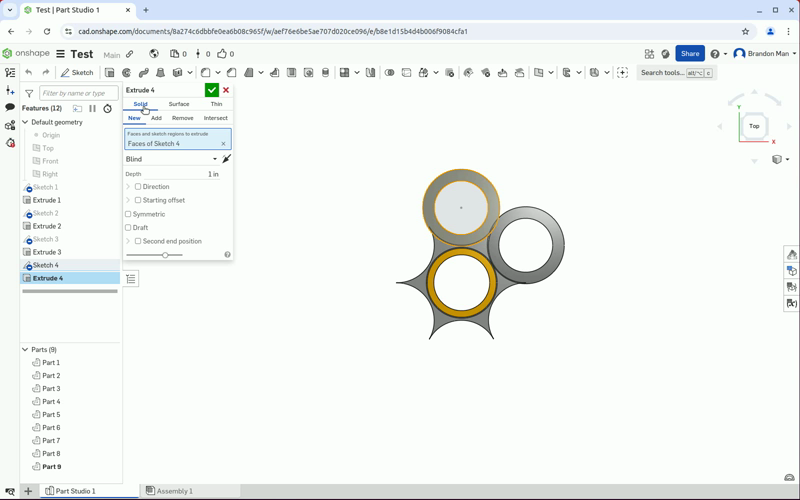
click(143, 106)
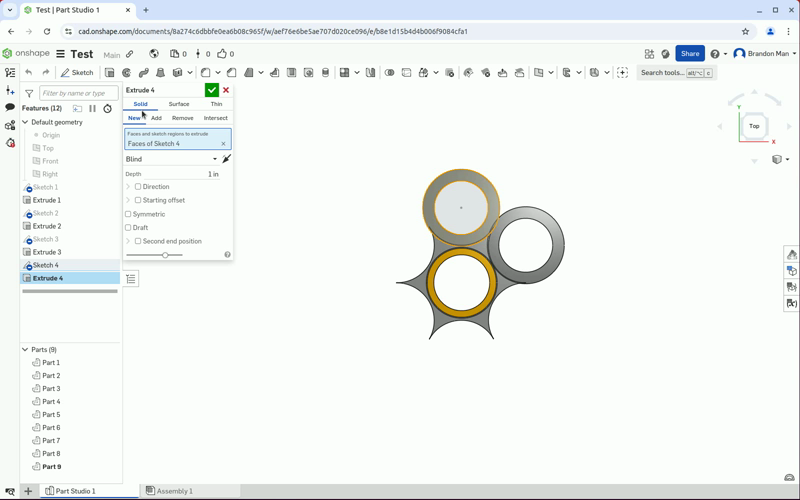
mouse_move(137, 120)
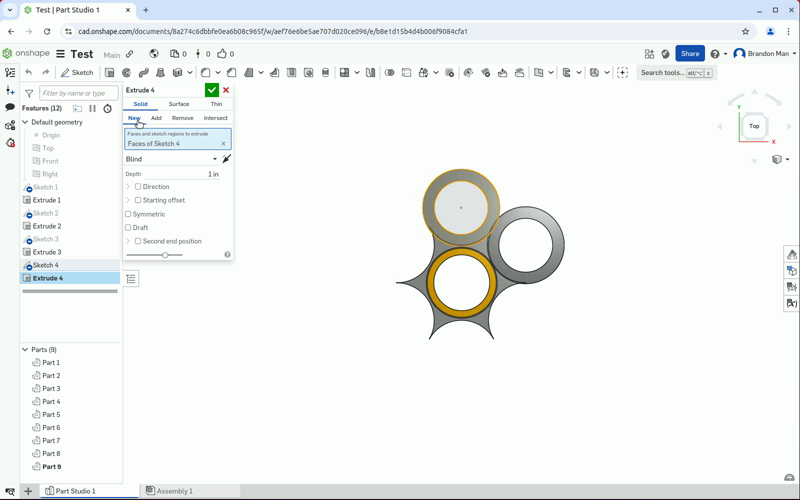
click(137, 120)
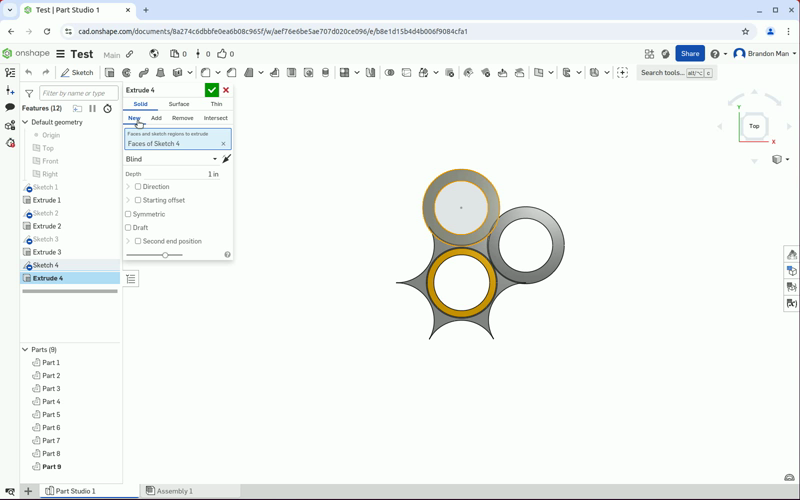
key(tab, 4)
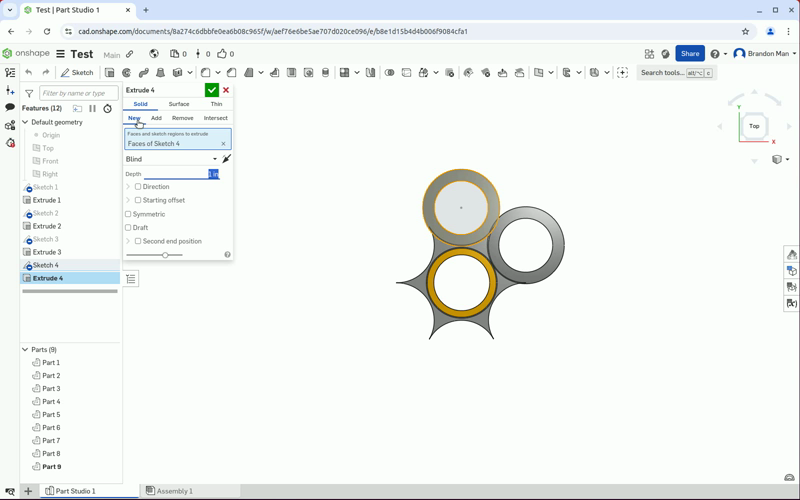
text(3.129)
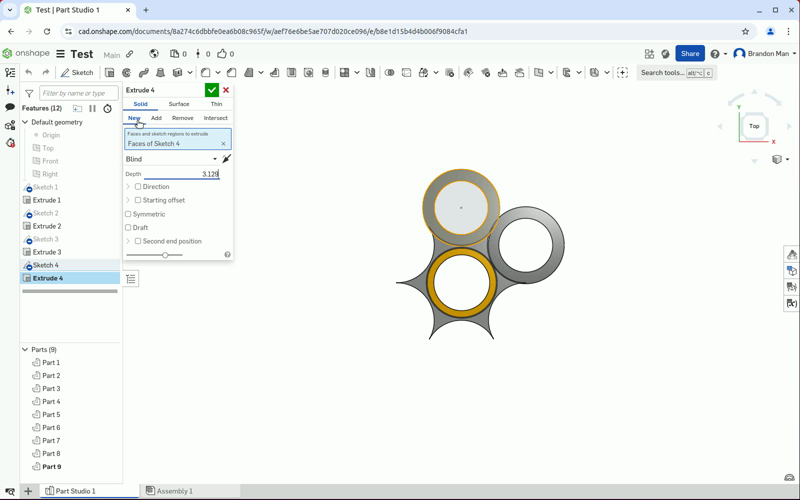
key(enter)
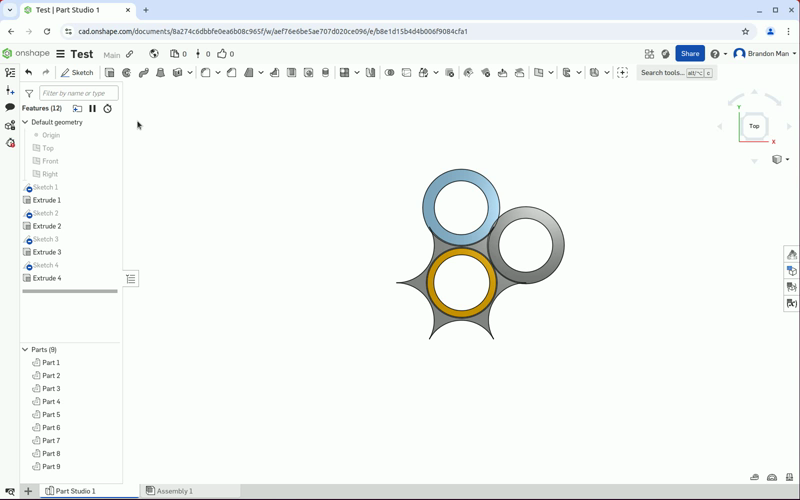
key(shift+h)
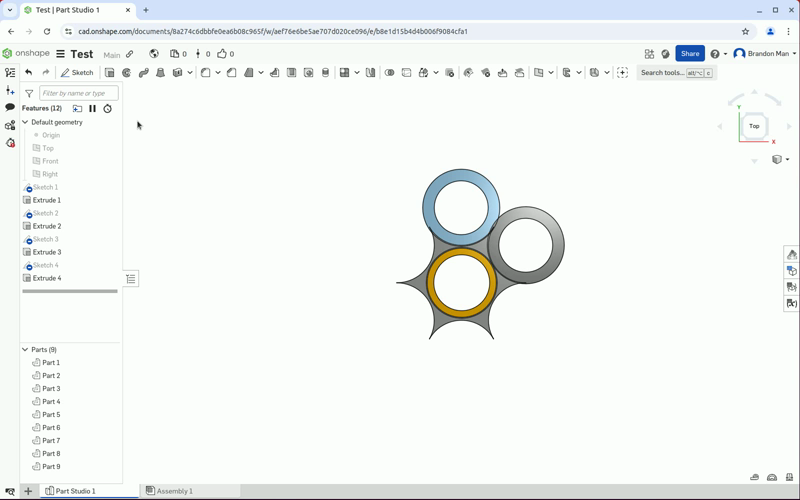
key(shift+h)
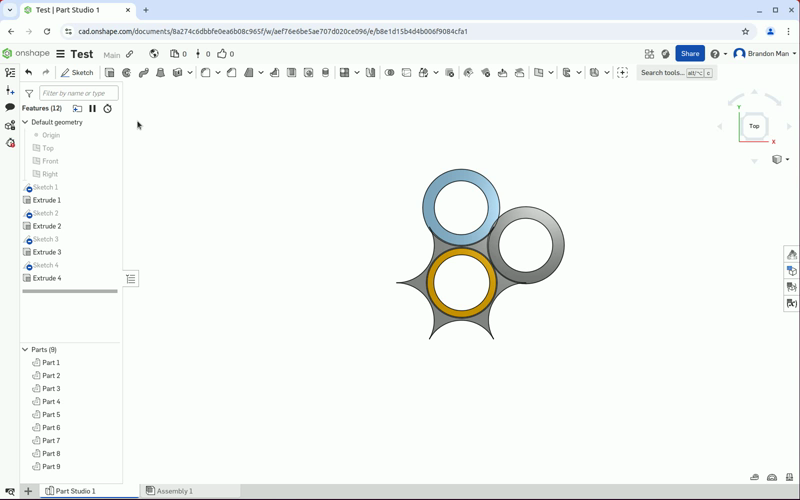
mouse_move(73, 189)
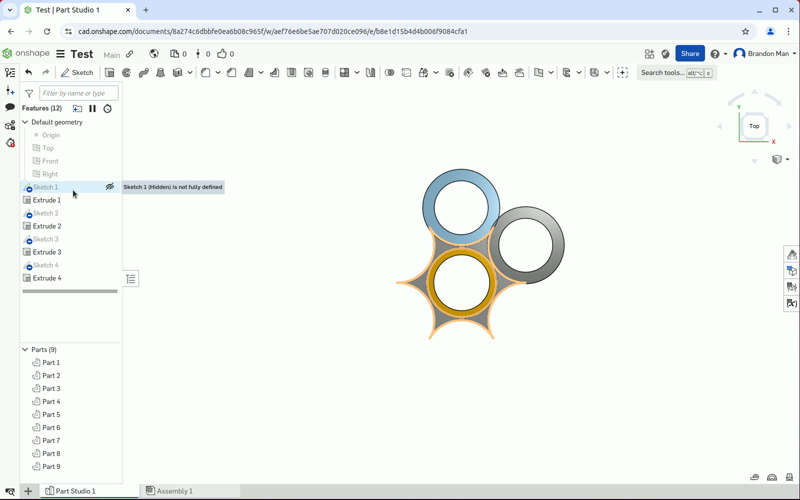
click(73, 189)
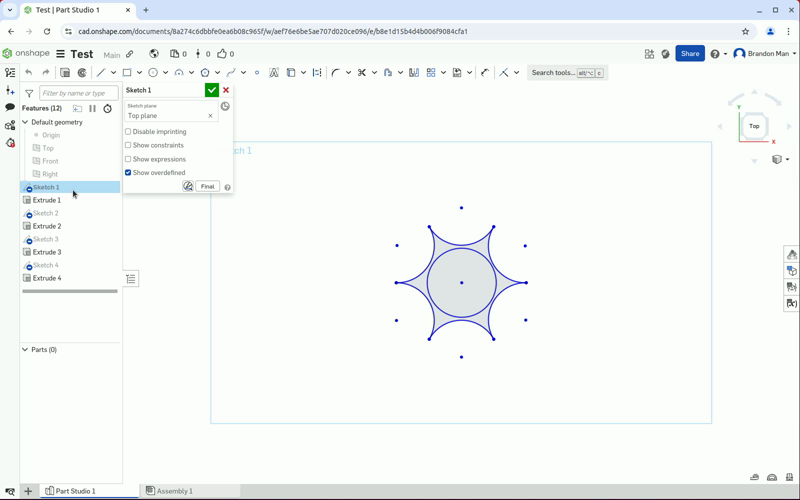
mouse_move(229, 92)
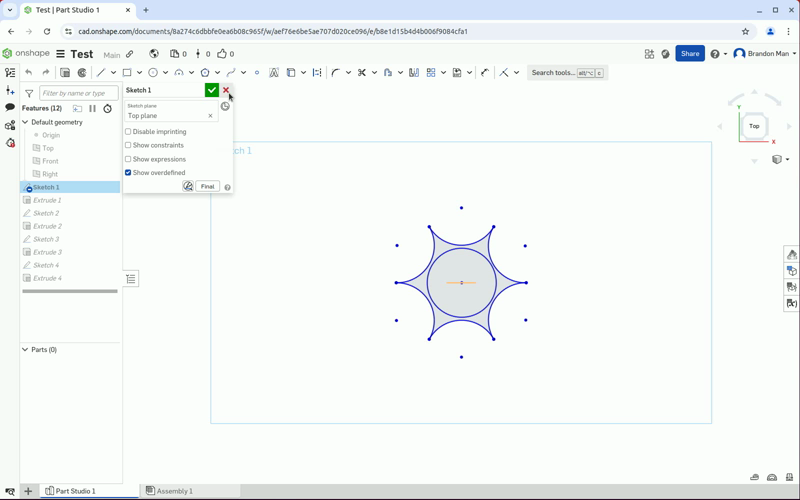
click(229, 92)
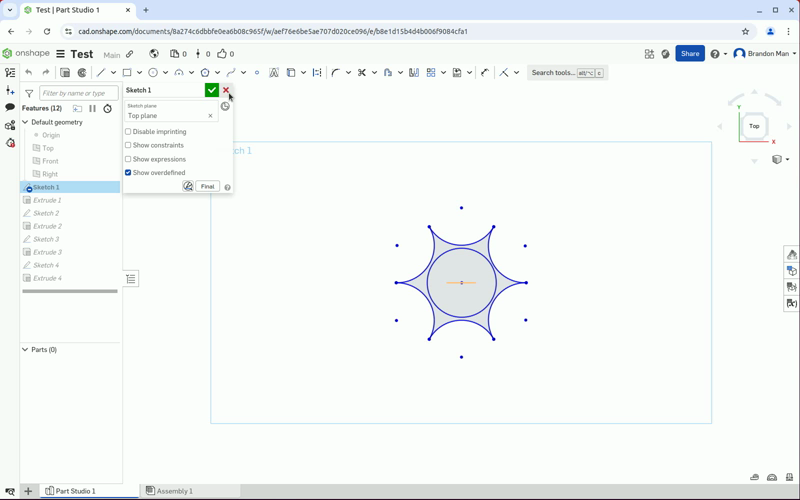
key(shift+s)
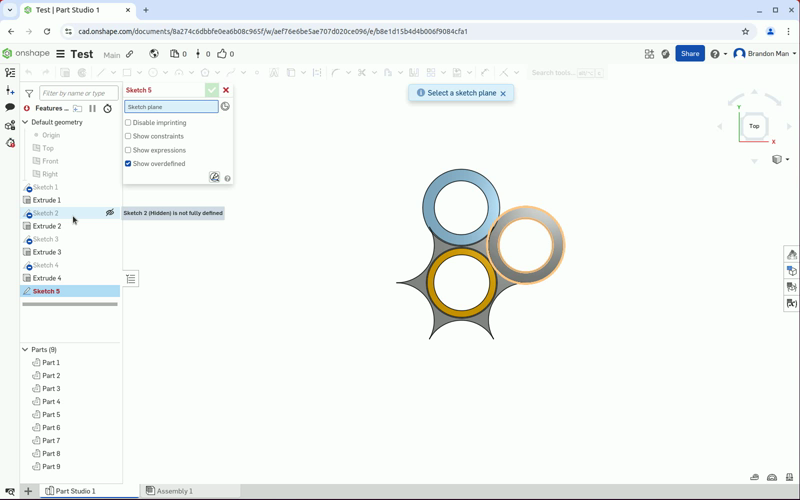
scroll(3)
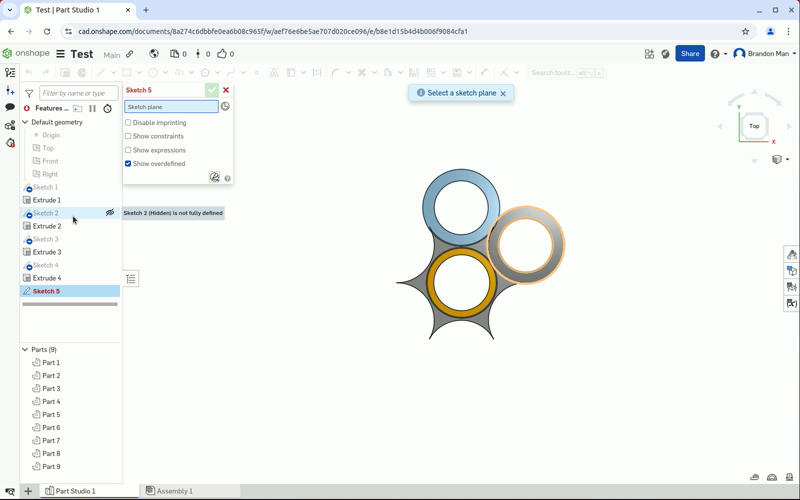
mouse_move(73, 150)
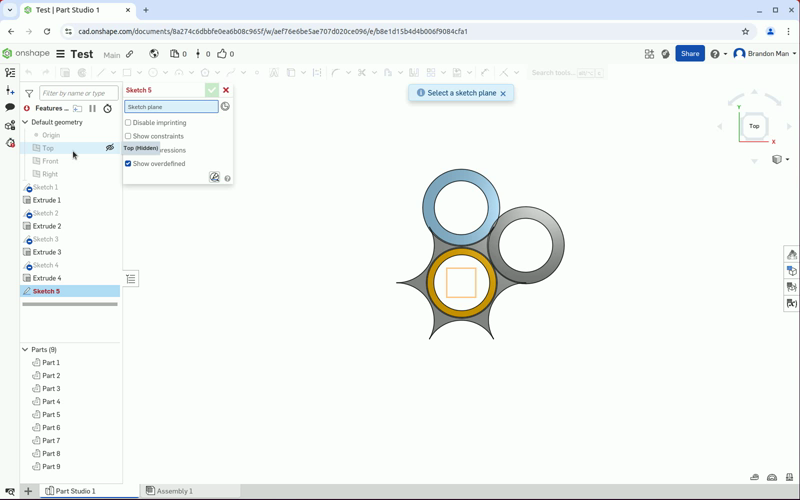
click(73, 150)
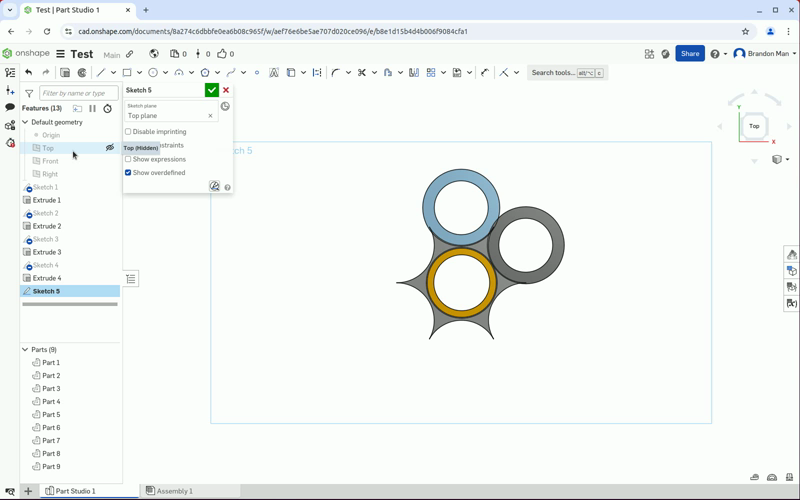
mouse_move(73, 352)
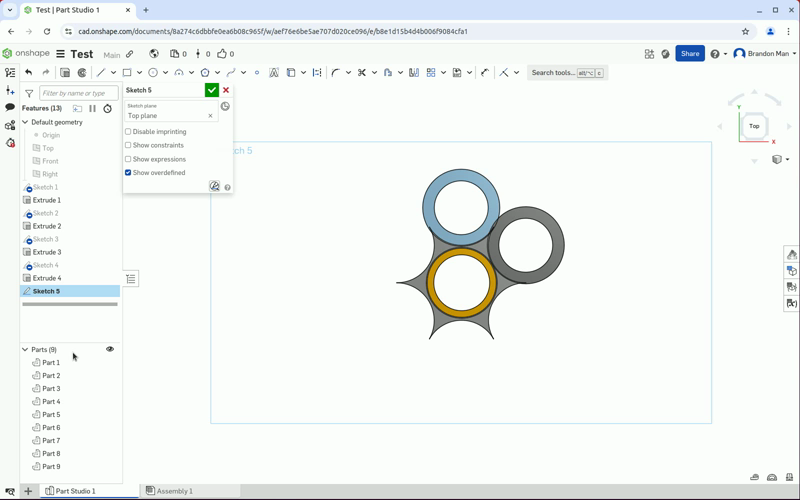
key(y)
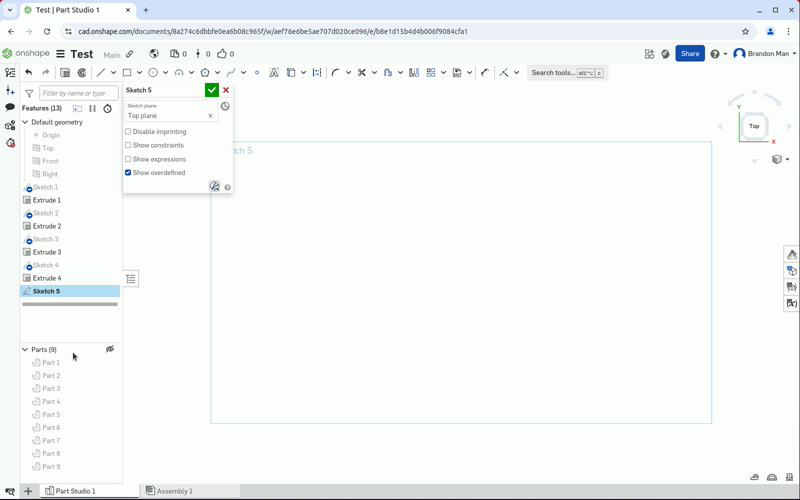
key(c)
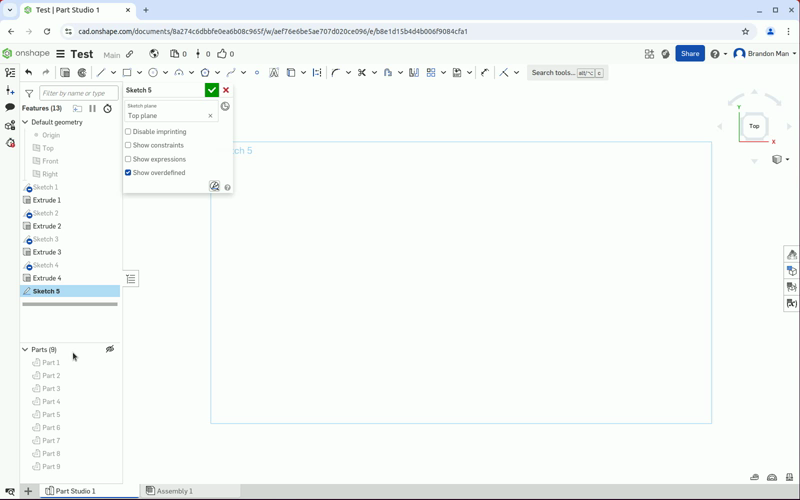
key_down(shift)
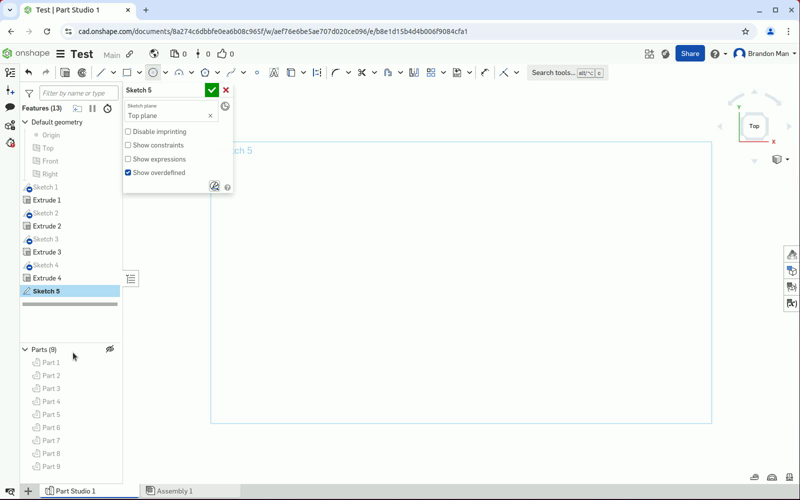
mouse_move(396, 245)
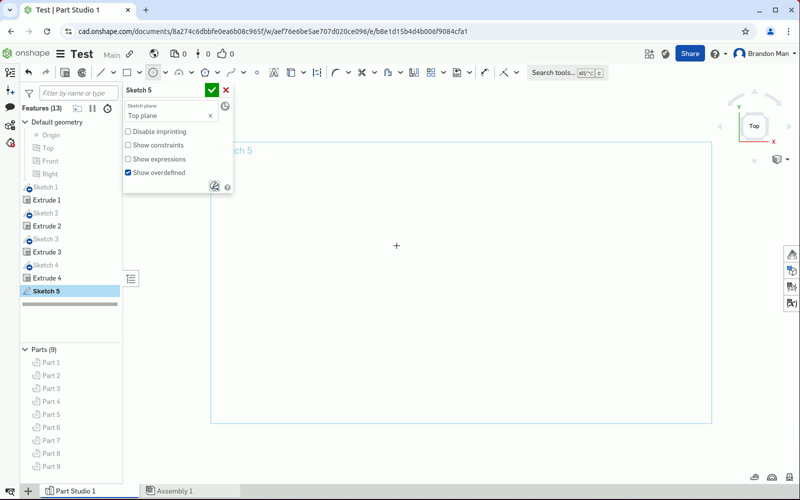
click(396, 245)
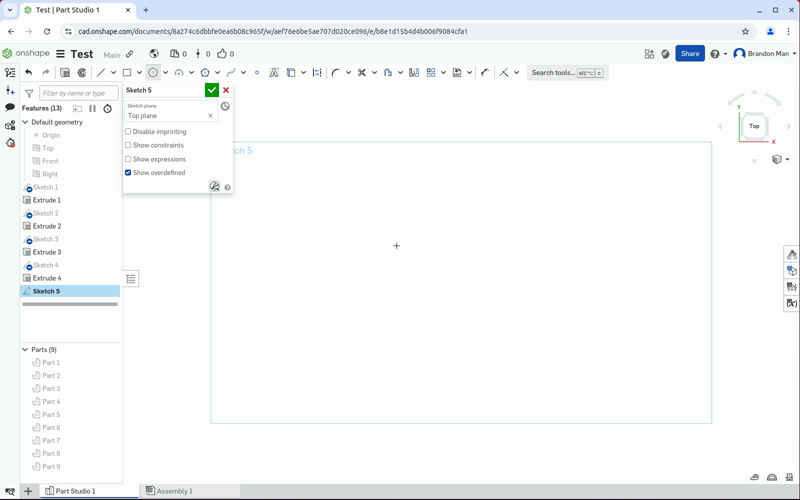
key_up(shift)
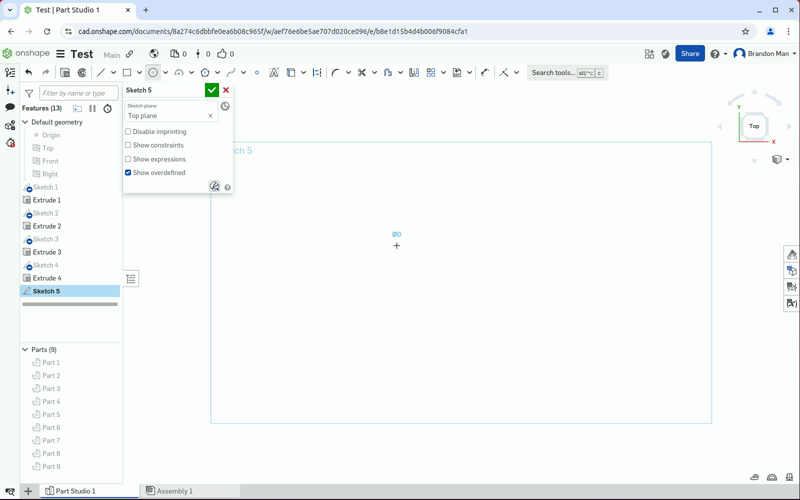
mouse_move(434, 245)
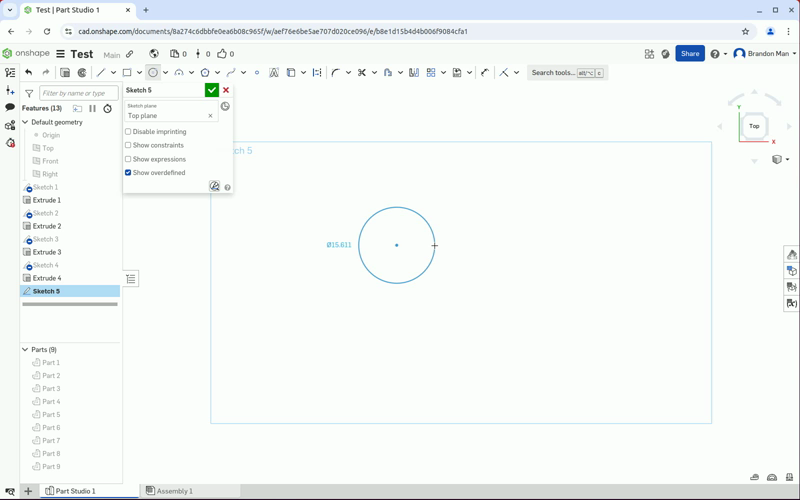
click(434, 245)
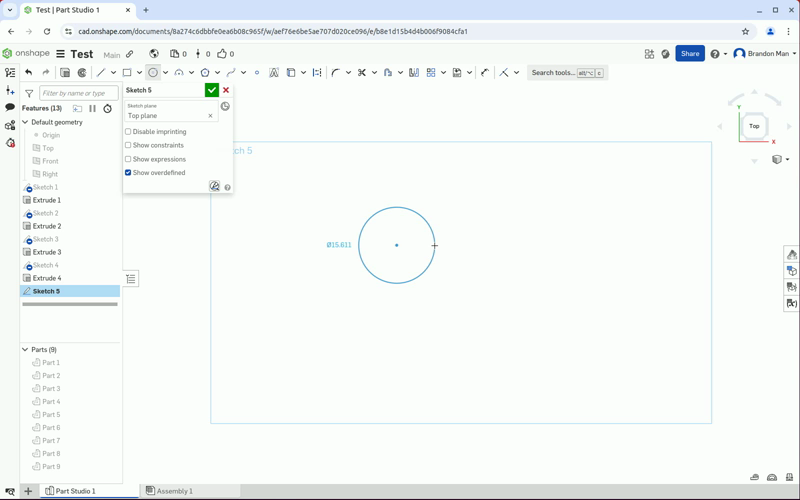
key(esc)
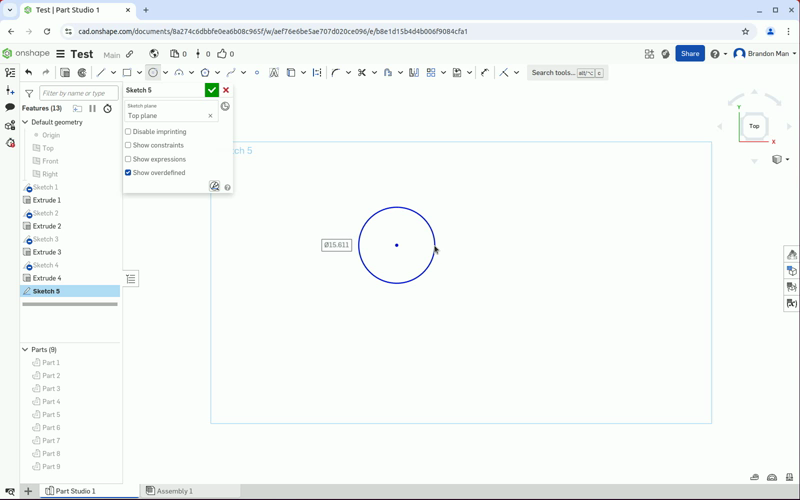
key(c)
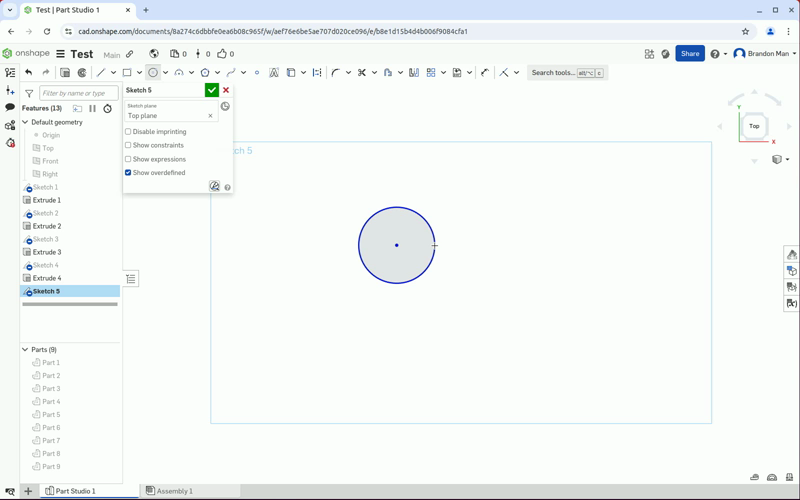
key_down(shift)
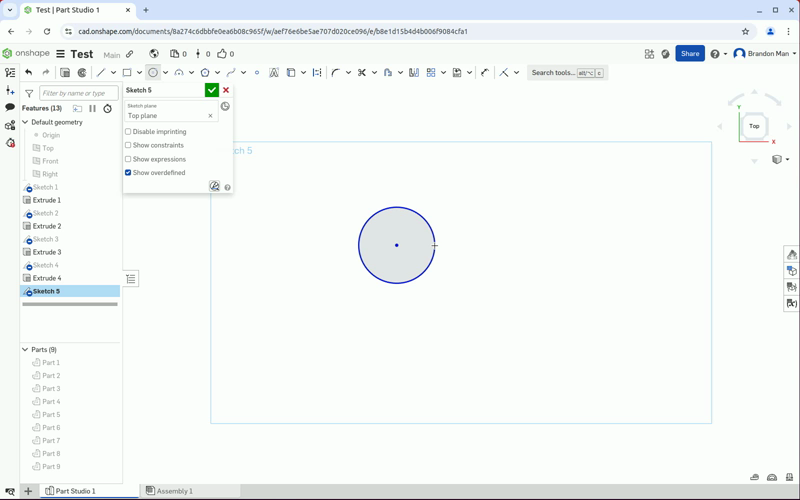
mouse_move(396, 245)
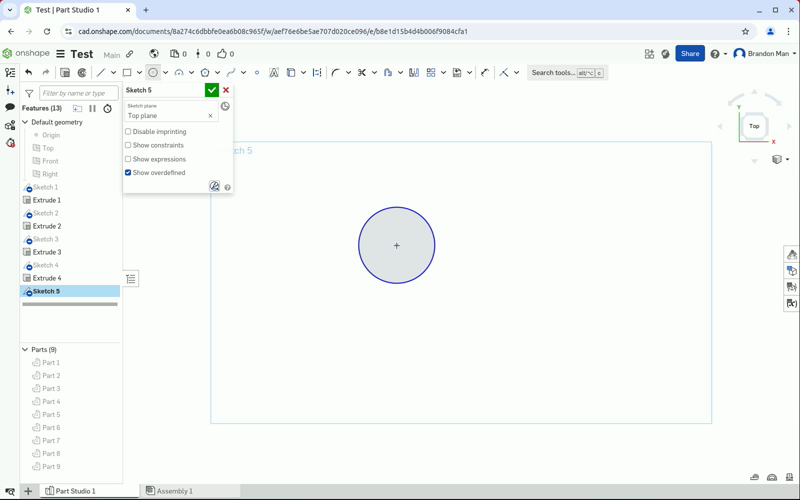
click(396, 245)
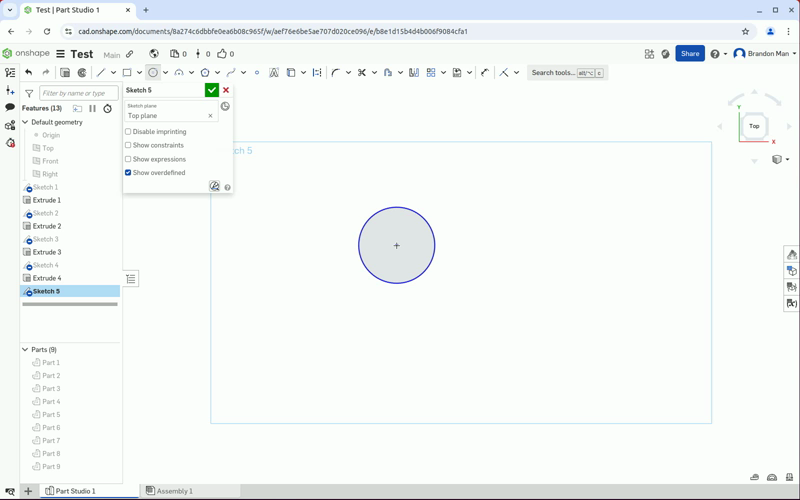
key_up(shift)
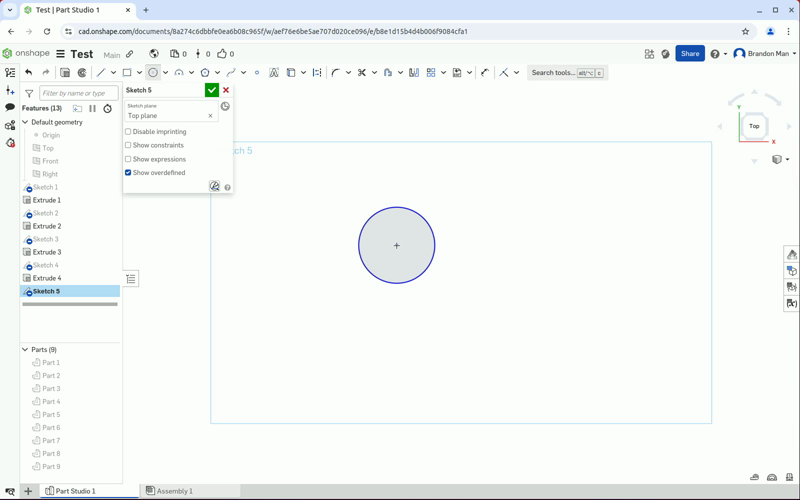
mouse_move(423, 245)
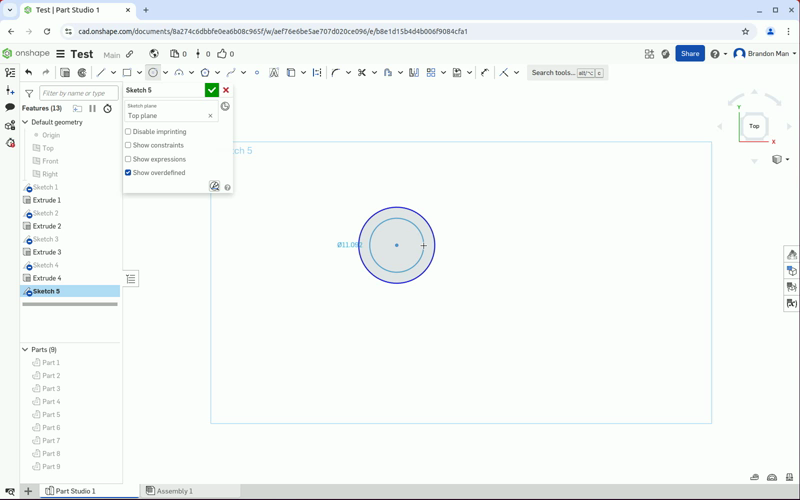
click(423, 245)
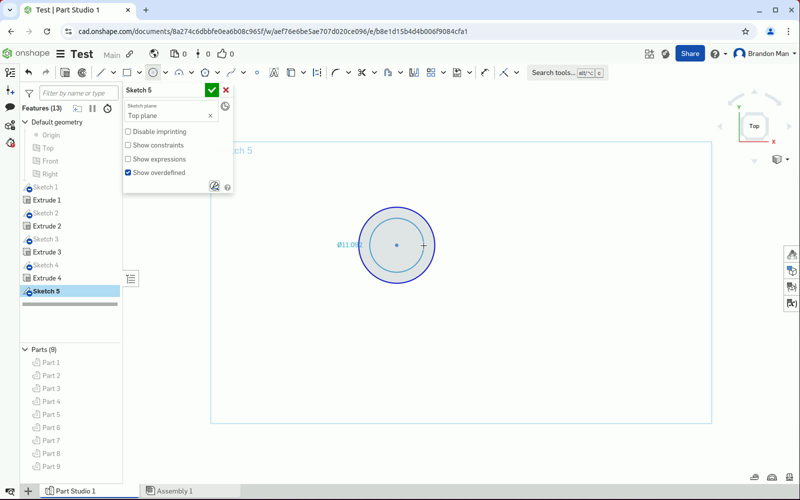
key(esc)
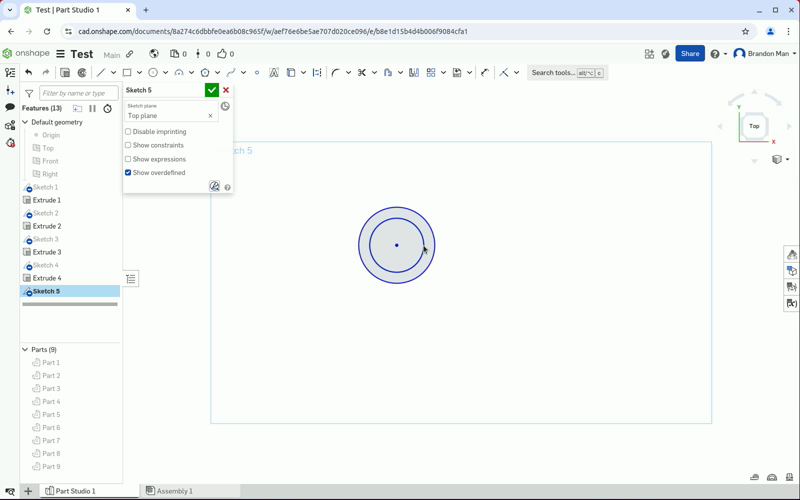
mouse_move(409, 215)
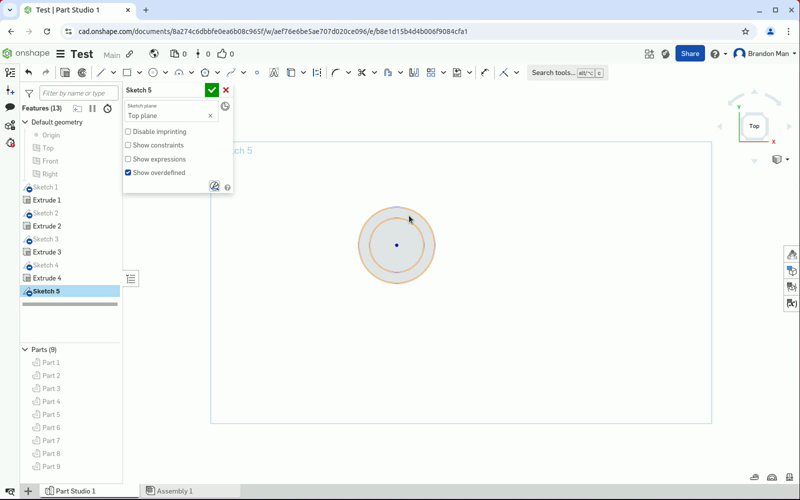
click(409, 215)
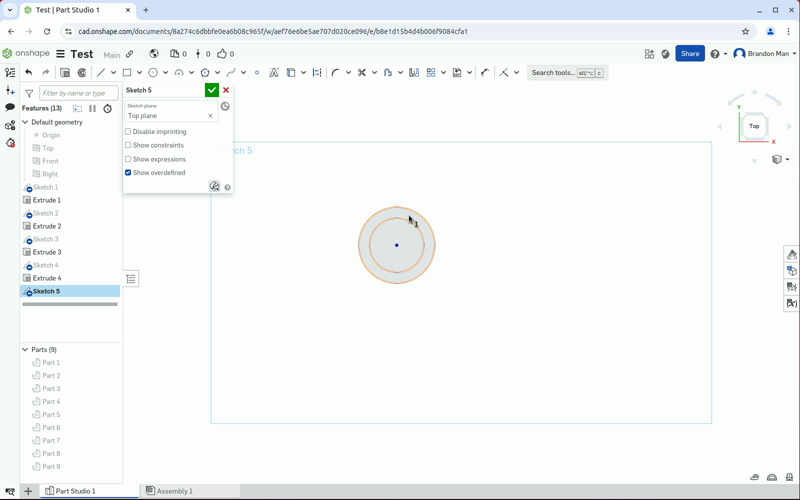
mouse_move(73, 352)
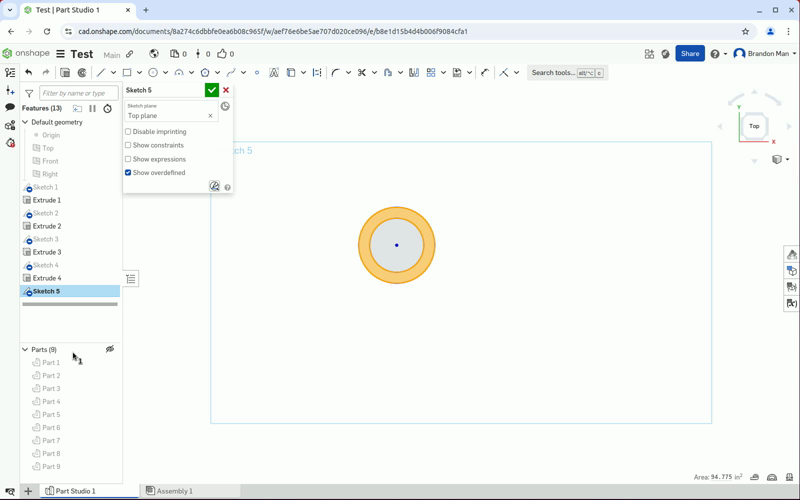
key(shift+y)
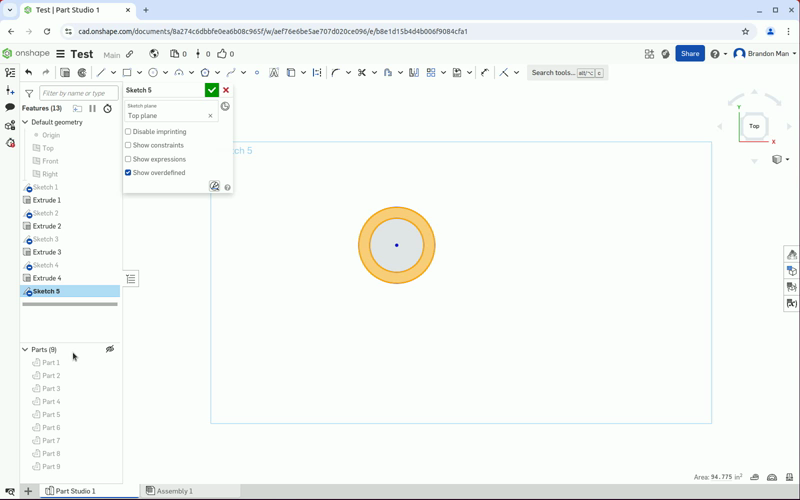
key(shift+e)
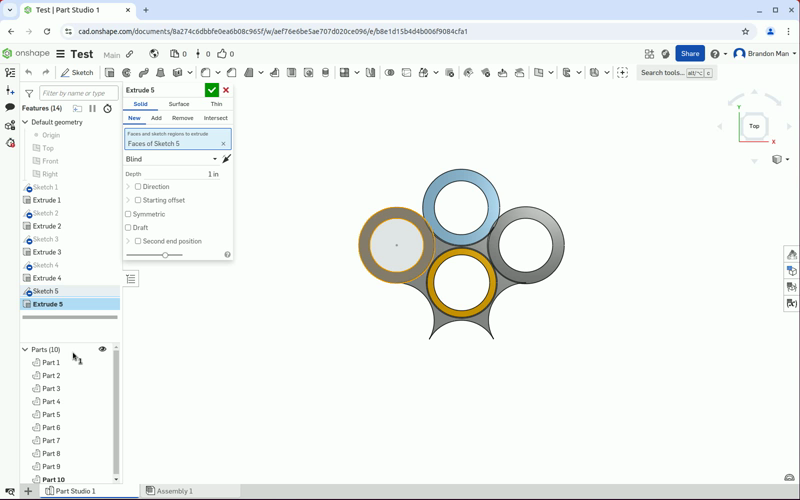
mouse_move(143, 106)
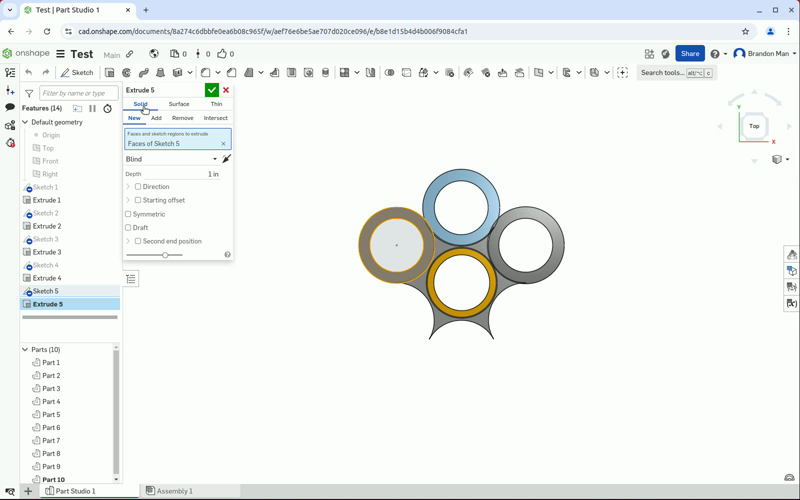
click(143, 106)
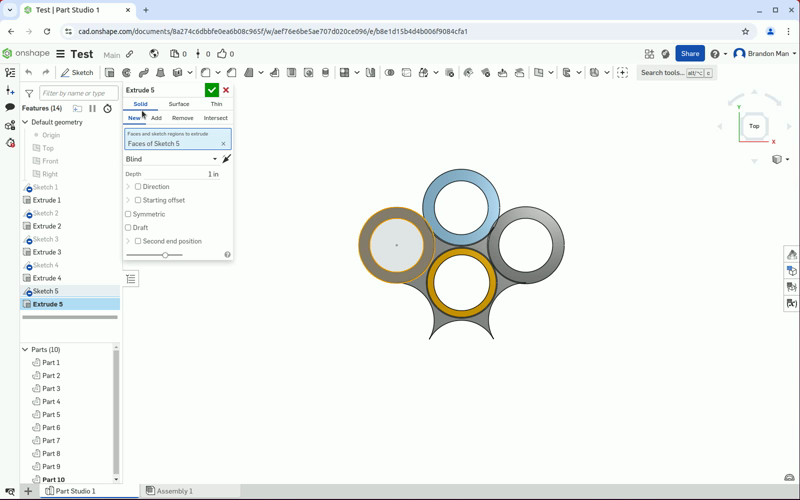
mouse_move(137, 120)
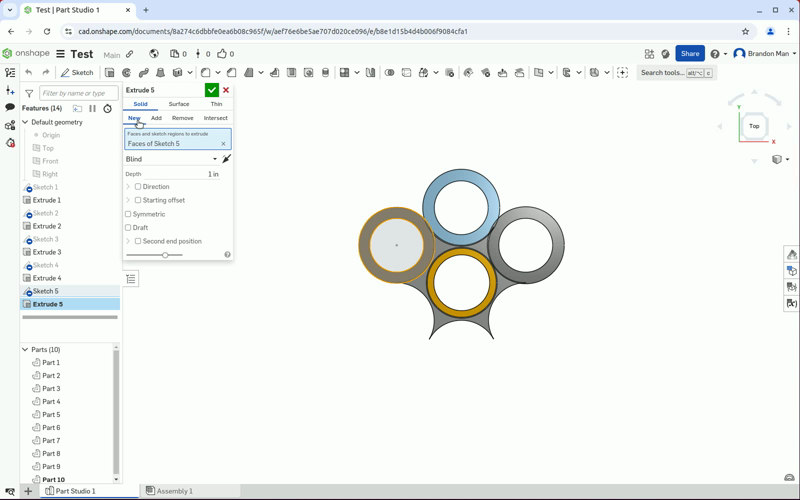
click(137, 120)
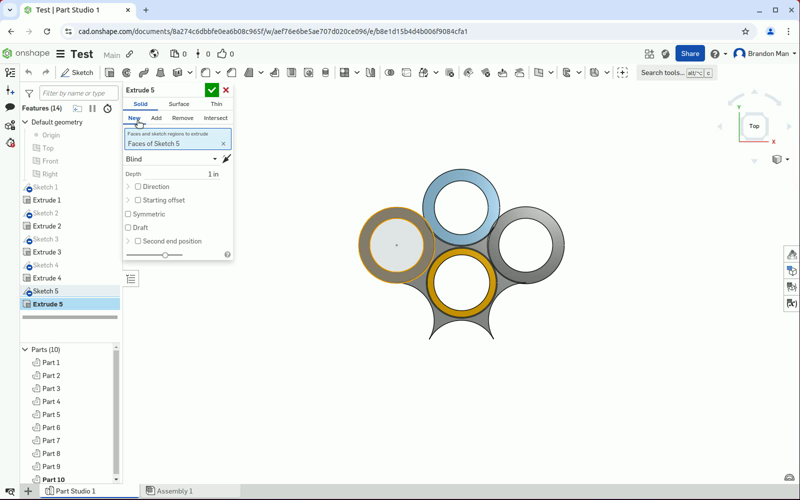
key(tab, 4)
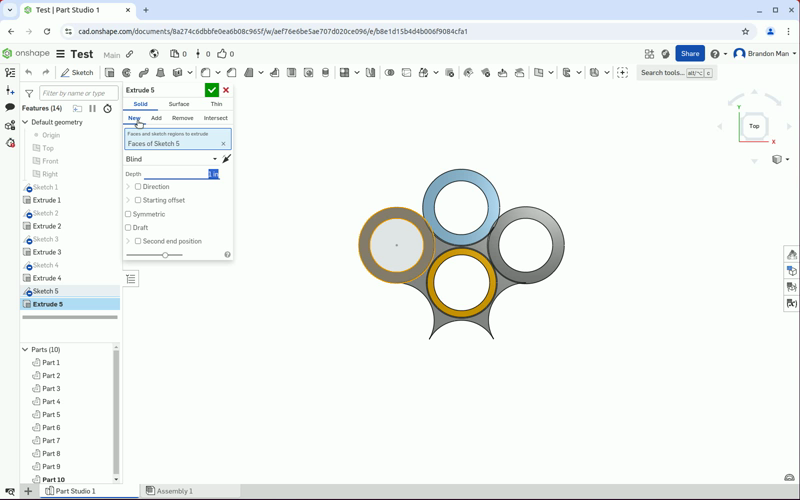
text(3.129)
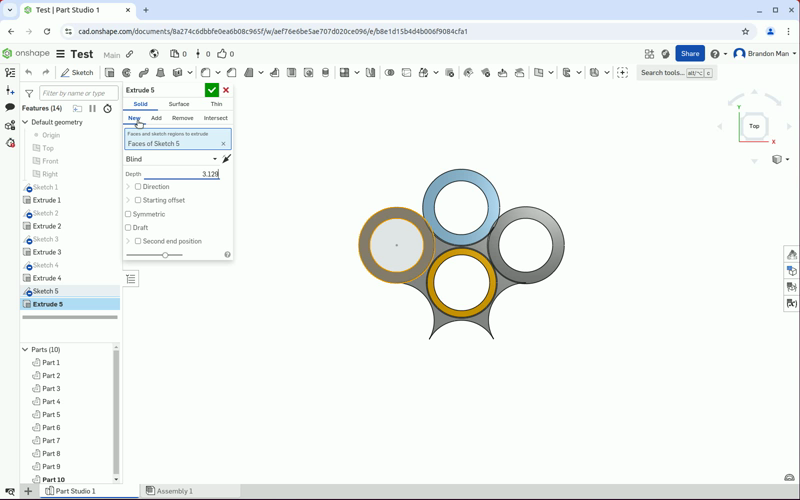
key(enter)
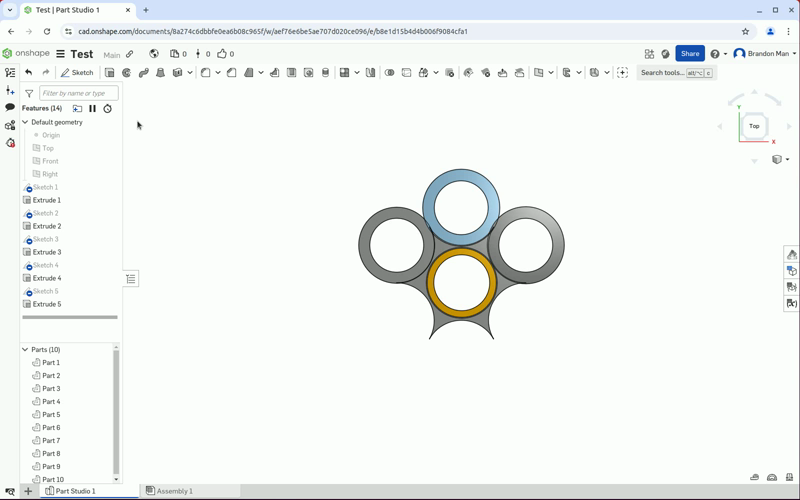
key(shift+h)
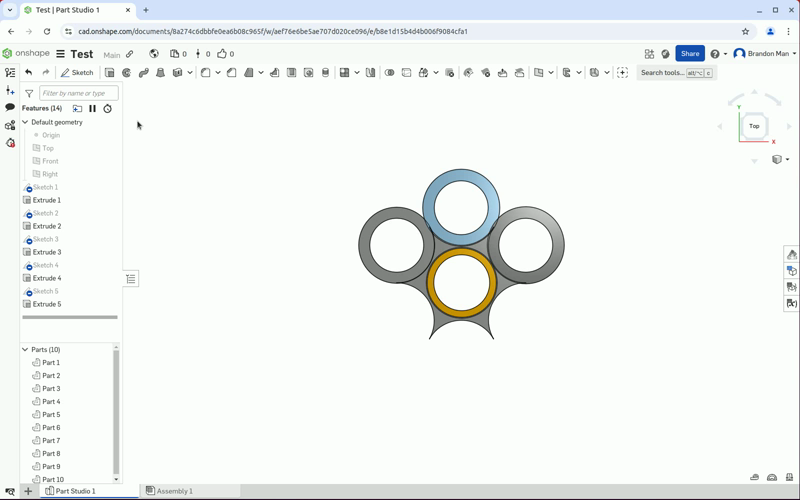
key(shift+h)
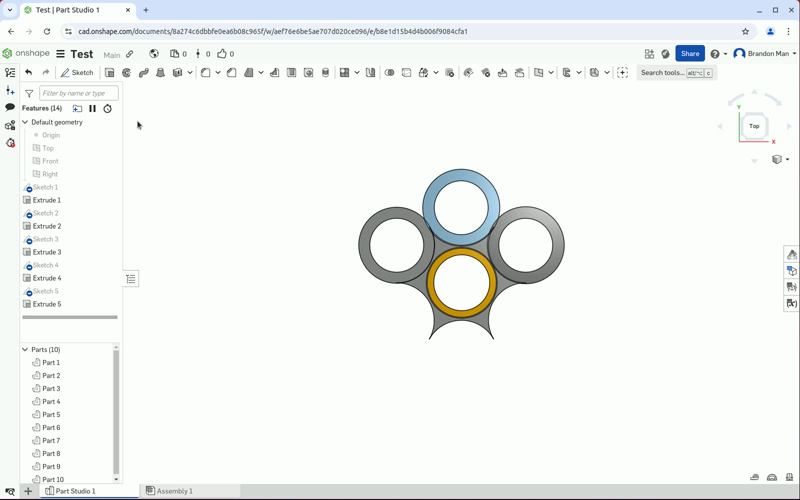
mouse_move(73, 189)
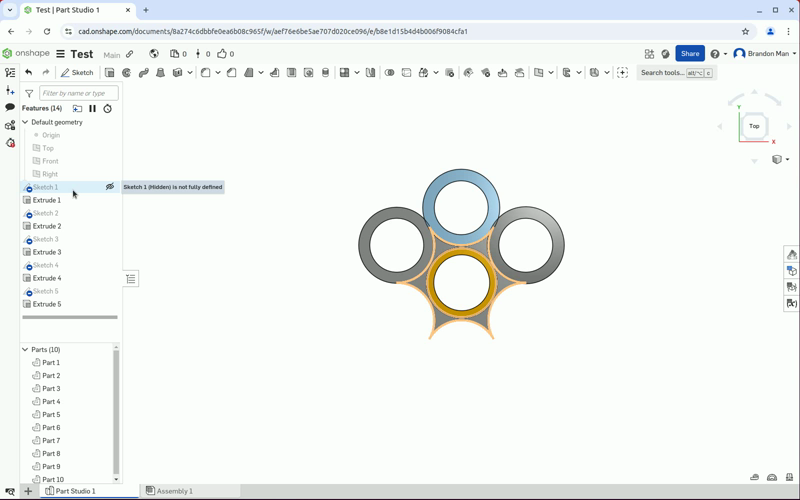
click(73, 189)
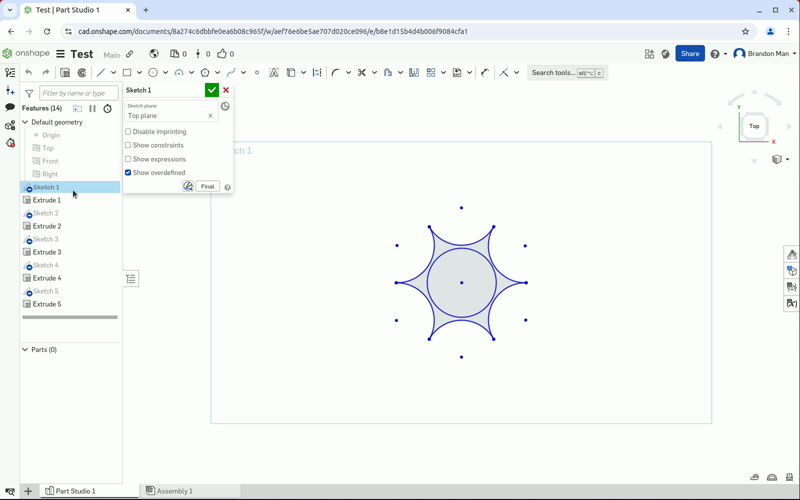
mouse_move(229, 92)
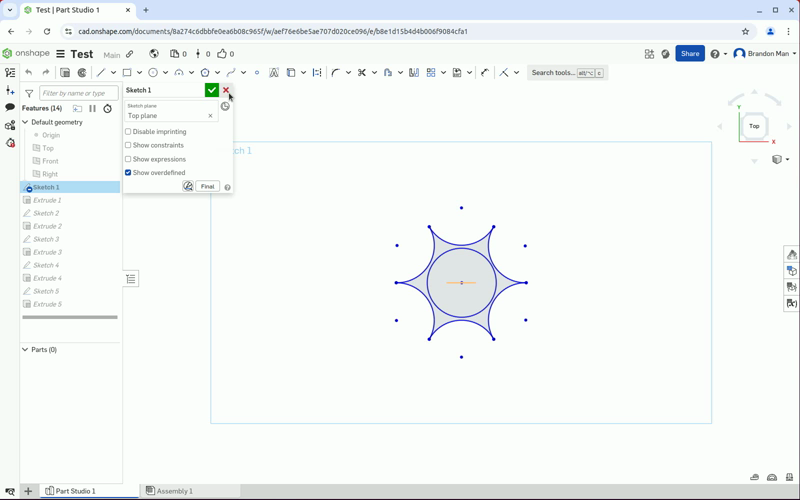
click(229, 92)
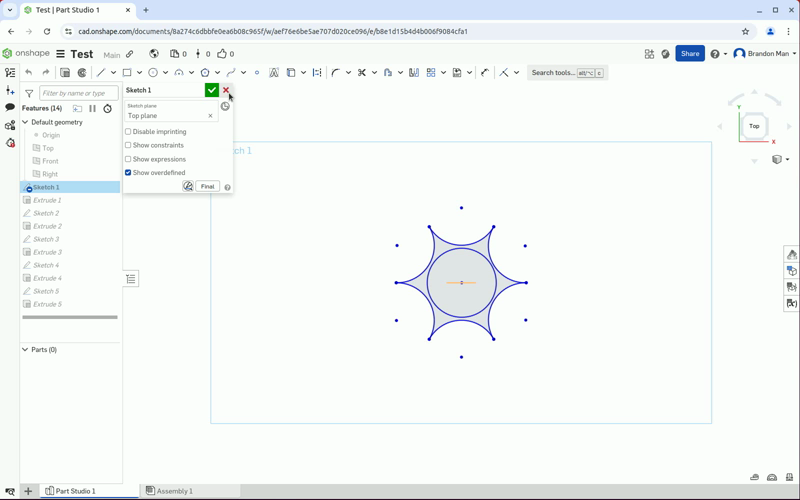
key(shift+s)
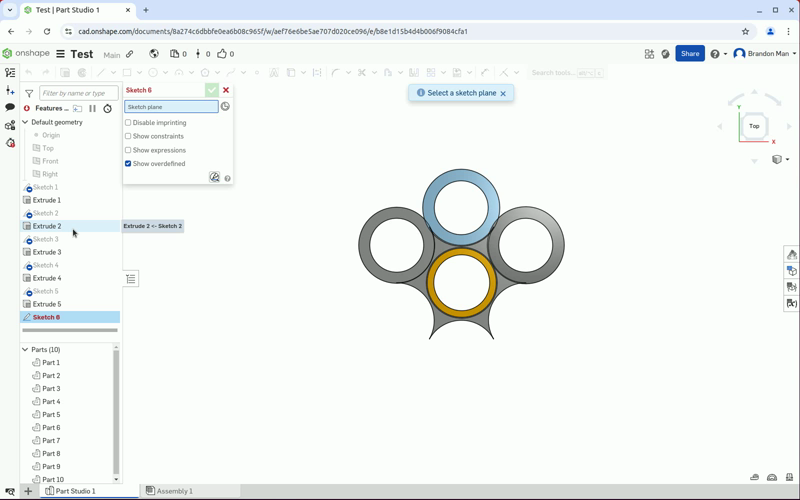
scroll(3)
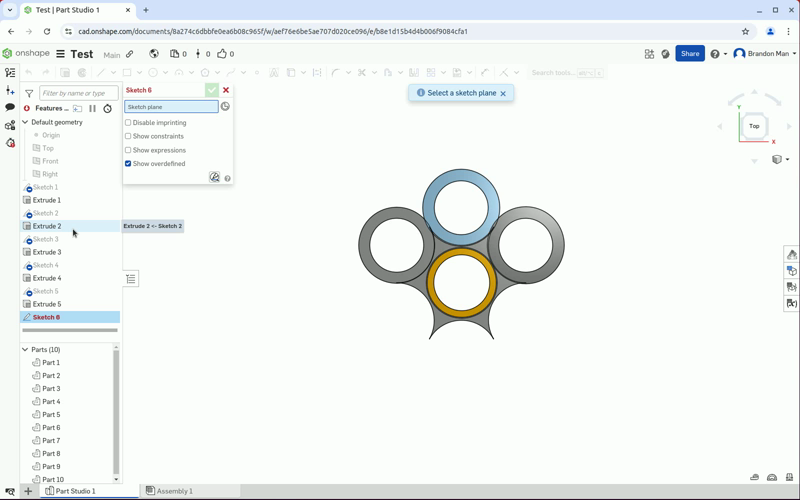
mouse_move(73, 150)
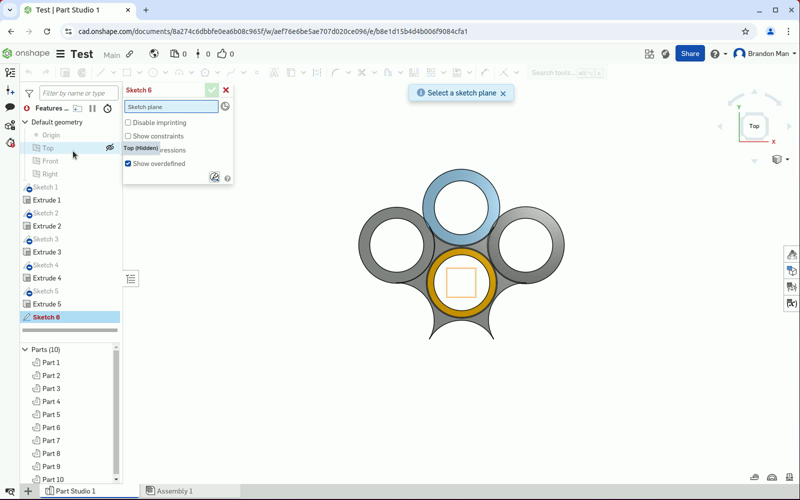
click(73, 150)
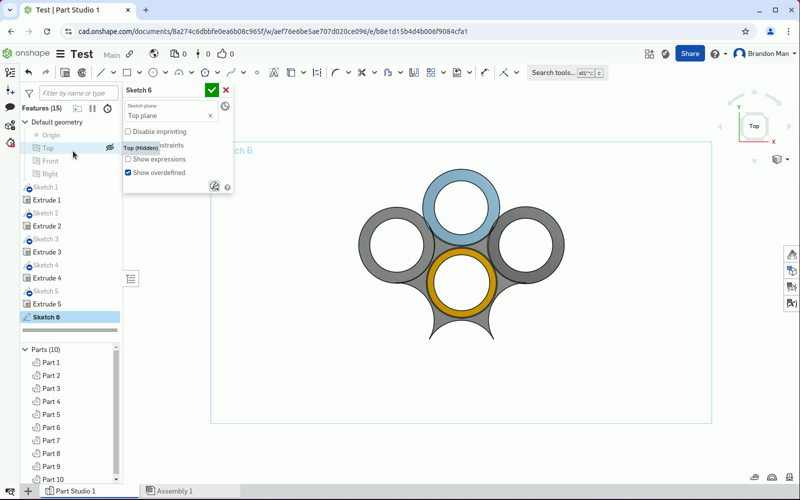
mouse_move(69, 352)
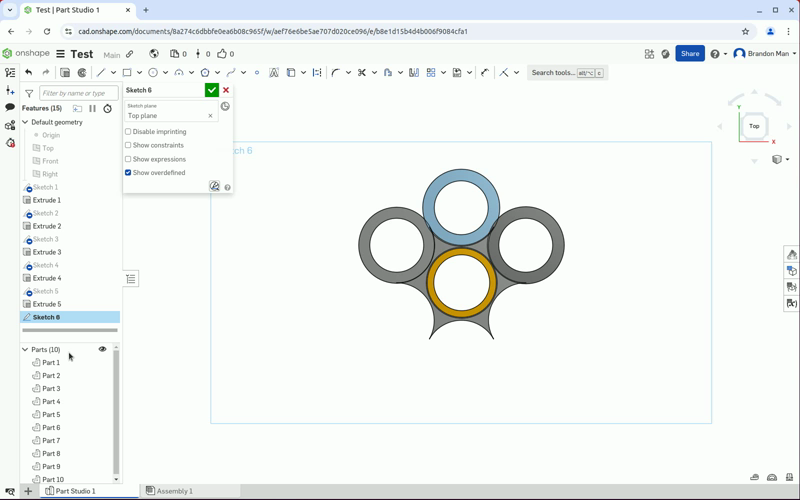
key(y)
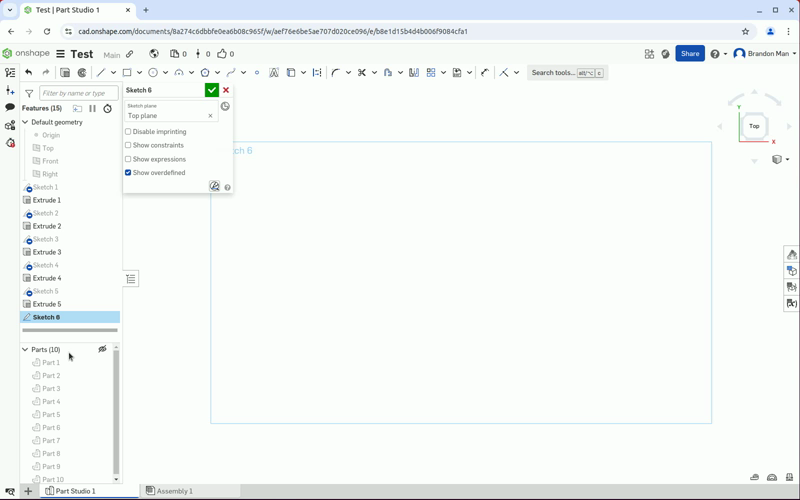
key(c)
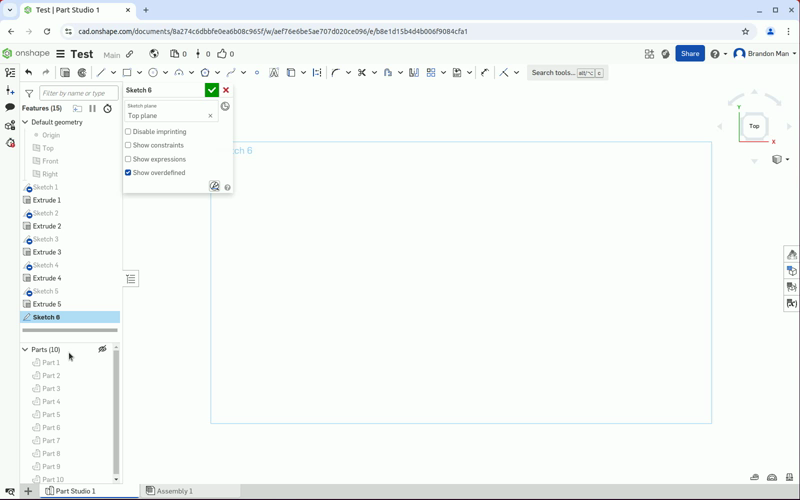
key_down(shift)
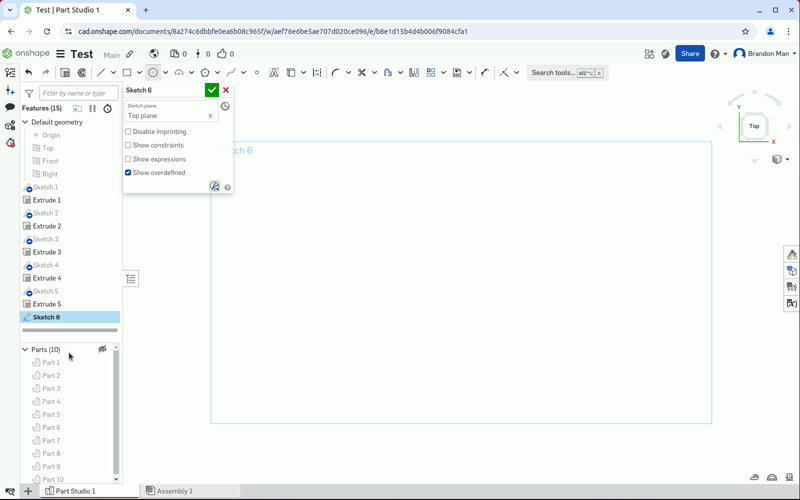
mouse_move(396, 320)
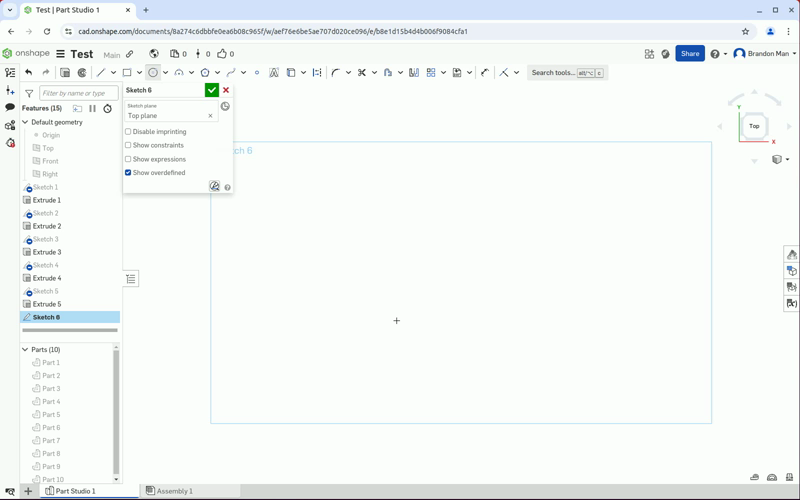
click(396, 320)
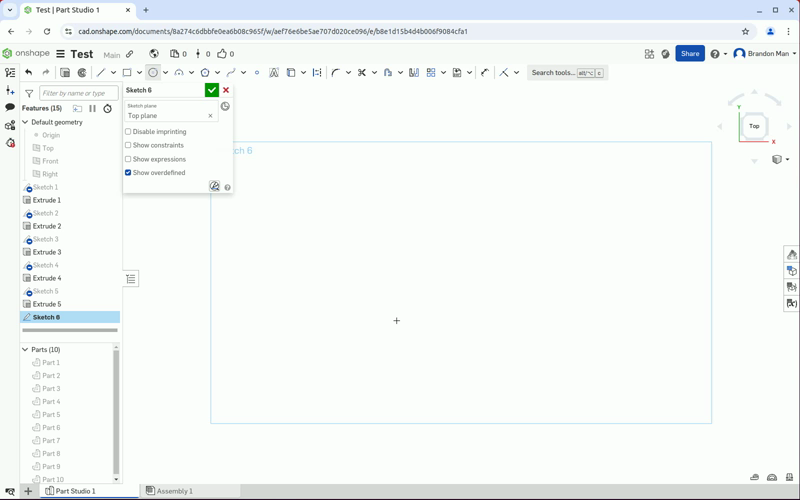
key_up(shift)
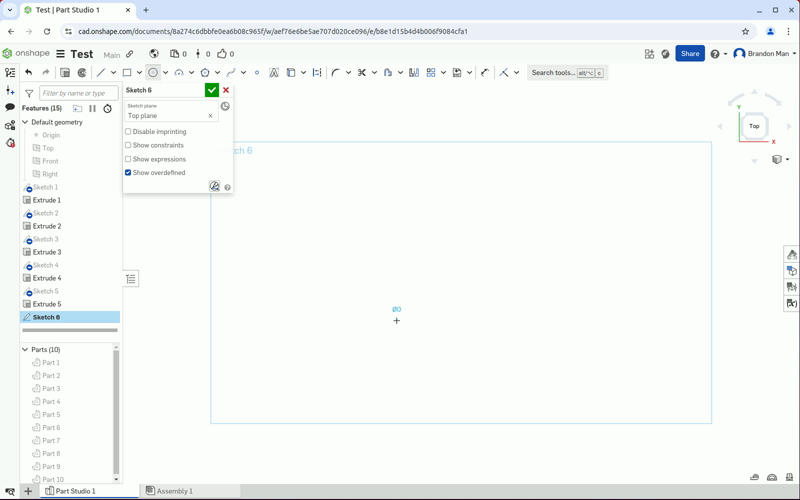
mouse_move(434, 320)
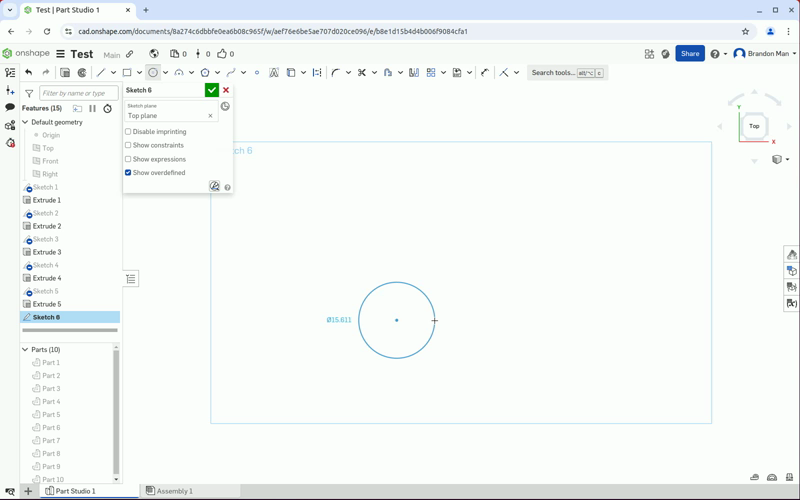
click(434, 320)
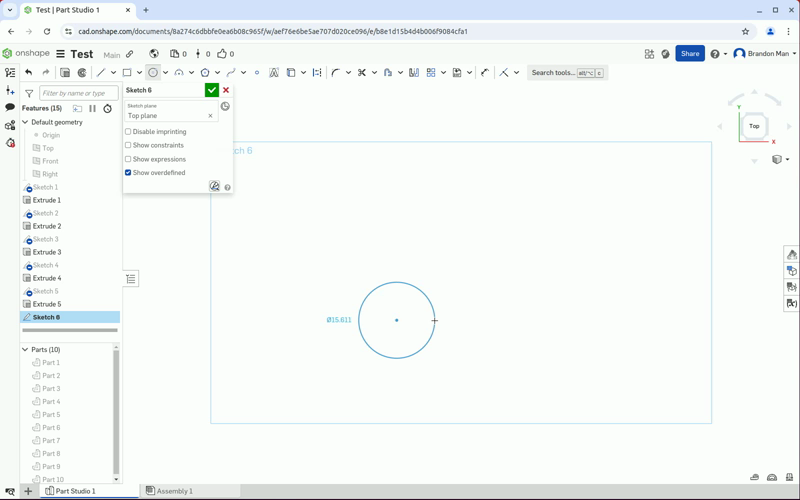
key(esc)
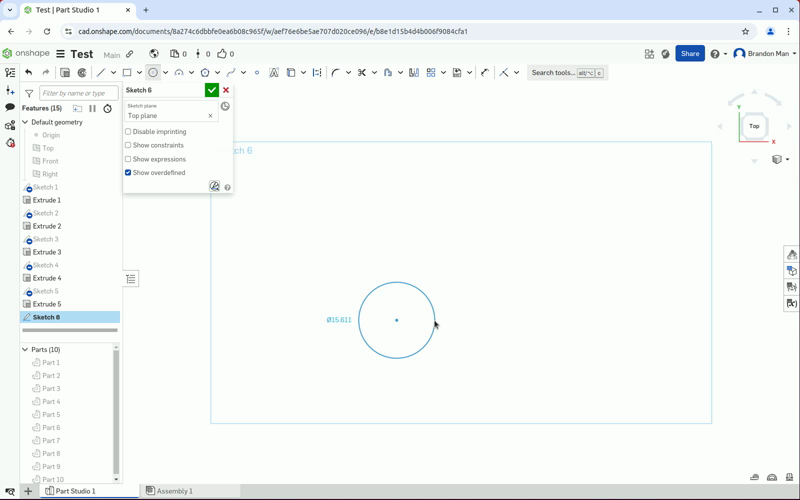
key(c)
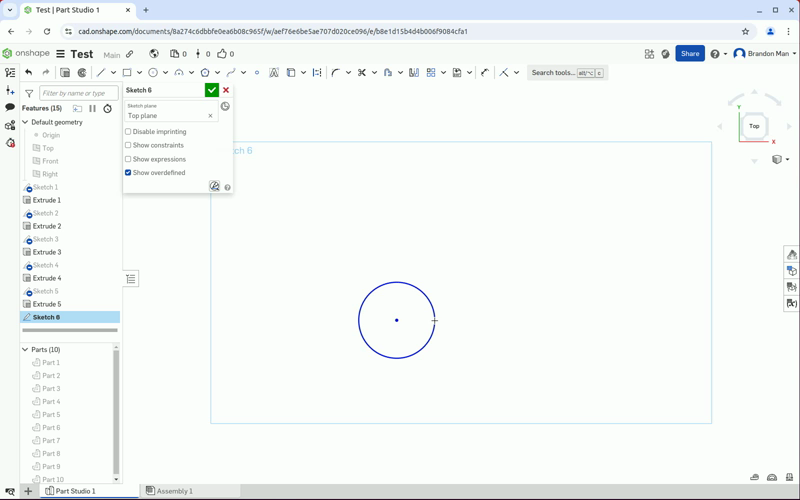
key_down(shift)
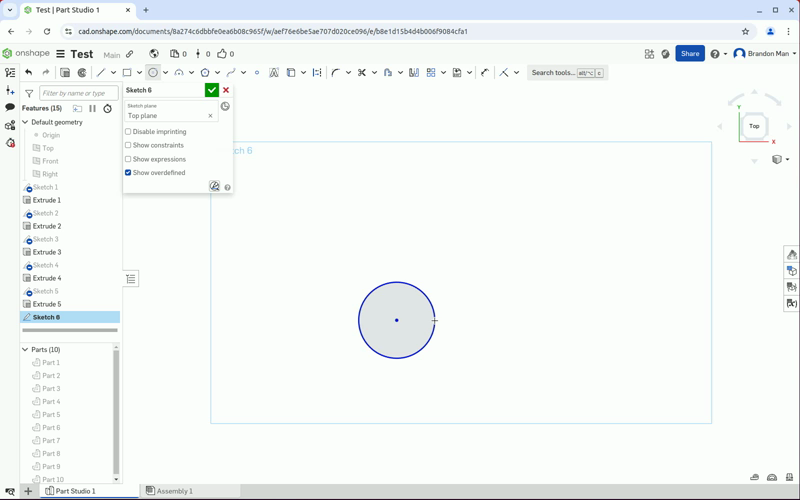
mouse_move(396, 320)
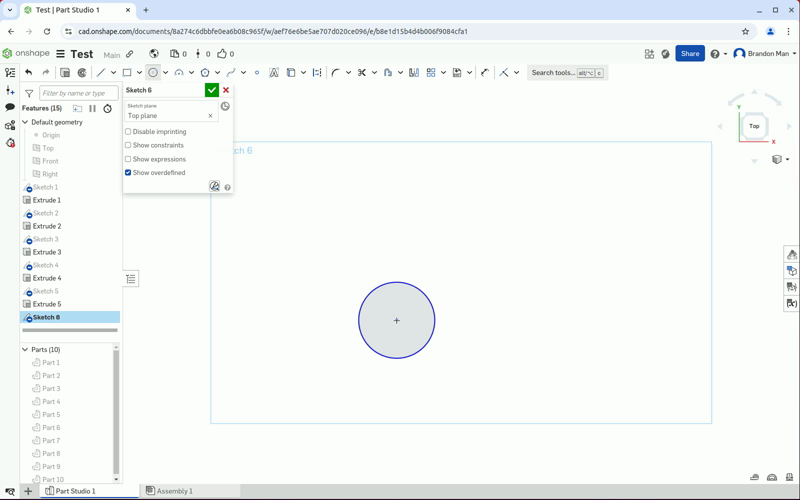
click(396, 320)
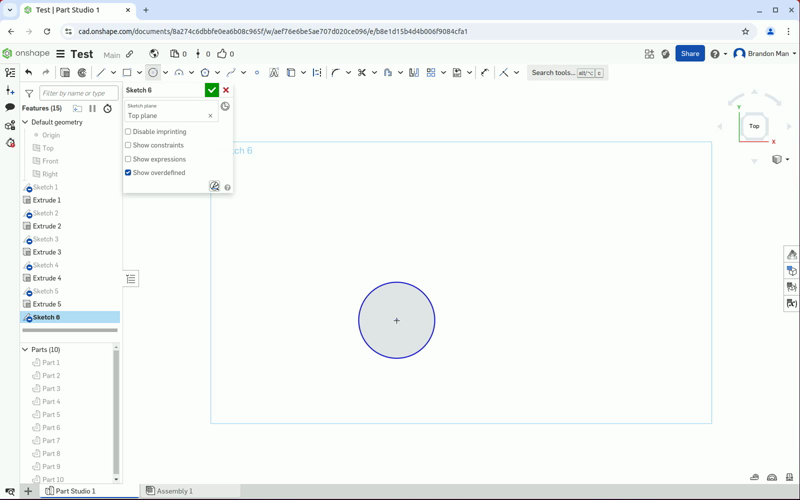
key_up(shift)
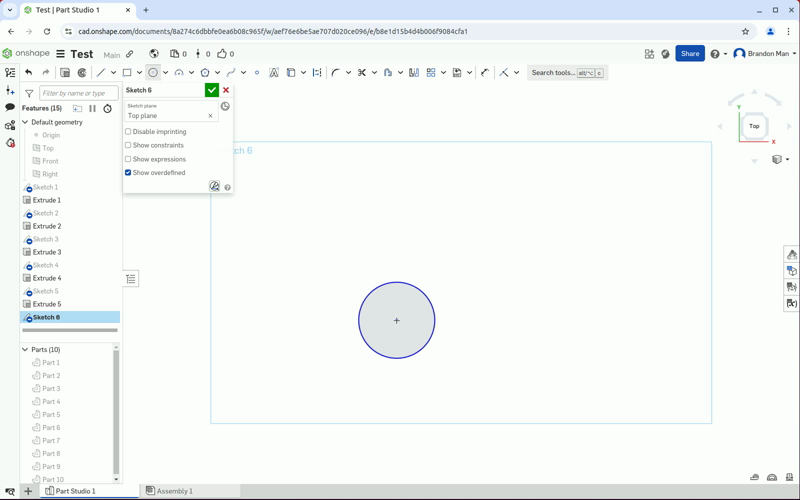
mouse_move(423, 320)
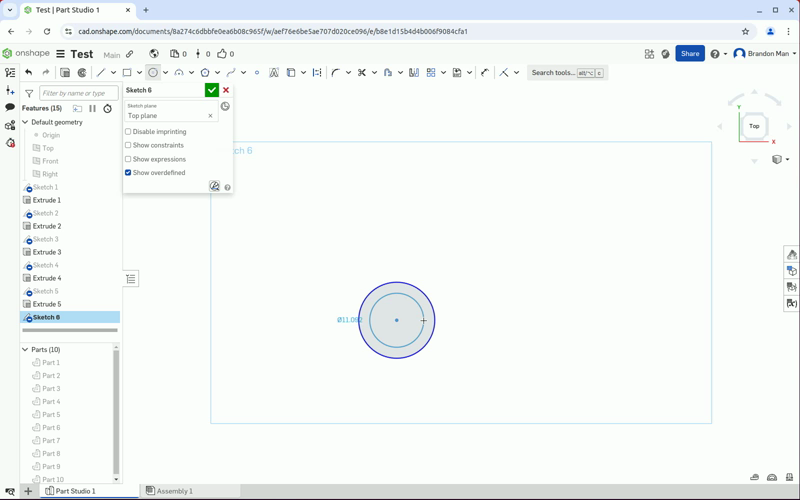
click(423, 320)
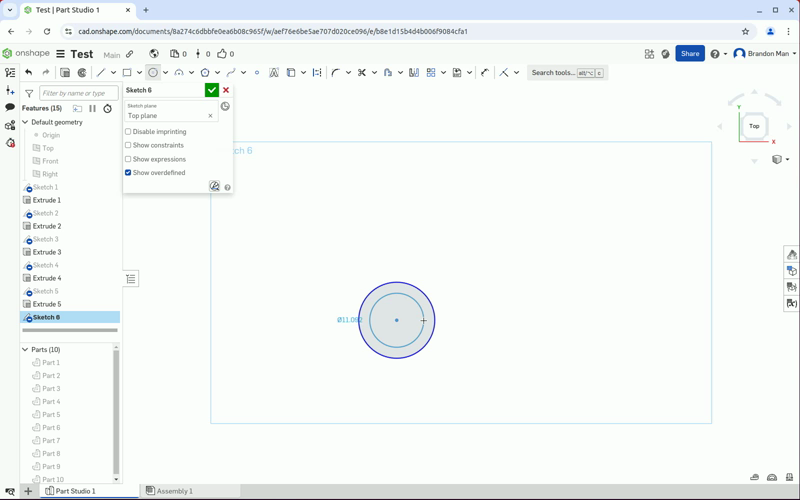
key(esc)
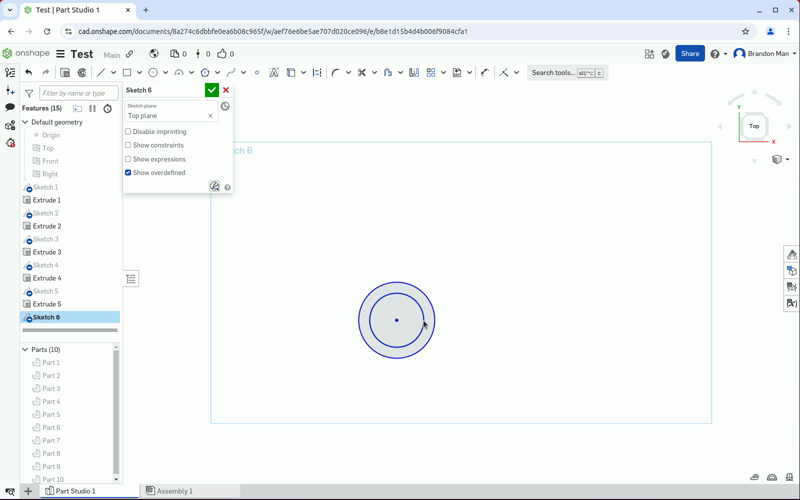
mouse_move(392, 356)
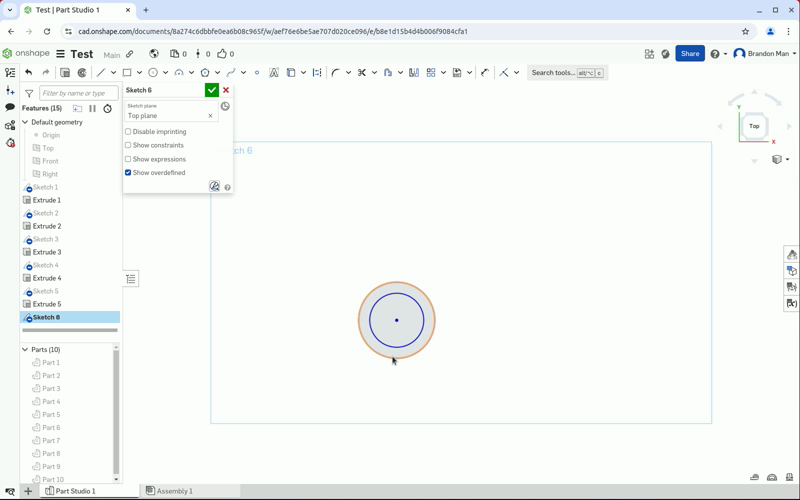
click(392, 356)
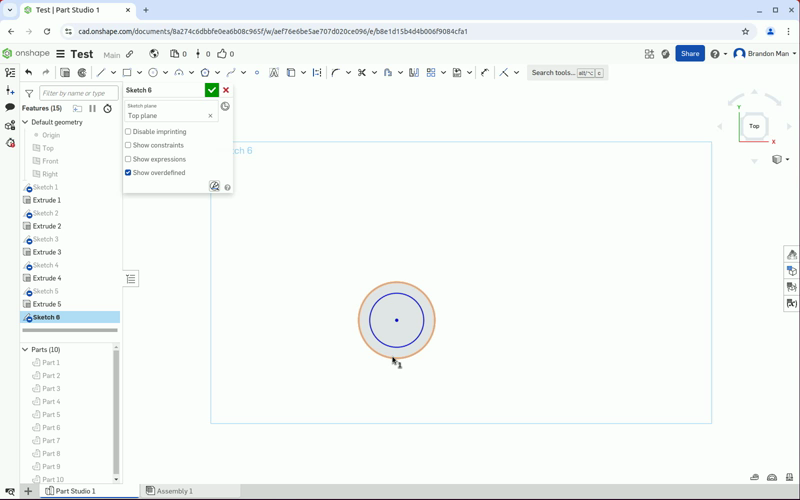
mouse_move(69, 352)
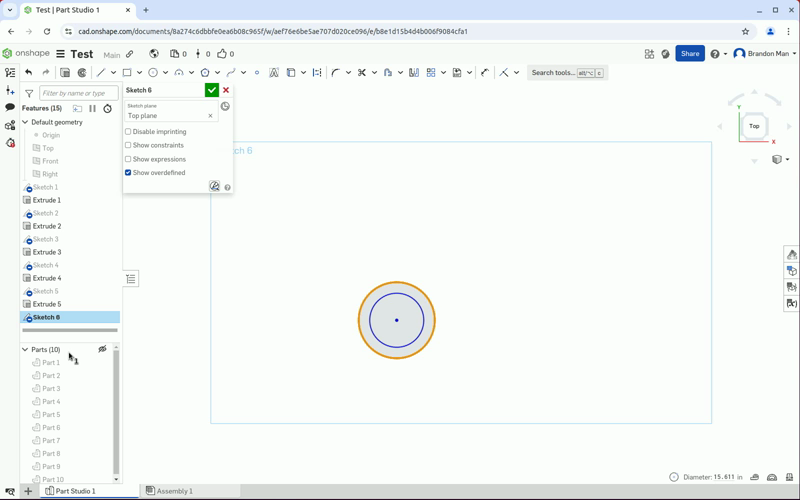
key(shift+y)
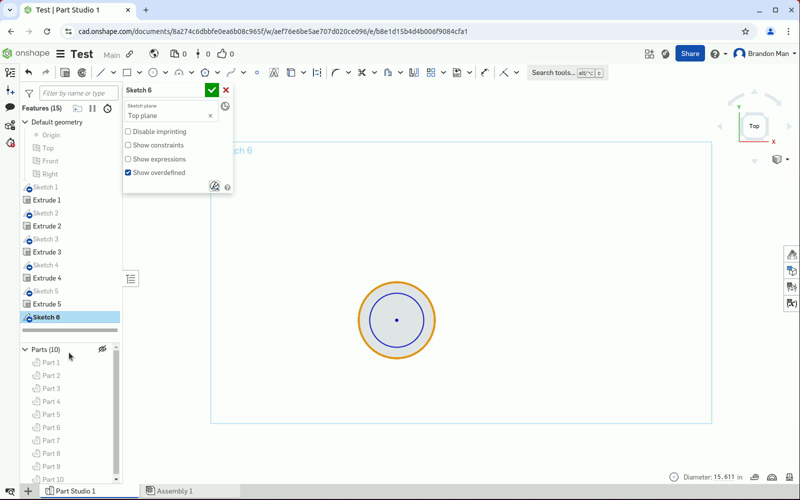
key(shift+e)
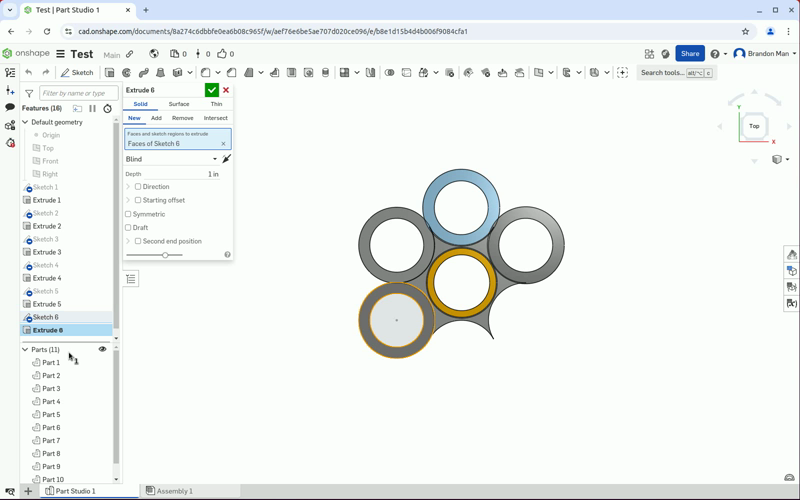
mouse_move(143, 106)
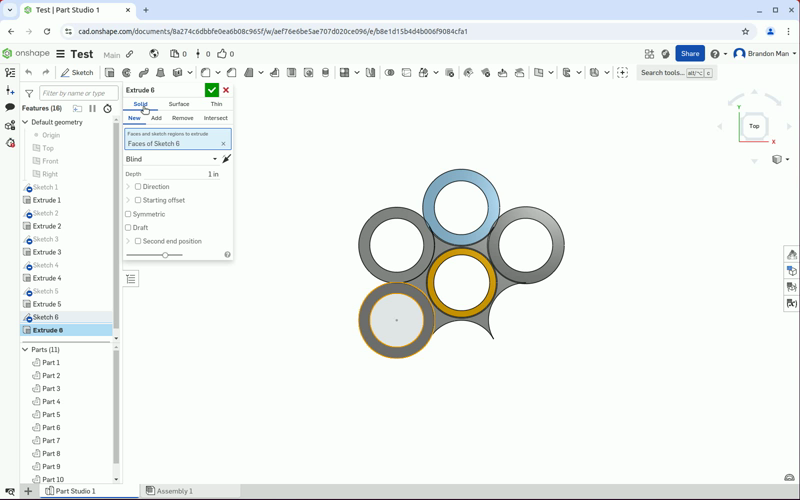
click(143, 106)
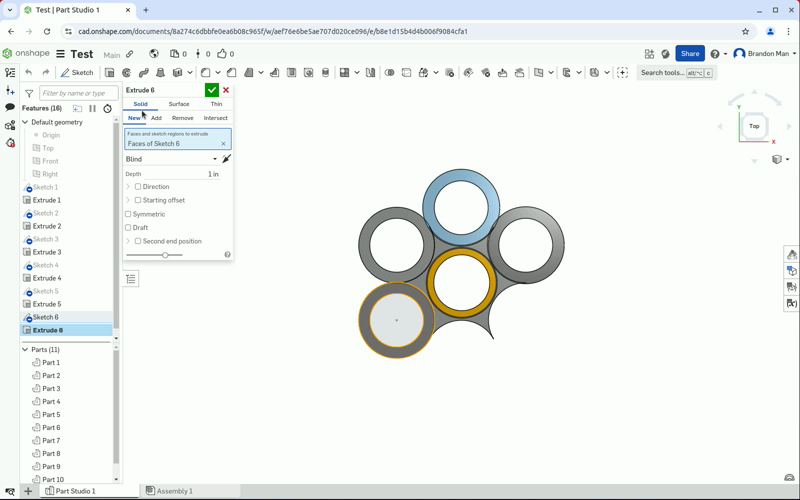
mouse_move(137, 120)
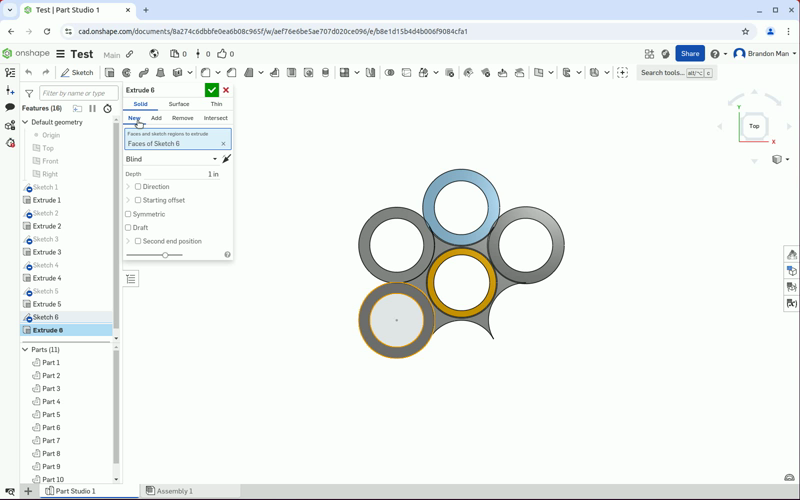
click(137, 120)
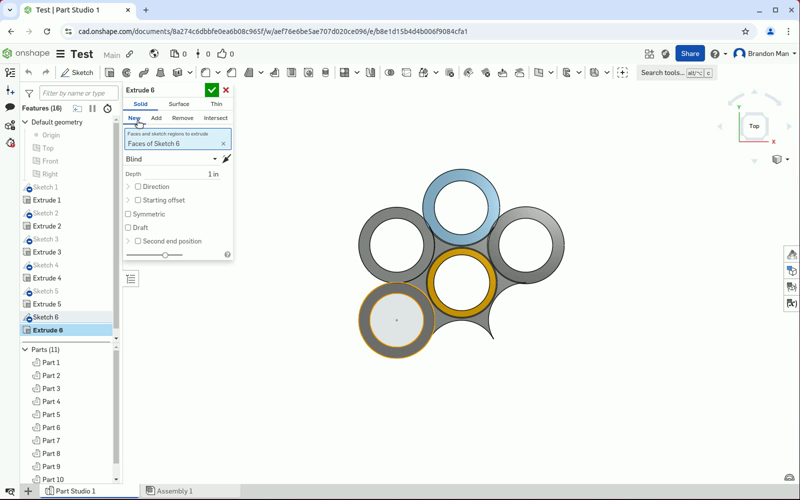
key(tab, 4)
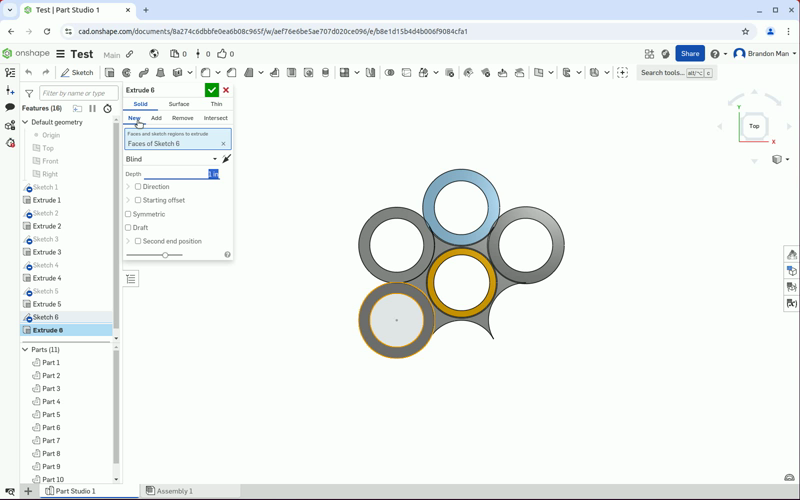
text(3.129)
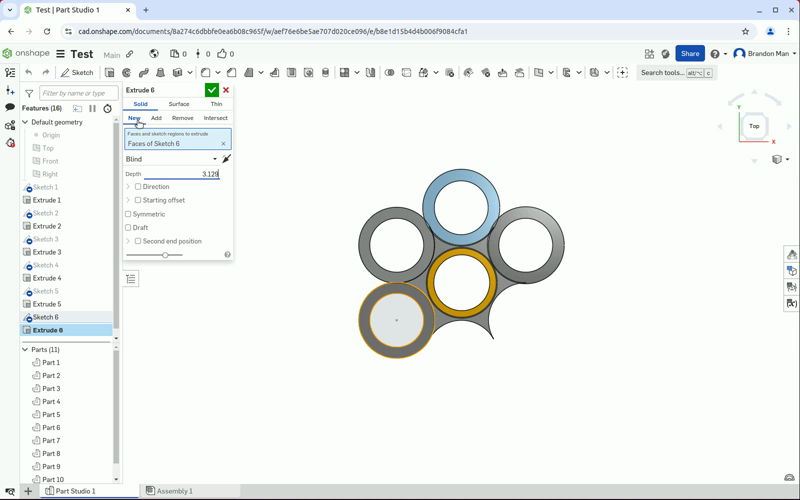
key(enter)
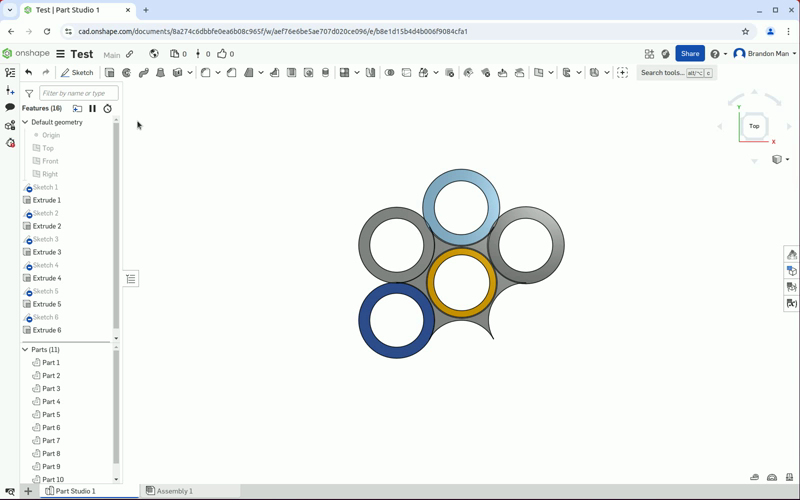
key(shift+h)
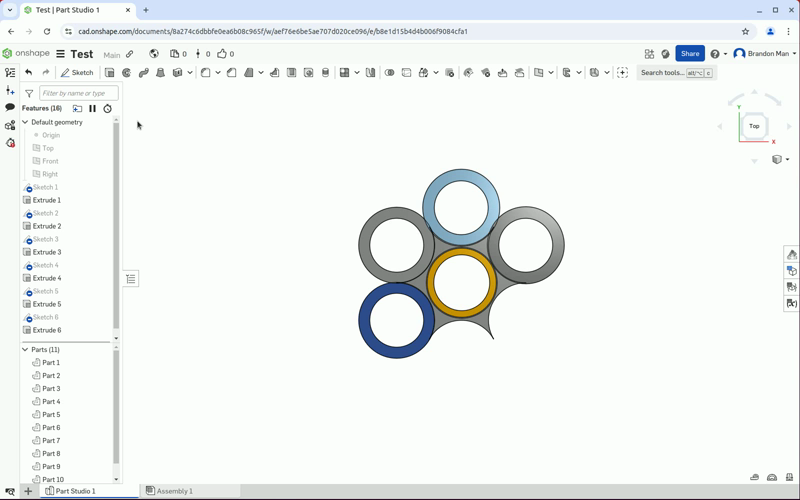
key(shift+h)
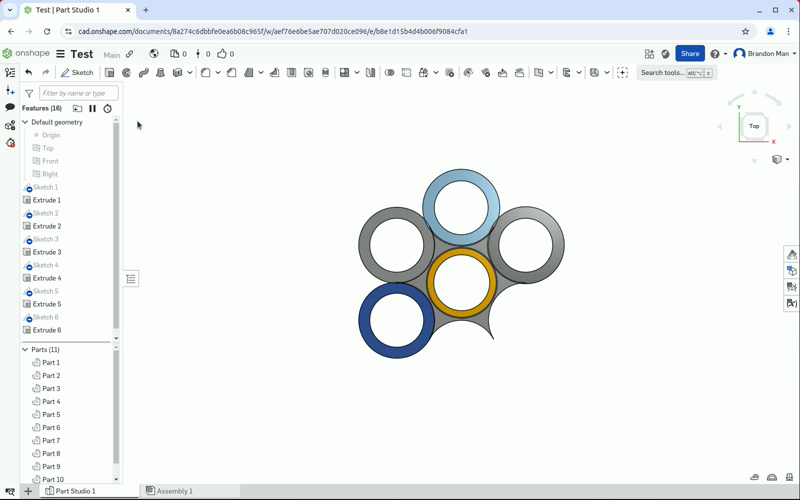
mouse_move(69, 189)
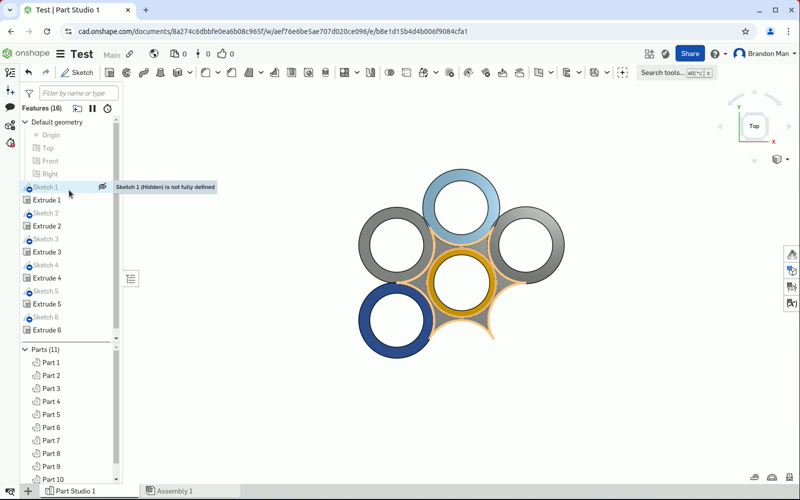
click(69, 189)
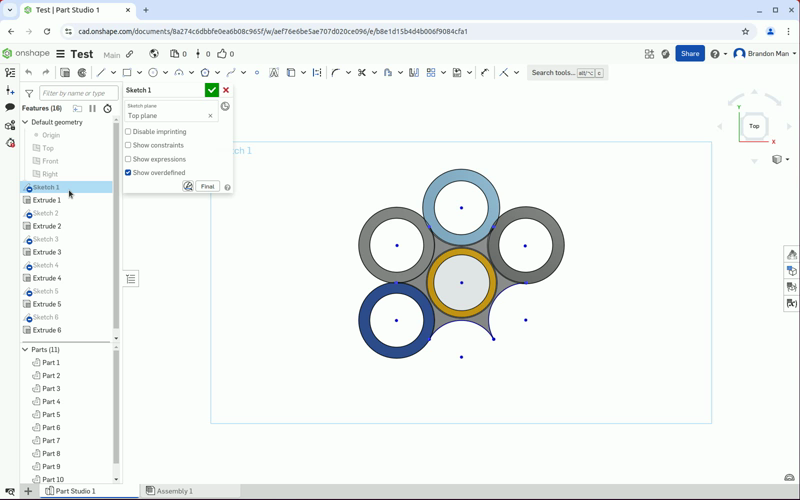
mouse_move(229, 92)
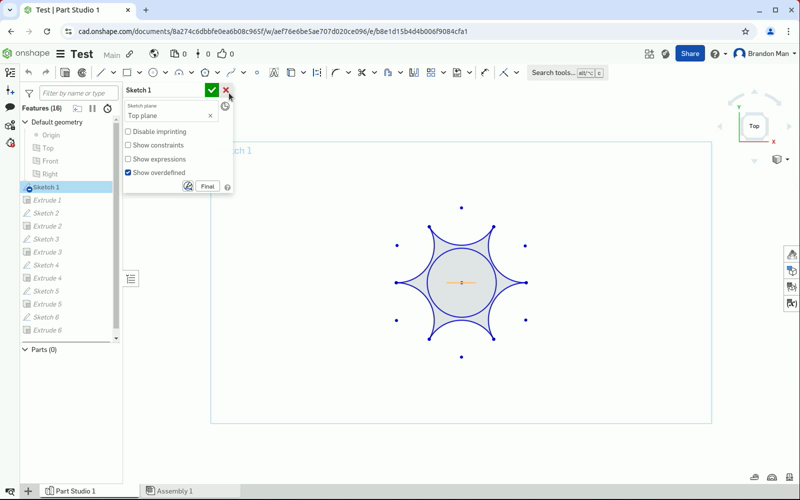
click(229, 92)
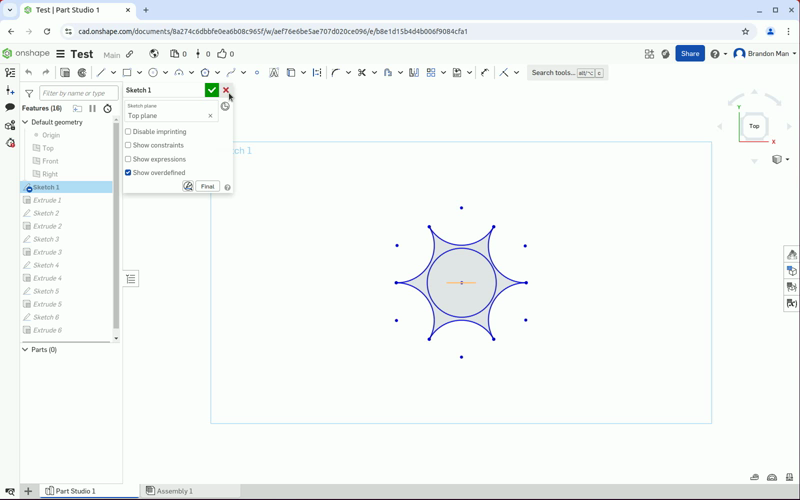
key(shift+s)
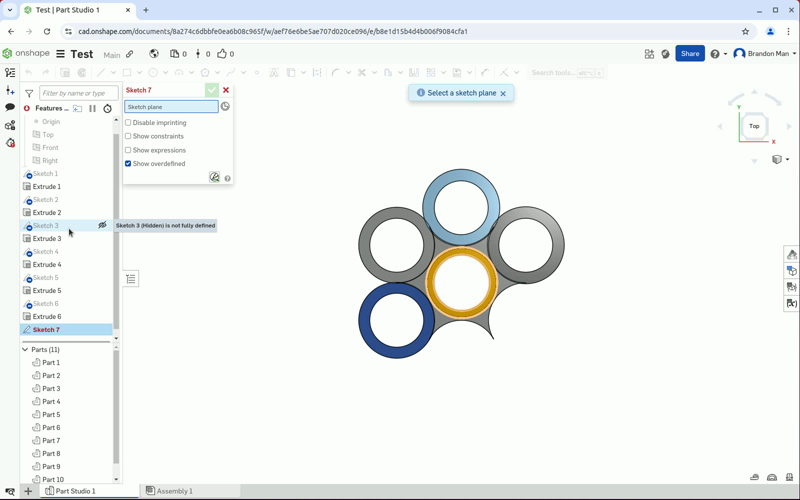
scroll(3)
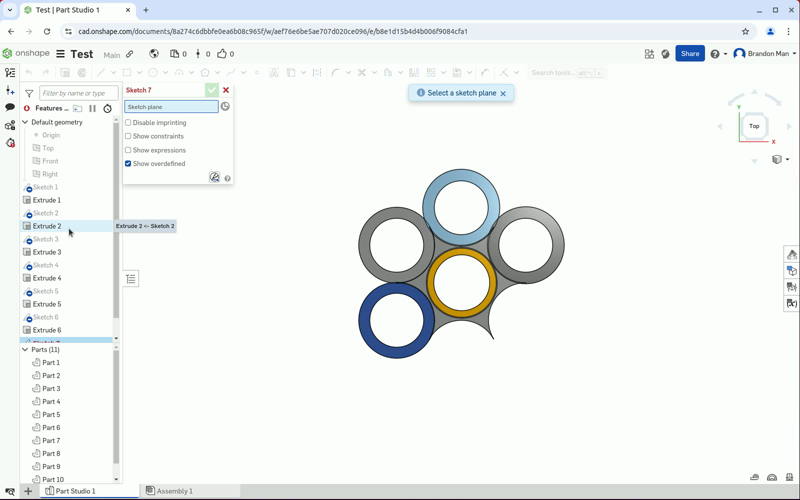
mouse_move(69, 150)
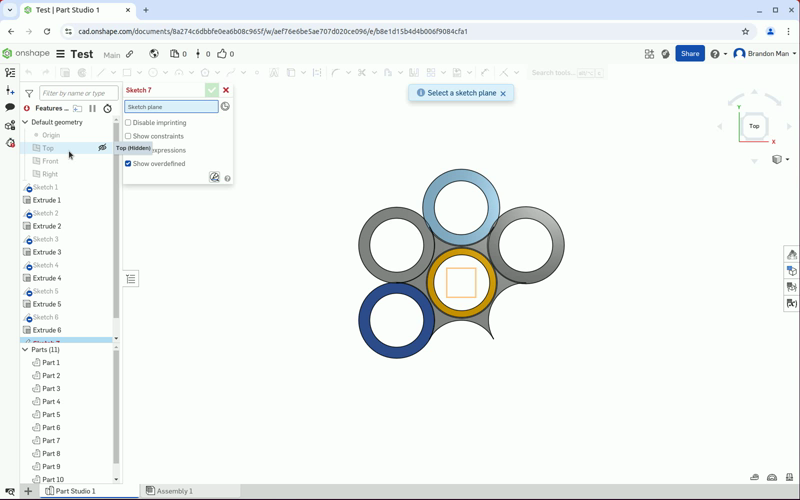
click(69, 150)
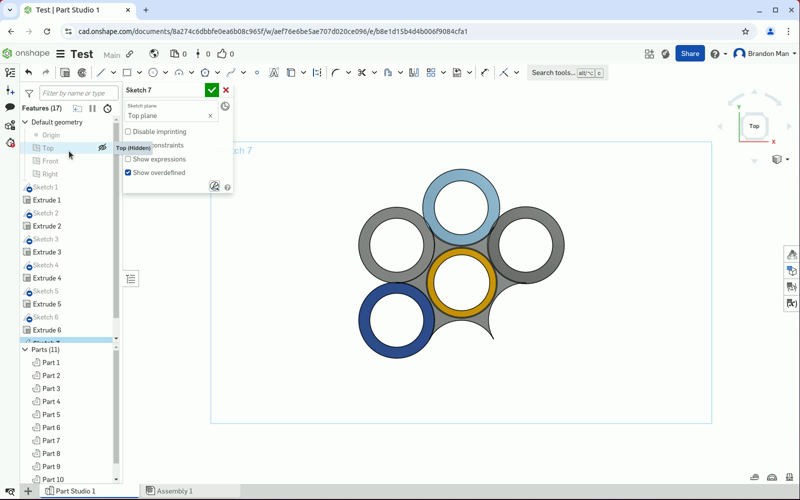
mouse_move(69, 352)
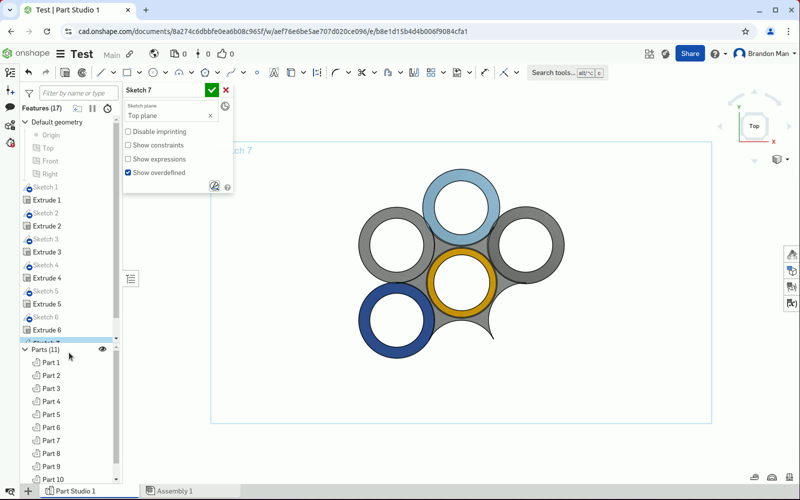
key(y)
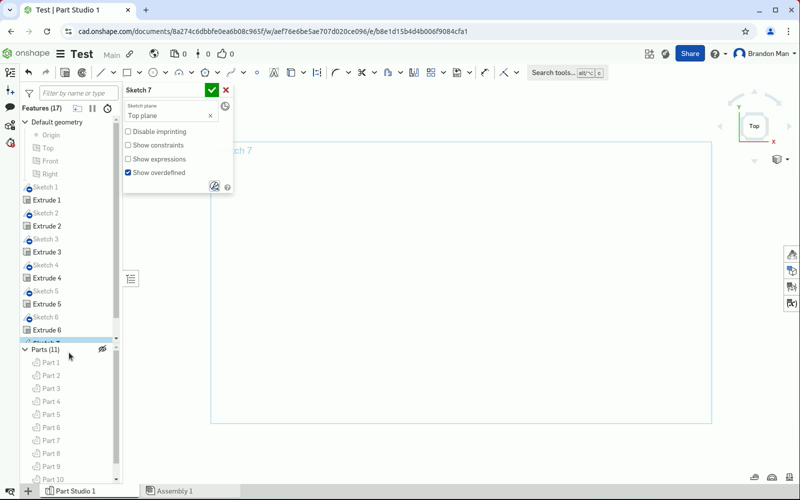
key(c)
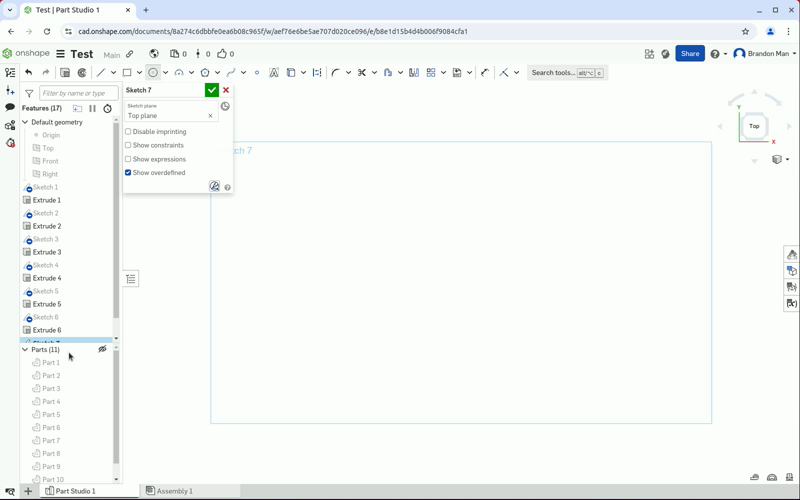
key_down(shift)
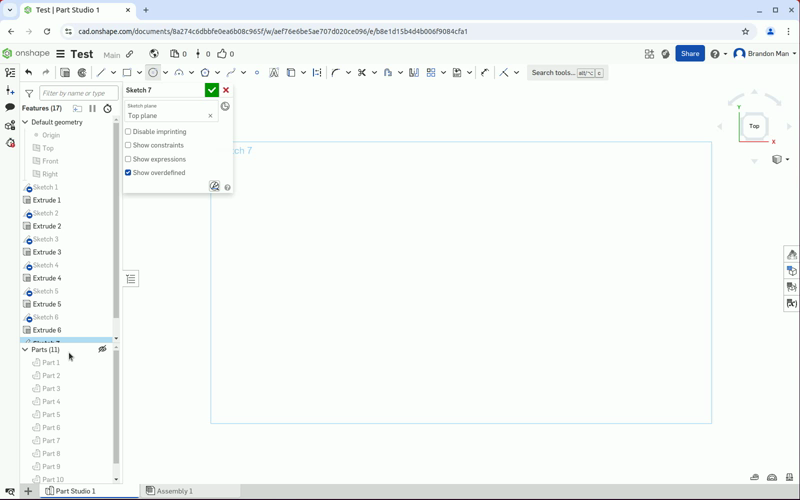
mouse_move(461, 357)
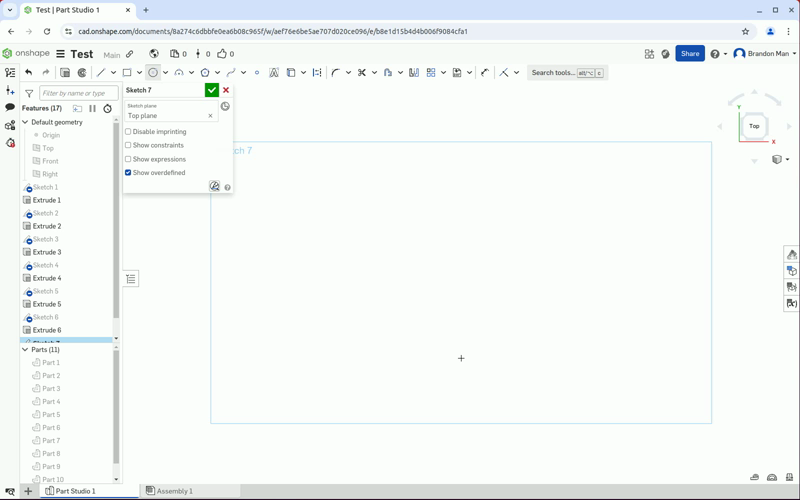
click(461, 357)
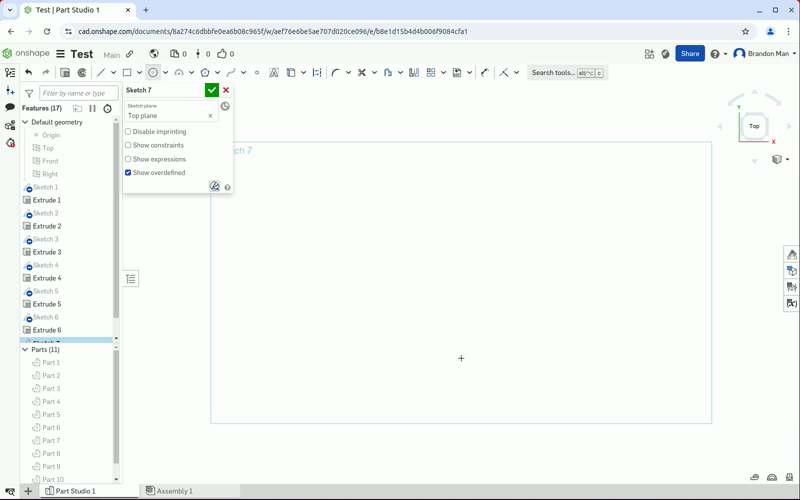
key_up(shift)
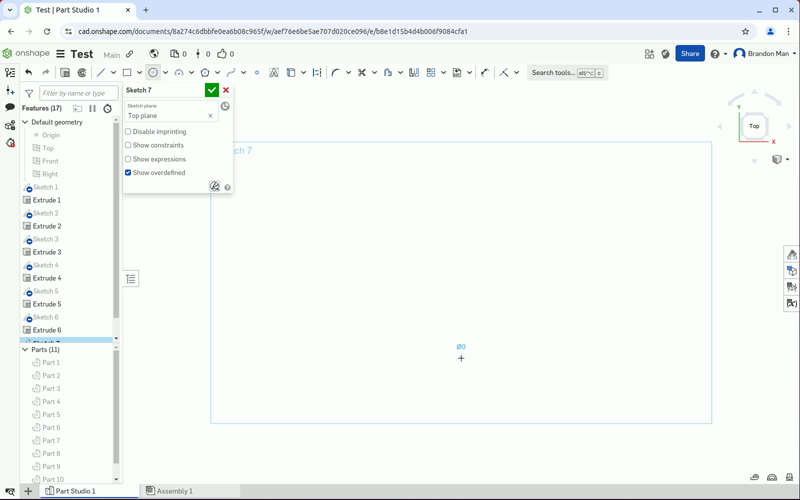
mouse_move(499, 357)
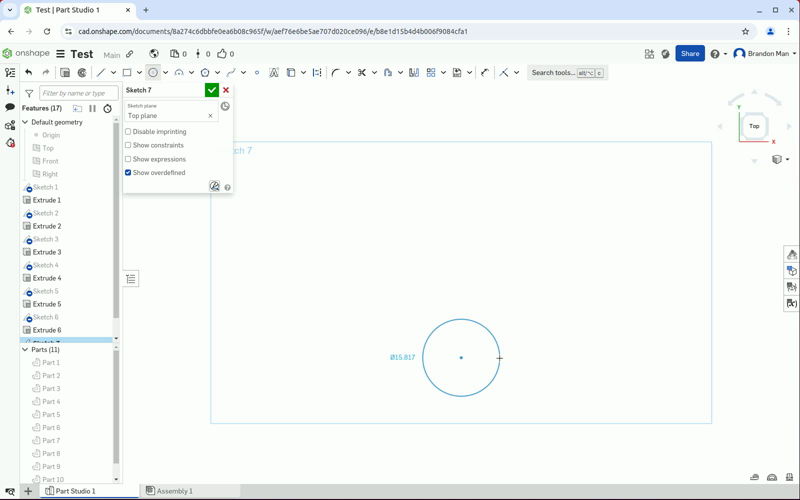
click(499, 357)
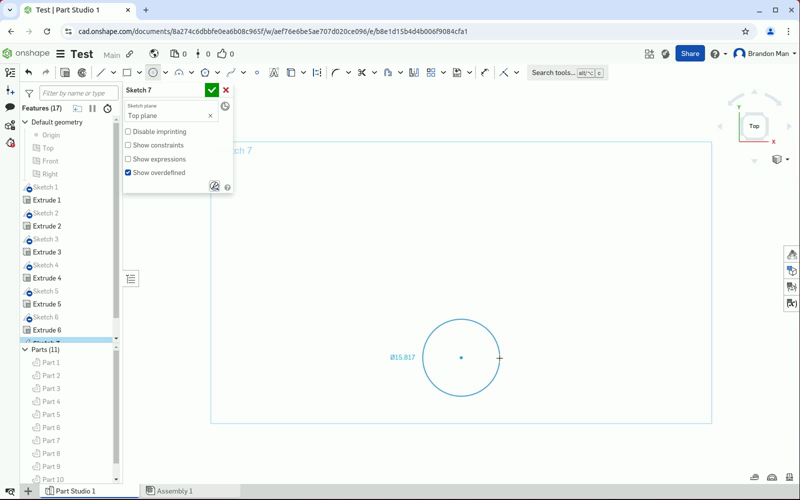
key(esc)
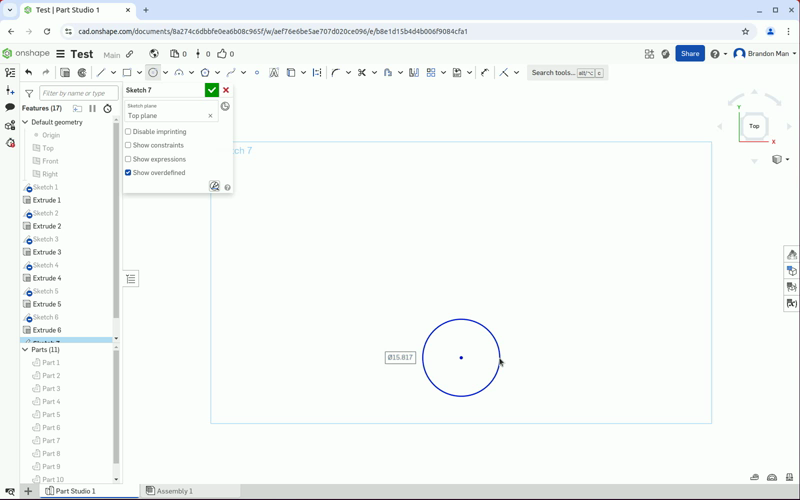
key(c)
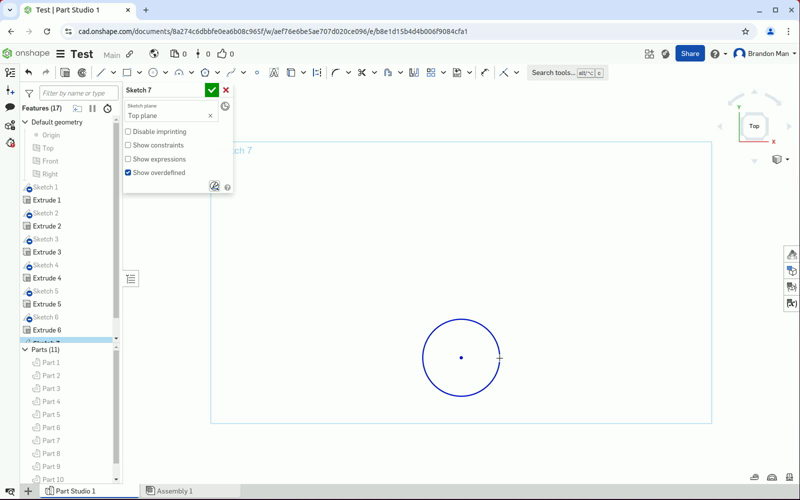
key_down(shift)
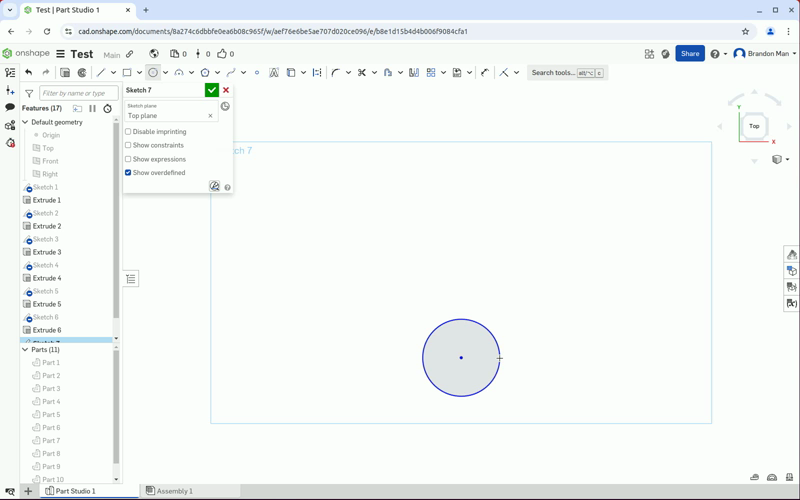
mouse_move(461, 357)
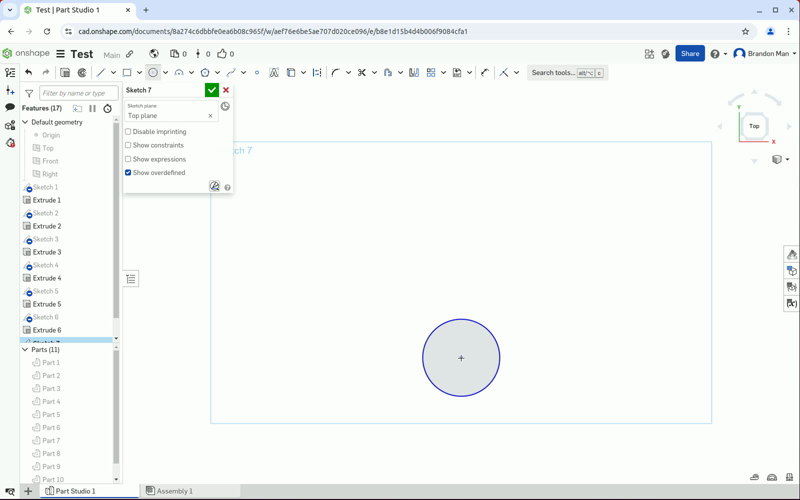
click(461, 357)
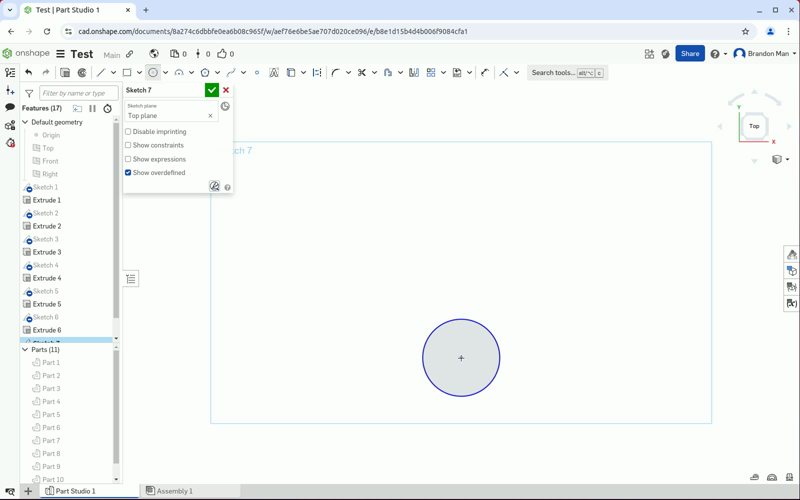
key_up(shift)
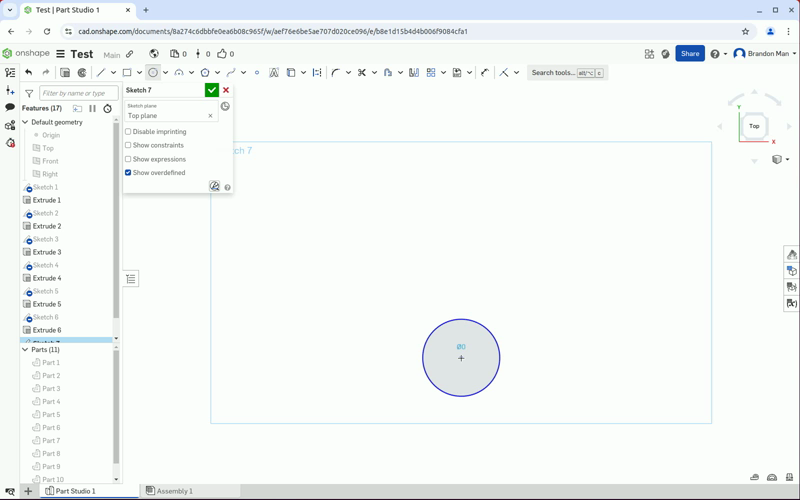
mouse_move(488, 357)
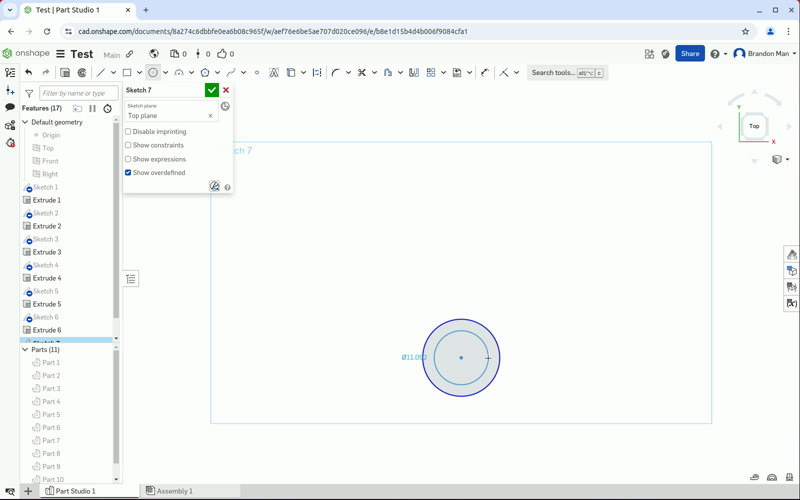
click(488, 357)
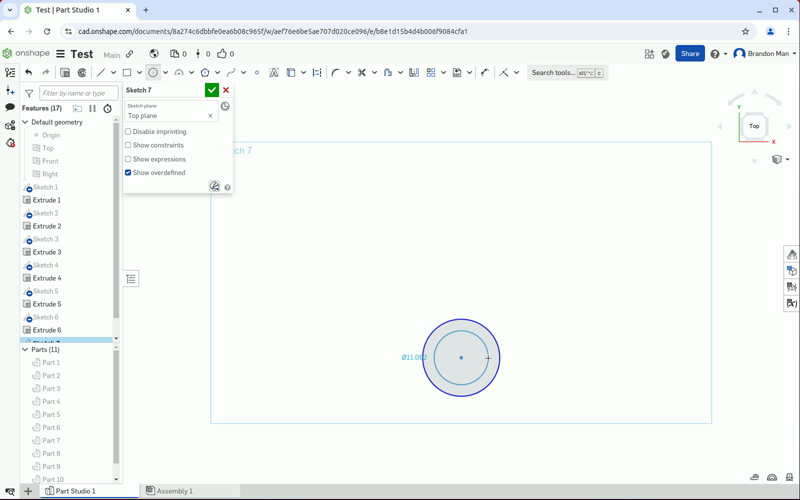
key(esc)
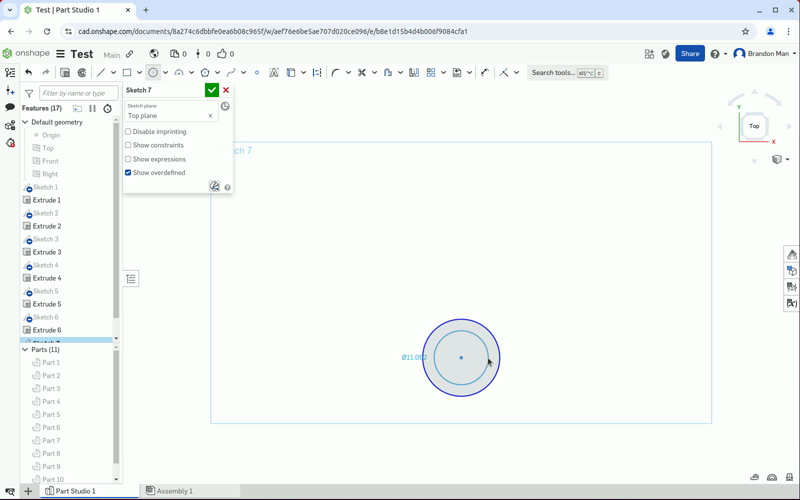
mouse_move(496, 352)
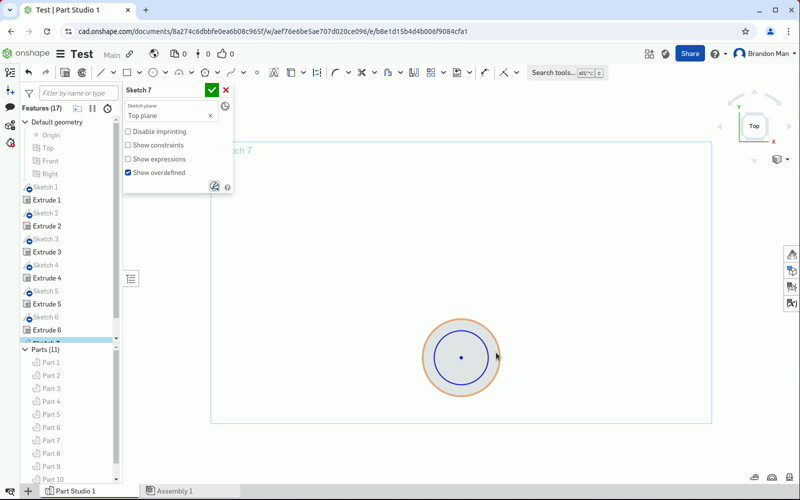
click(496, 352)
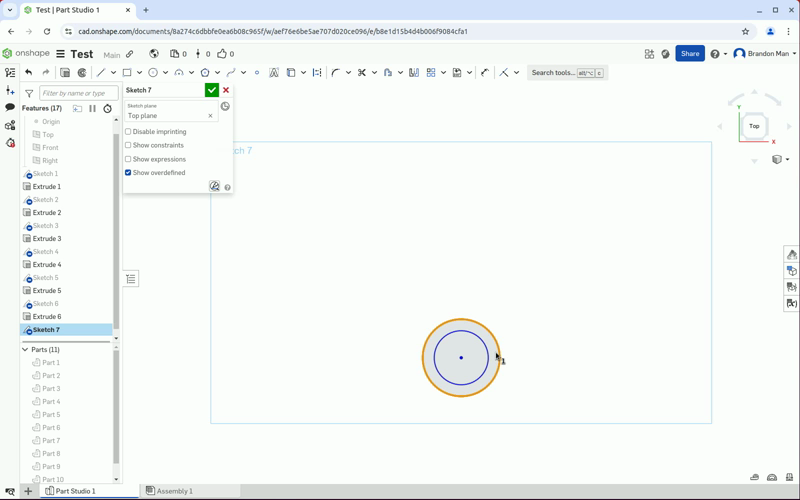
mouse_move(69, 352)
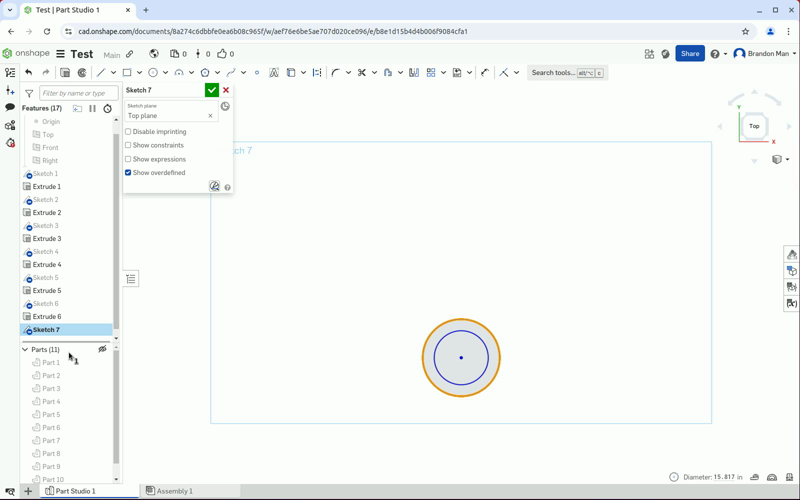
key(shift+y)
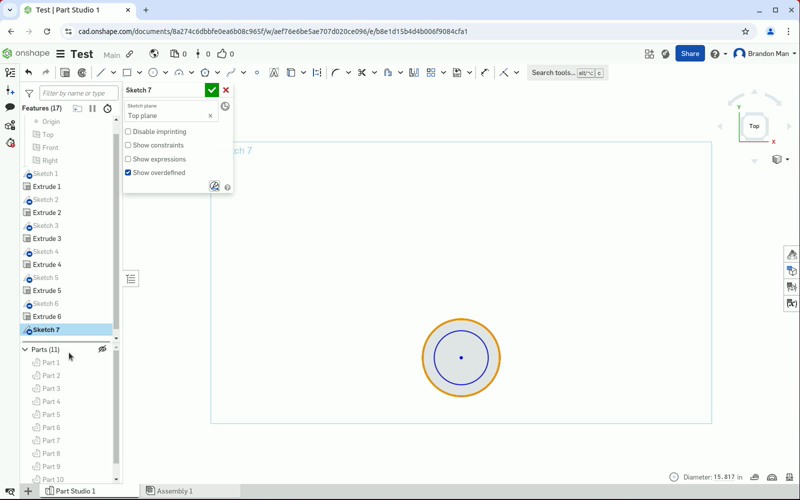
key(shift+e)
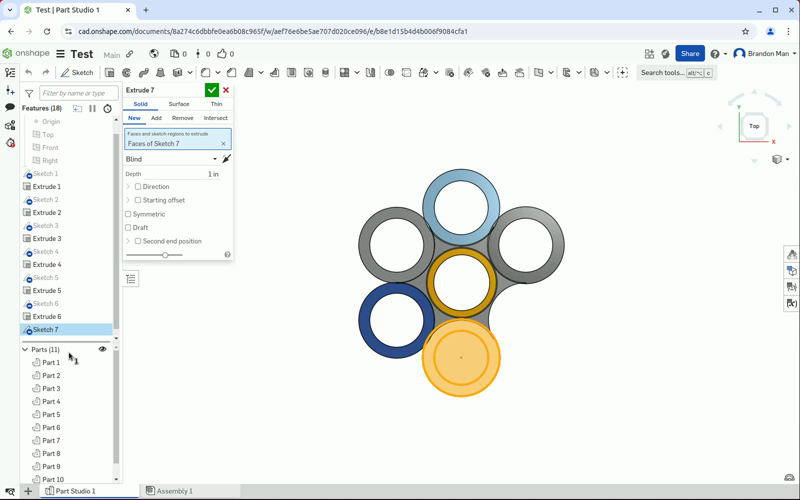
mouse_move(143, 106)
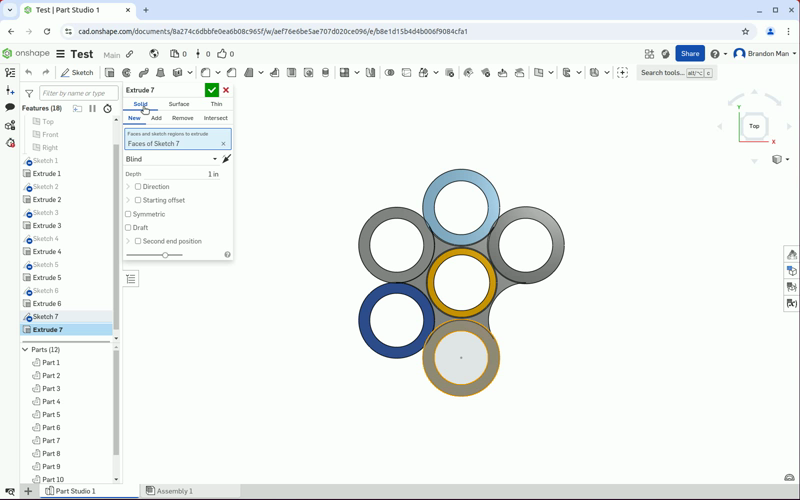
click(143, 106)
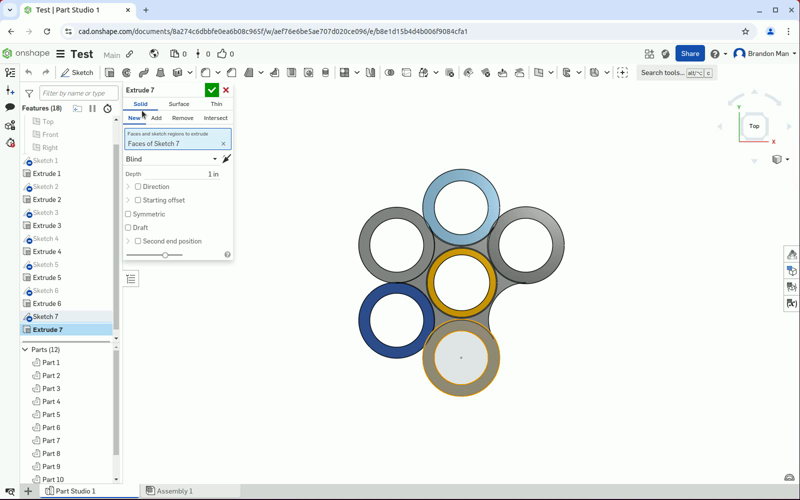
mouse_move(137, 120)
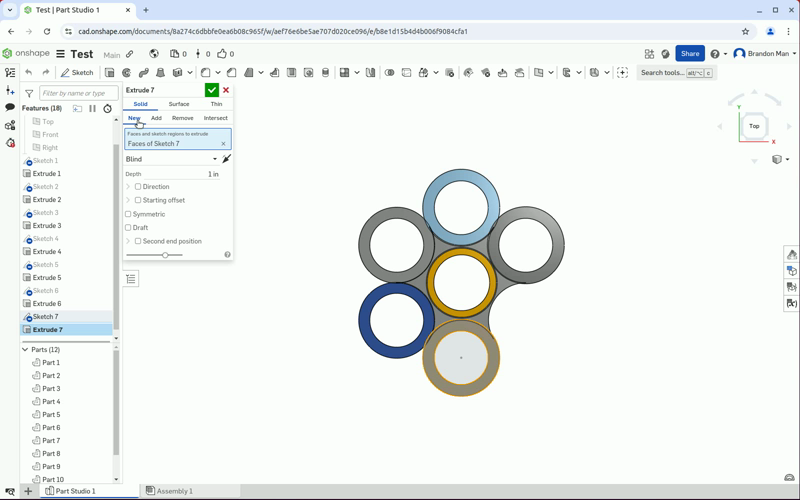
click(137, 120)
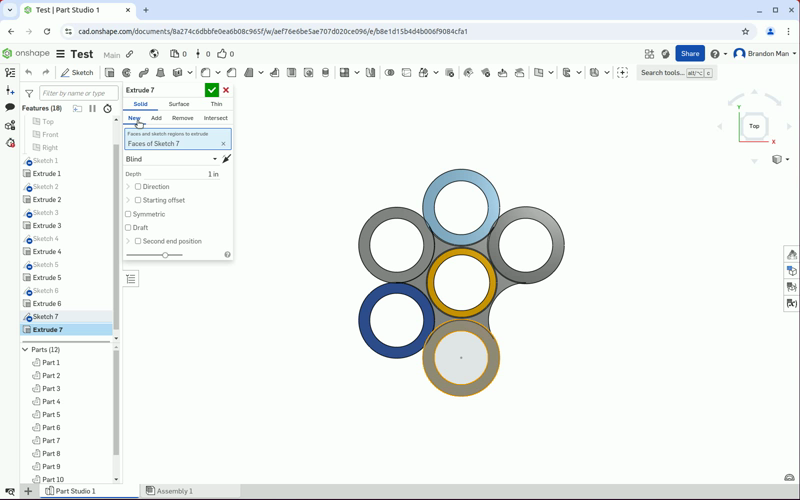
key(tab, 4)
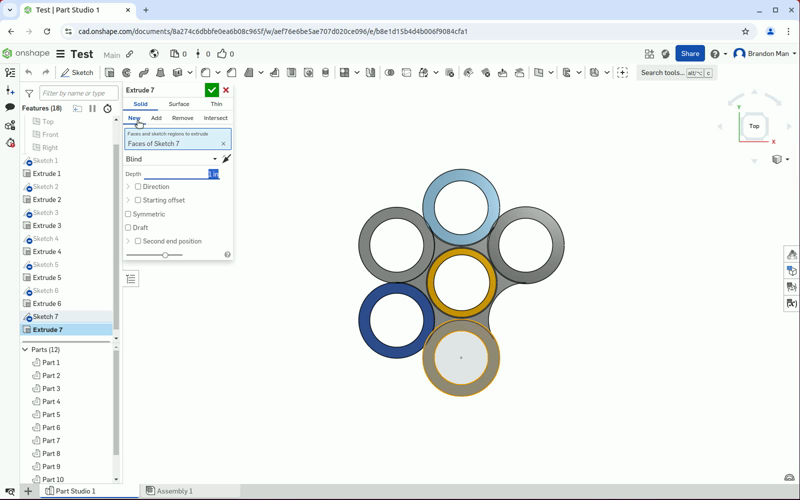
text(3.129)
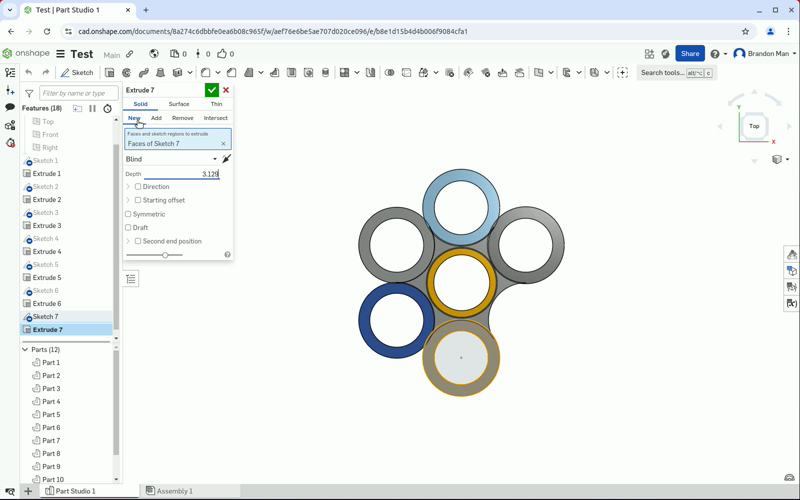
key(enter)
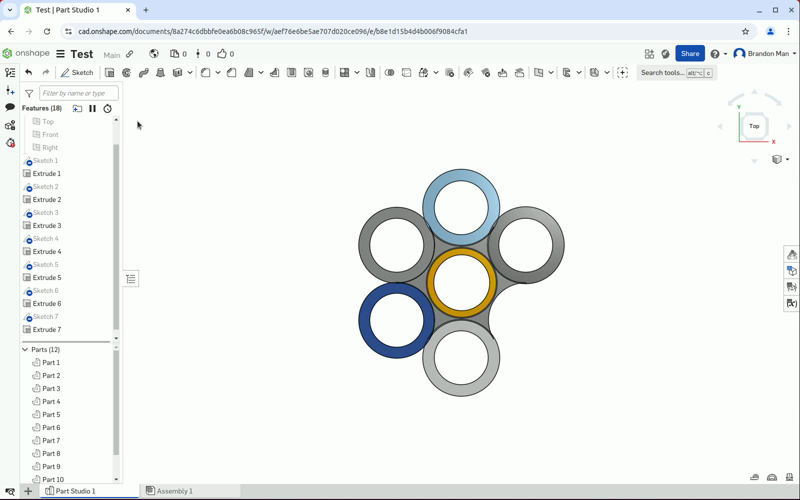
key(shift+h)
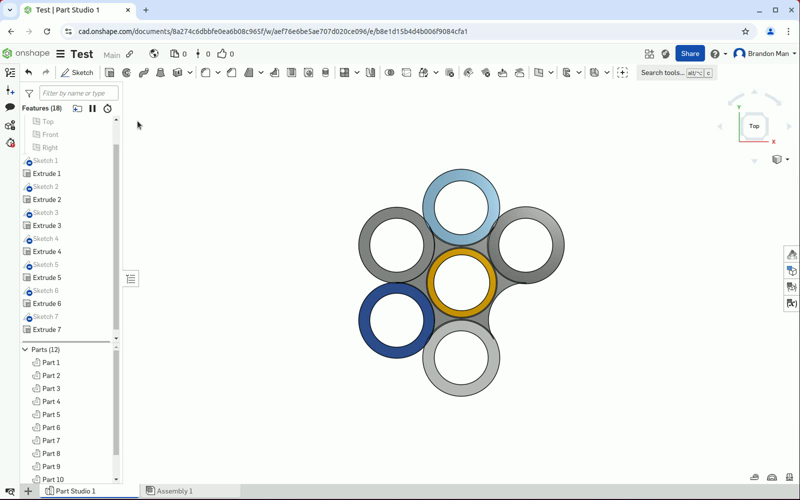
key(shift+h)
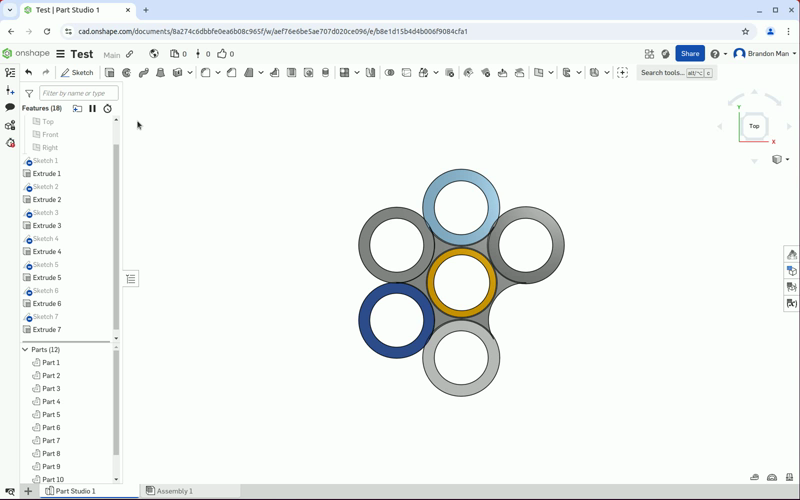
mouse_move(69, 163)
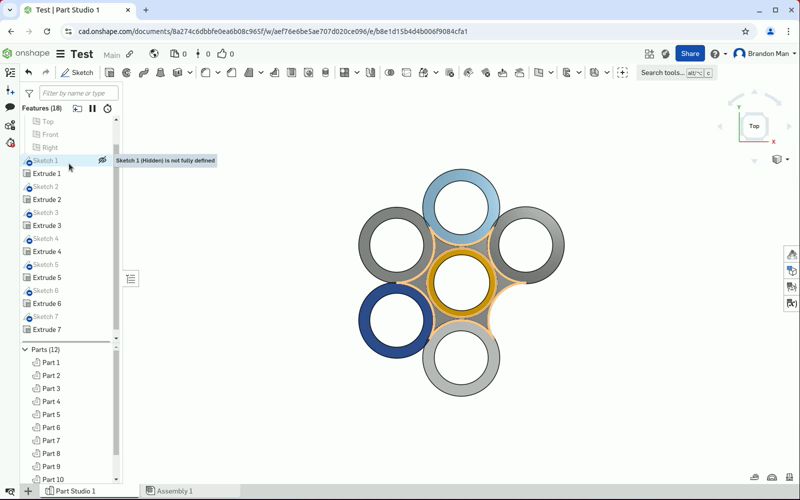
click(69, 163)
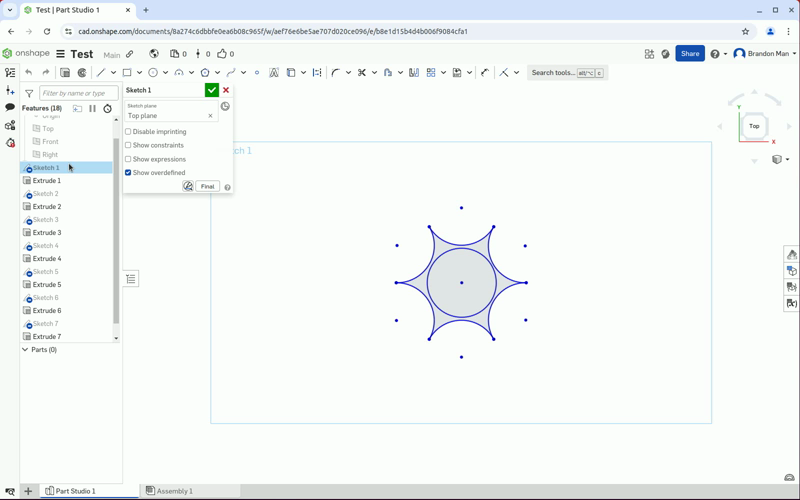
mouse_move(229, 92)
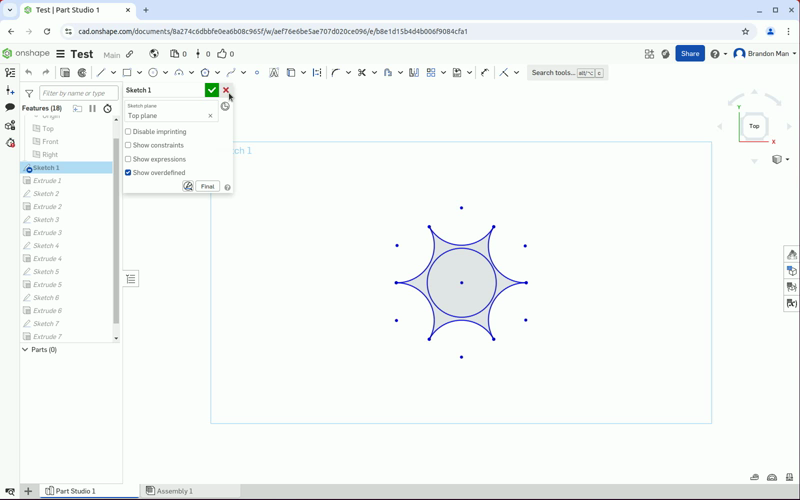
click(229, 92)
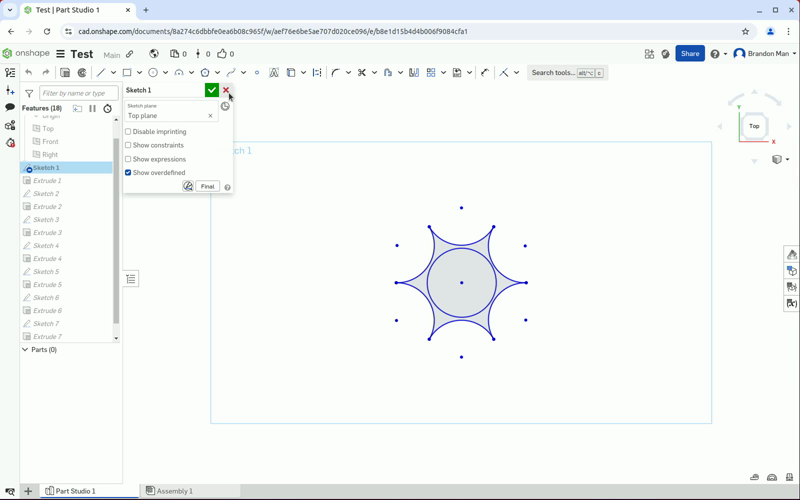
key(shift+s)
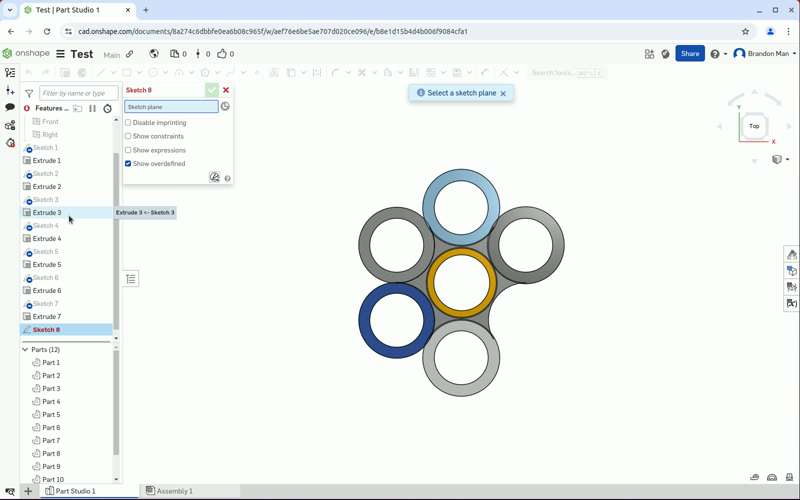
scroll(3)
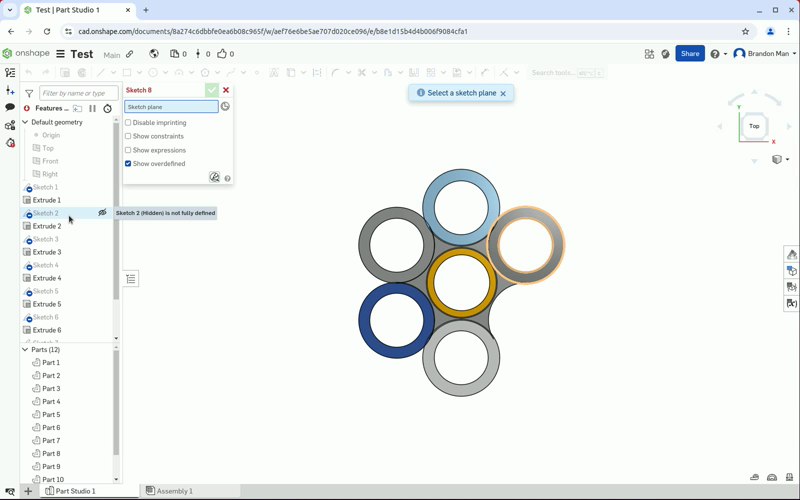
mouse_move(69, 150)
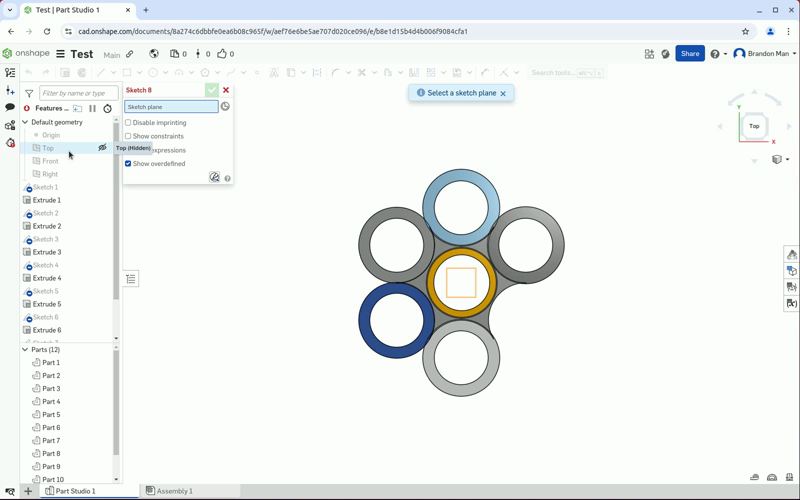
click(69, 150)
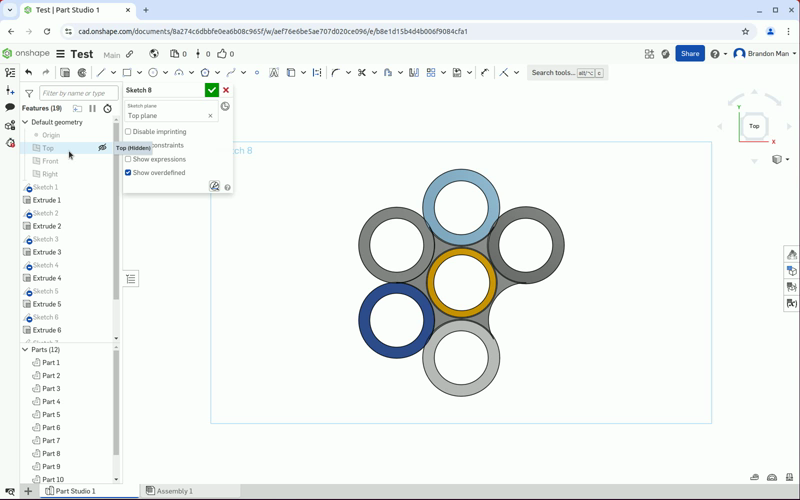
mouse_move(69, 352)
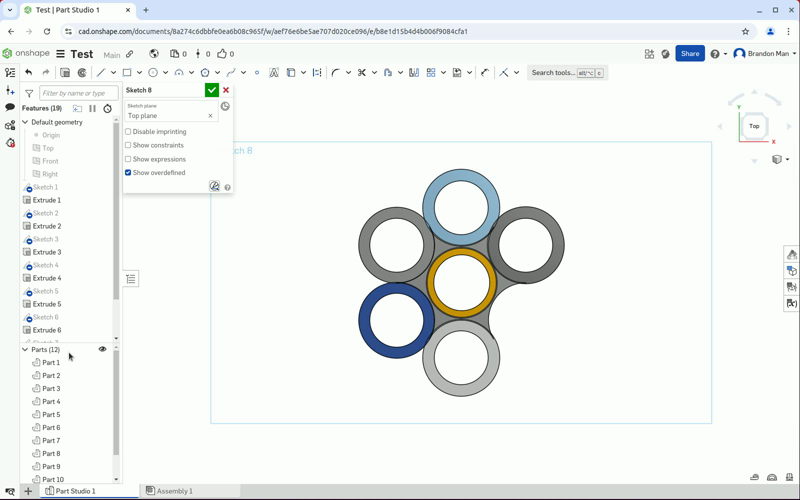
key(y)
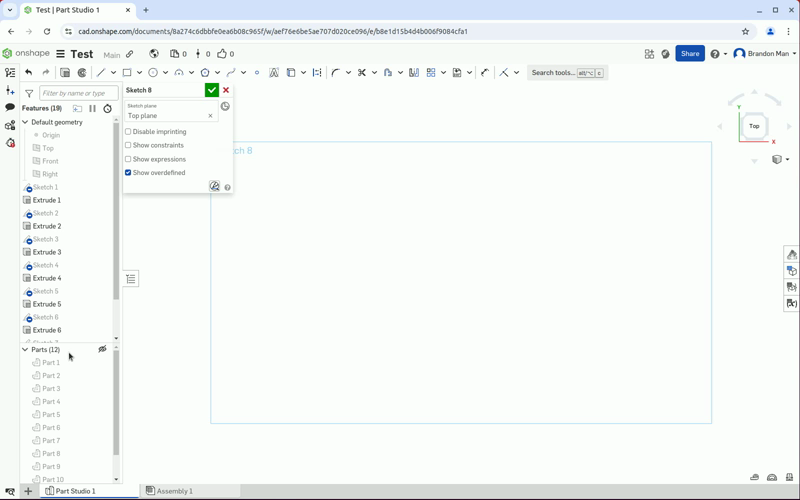
key(c)
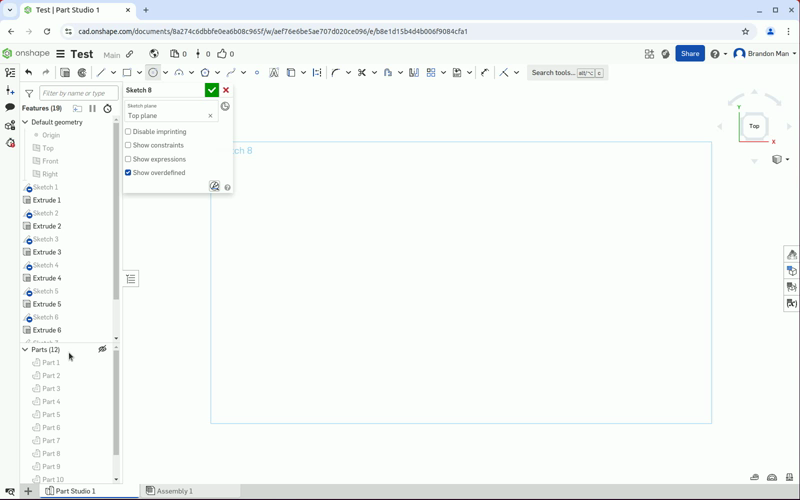
key_down(shift)
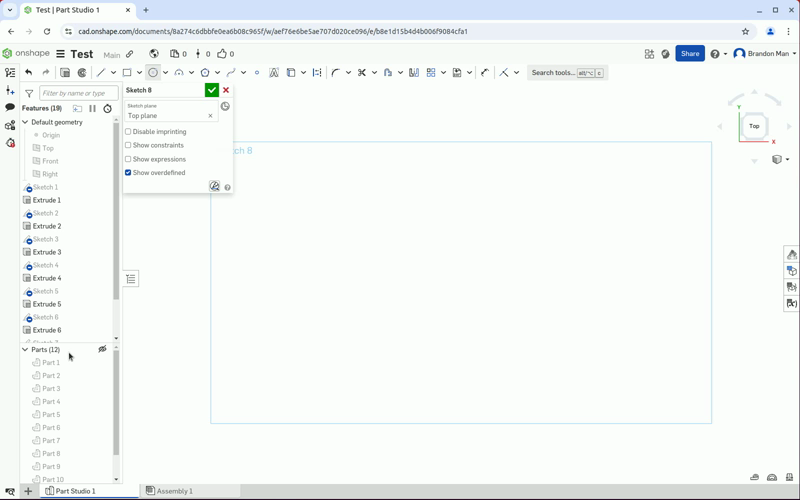
mouse_move(525, 320)
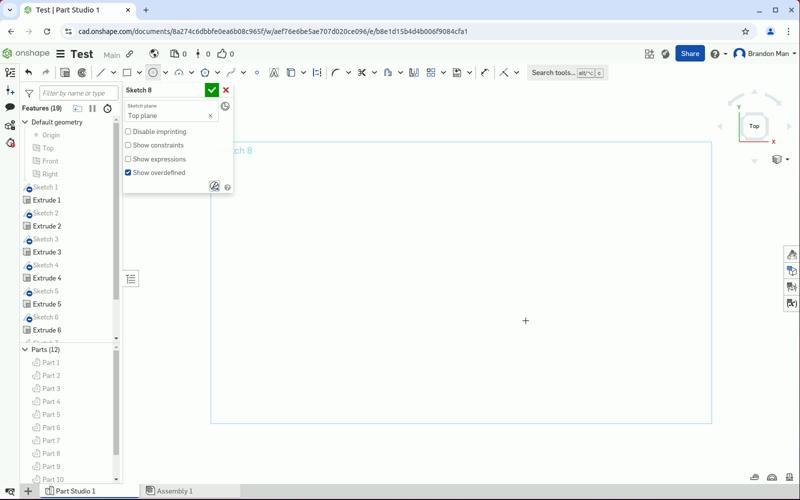
click(525, 320)
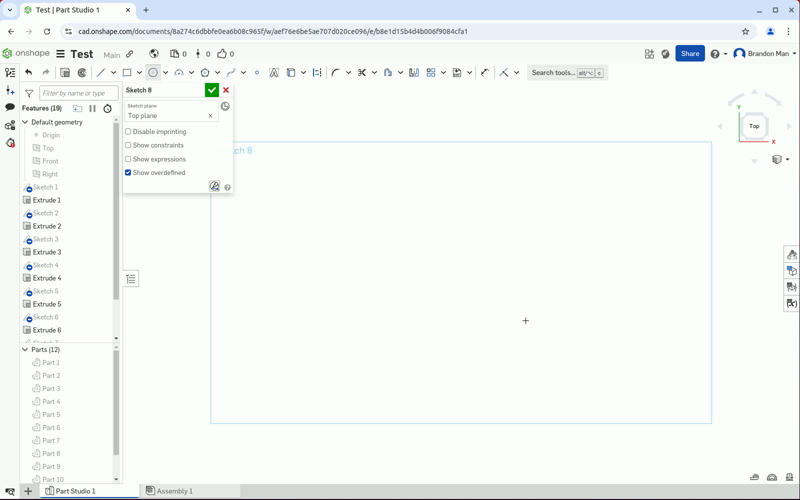
key_up(shift)
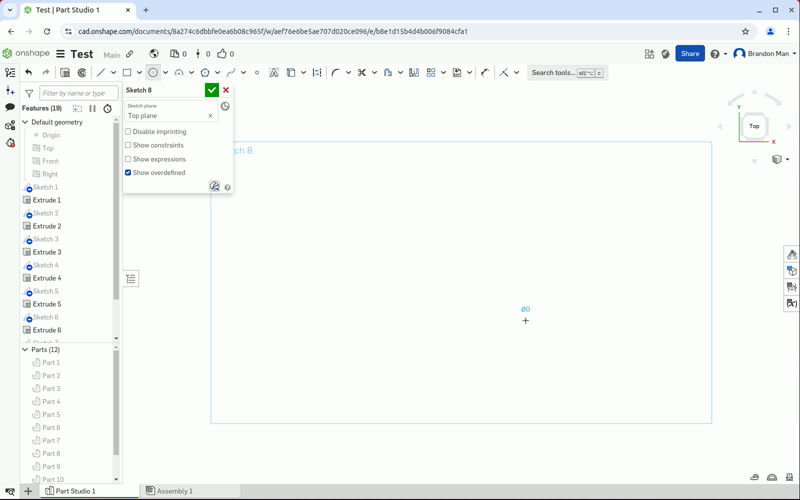
mouse_move(564, 320)
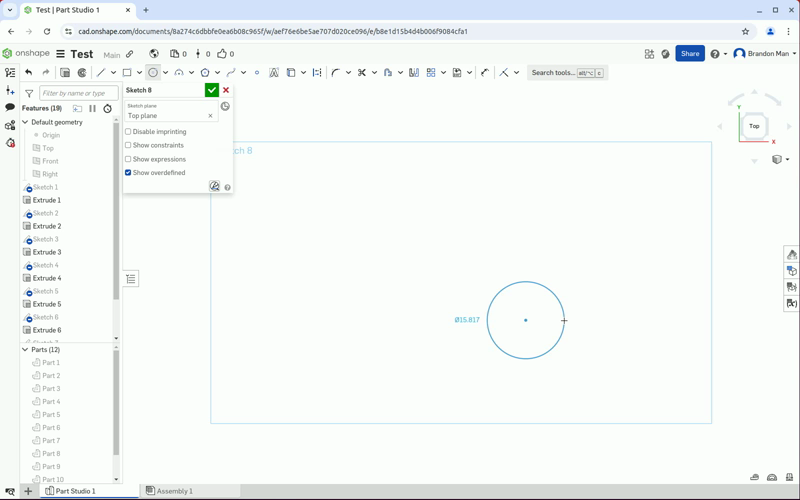
click(564, 320)
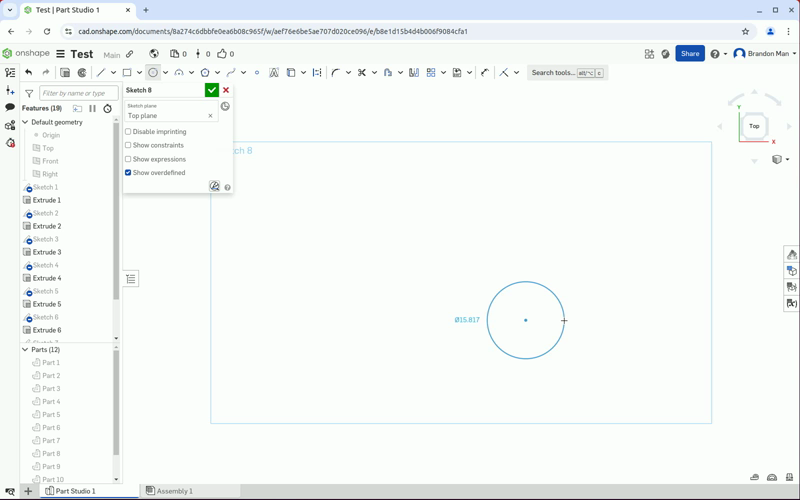
key(esc)
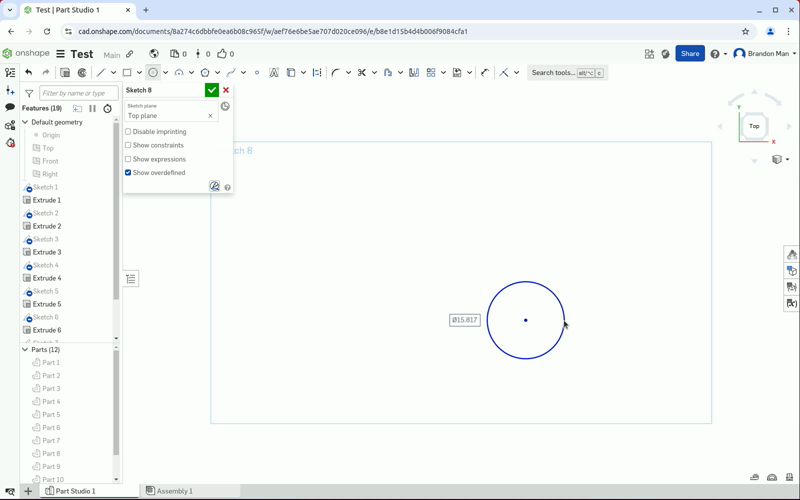
key(c)
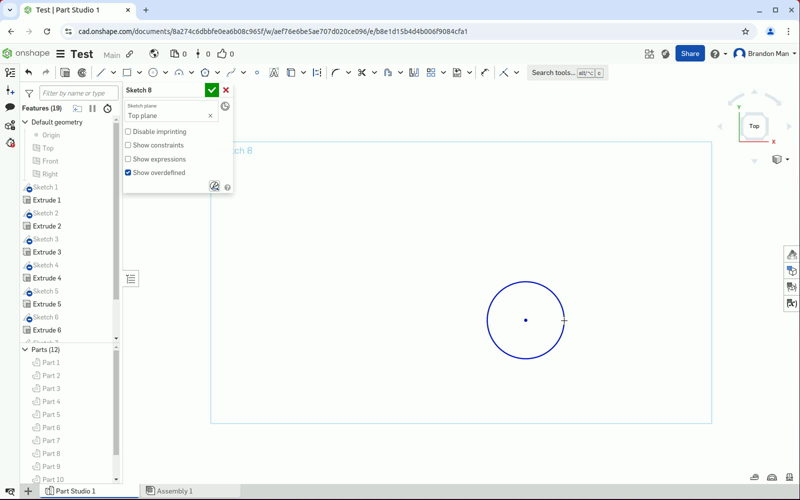
key_down(shift)
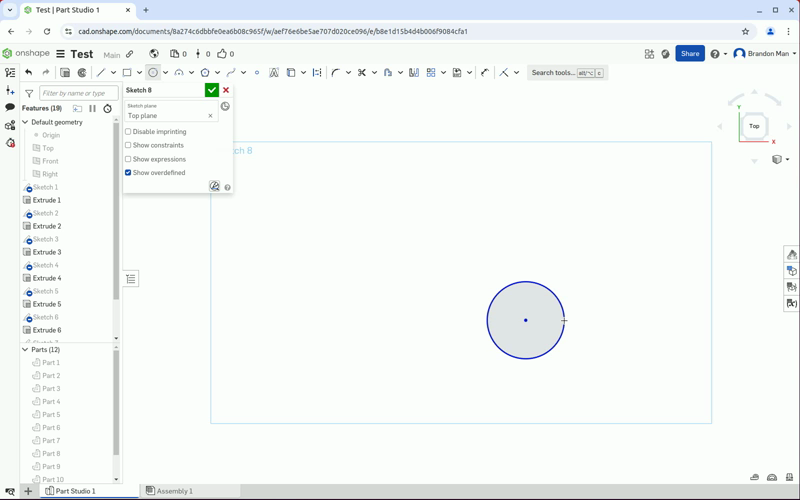
mouse_move(525, 320)
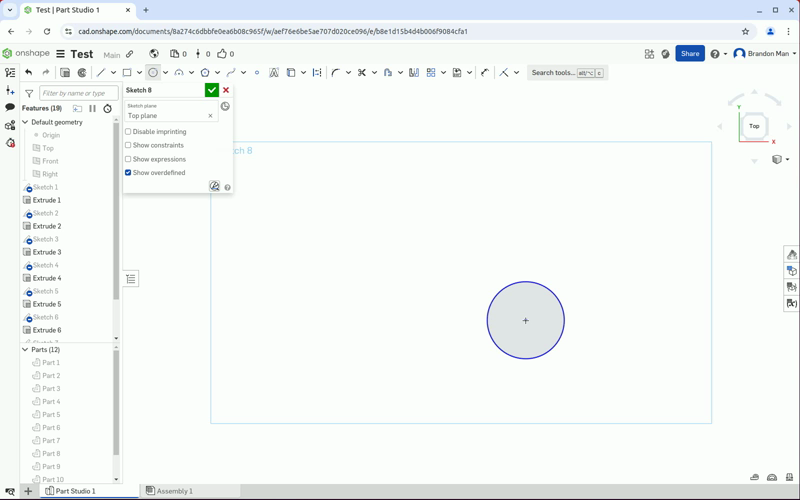
click(525, 320)
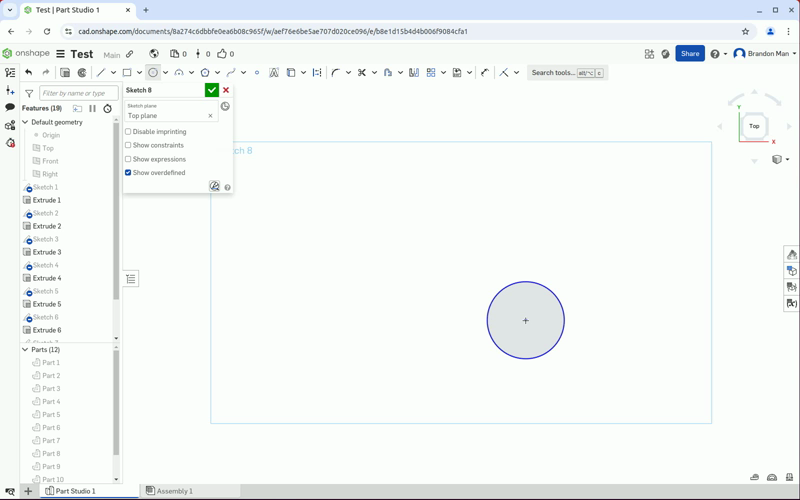
key_up(shift)
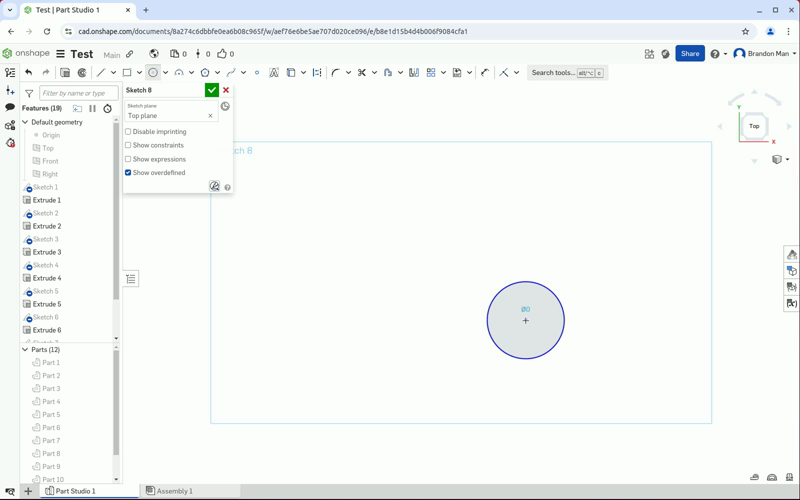
mouse_move(552, 320)
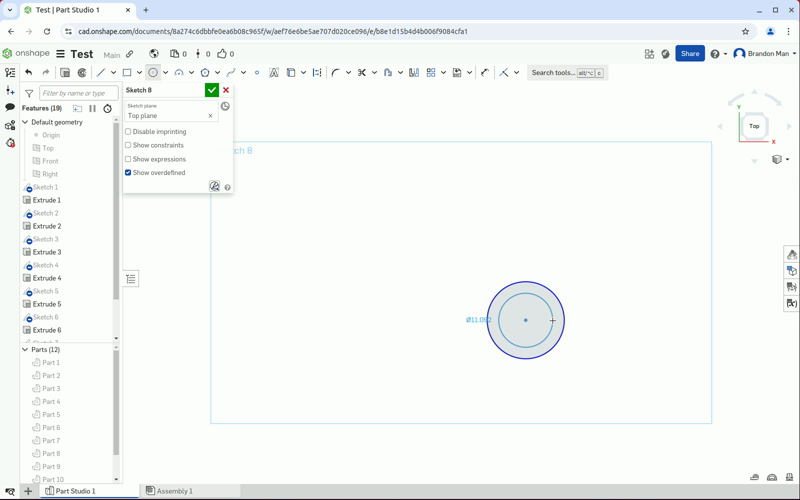
click(552, 320)
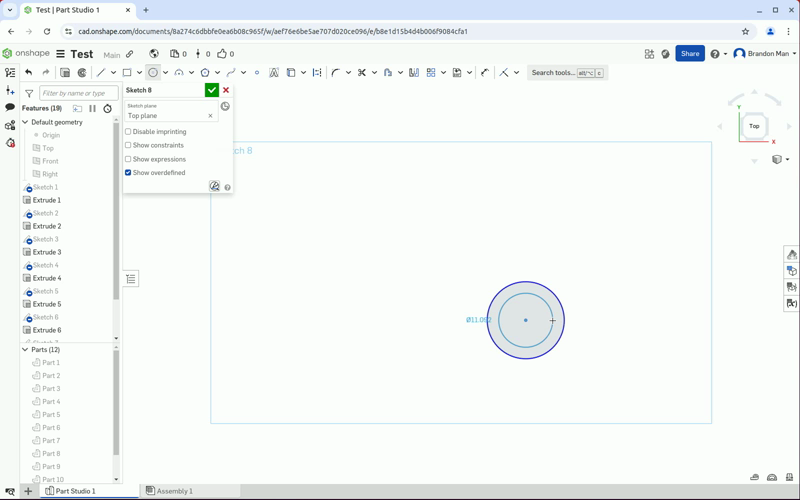
key(esc)
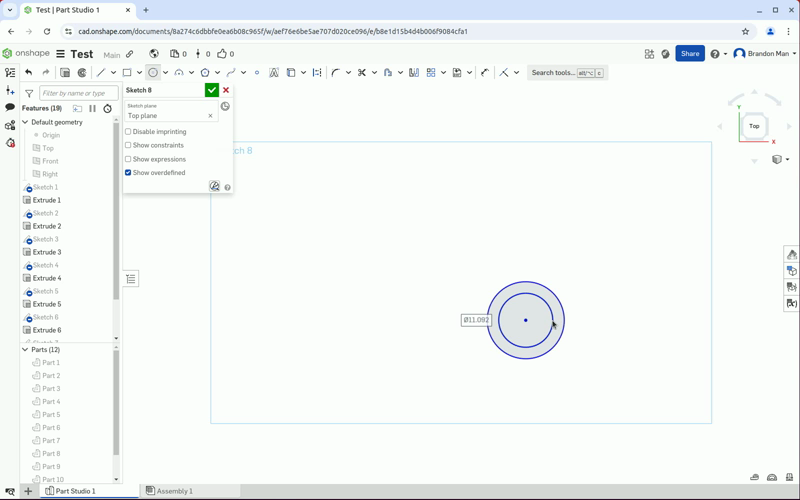
mouse_move(492, 332)
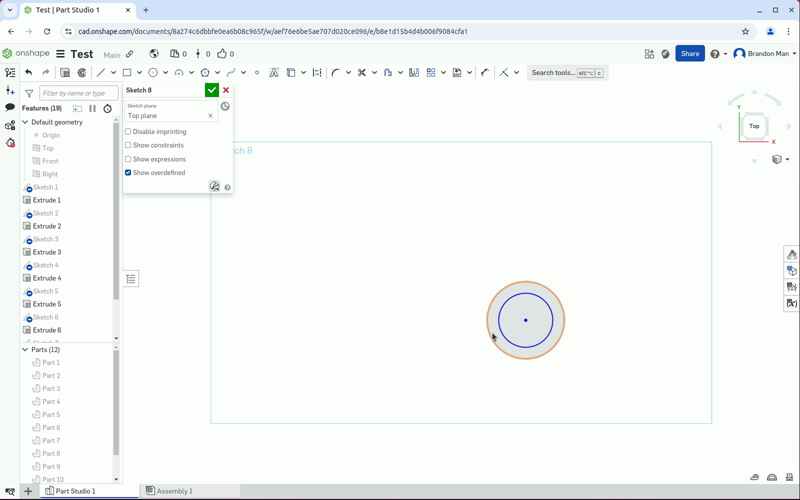
click(492, 332)
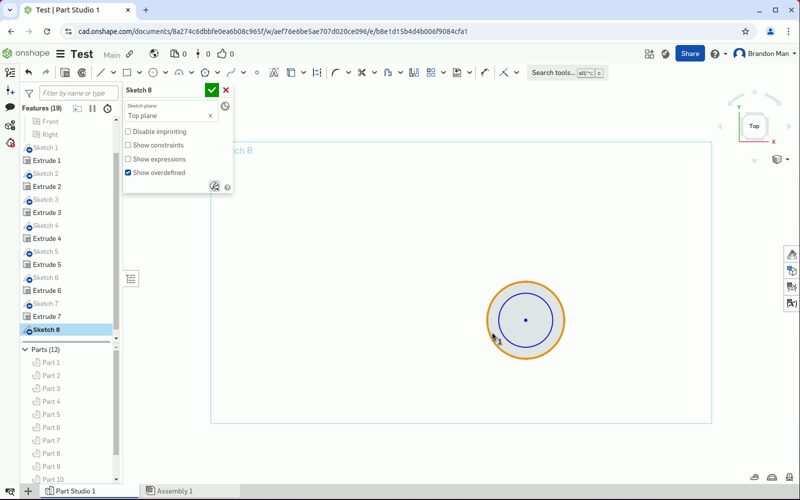
mouse_move(69, 352)
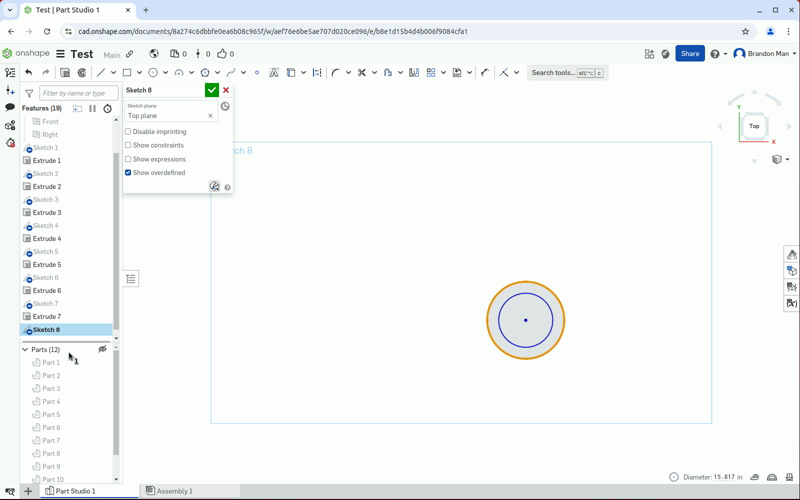
key(shift+y)
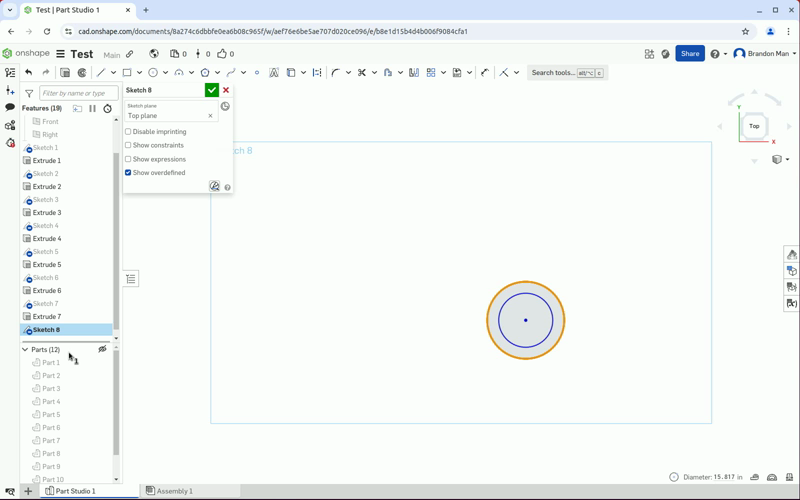
key(shift+e)
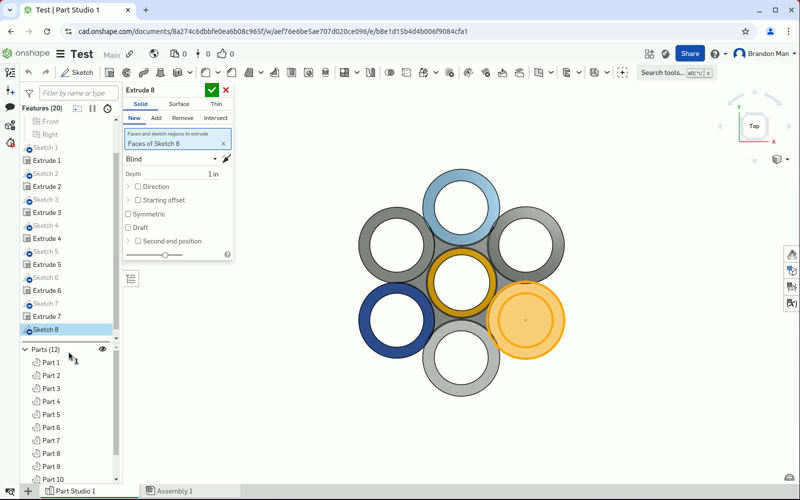
mouse_move(143, 106)
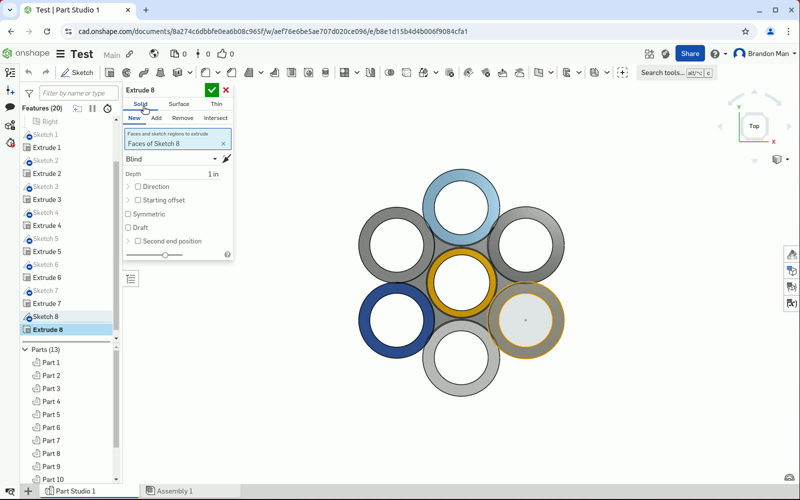
click(143, 106)
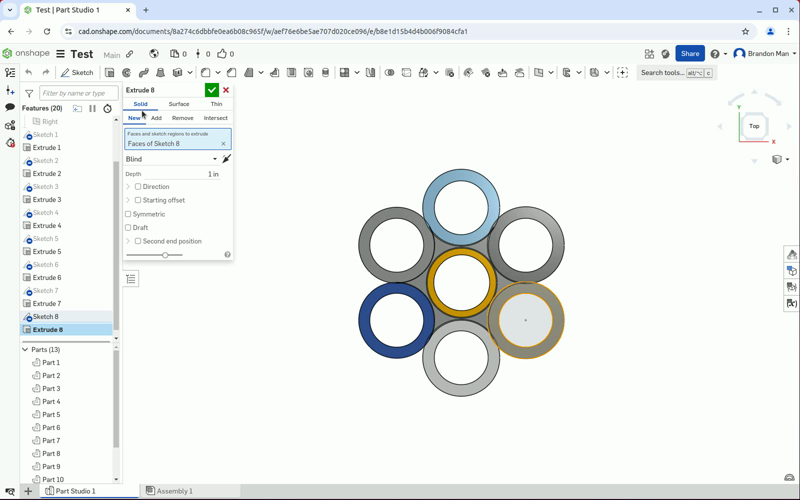
mouse_move(137, 120)
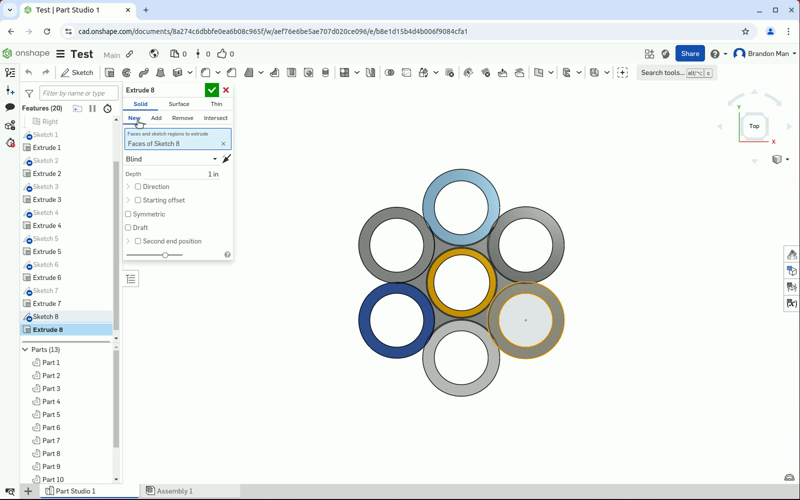
click(137, 120)
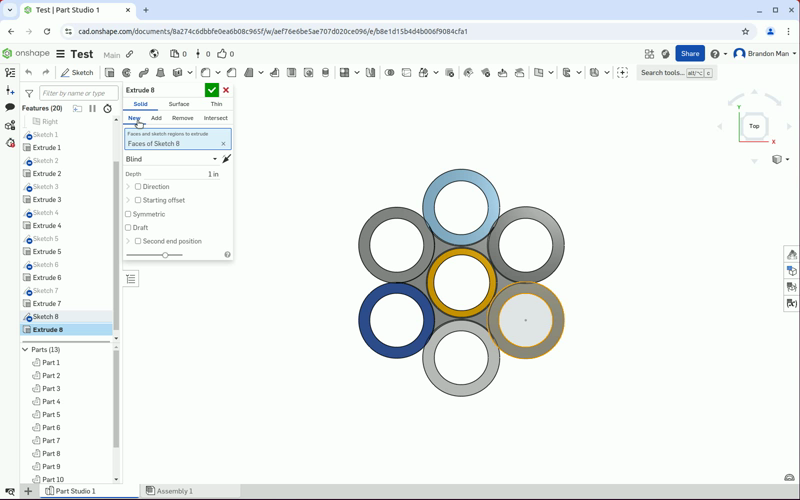
key(tab, 4)
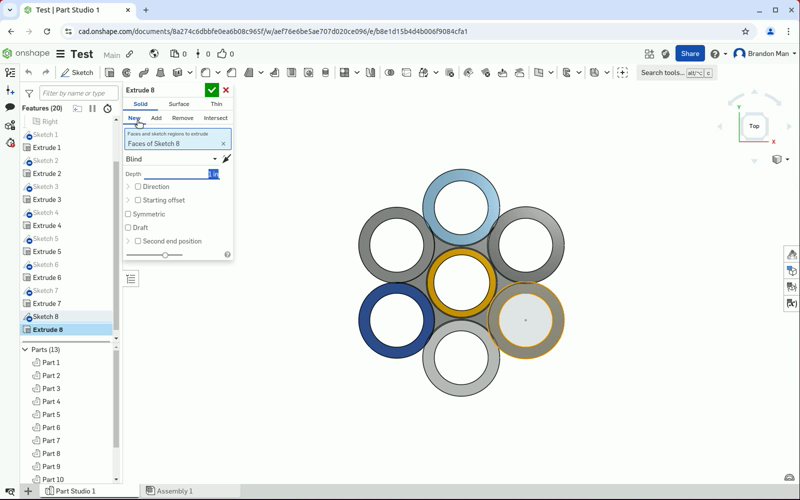
text(3.129)
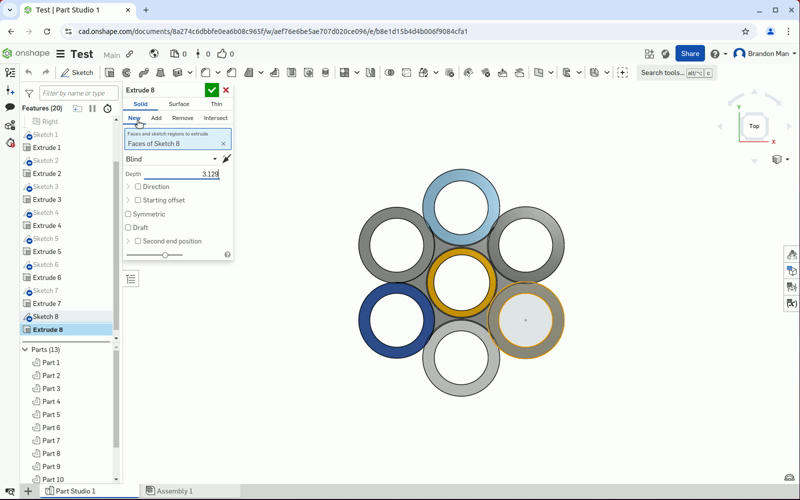
key(enter)
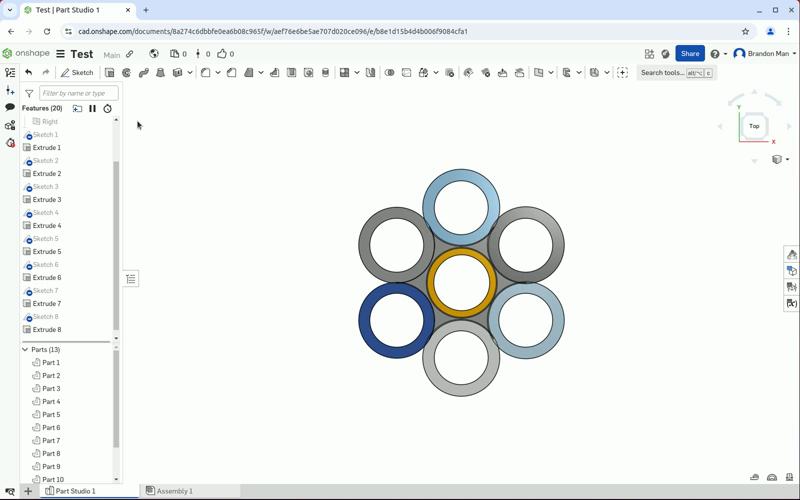
key(shift+h)
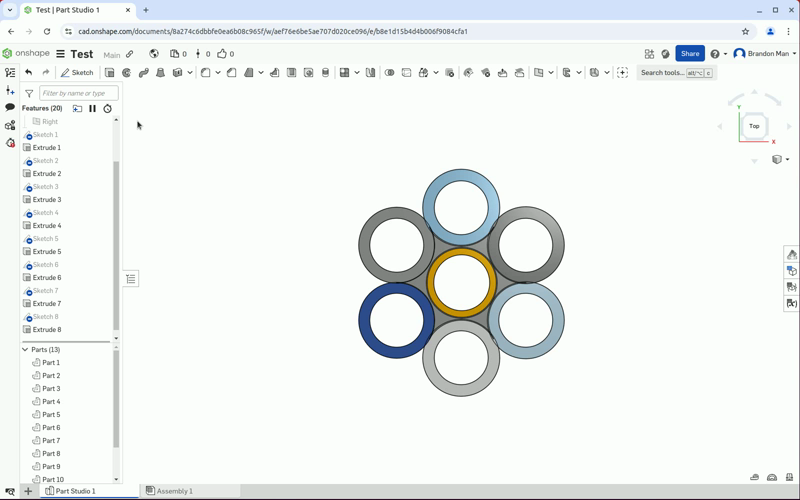
key(shift+h)
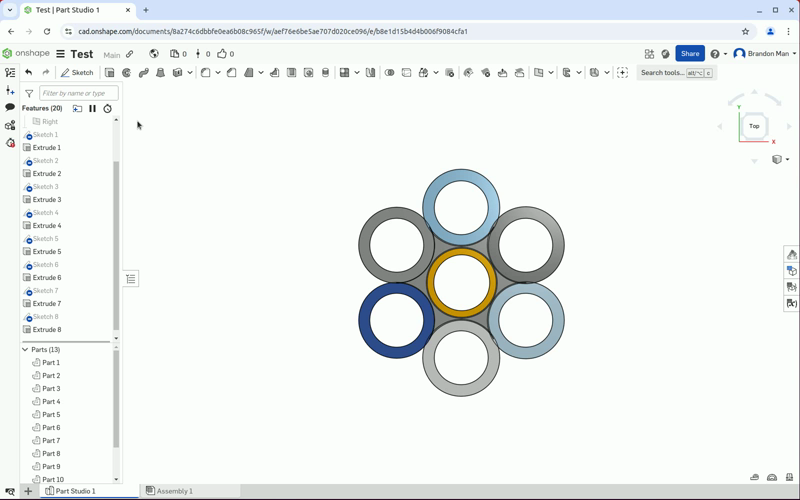
key(shift+7)
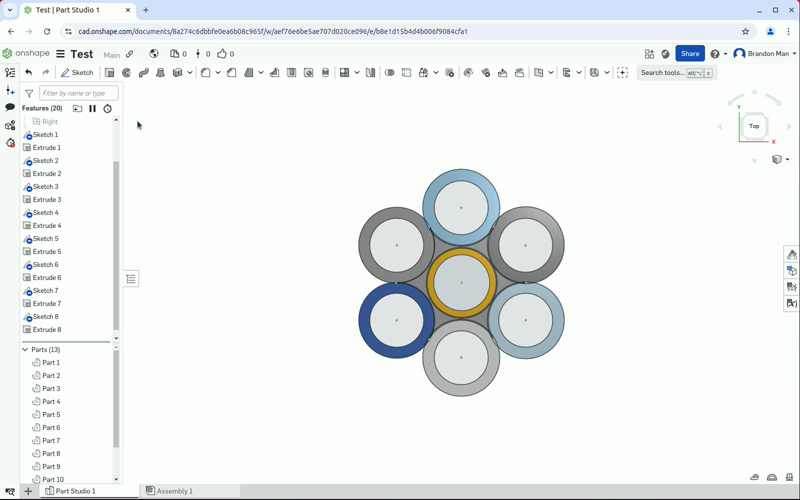
key(up, 3)
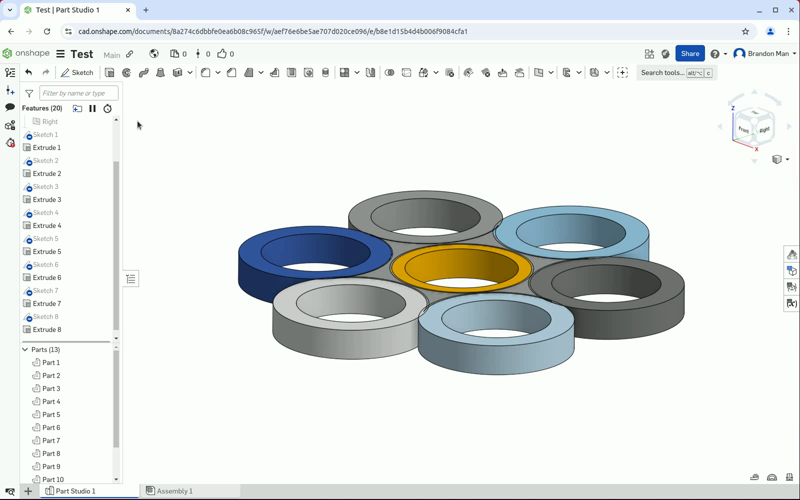
key(left, 3)
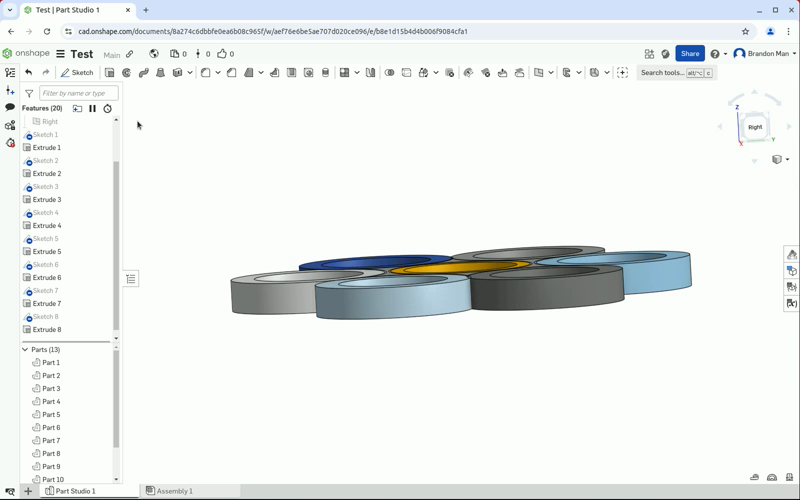
key(right, 3)
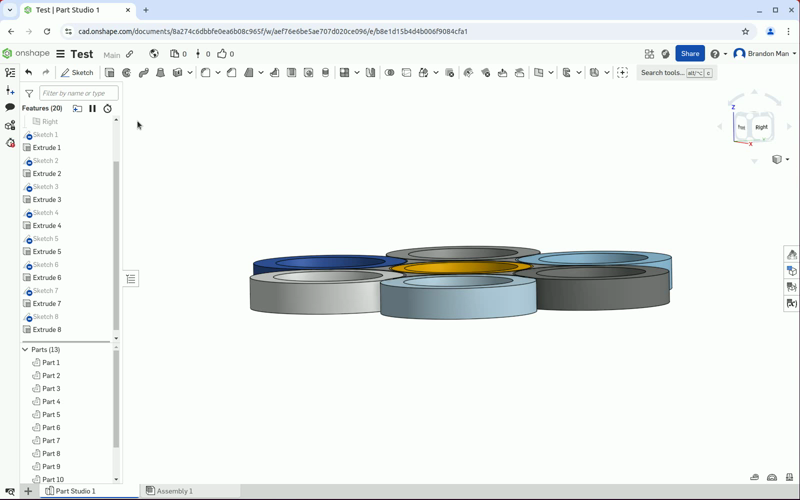
key(down, 3)
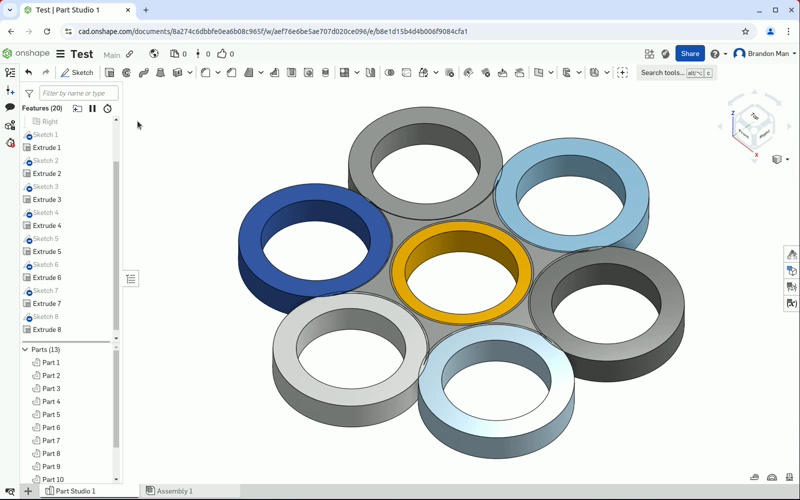
mouse_move(69, 137)
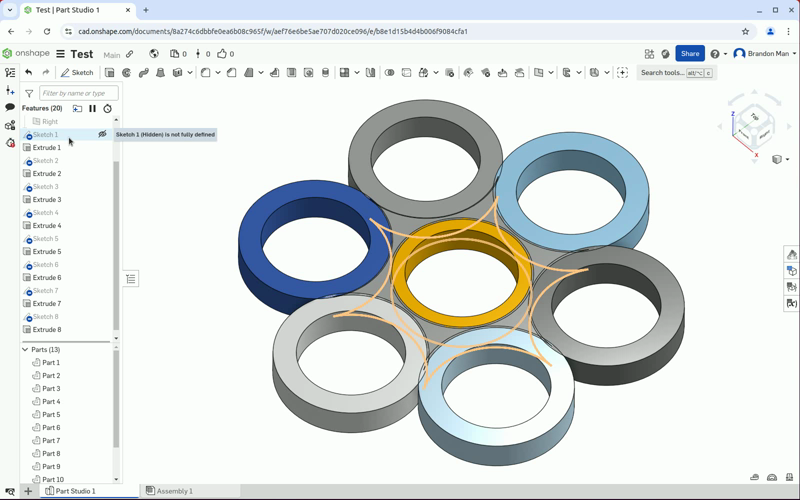
click(69, 137)